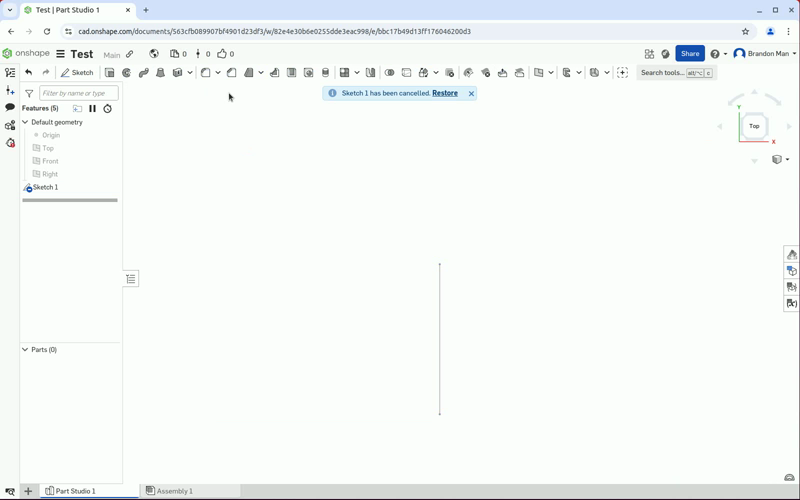
key(shift+h)
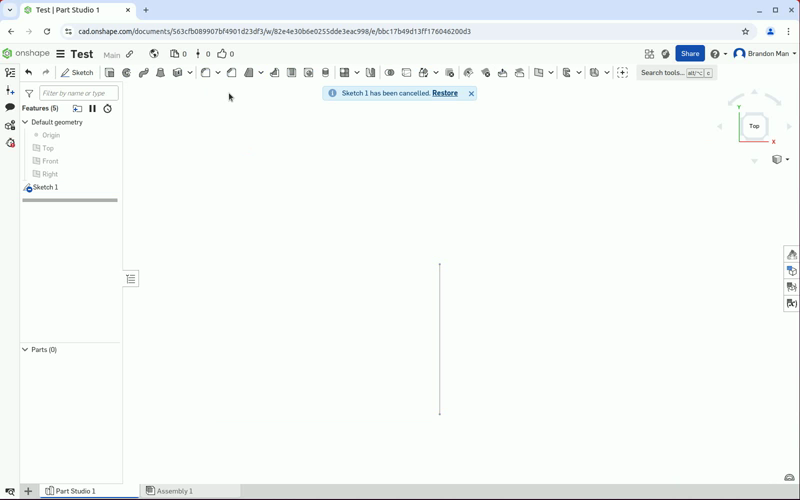
key(shift+s)
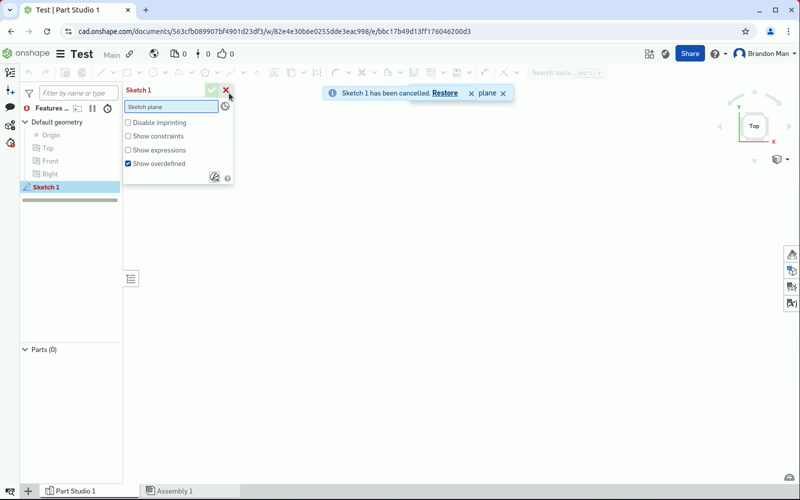
mouse_move(73, 150)
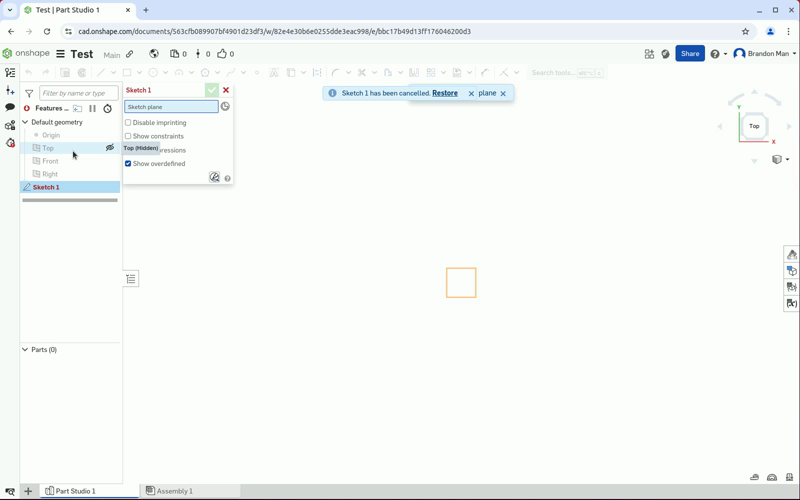
click(73, 150)
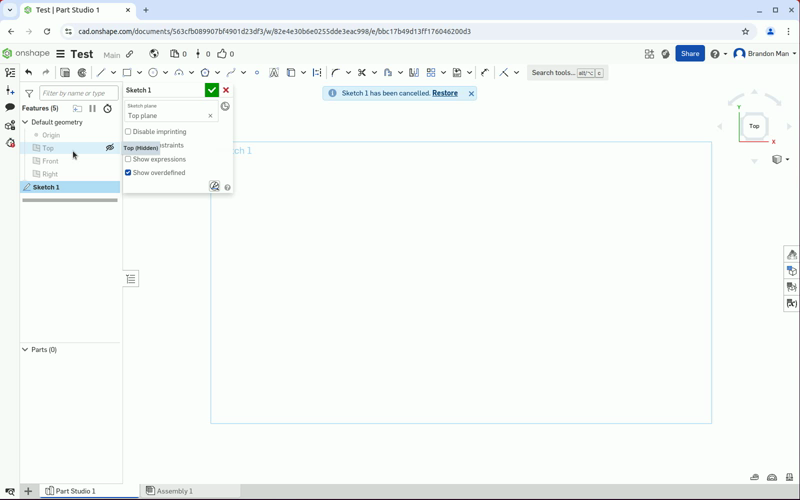
mouse_move(73, 352)
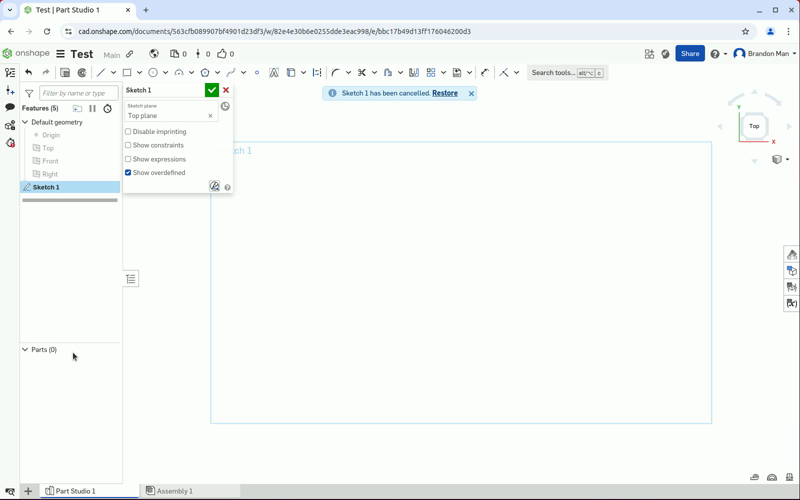
key(y)
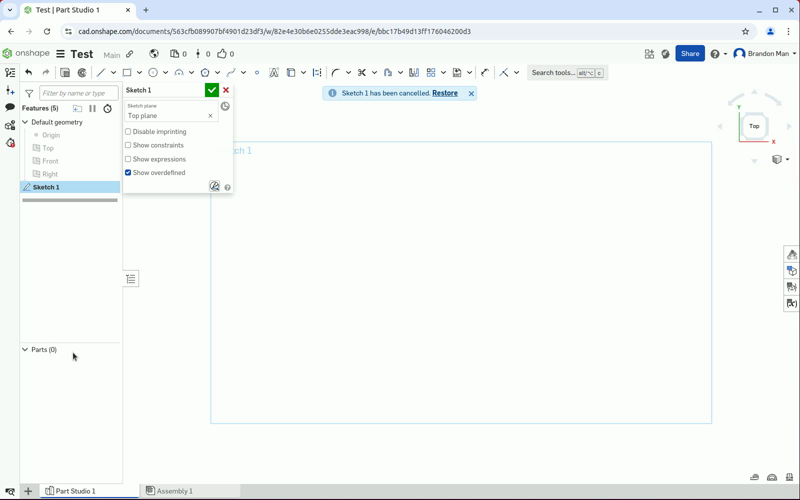
key(l)
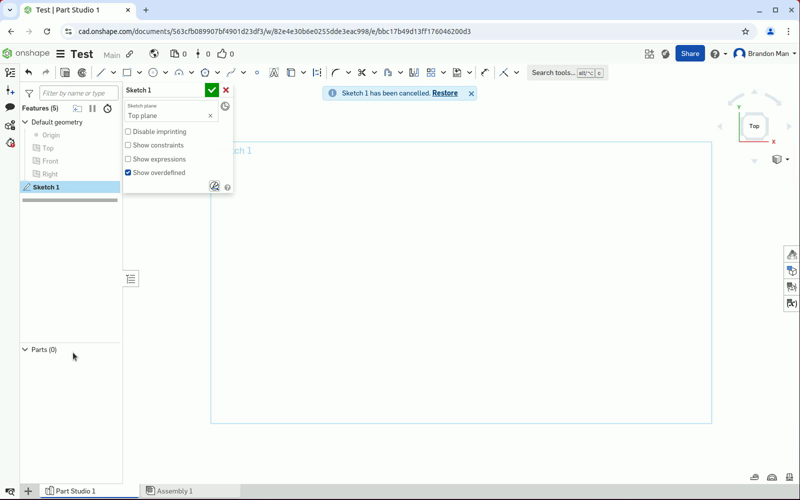
key_down(shift)
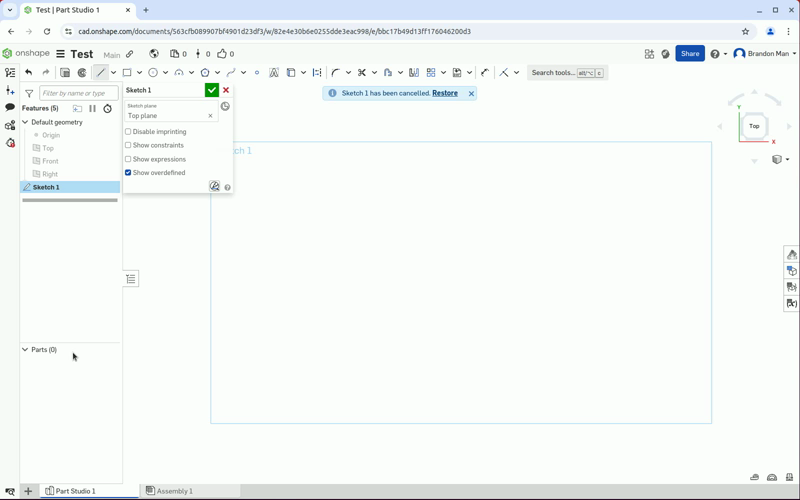
mouse_move(410, 319)
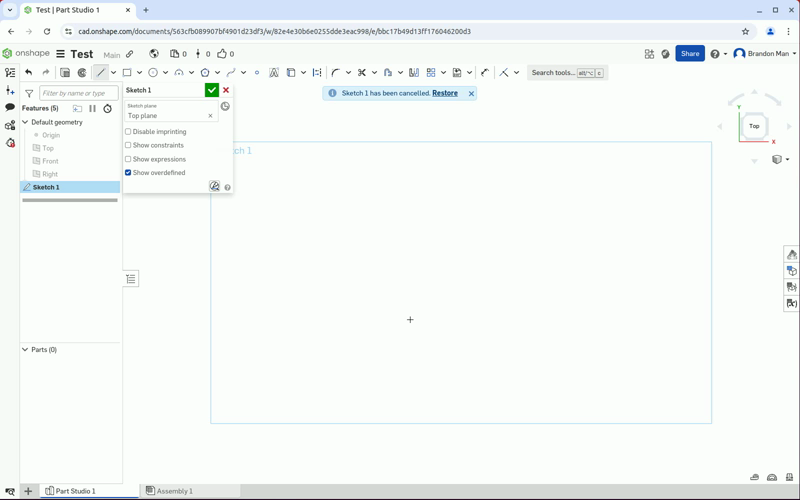
click(410, 319)
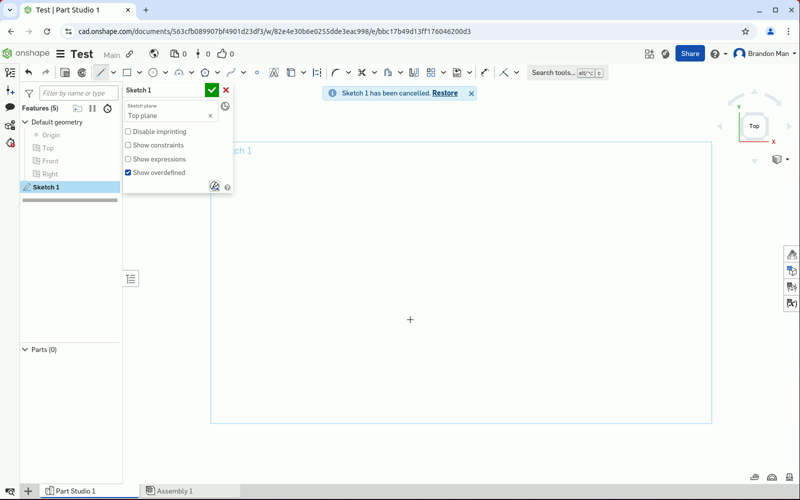
key_up(shift)
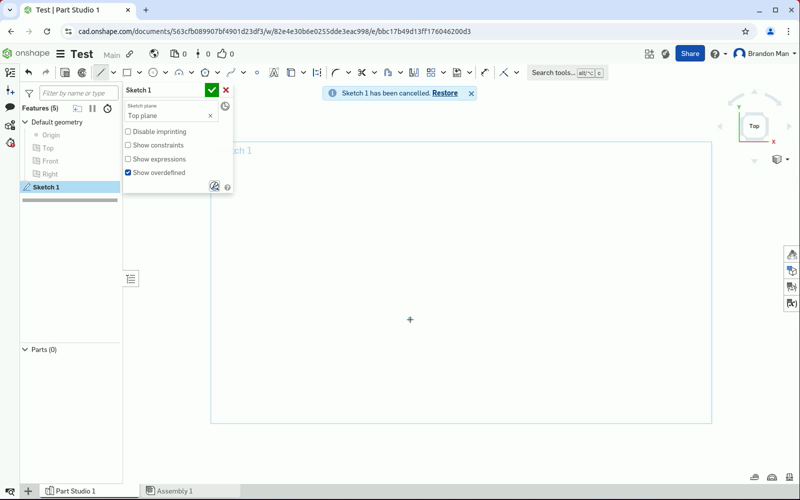
key_down(shift)
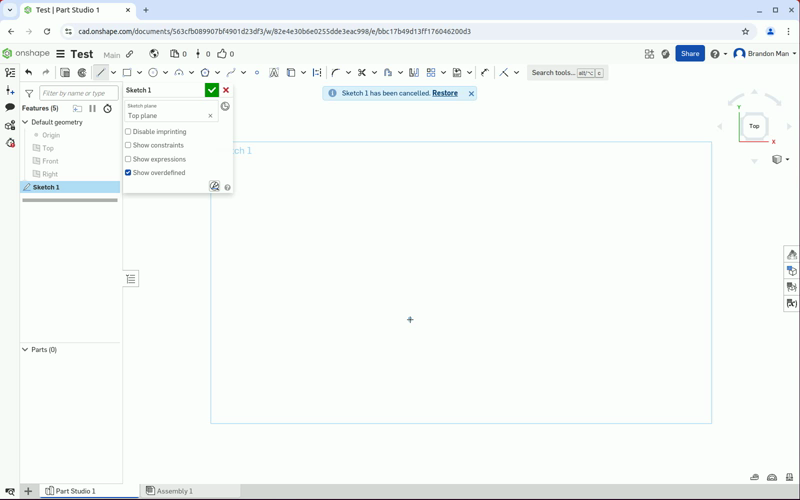
mouse_move(440, 319)
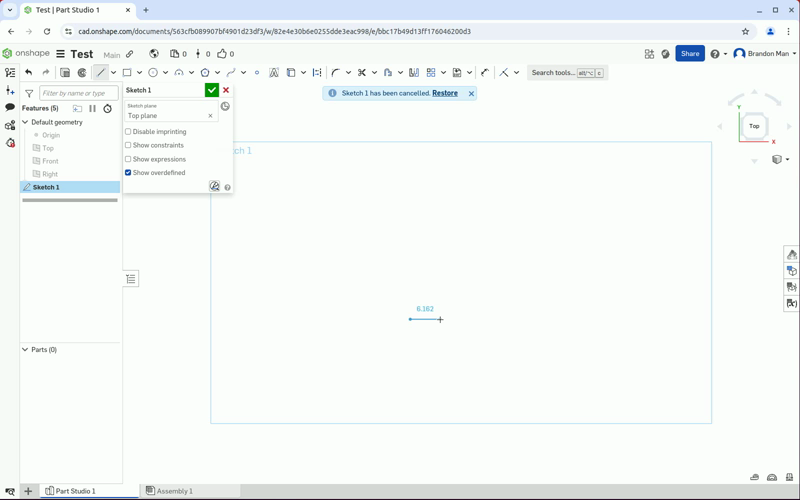
mouse_move(424, 319)
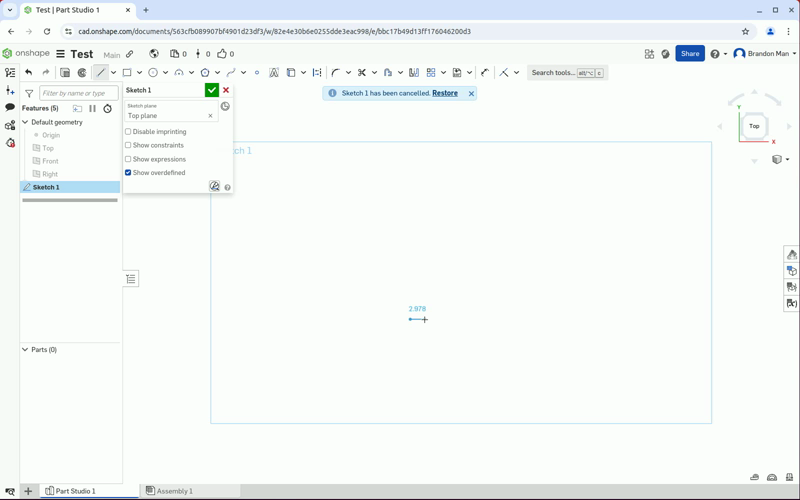
click(424, 319)
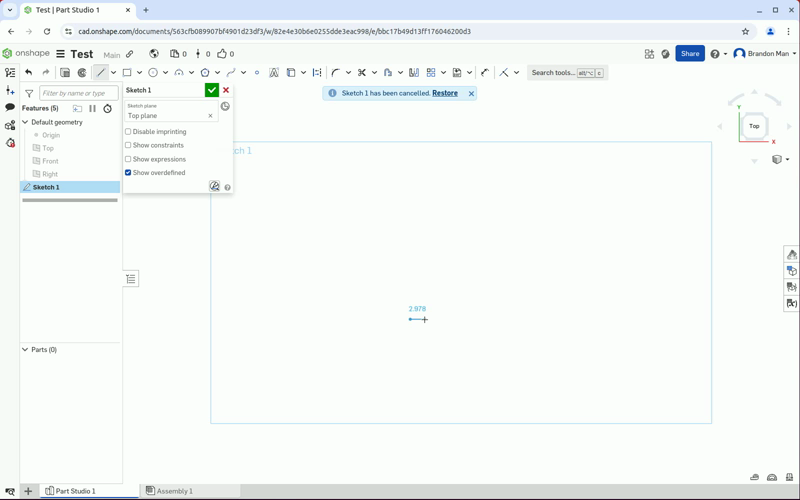
key_up(shift)
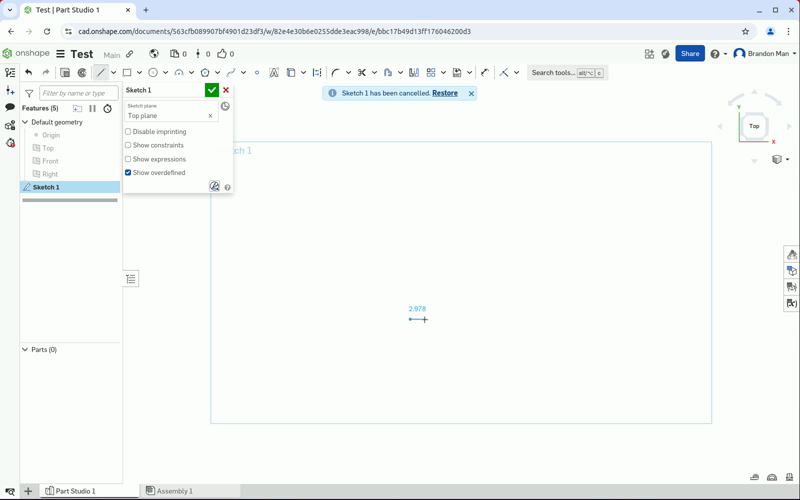
key_down(shift)
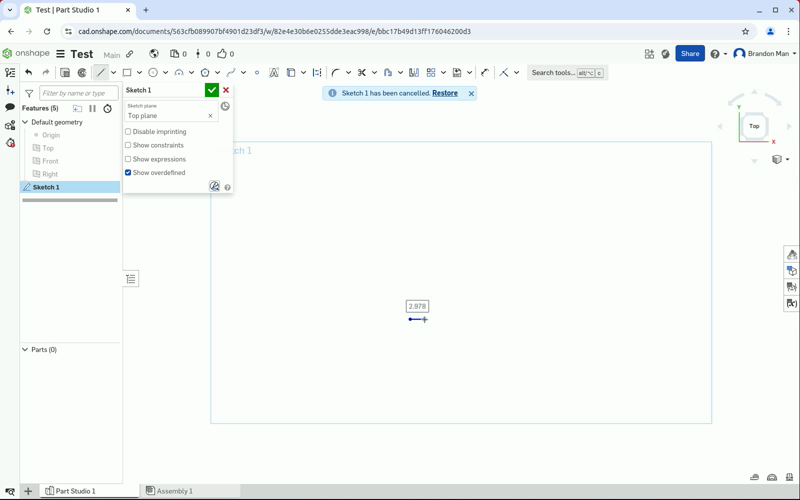
mouse_move(454, 319)
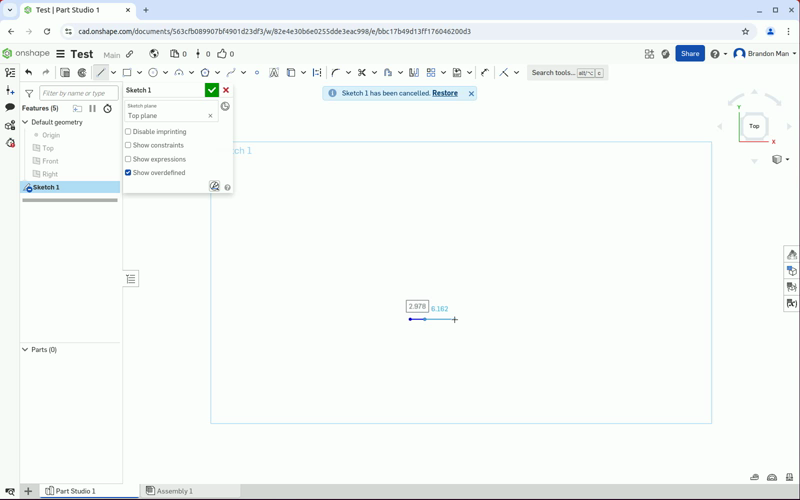
mouse_move(459, 319)
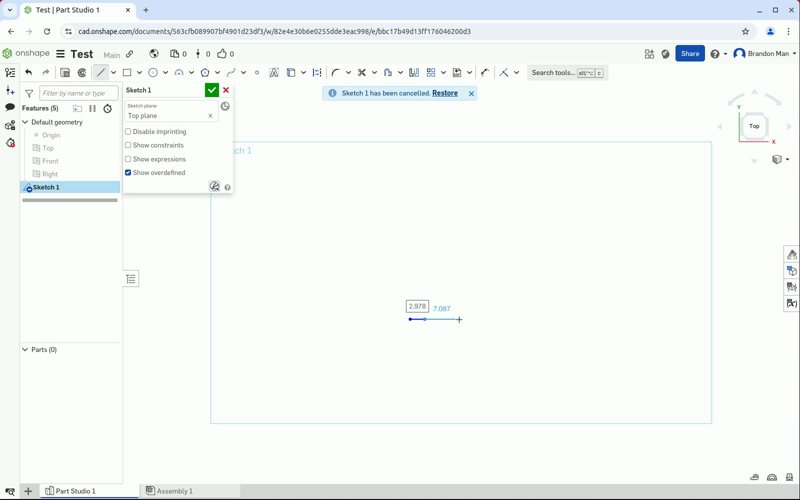
click(459, 319)
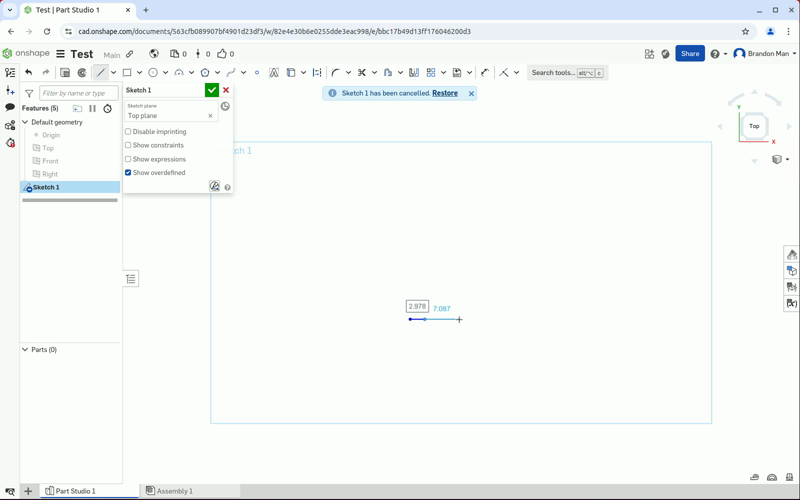
key_up(shift)
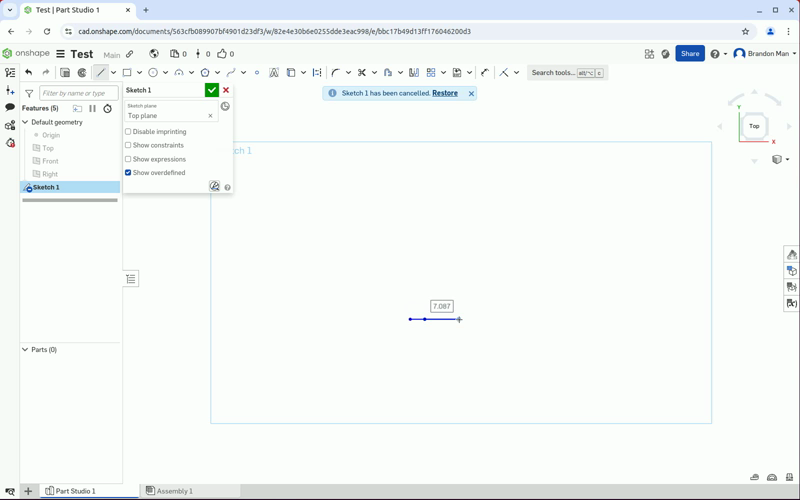
key_down(shift)
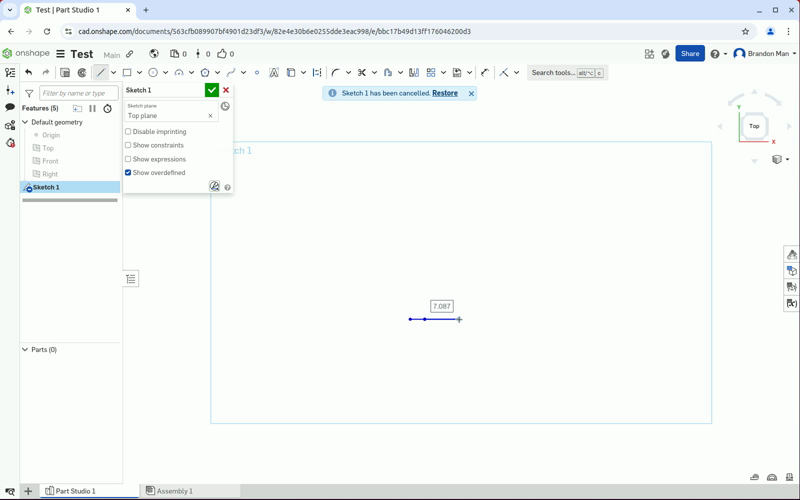
mouse_move(459, 229)
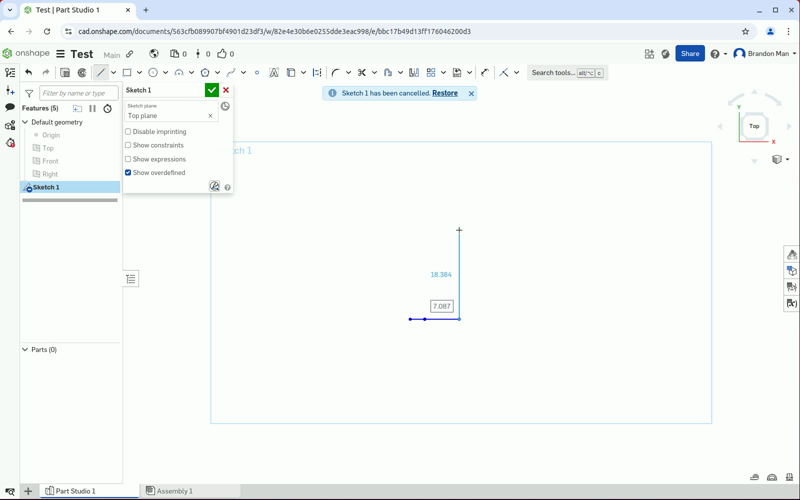
click(459, 229)
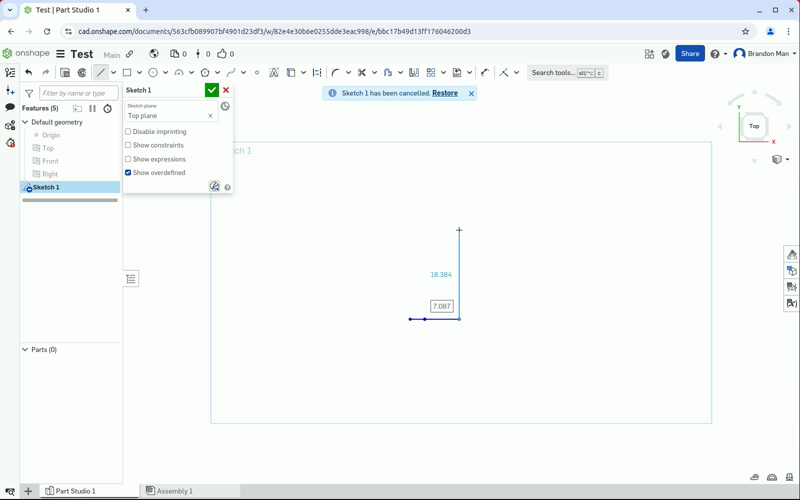
key_up(shift)
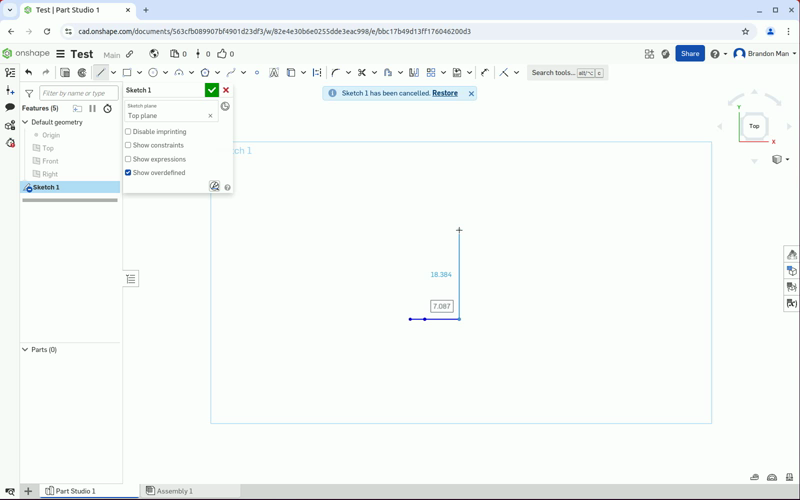
key_down(shift)
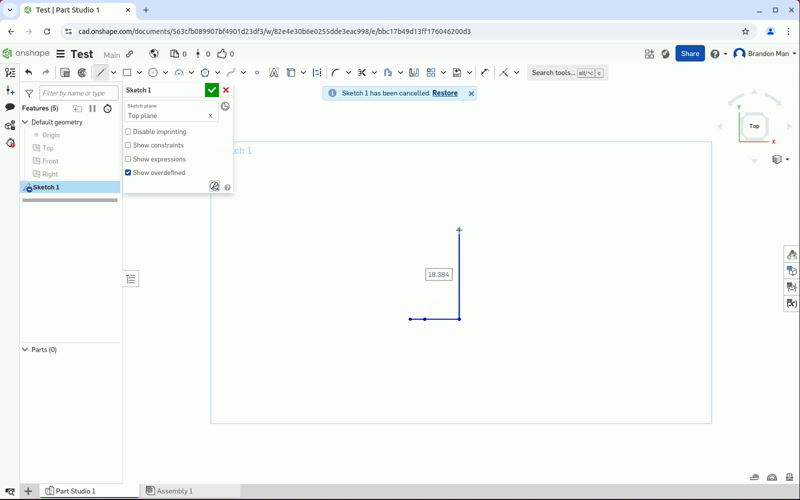
mouse_move(410, 291)
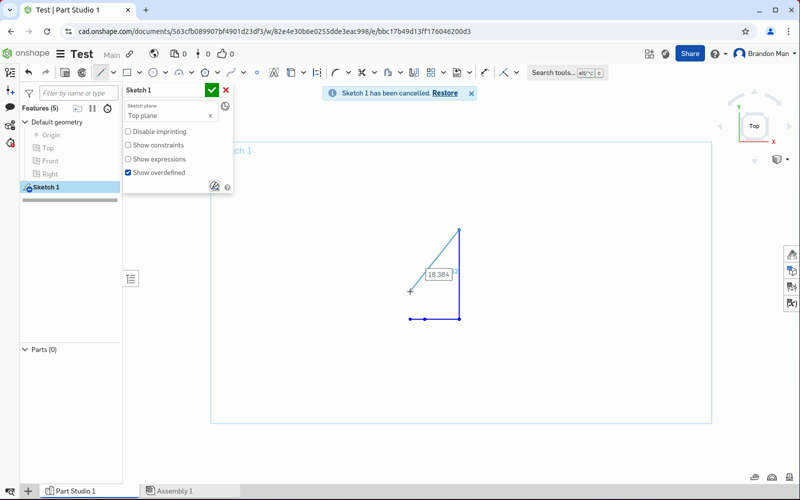
click(410, 291)
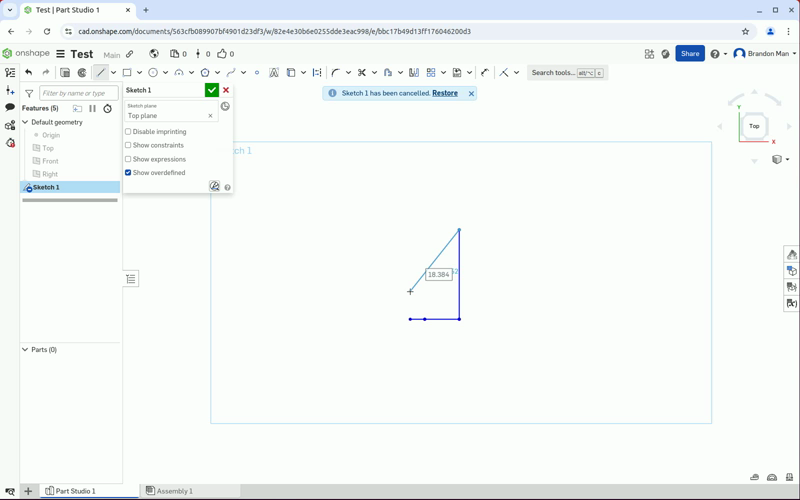
key_up(shift)
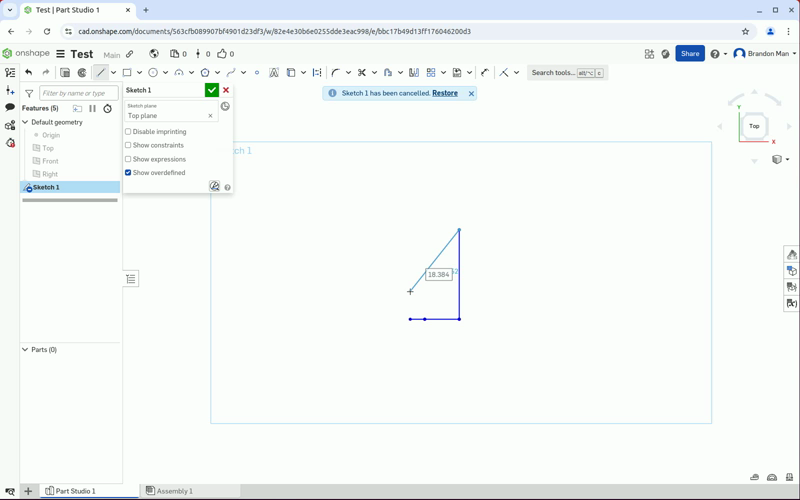
mouse_move(440, 291)
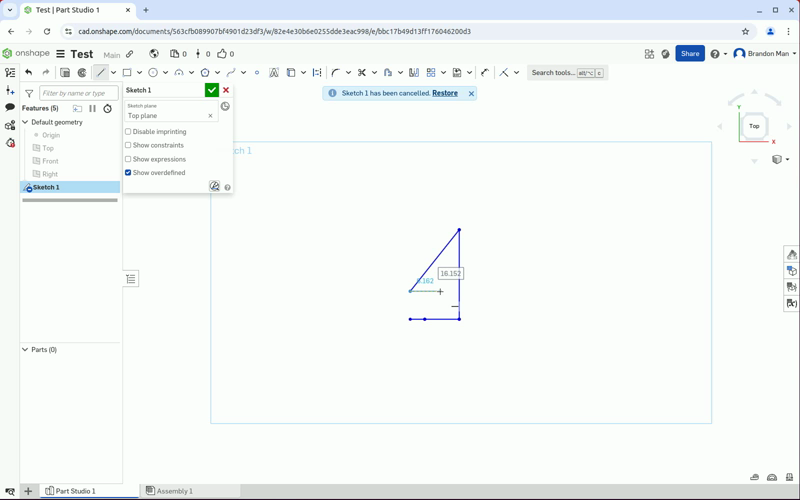
key_down(shift)
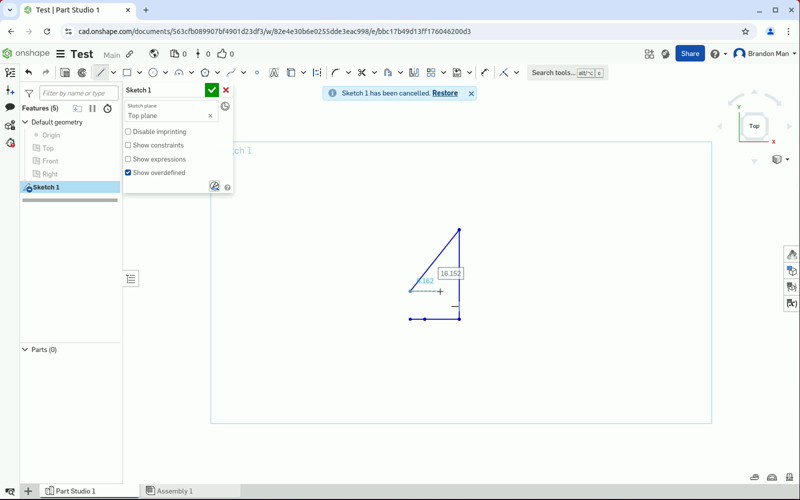
mouse_move(410, 319)
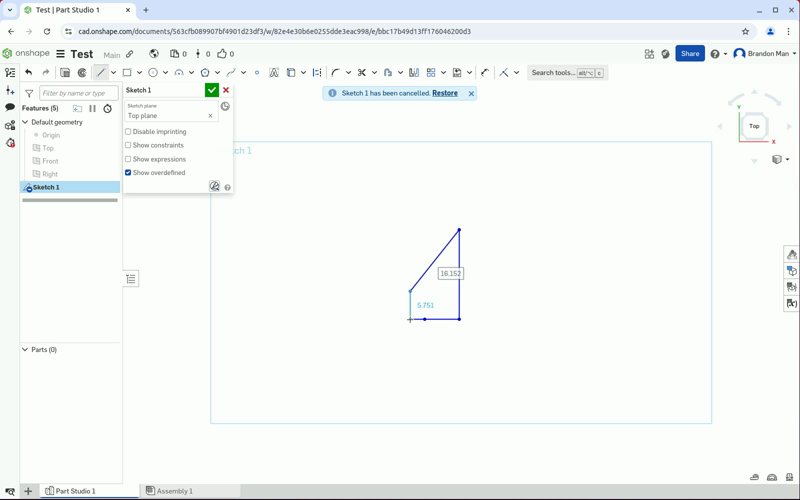
key_up(shift)
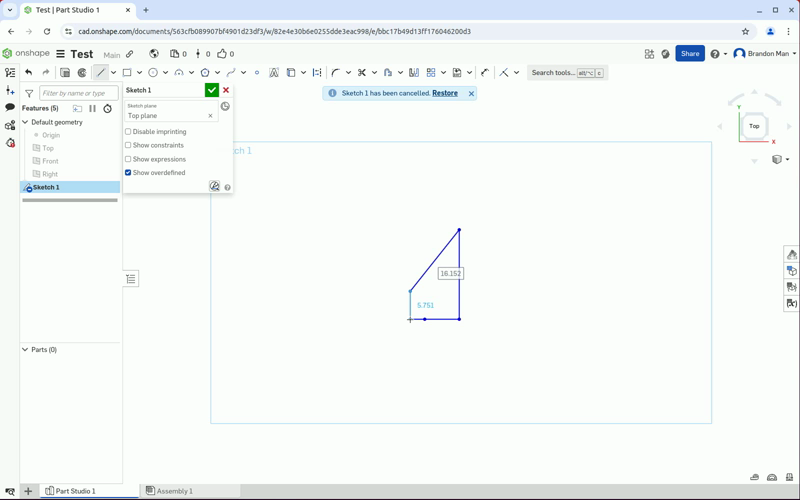
click(410, 319)
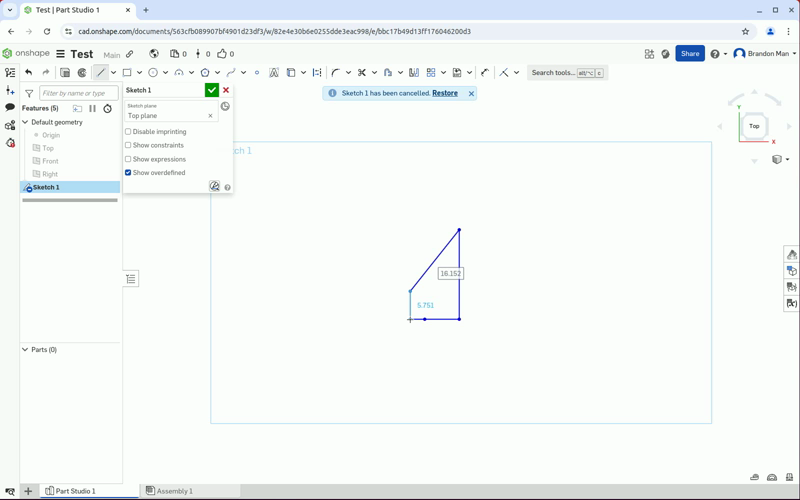
key(esc)
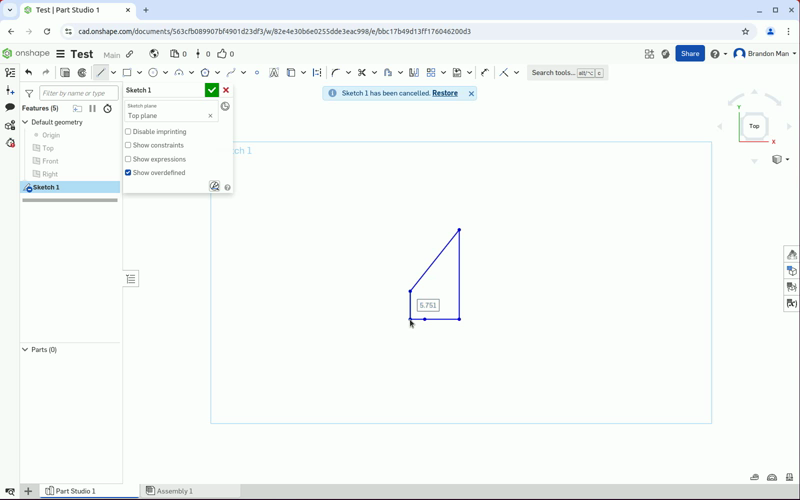
mouse_move(445, 290)
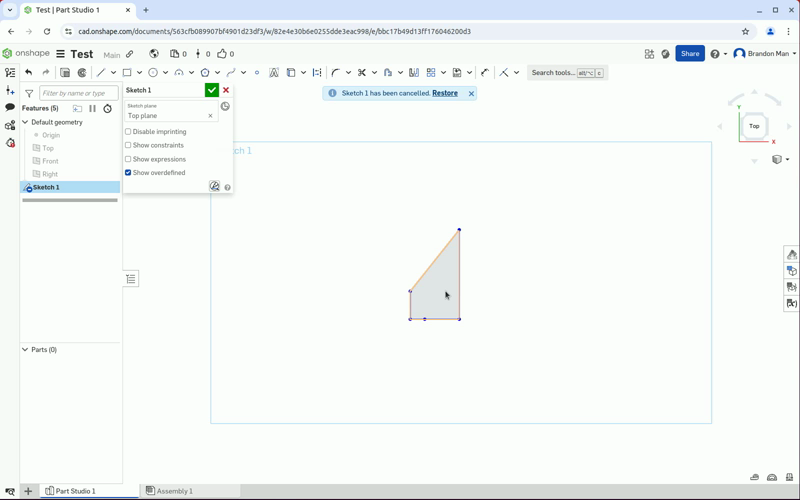
click(445, 290)
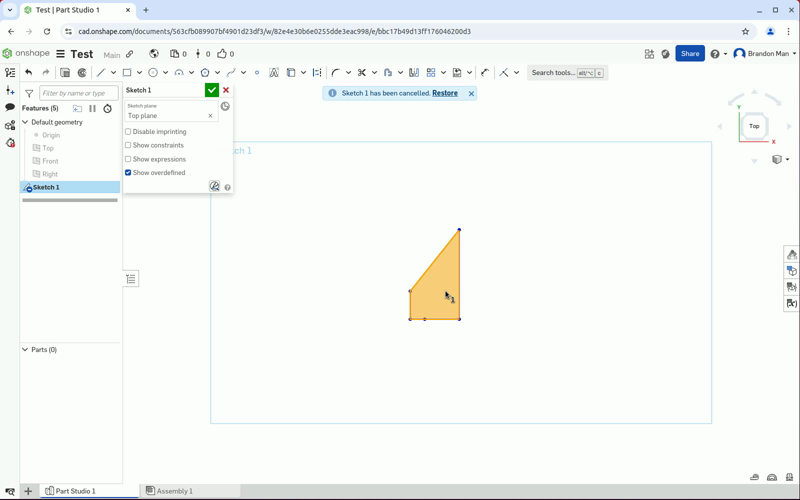
mouse_move(73, 352)
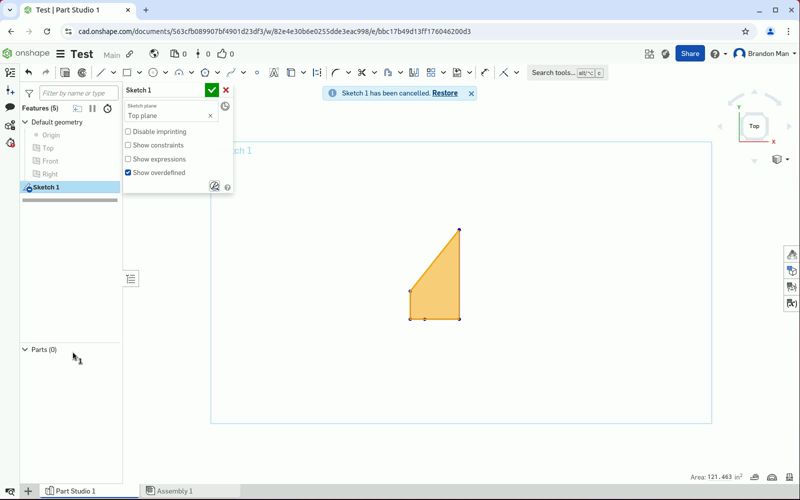
key(shift+y)
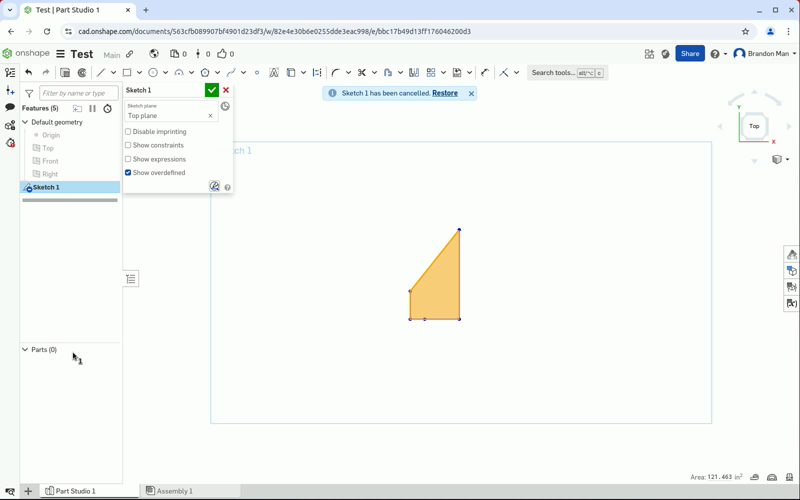
key(shift+e)
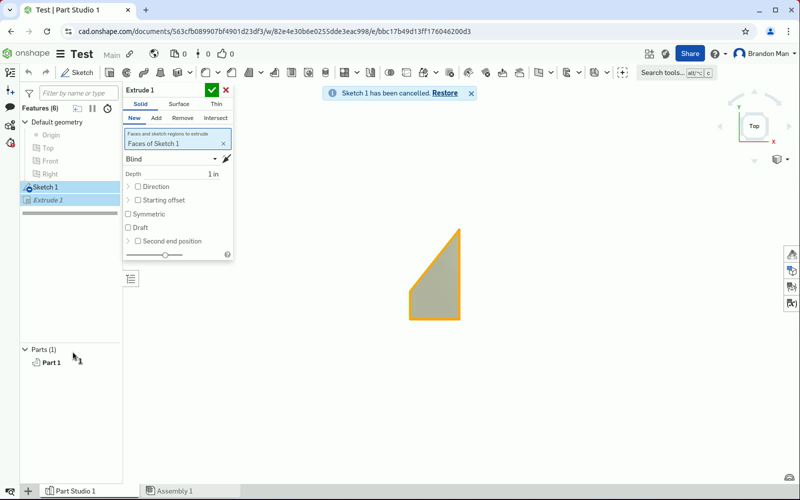
mouse_move(143, 106)
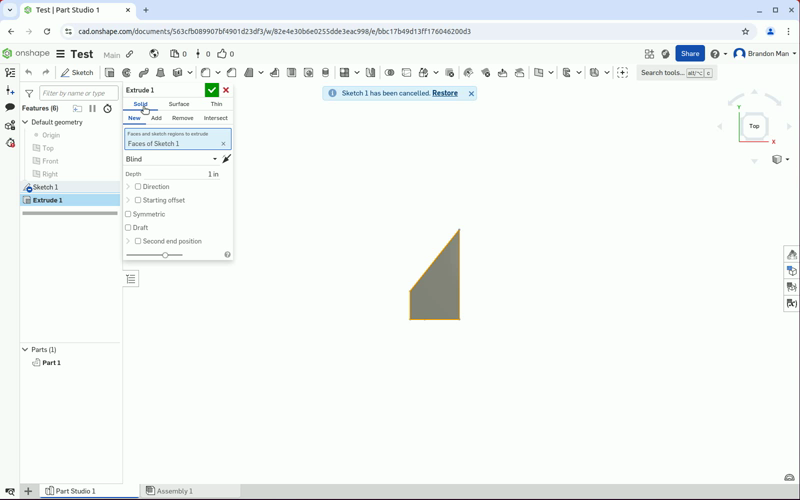
click(143, 106)
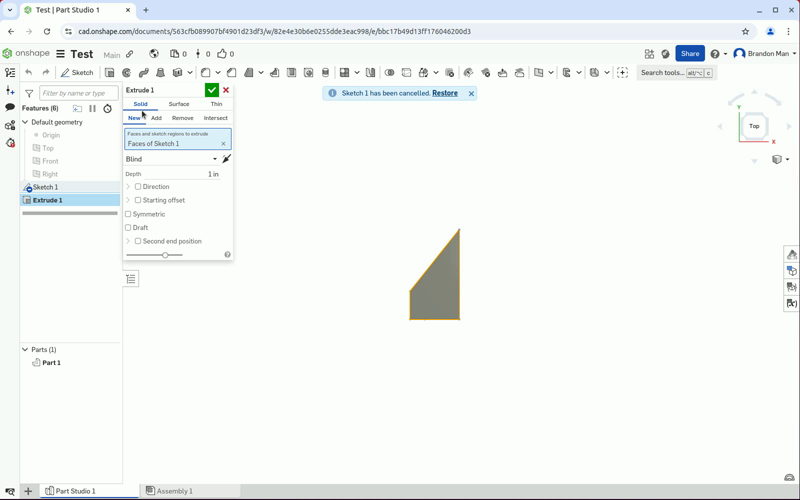
mouse_move(137, 120)
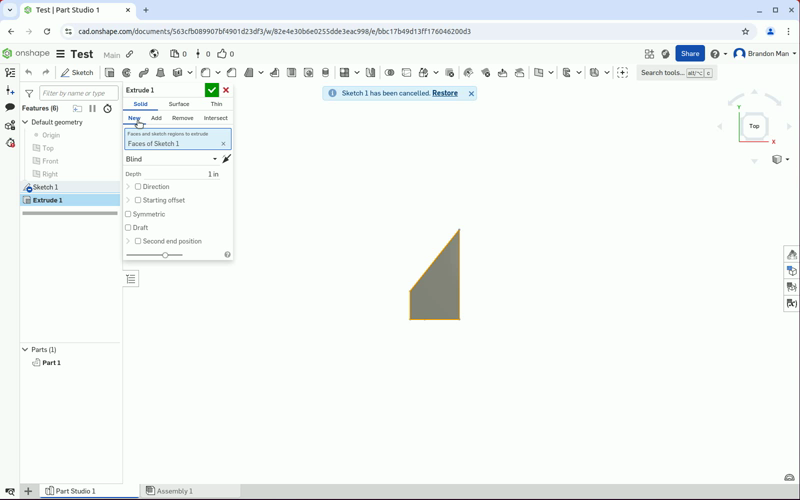
click(137, 120)
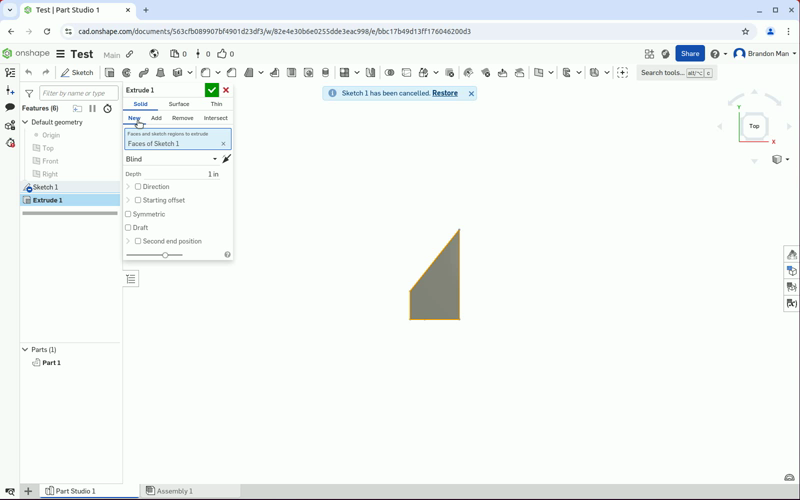
key(tab, 4)
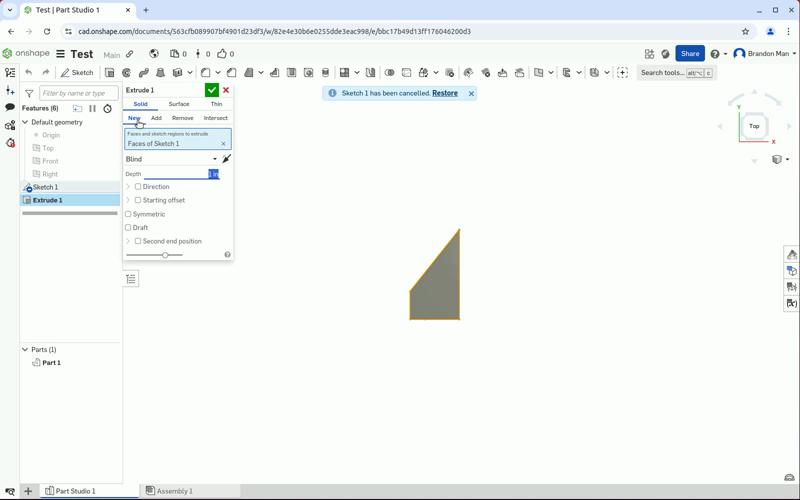
text(1.926)
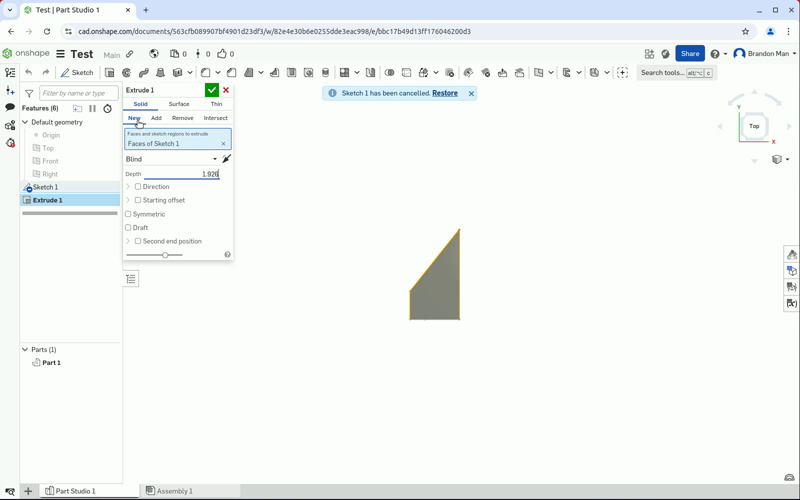
key(enter)
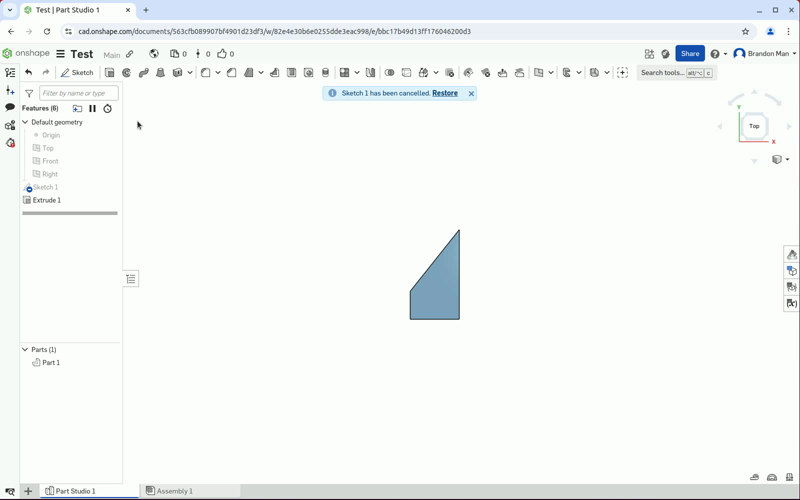
key(shift+h)
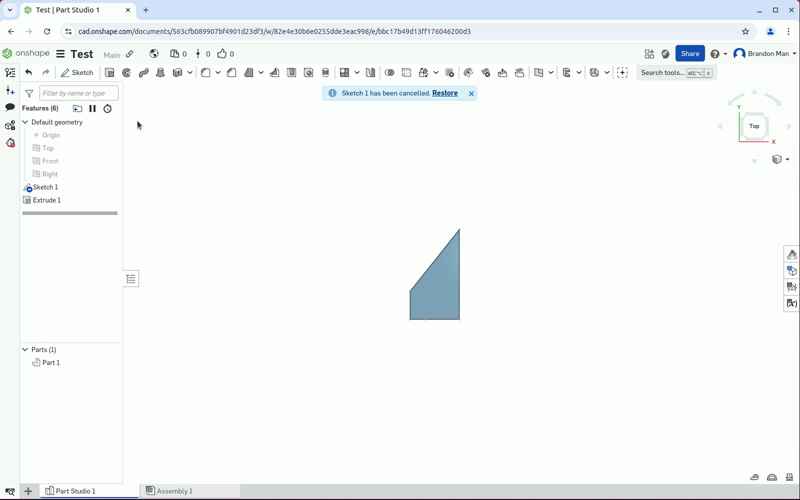
key(shift+h)
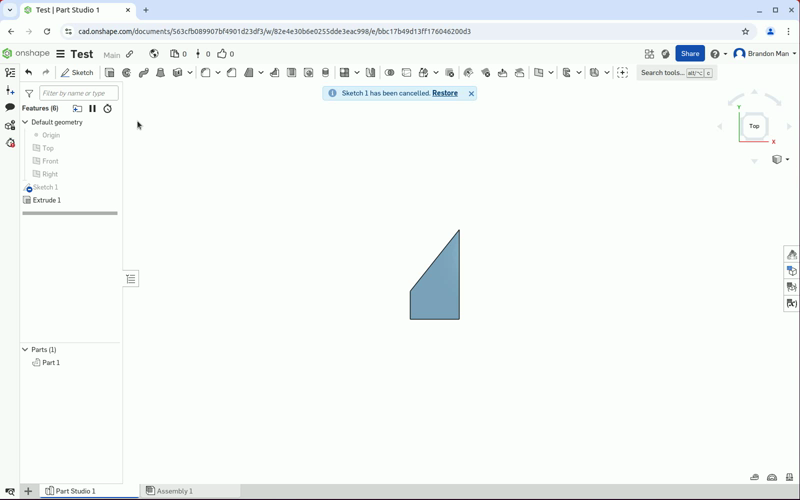
mouse_move(73, 189)
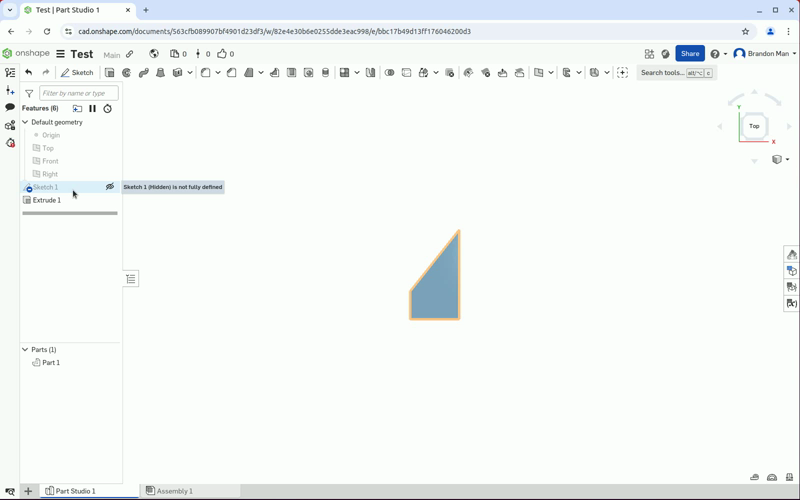
click(73, 189)
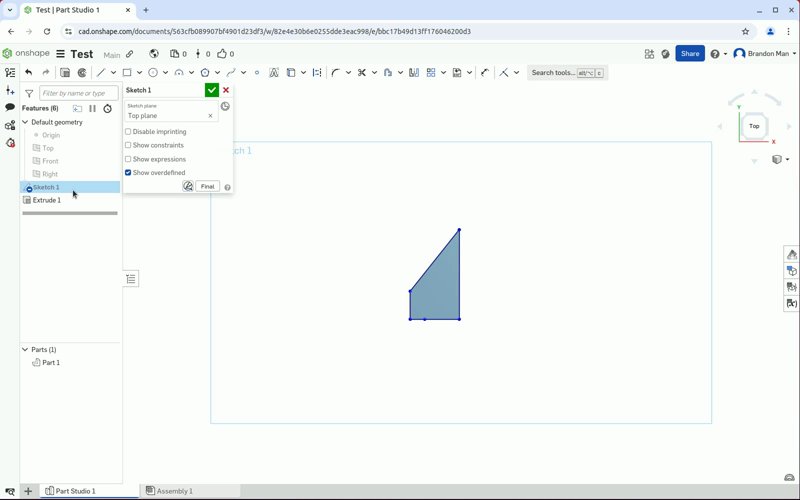
mouse_move(229, 92)
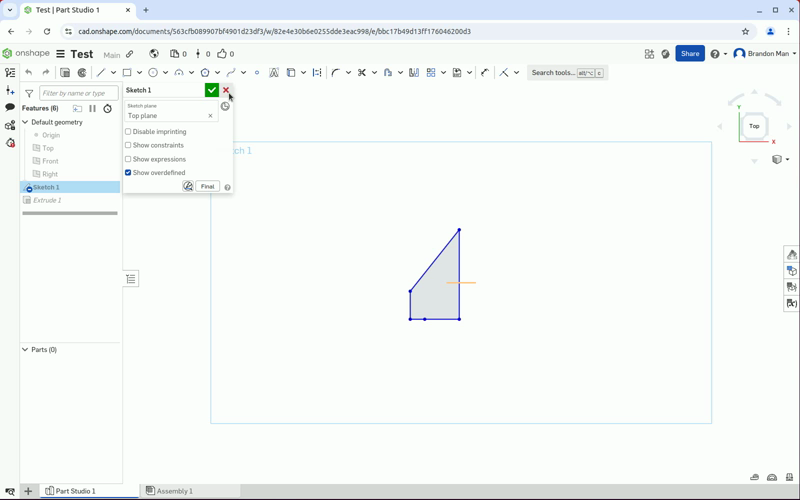
click(229, 92)
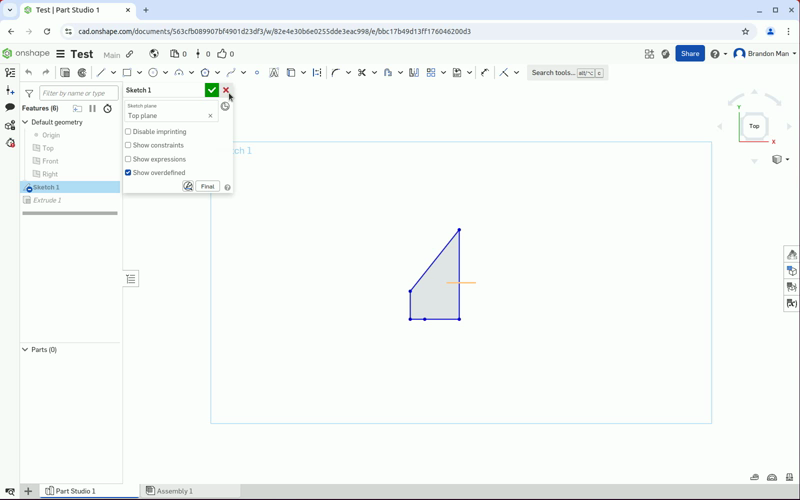
key(shift+s)
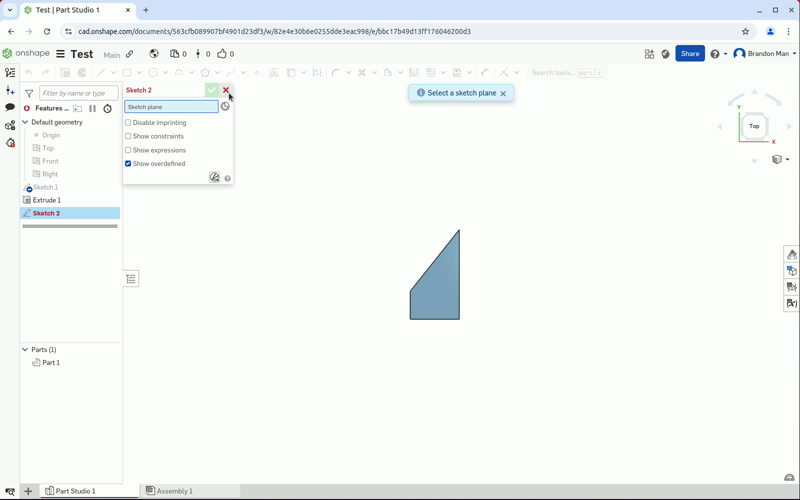
mouse_move(73, 150)
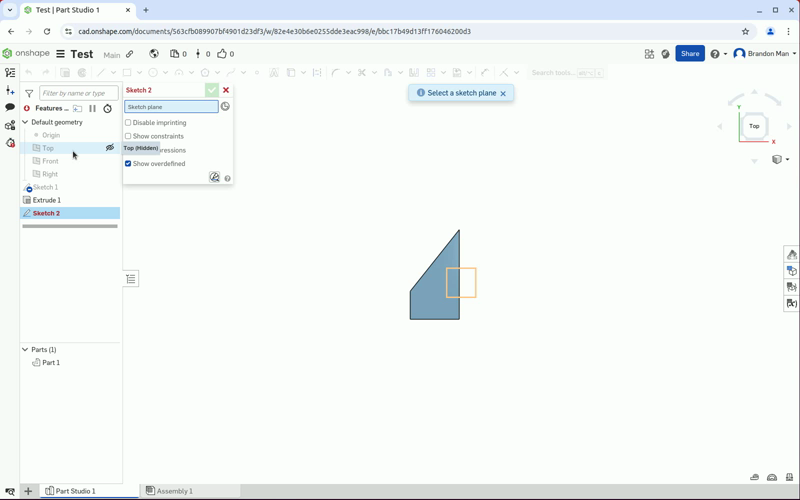
click(73, 150)
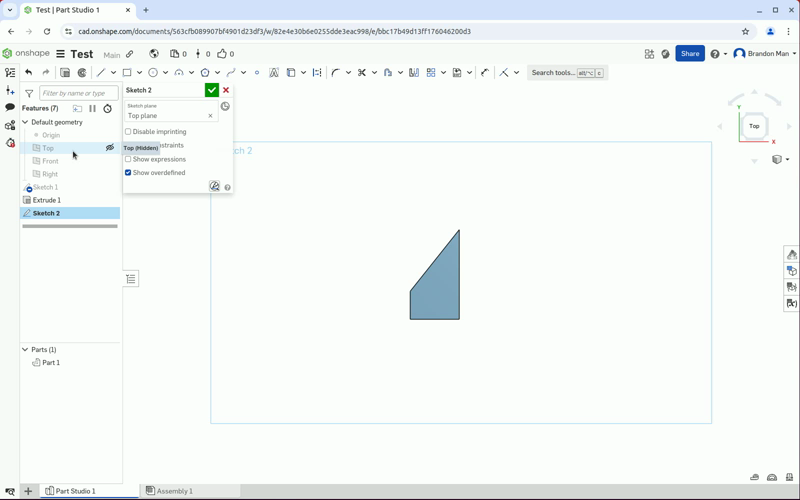
mouse_move(73, 352)
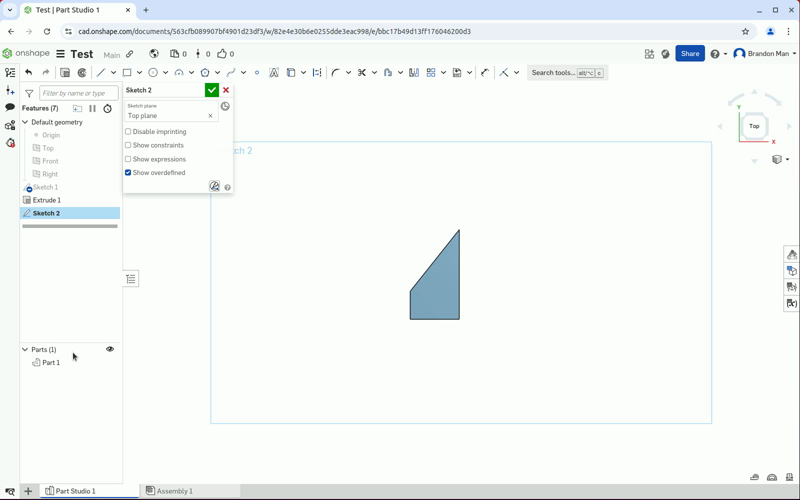
key(y)
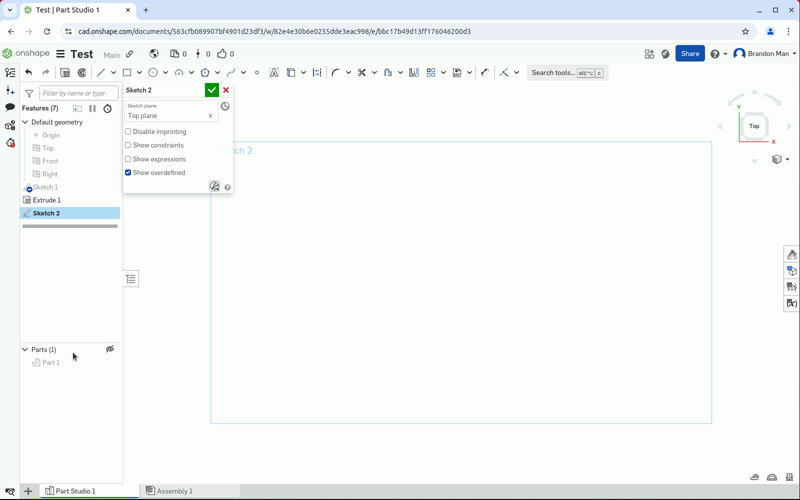
key(l)
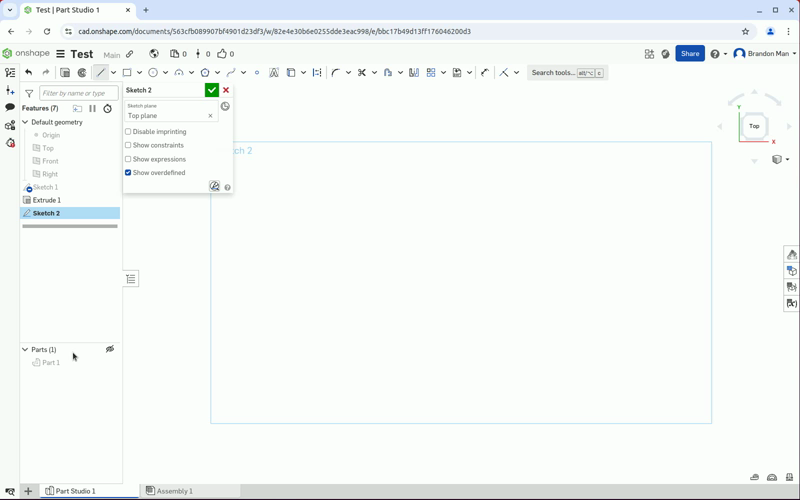
key_down(shift)
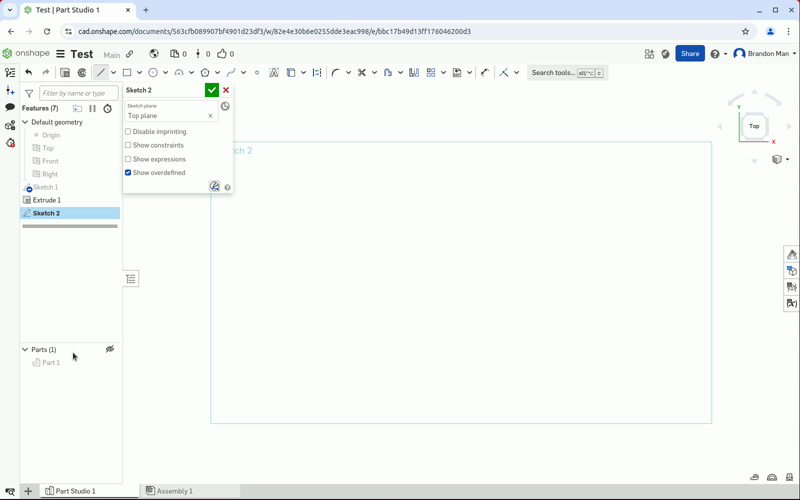
mouse_move(467, 319)
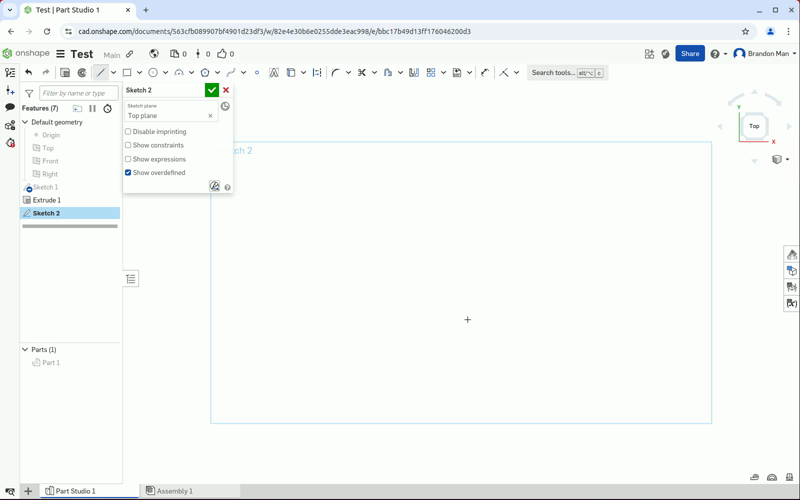
click(467, 319)
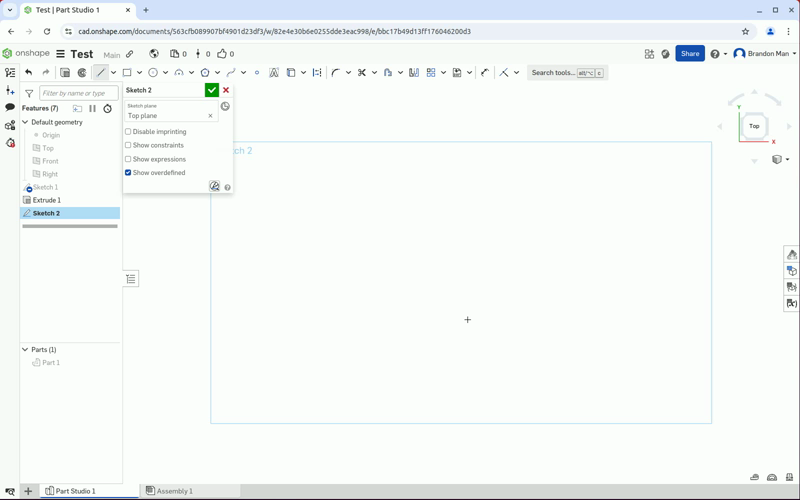
key_up(shift)
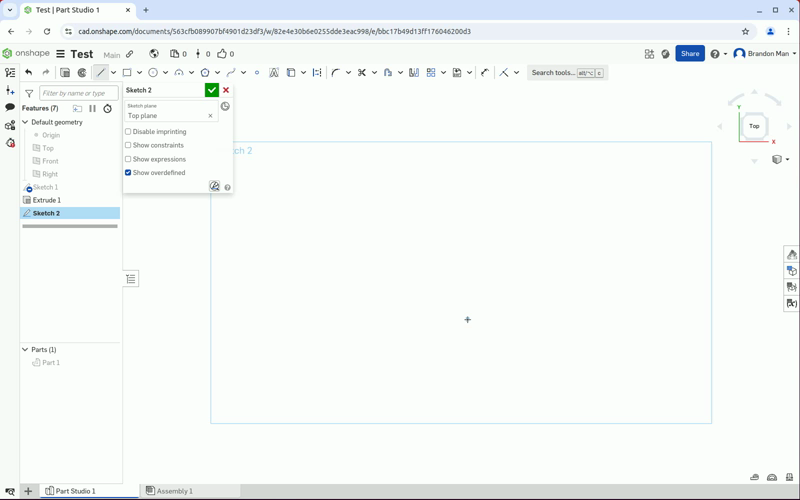
key_down(shift)
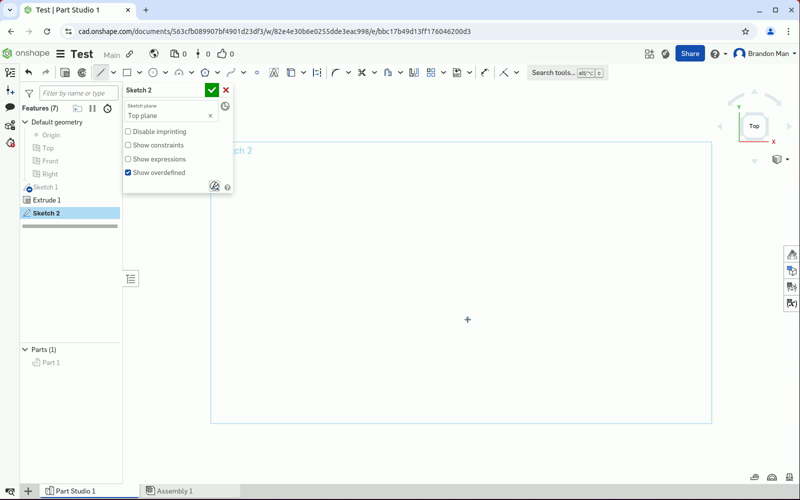
mouse_move(497, 319)
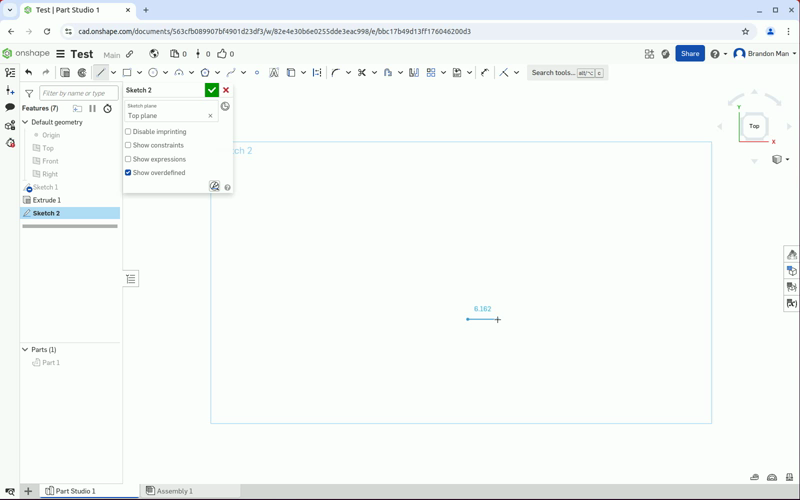
mouse_move(519, 319)
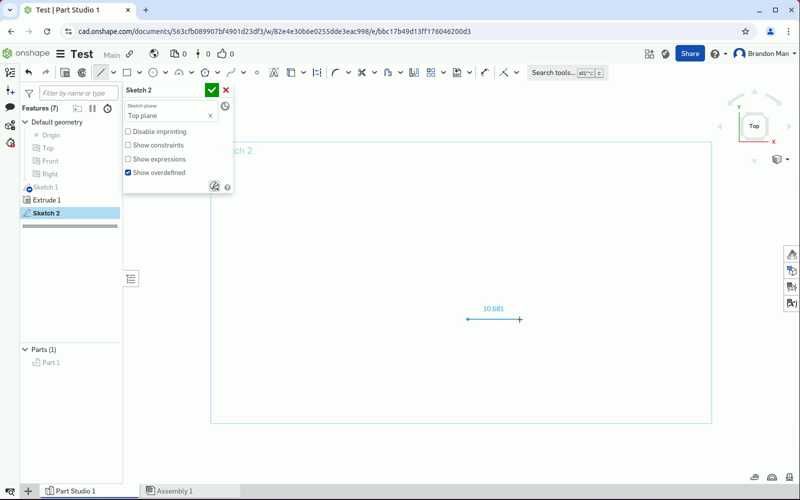
click(519, 319)
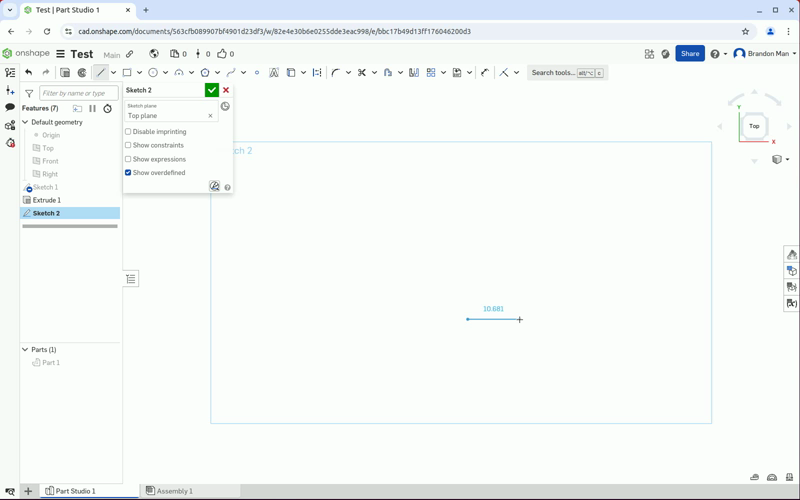
key_up(shift)
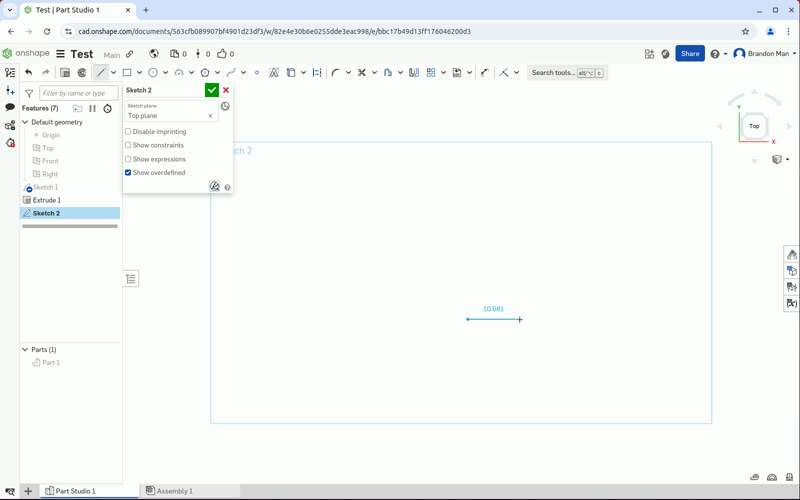
key_down(shift)
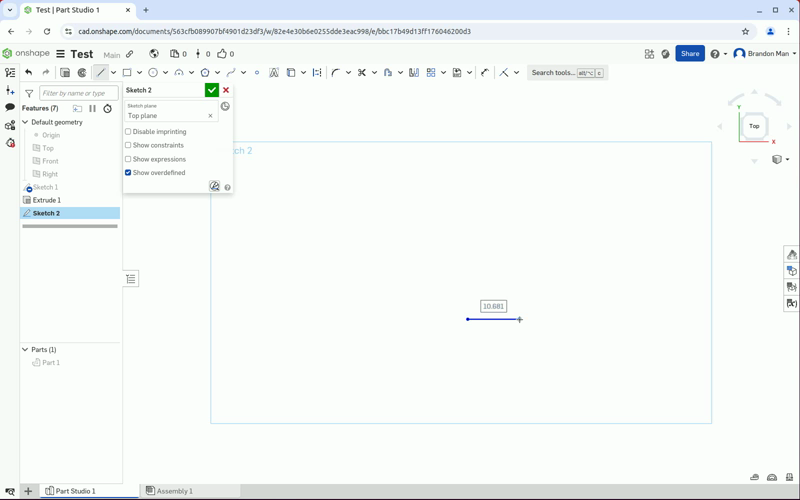
mouse_move(519, 229)
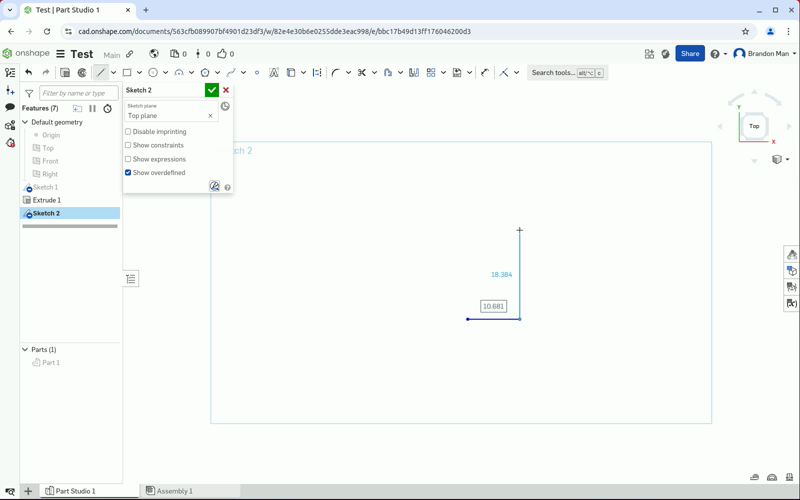
click(519, 229)
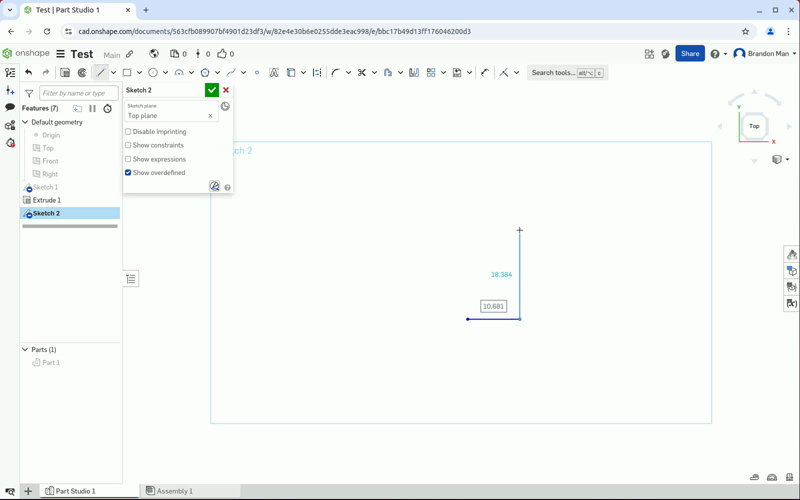
key_up(shift)
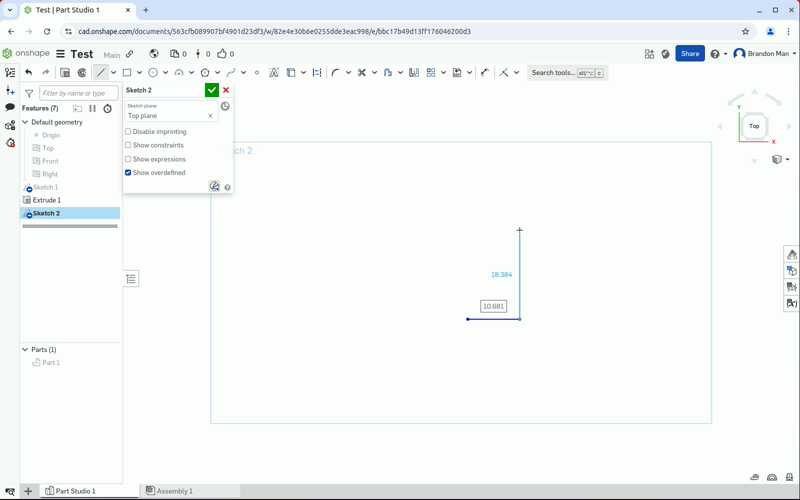
key_down(shift)
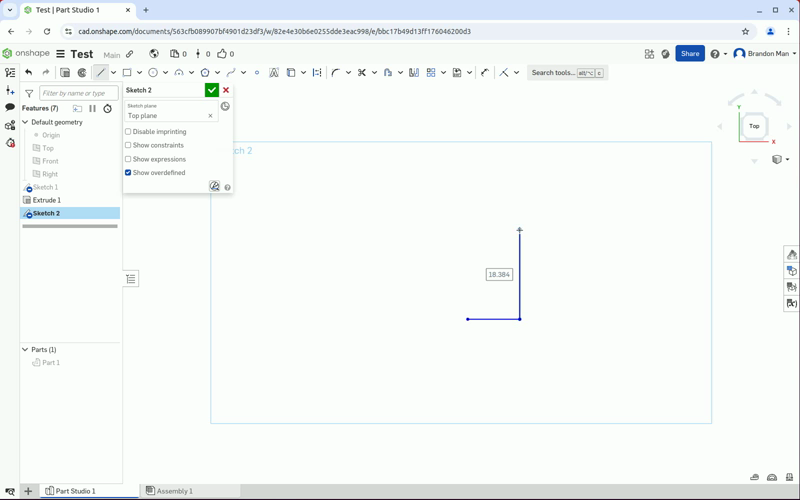
mouse_move(549, 229)
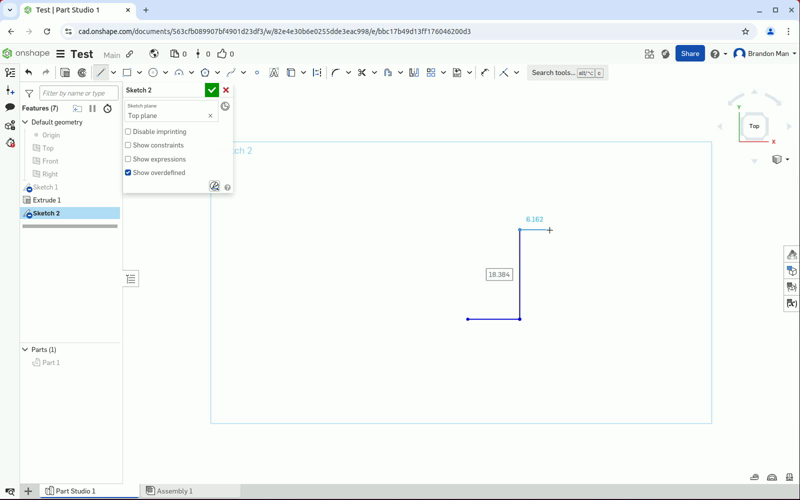
mouse_move(467, 229)
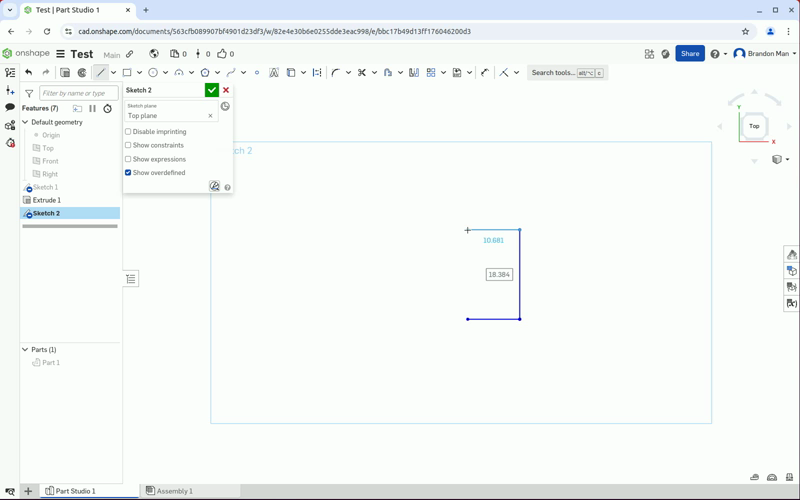
click(467, 229)
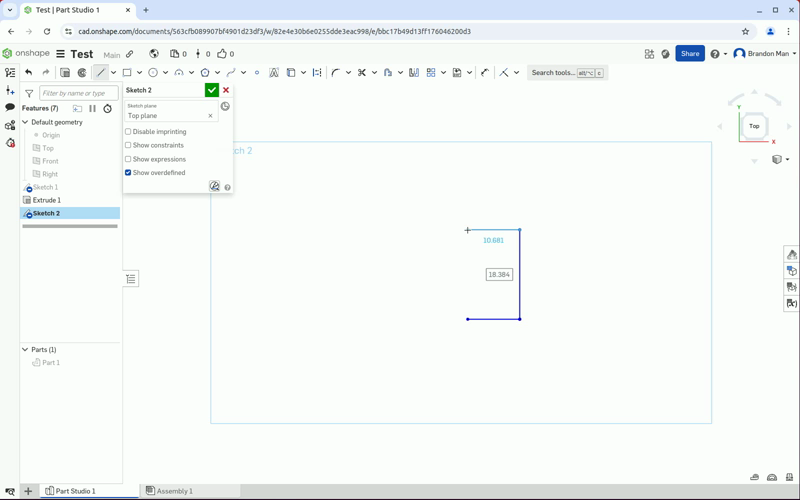
key_up(shift)
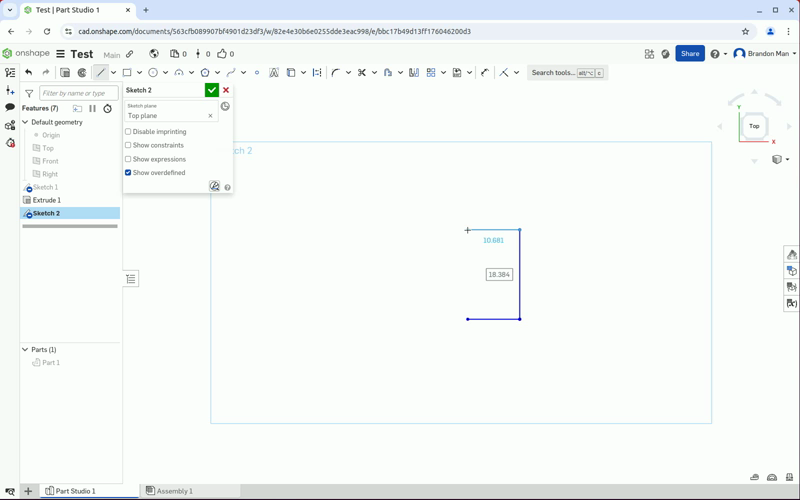
key_down(shift)
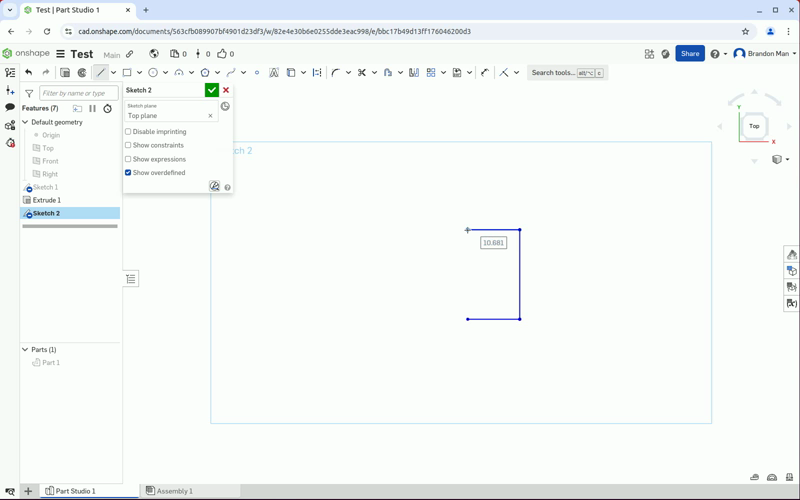
mouse_move(467, 319)
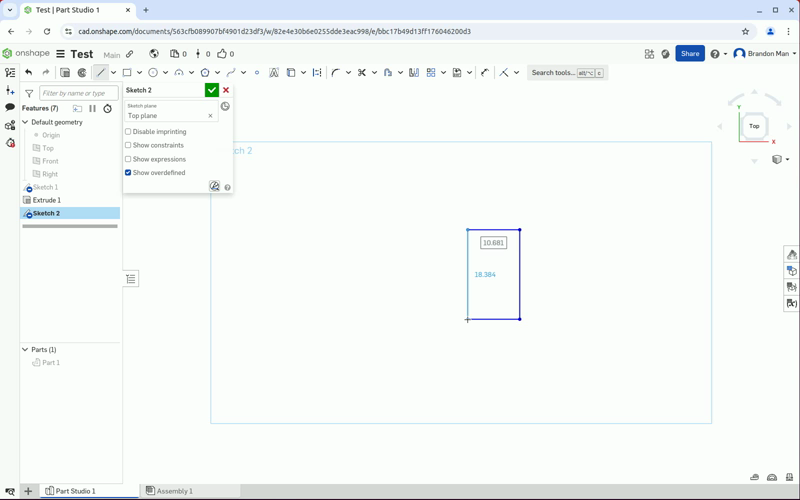
key_up(shift)
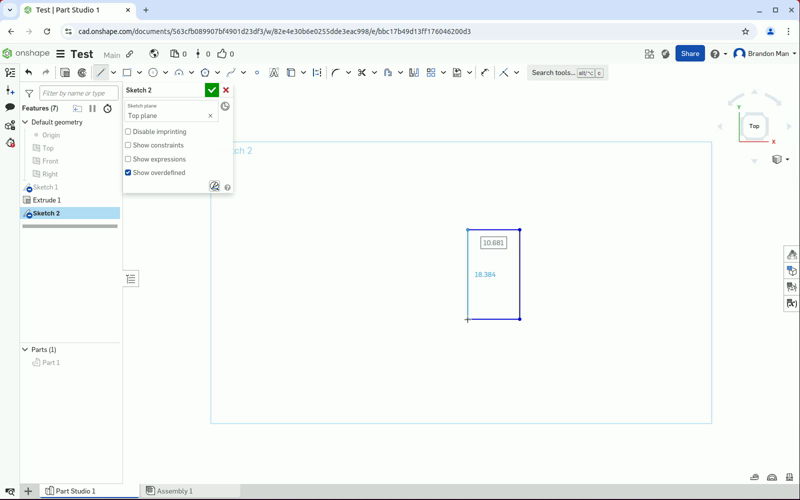
click(467, 319)
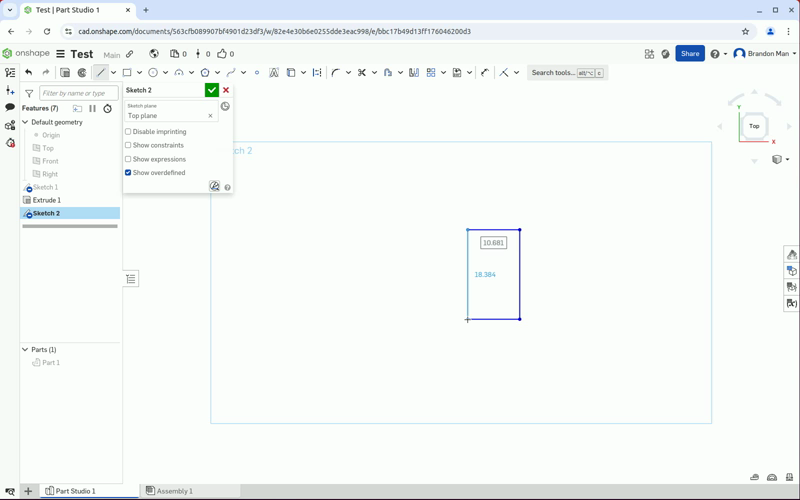
key(esc)
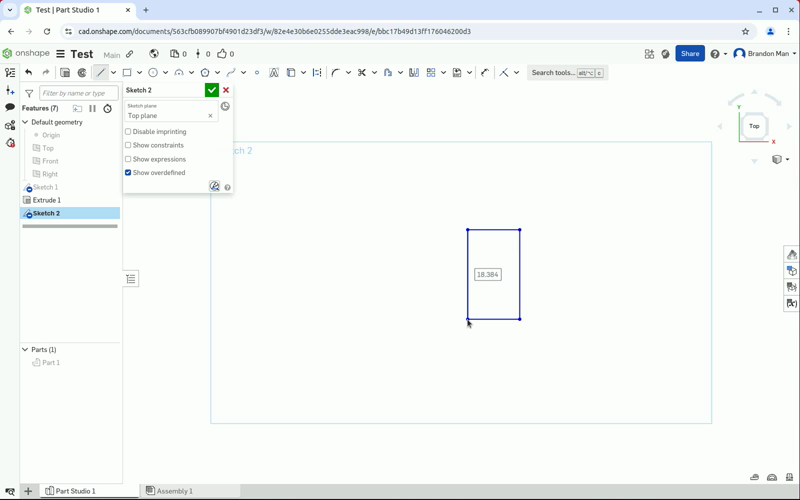
mouse_move(513, 243)
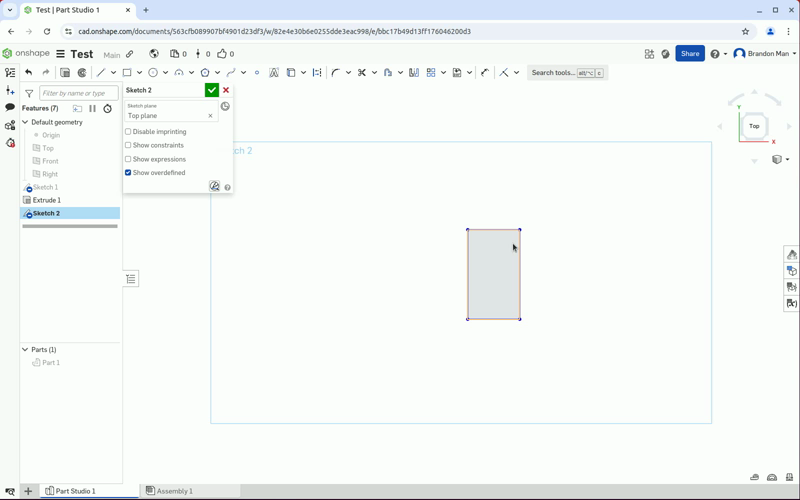
click(513, 243)
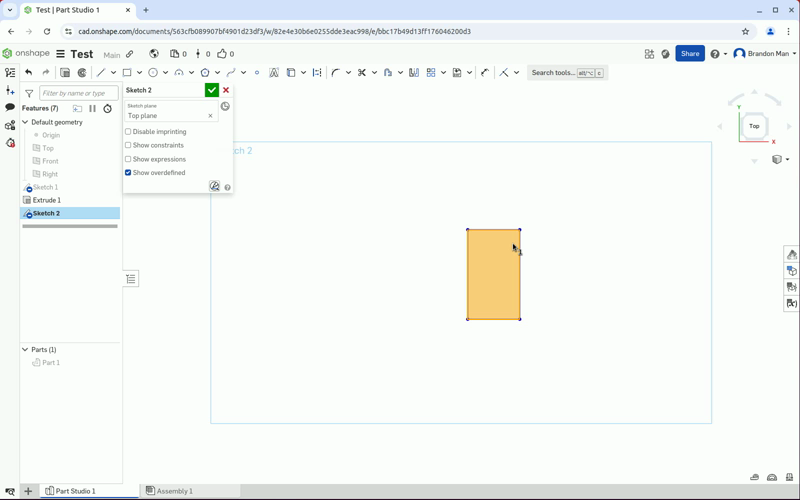
mouse_move(73, 352)
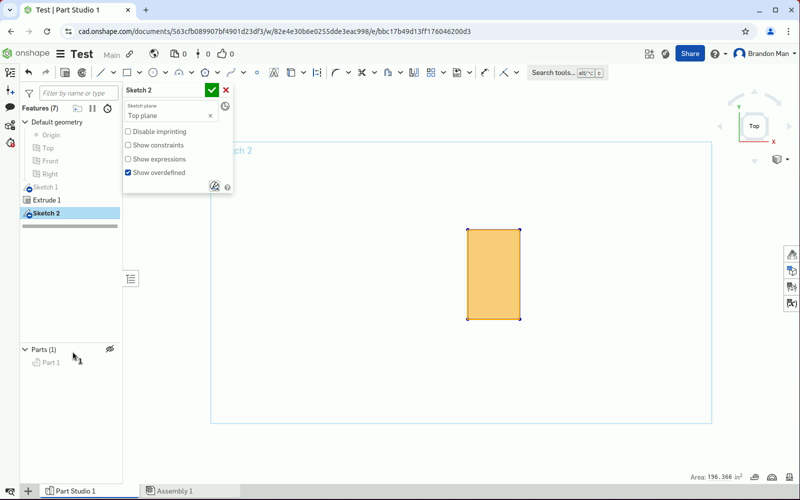
key(shift+y)
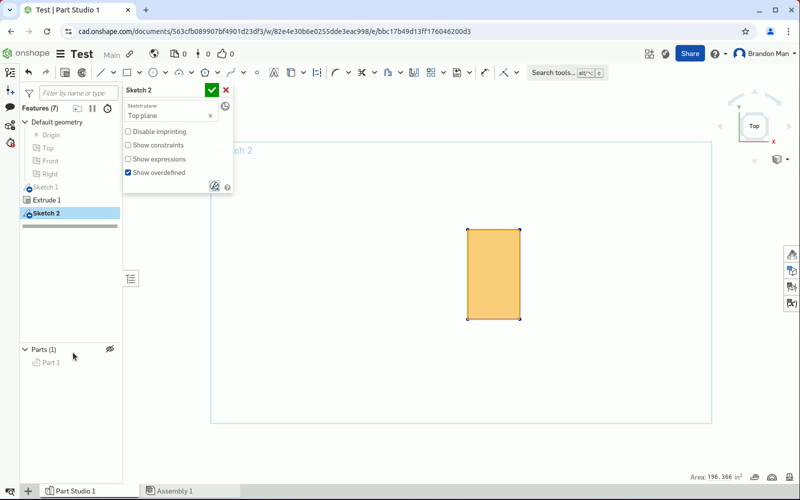
key(shift+e)
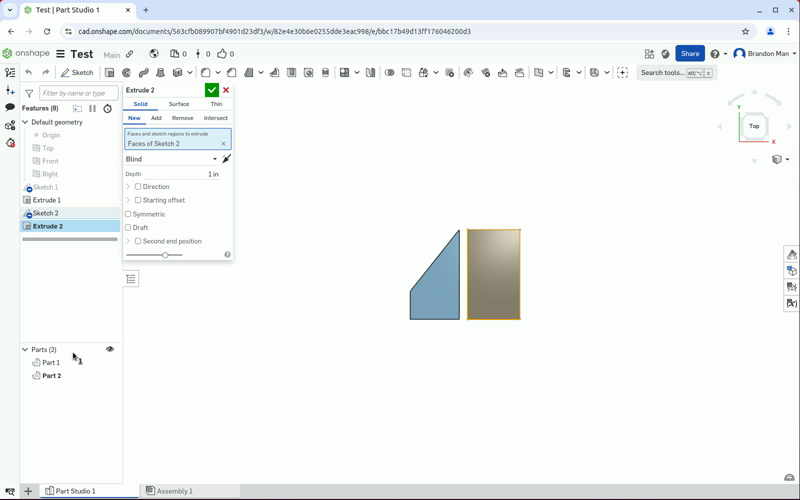
mouse_move(143, 106)
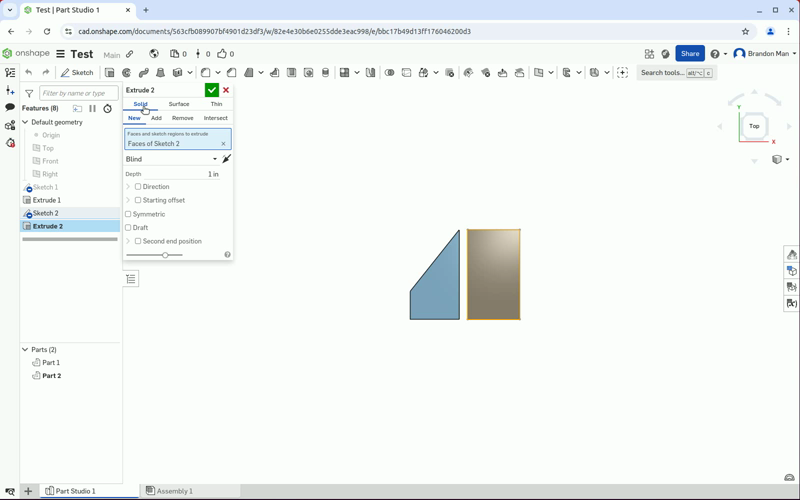
click(143, 106)
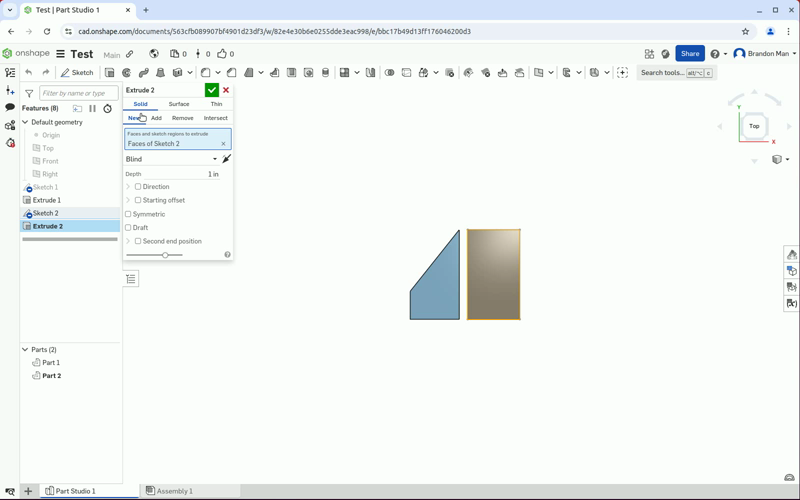
mouse_move(137, 120)
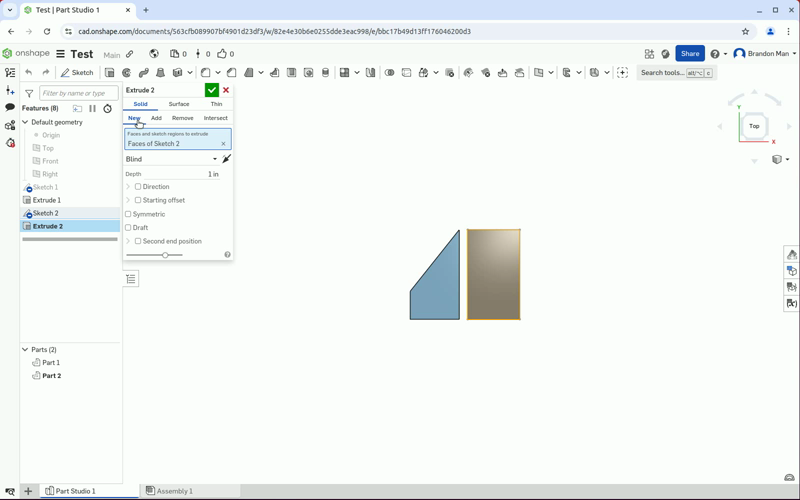
click(137, 120)
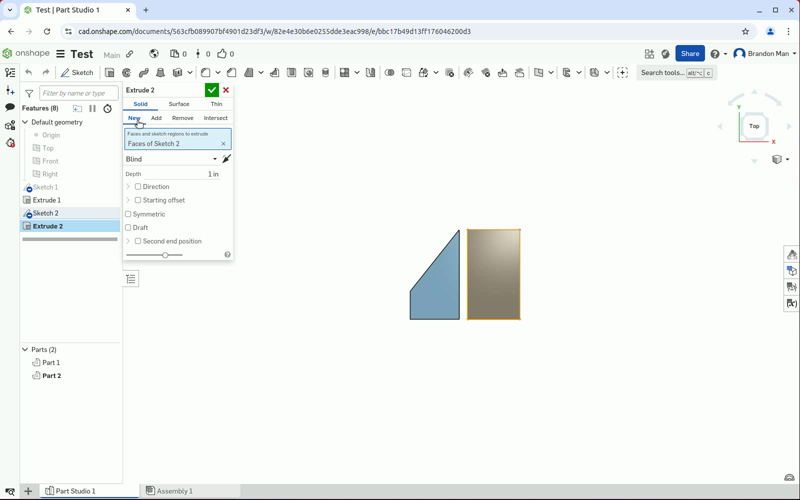
key(tab, 4)
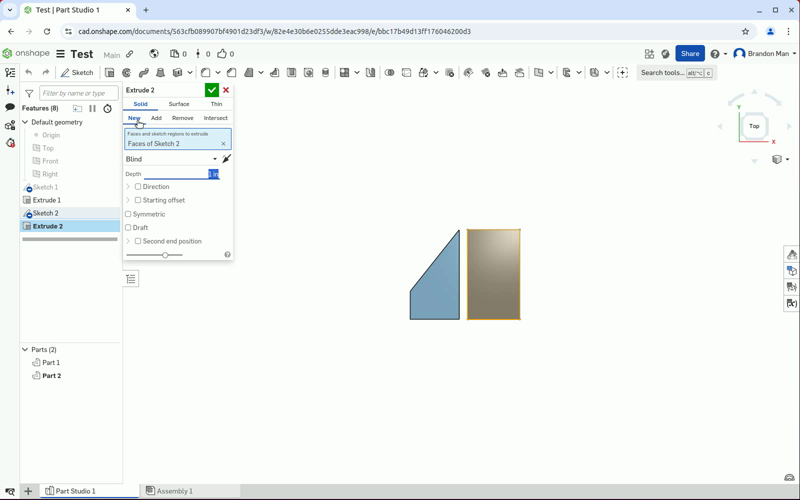
text(1.926)
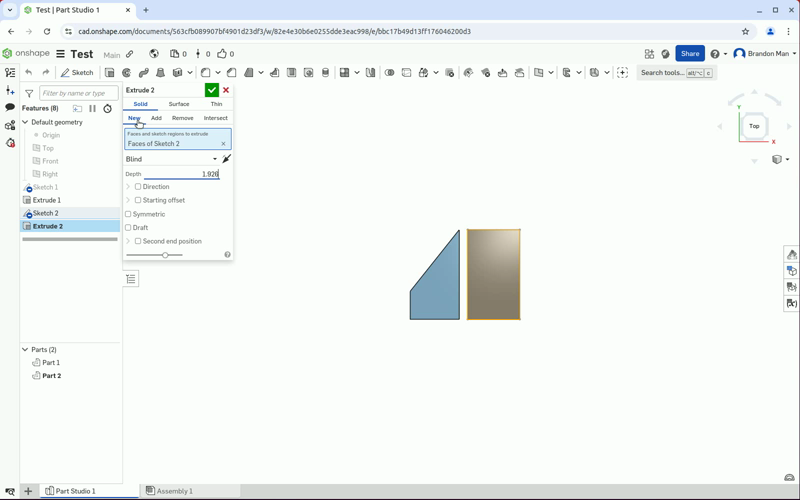
key(enter)
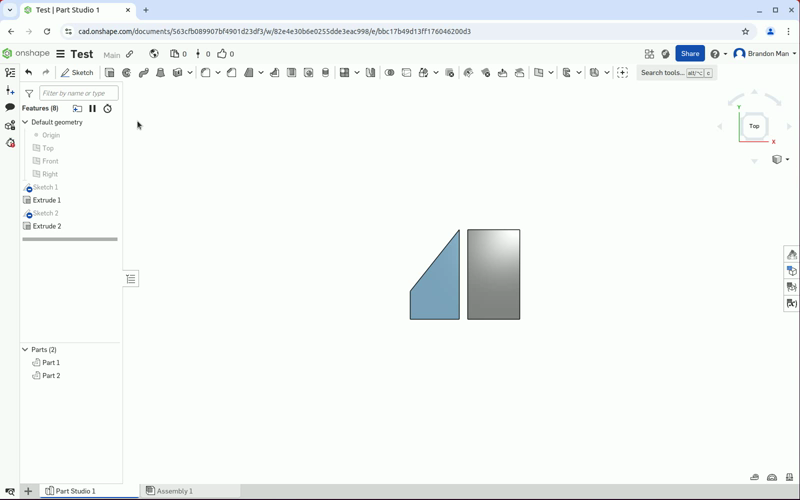
key(shift+h)
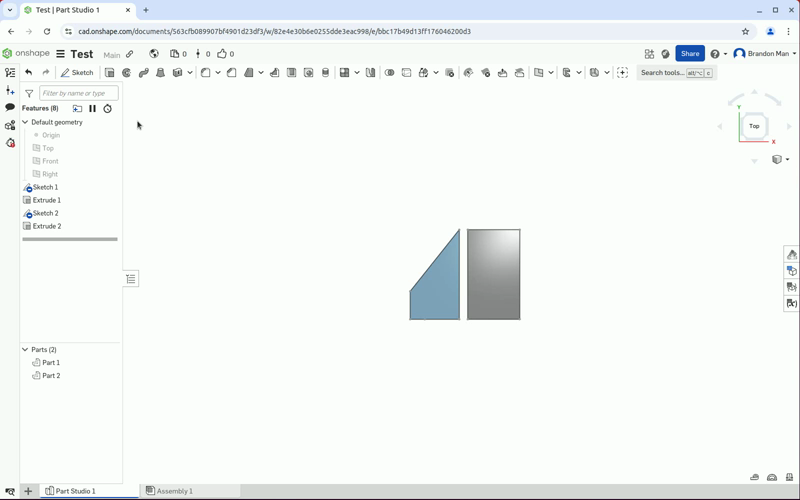
key(shift+h)
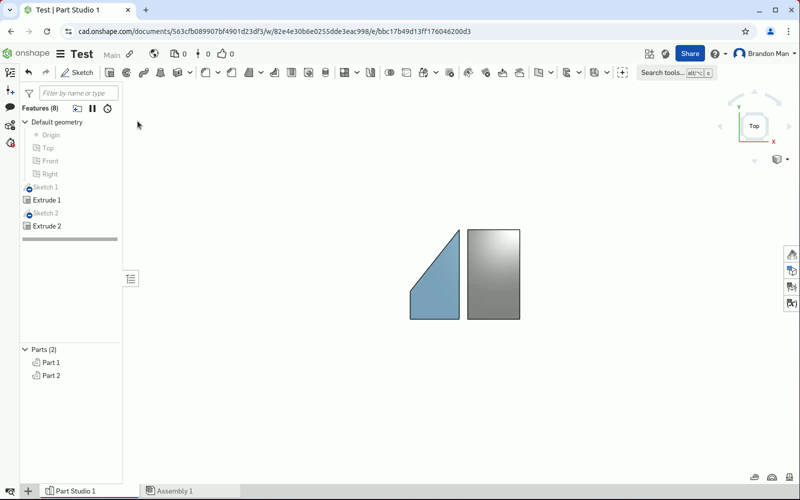
mouse_move(73, 189)
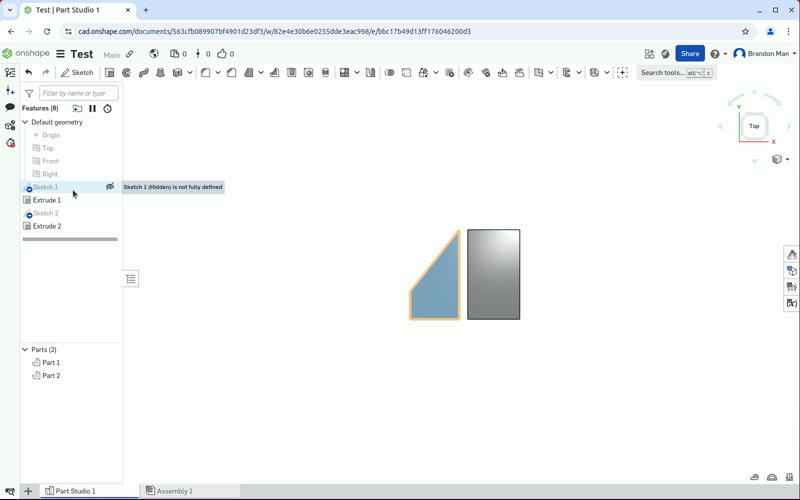
click(73, 189)
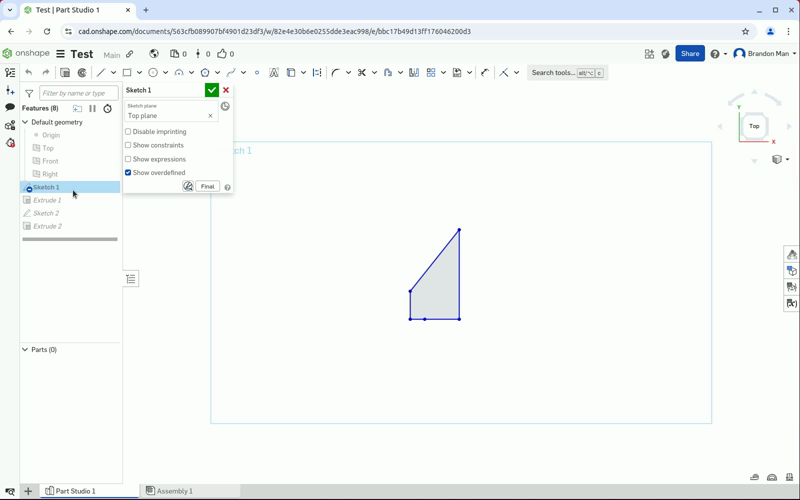
mouse_move(229, 92)
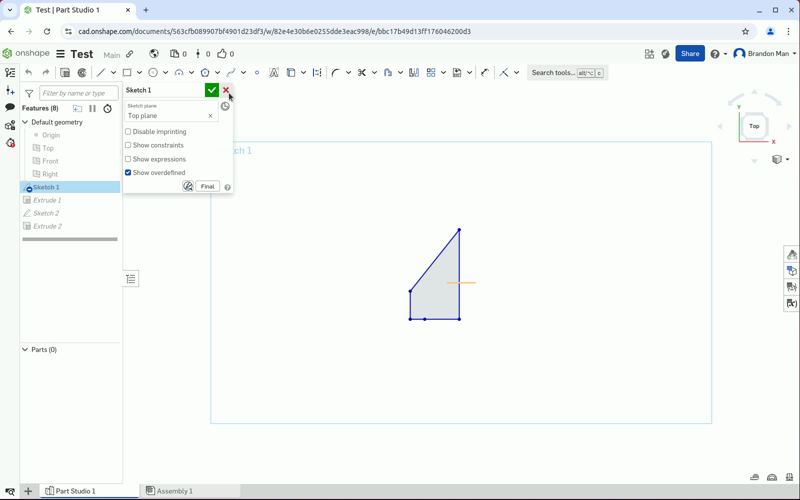
click(229, 92)
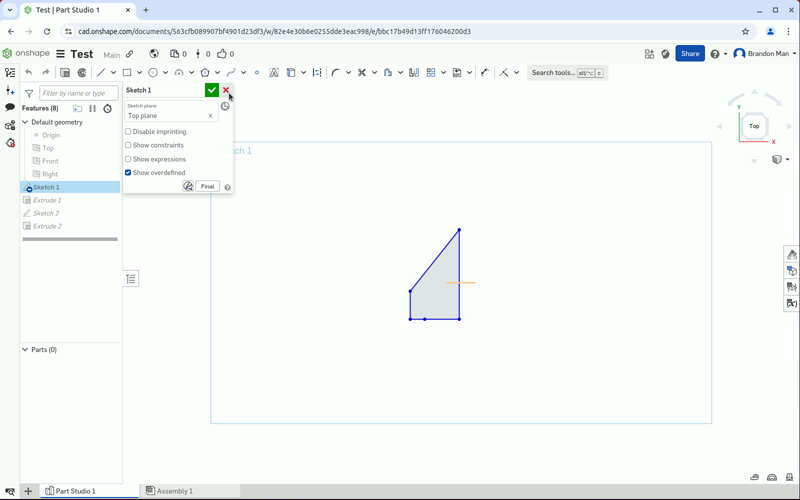
key(shift+s)
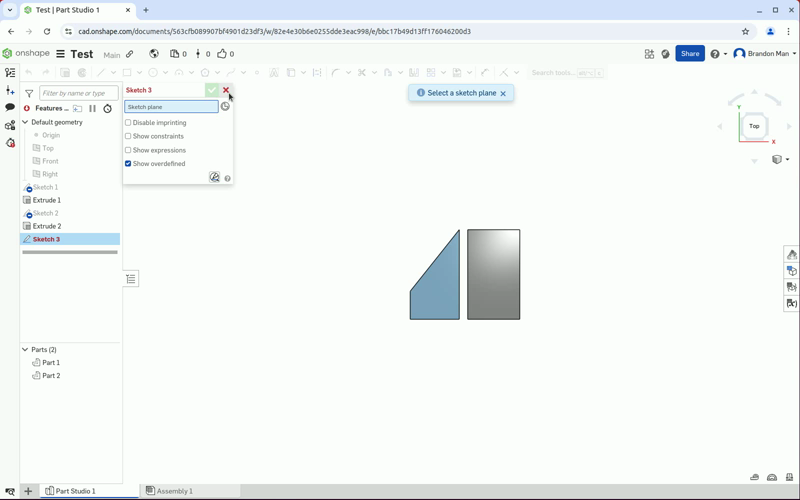
mouse_move(73, 150)
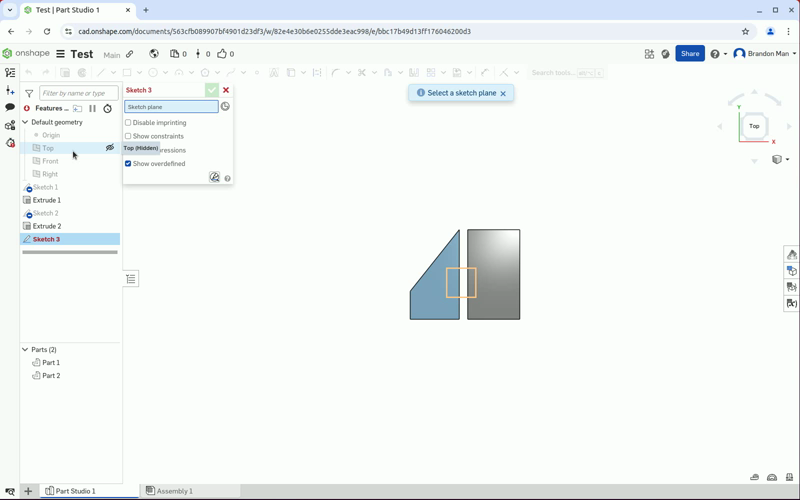
click(73, 150)
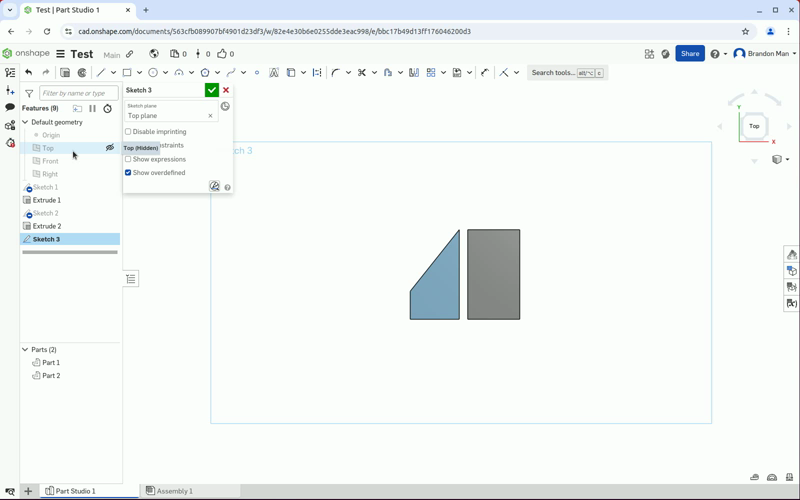
mouse_move(73, 352)
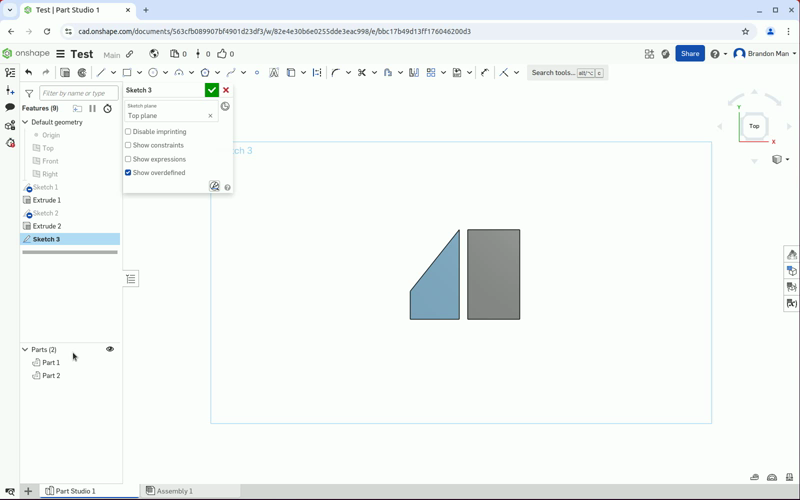
key(y)
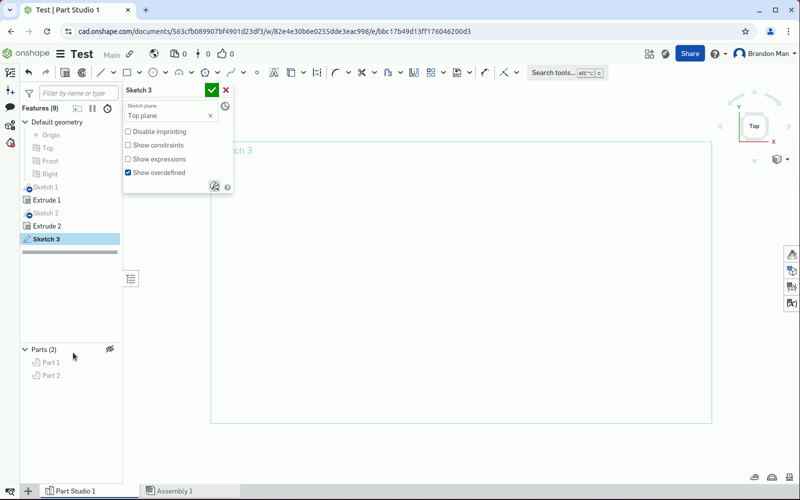
key(l)
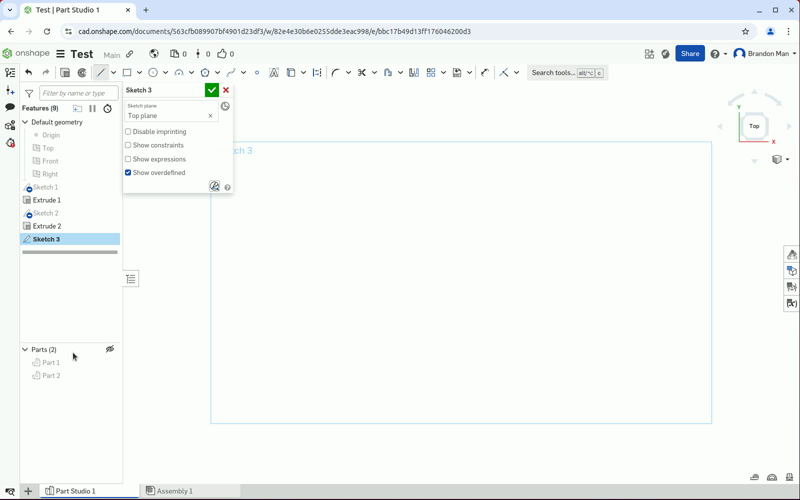
key_down(shift)
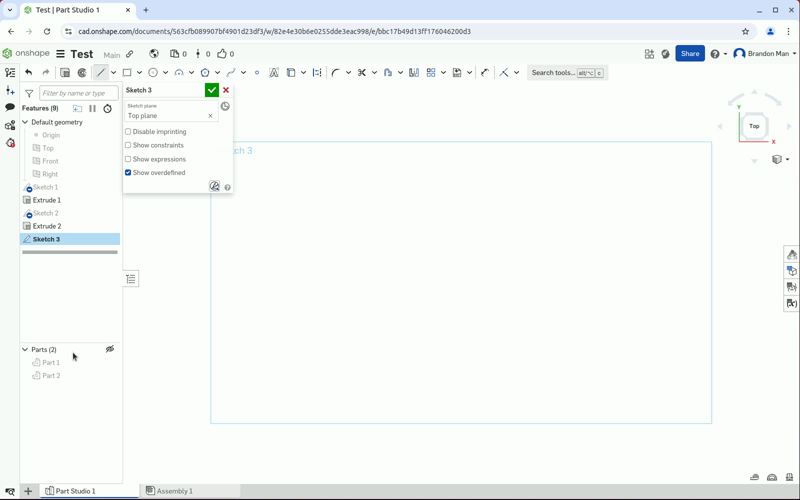
mouse_move(528, 279)
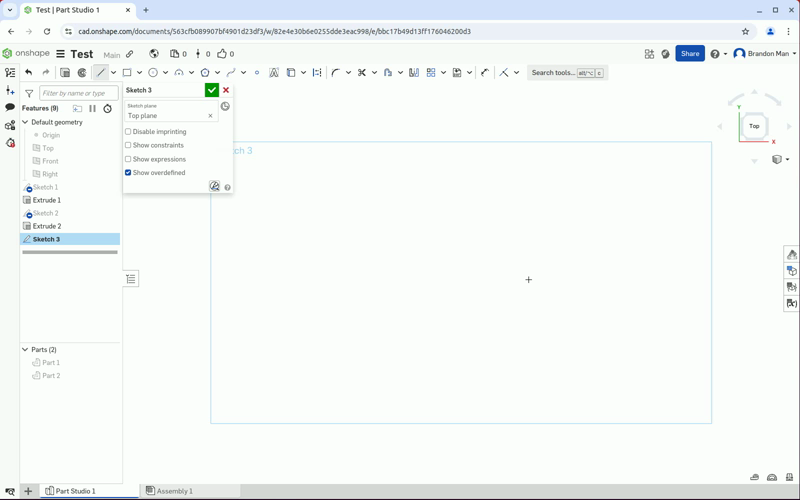
click(528, 279)
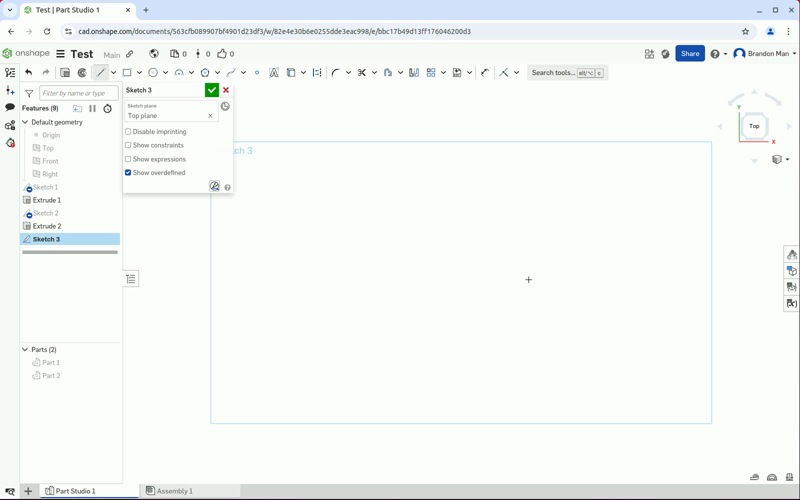
key_up(shift)
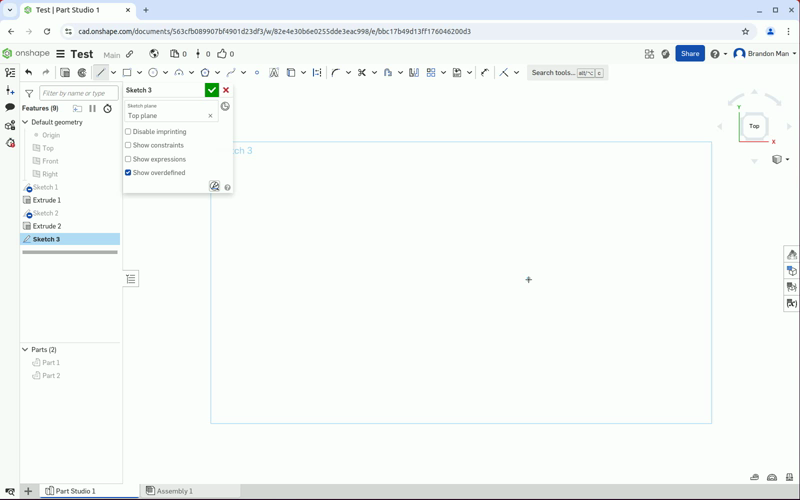
key_down(shift)
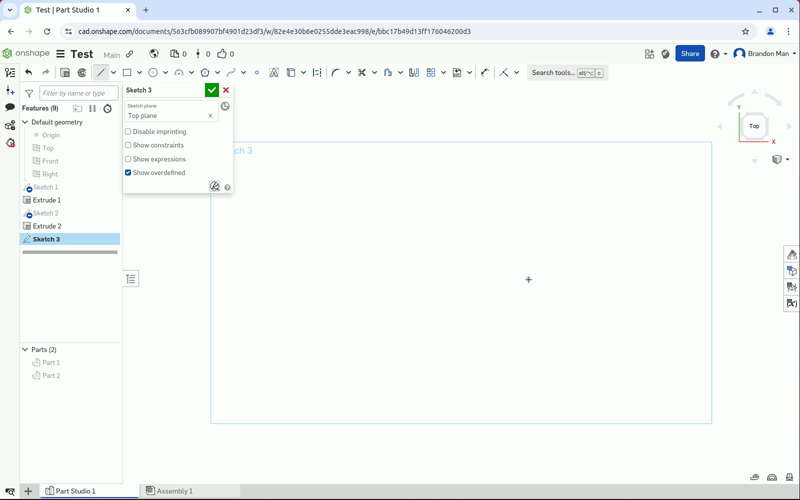
mouse_move(558, 279)
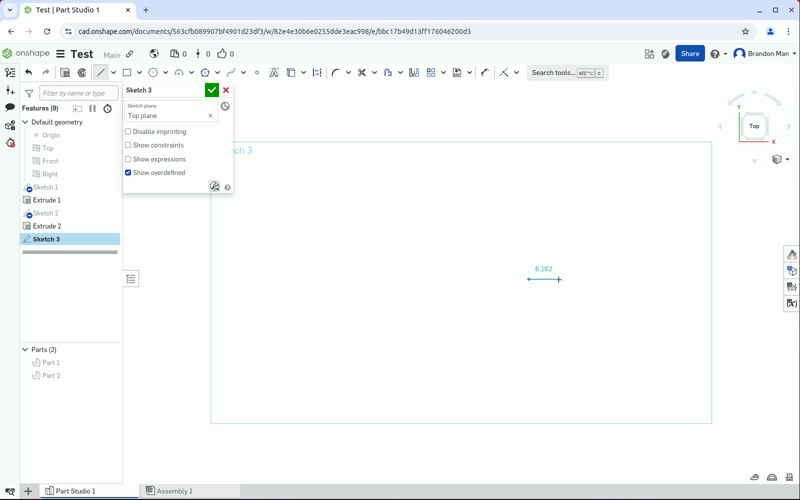
mouse_move(573, 279)
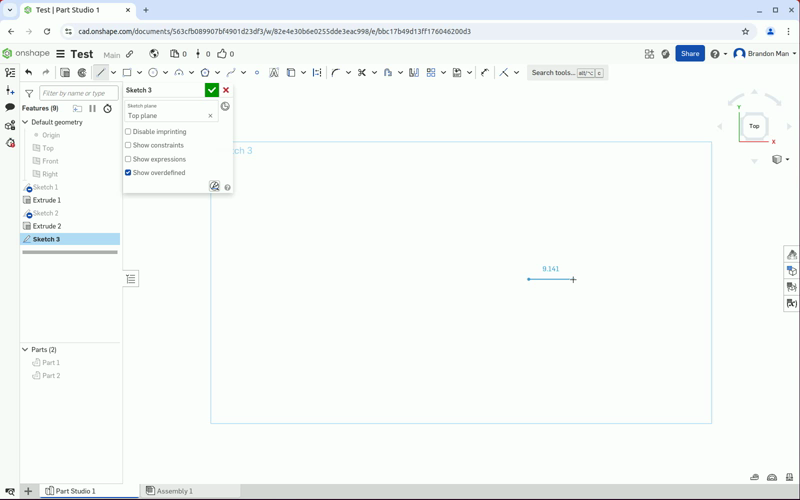
click(573, 279)
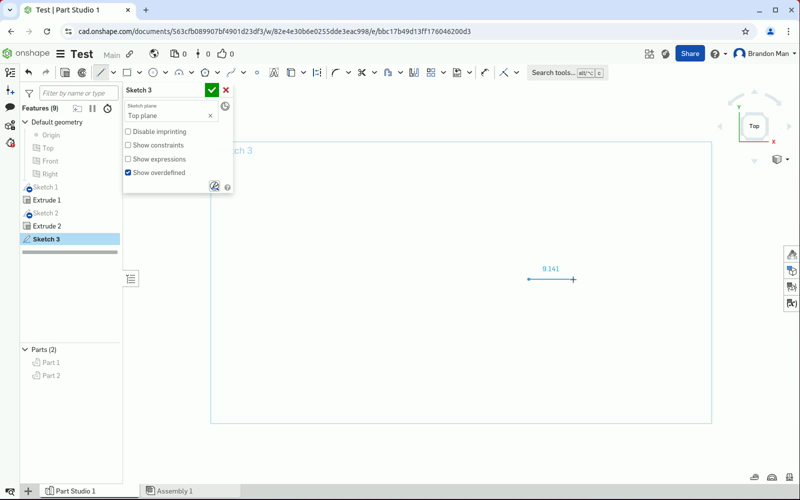
key_up(shift)
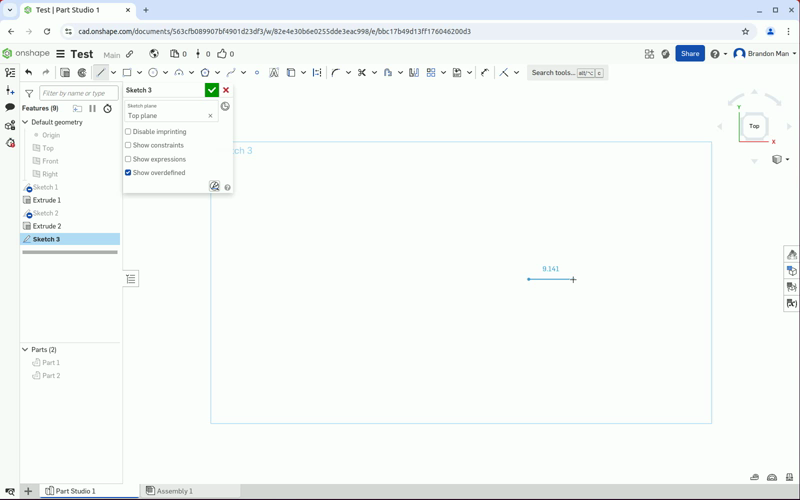
key_down(shift)
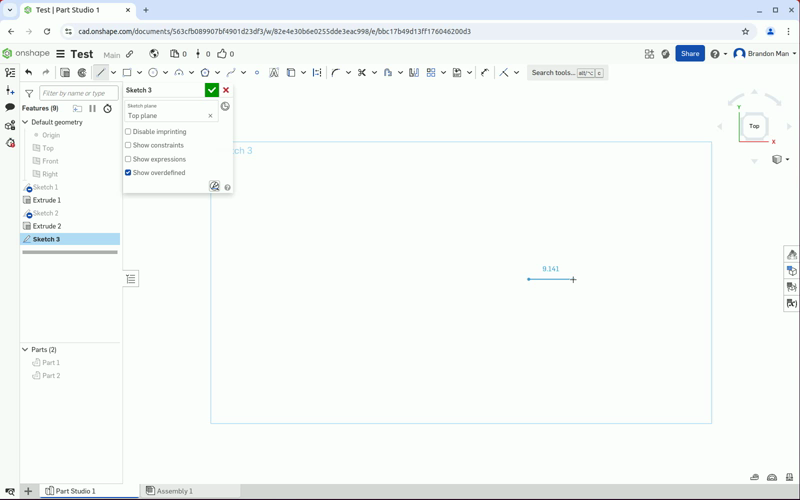
mouse_move(589, 279)
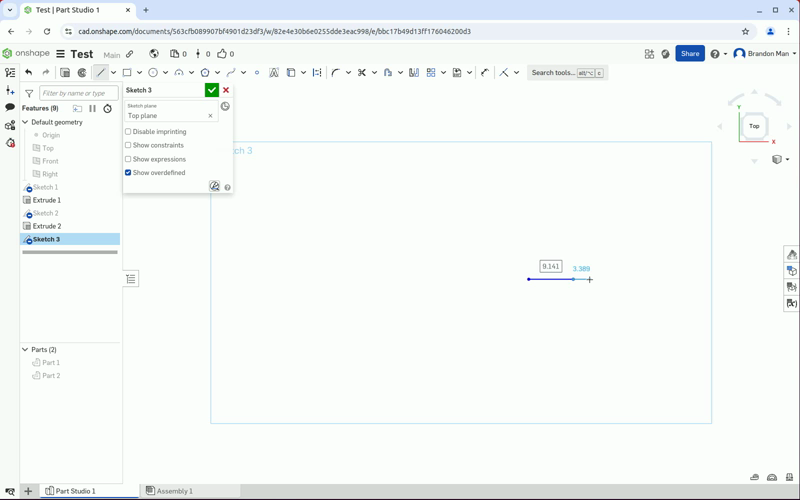
mouse_move(573, 246)
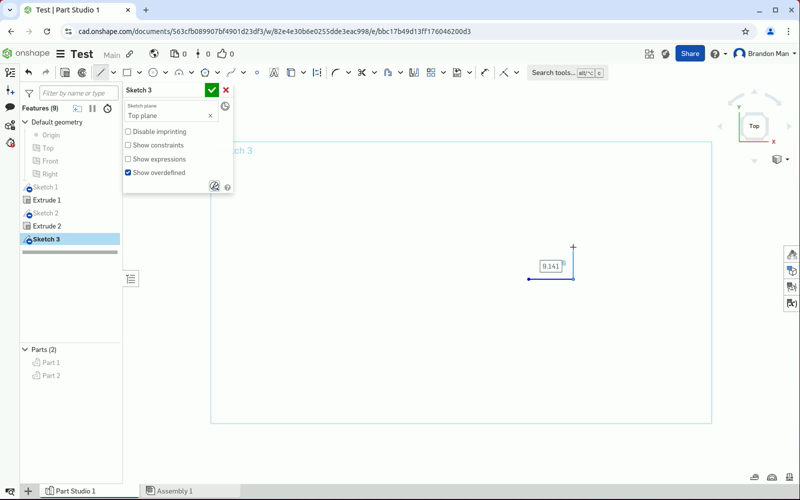
click(573, 246)
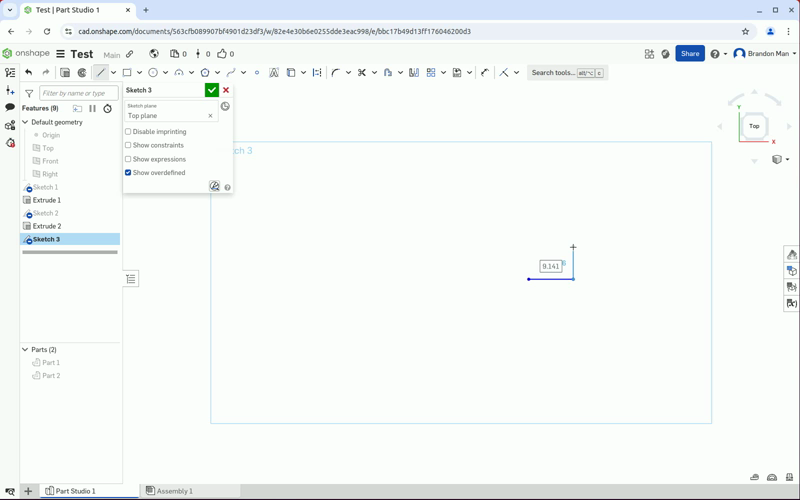
key_up(shift)
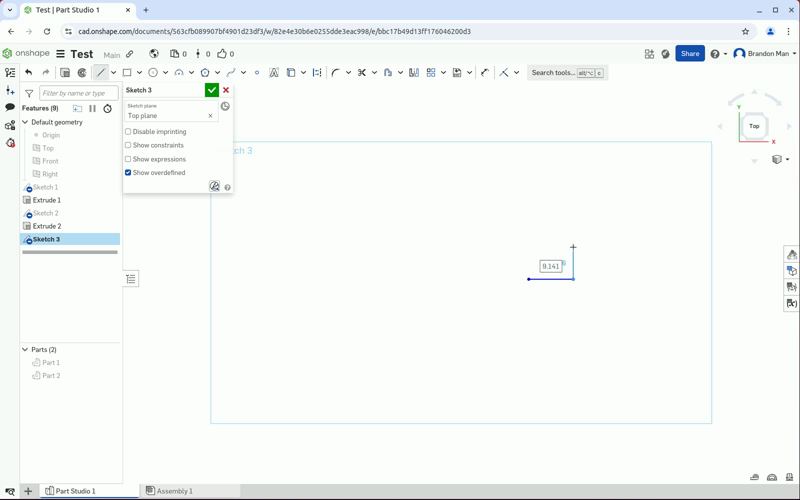
key_down(shift)
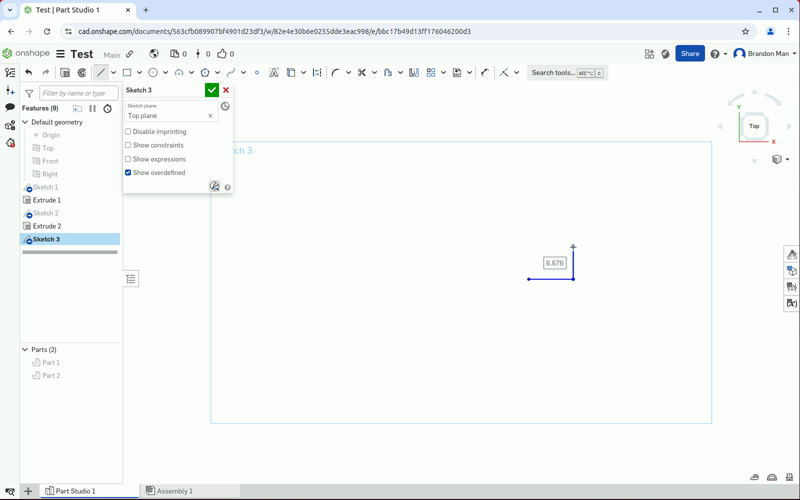
mouse_move(589, 246)
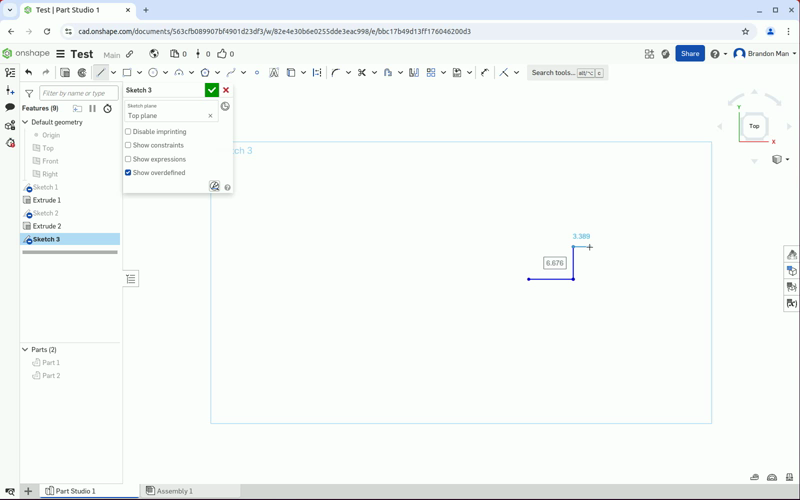
mouse_move(559, 230)
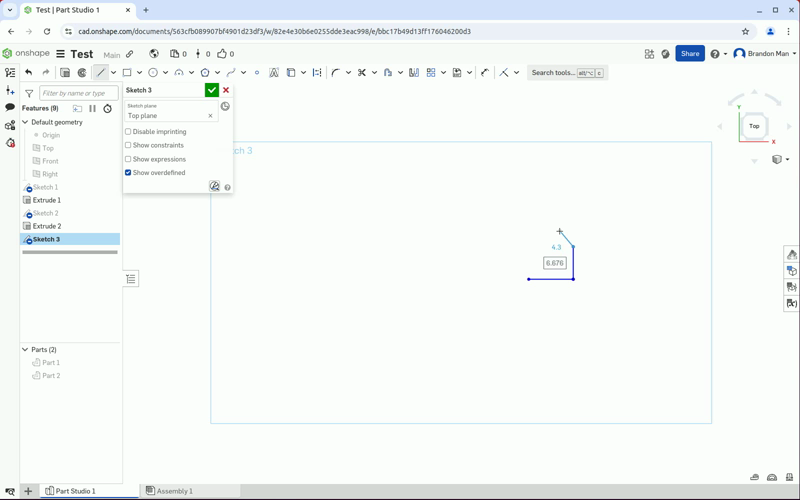
click(559, 230)
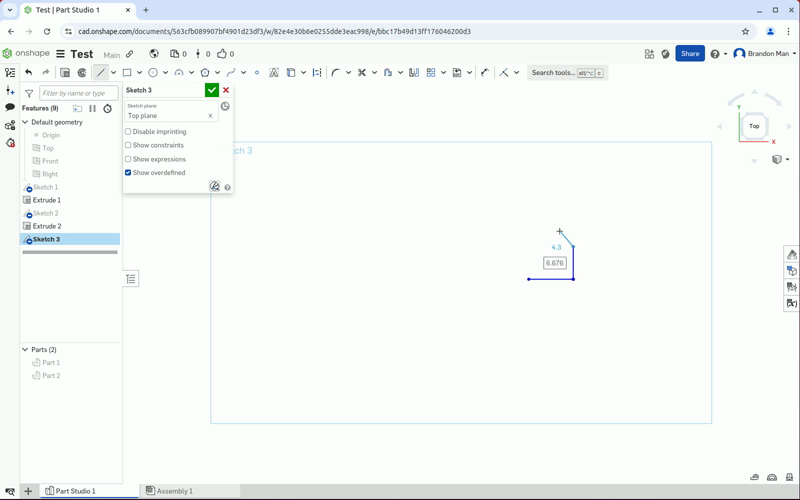
key_up(shift)
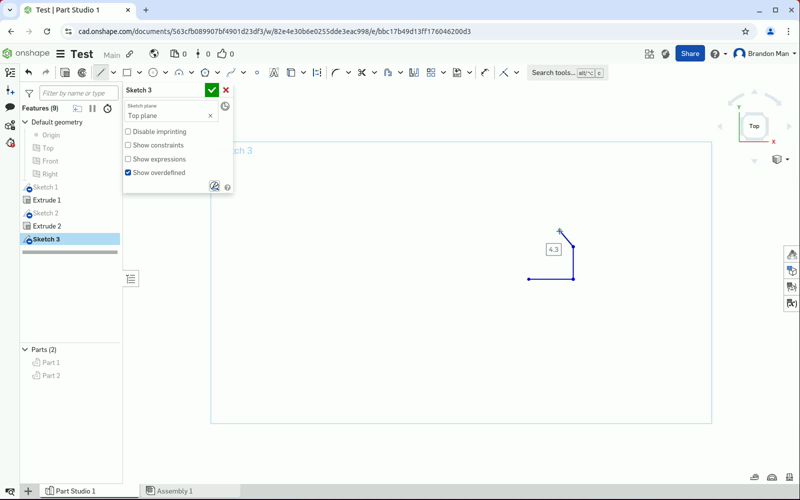
key_down(shift)
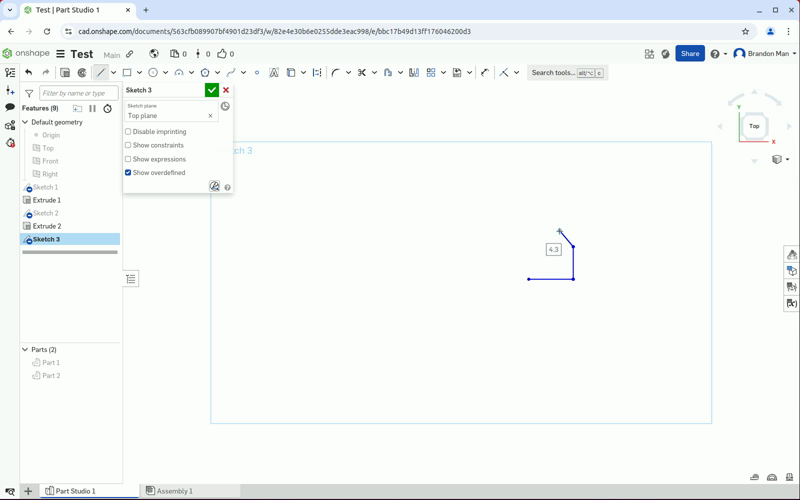
mouse_move(589, 230)
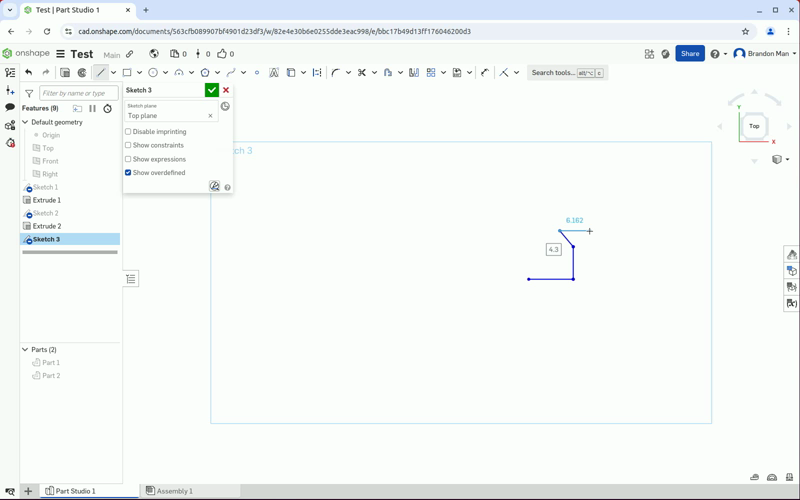
mouse_move(528, 230)
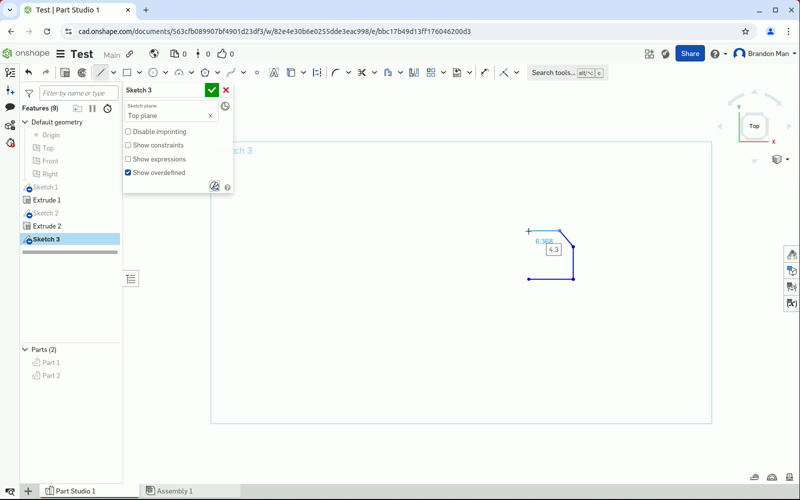
click(528, 230)
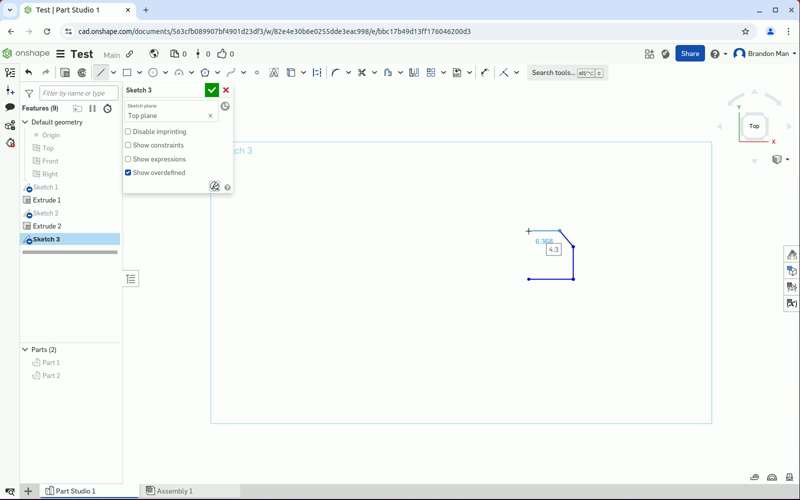
key_up(shift)
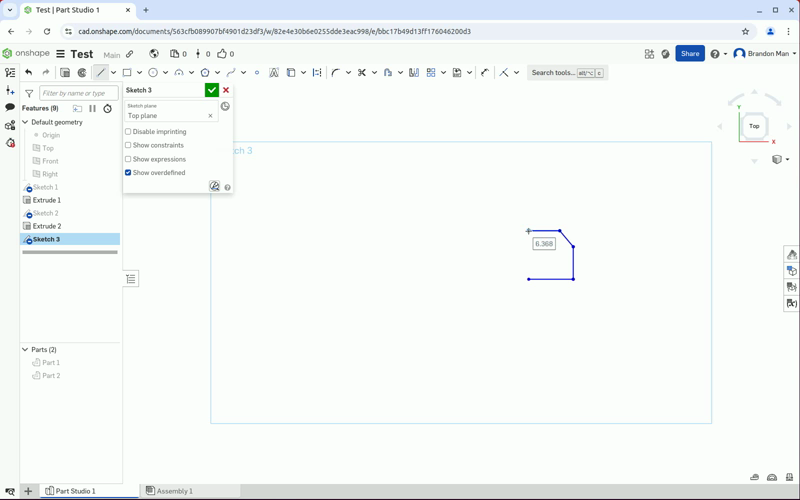
mouse_move(558, 230)
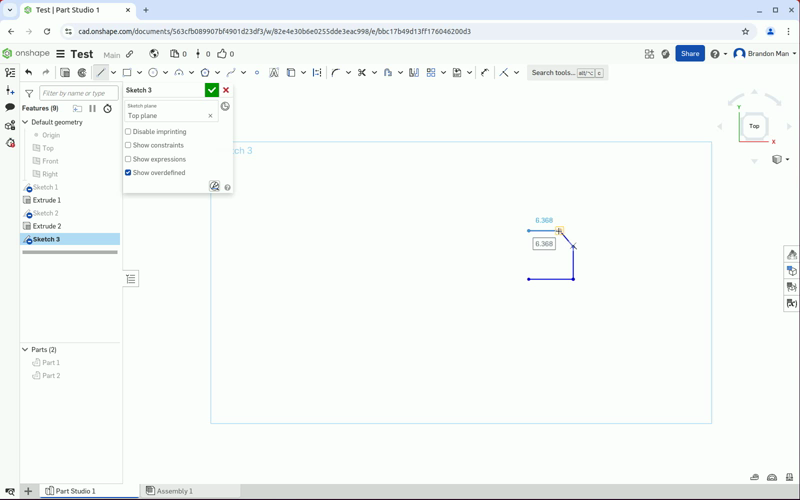
key_down(shift)
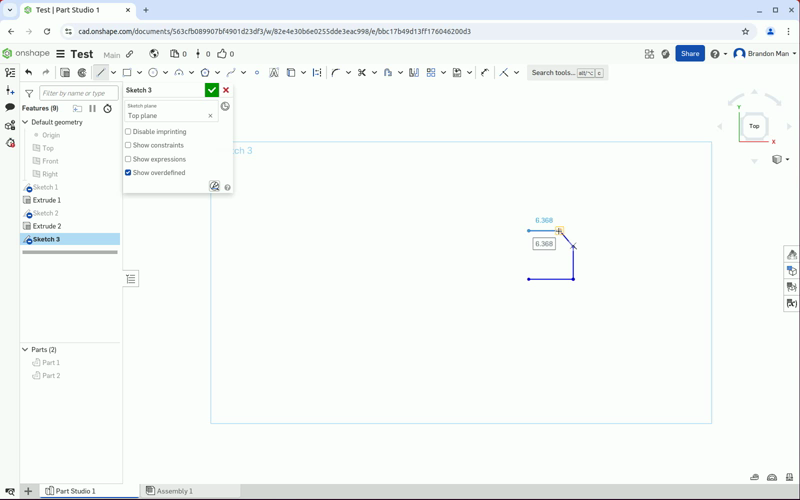
mouse_move(528, 279)
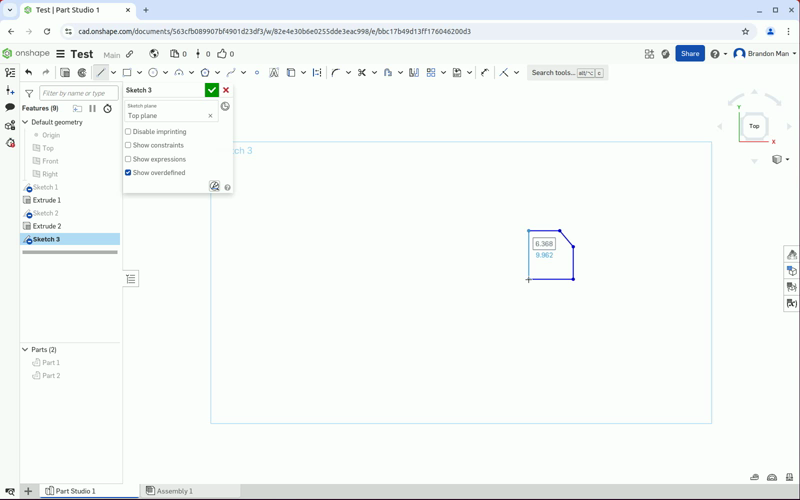
key_up(shift)
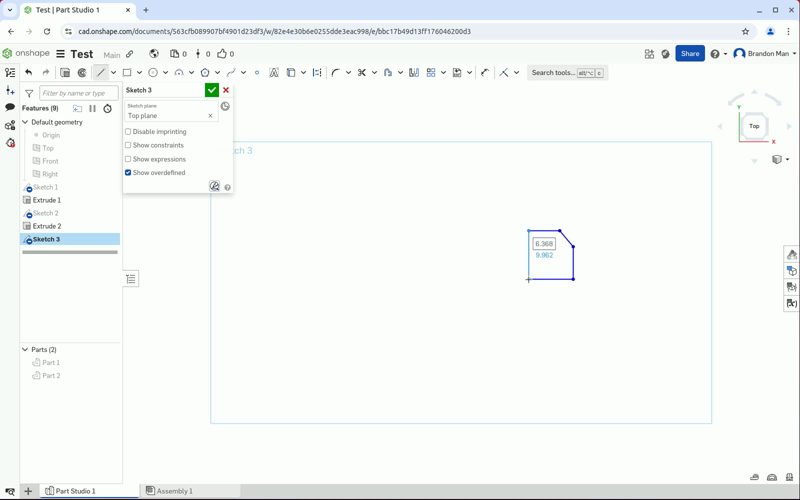
click(528, 279)
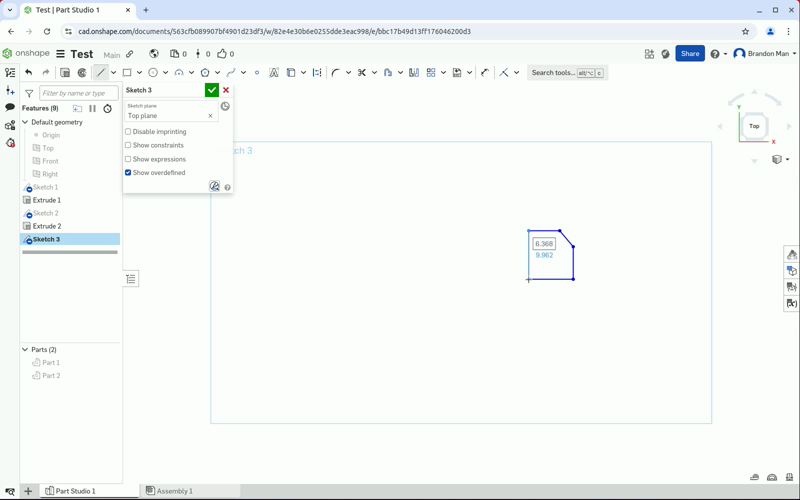
key(esc)
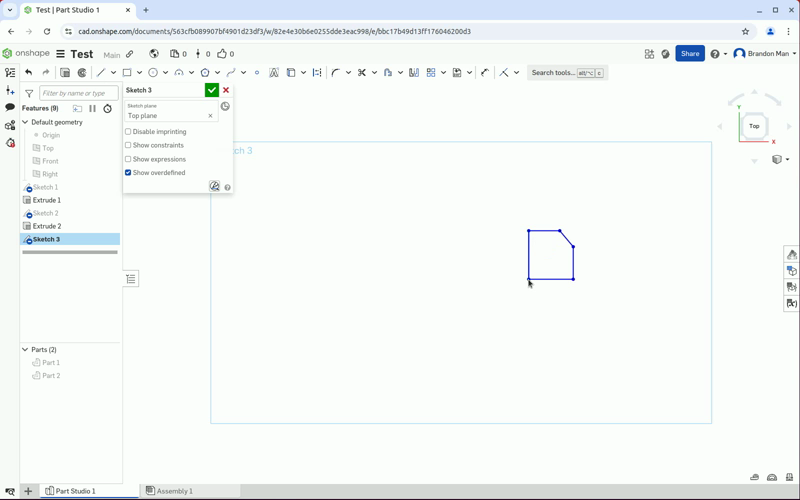
mouse_move(547, 271)
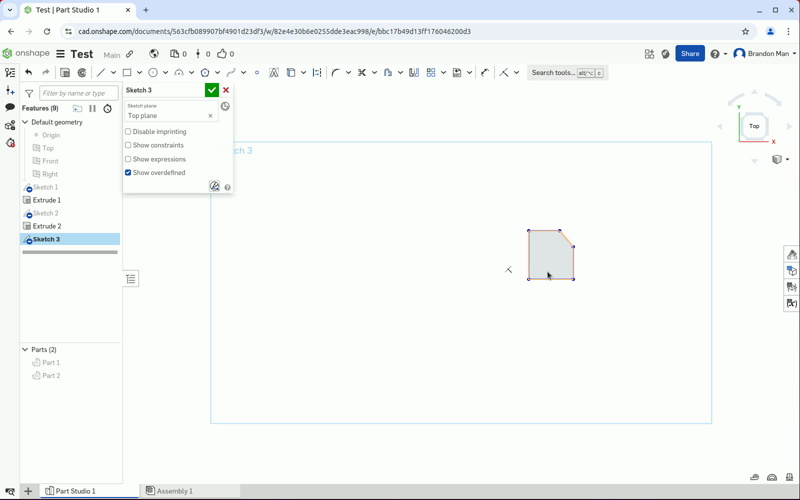
click(547, 271)
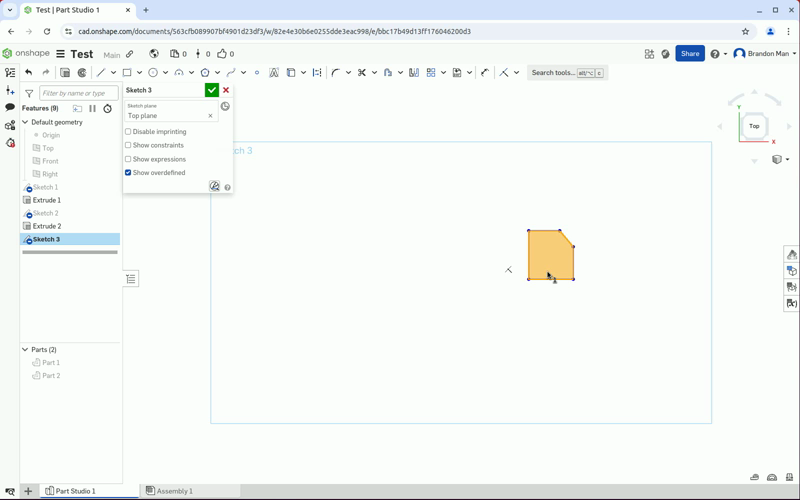
mouse_move(73, 352)
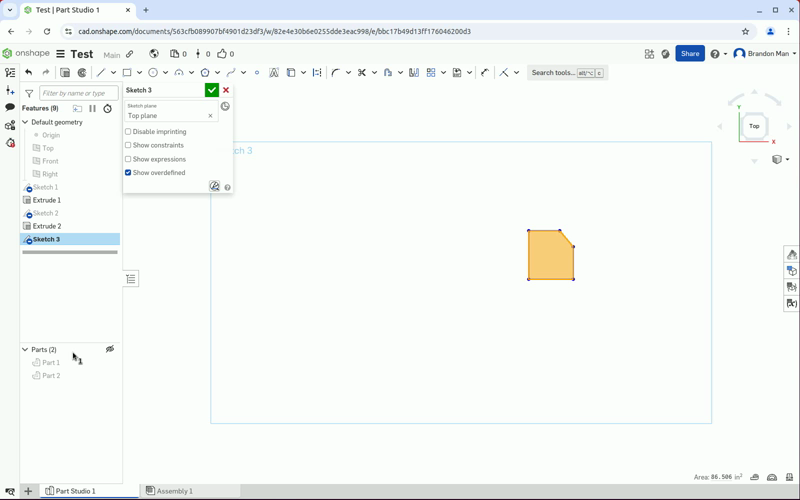
key(shift+y)
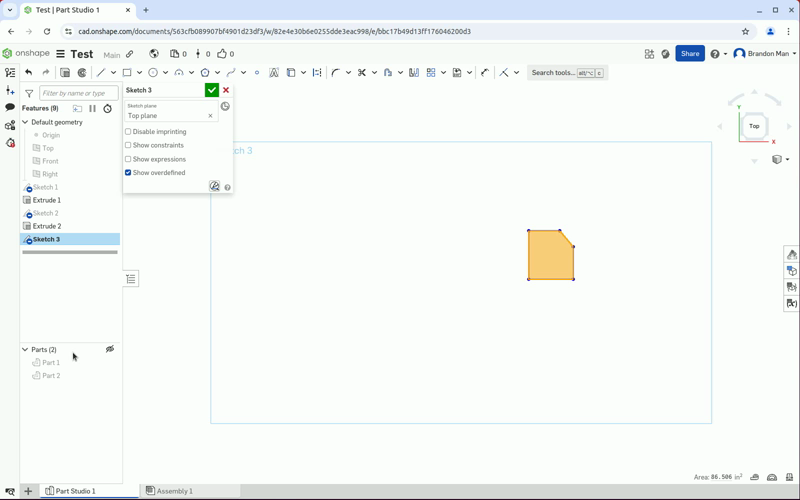
key(shift+e)
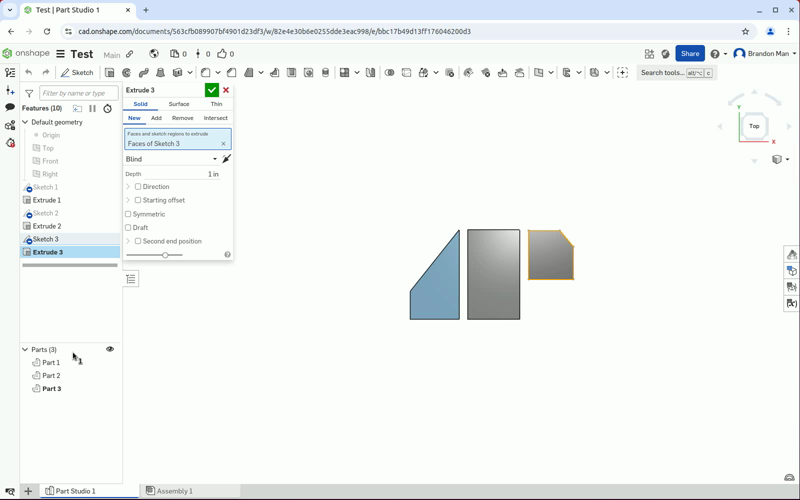
mouse_move(143, 106)
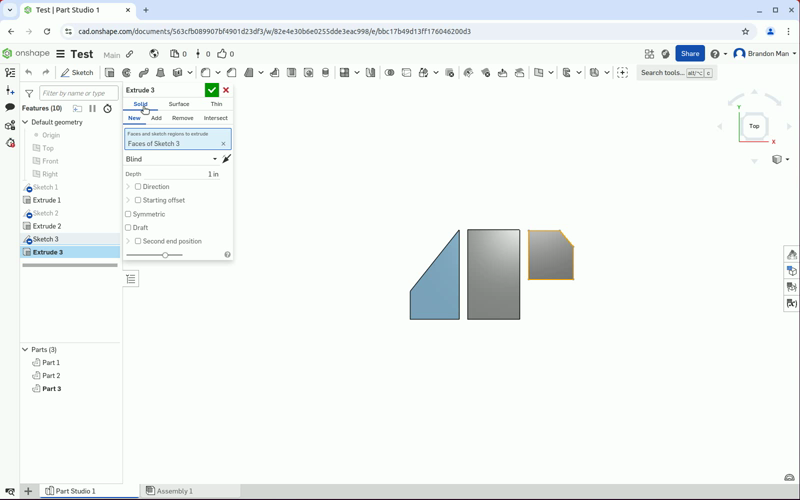
click(143, 106)
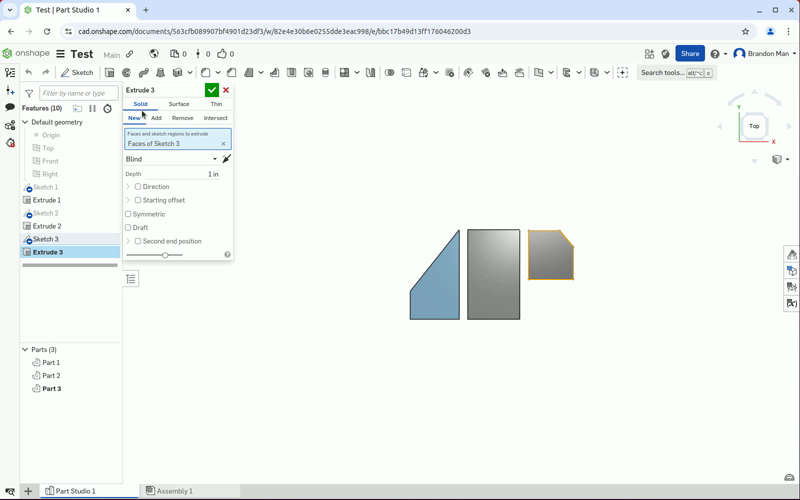
mouse_move(137, 120)
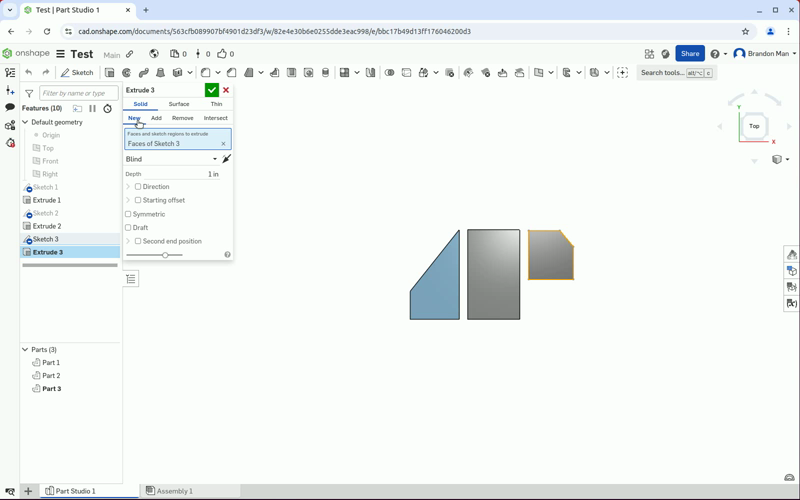
click(137, 120)
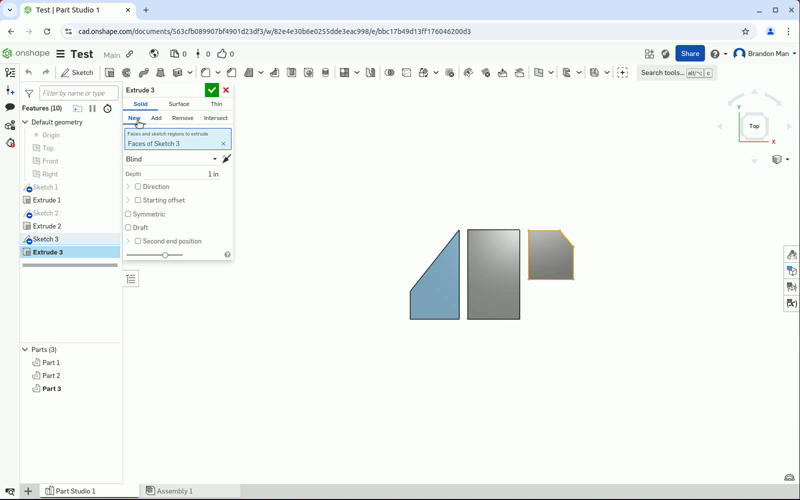
key(tab, 4)
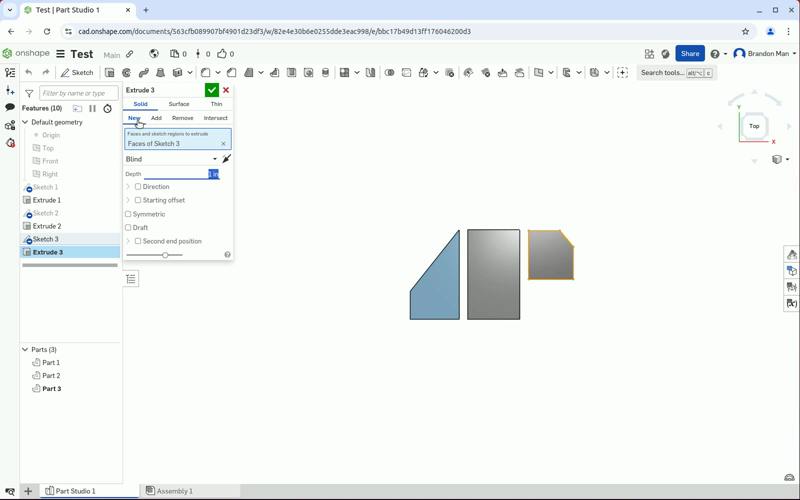
text(1.926)
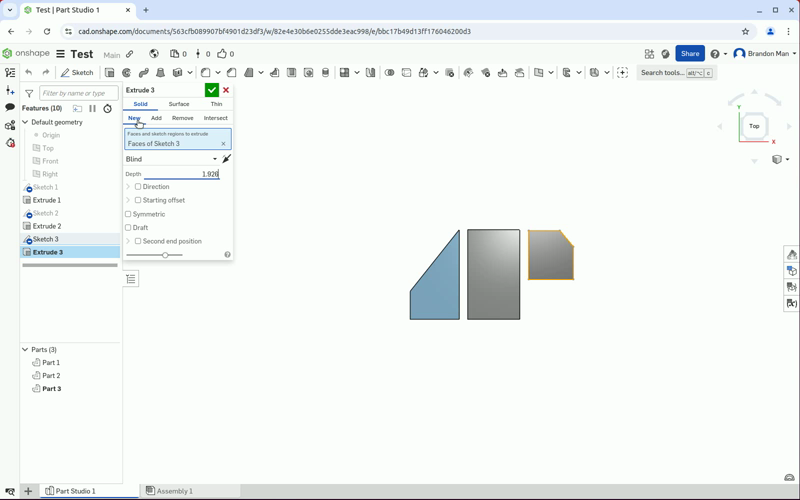
key(enter)
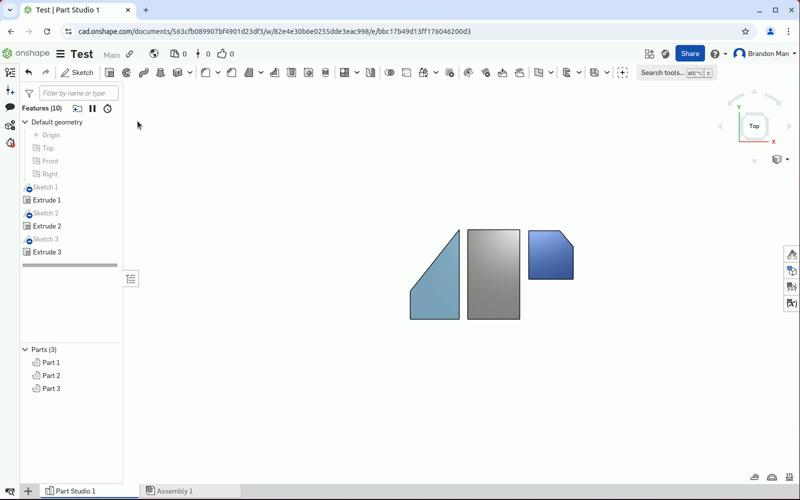
key(shift+h)
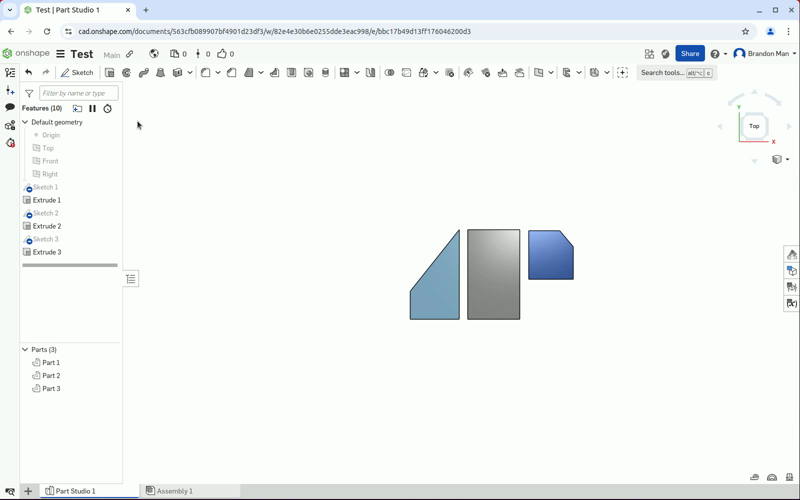
key(shift+h)
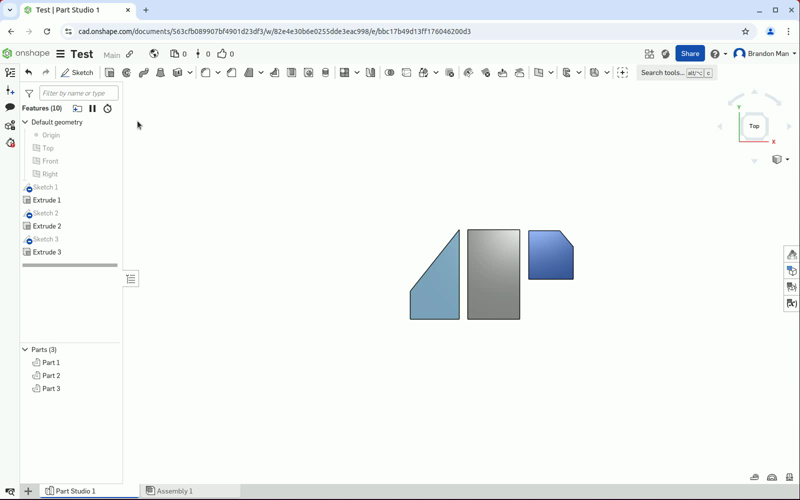
mouse_move(73, 189)
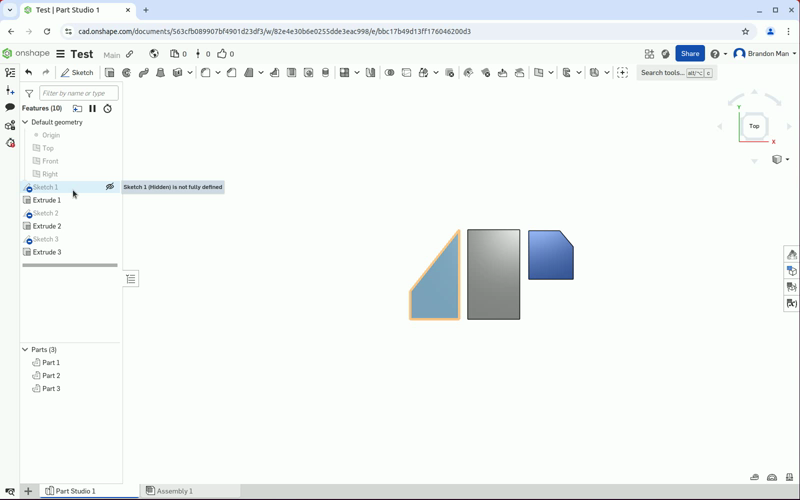
click(73, 189)
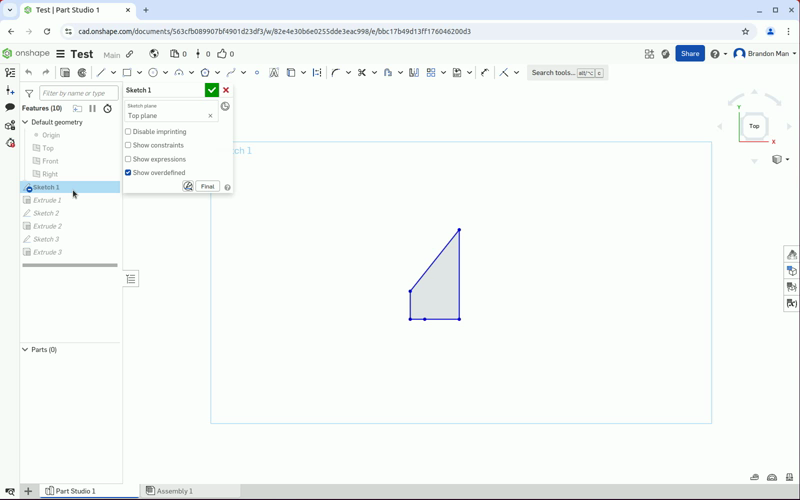
mouse_move(229, 92)
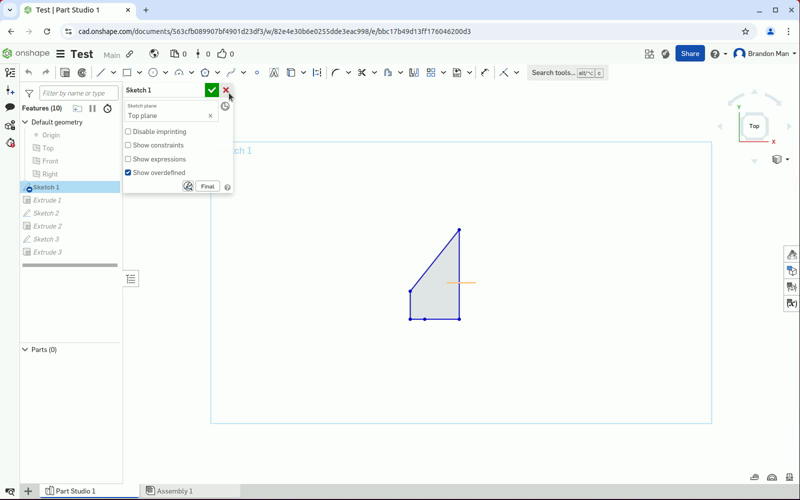
click(229, 92)
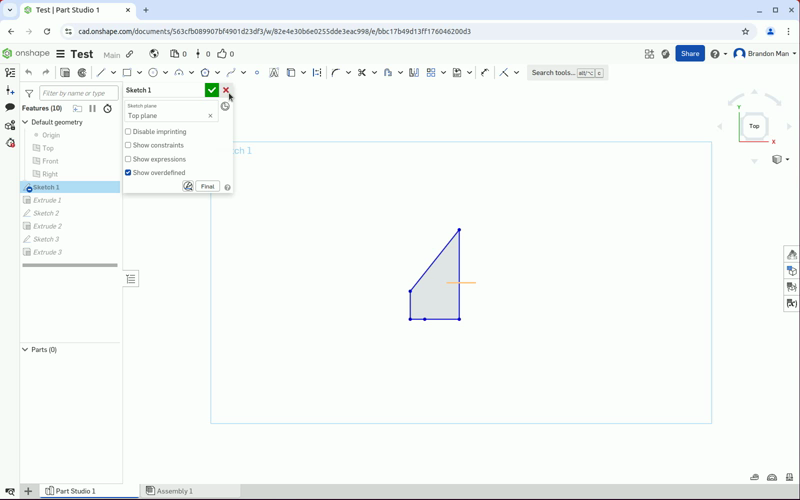
key(shift+s)
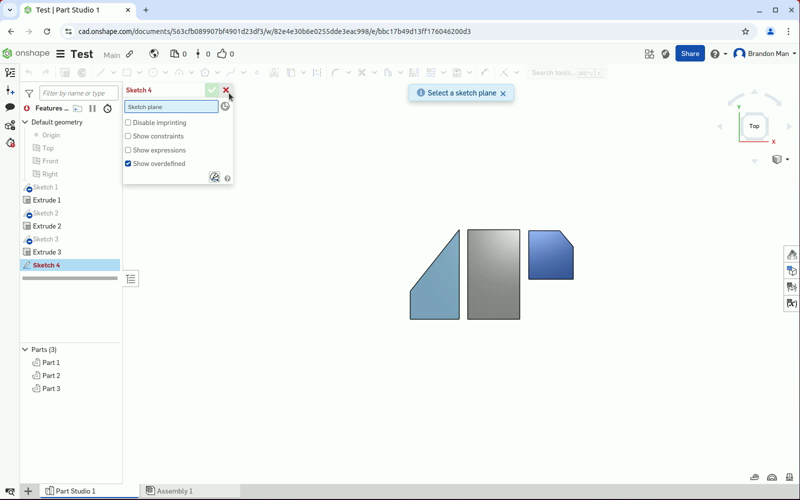
mouse_move(73, 150)
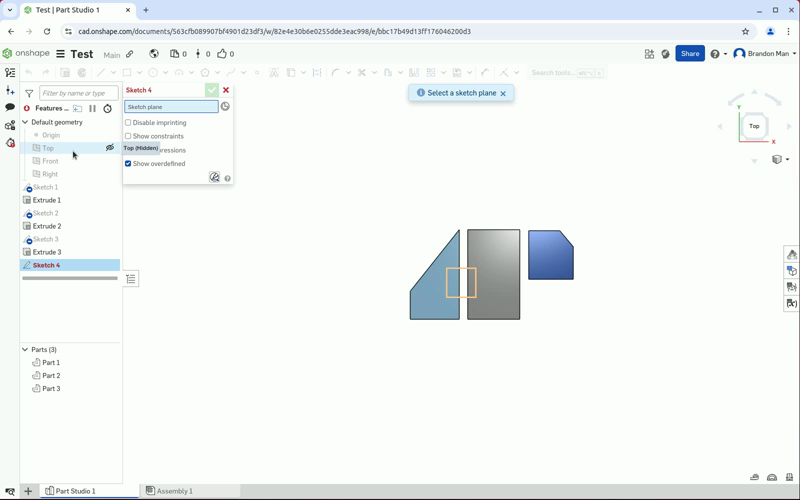
click(73, 150)
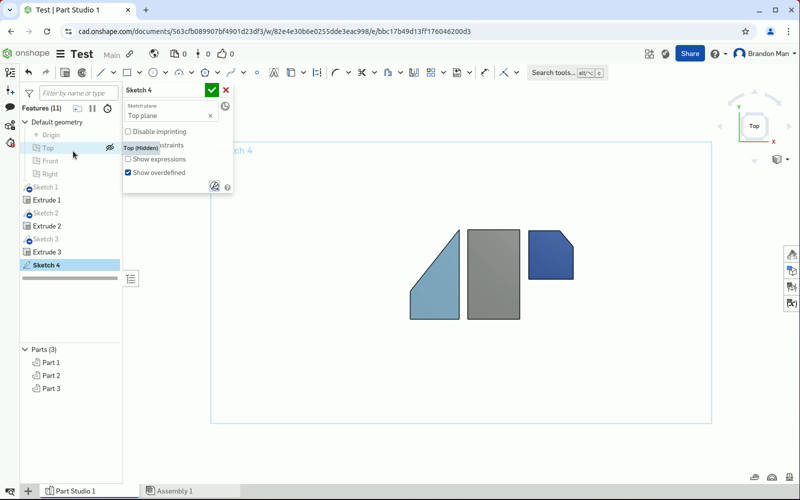
mouse_move(73, 352)
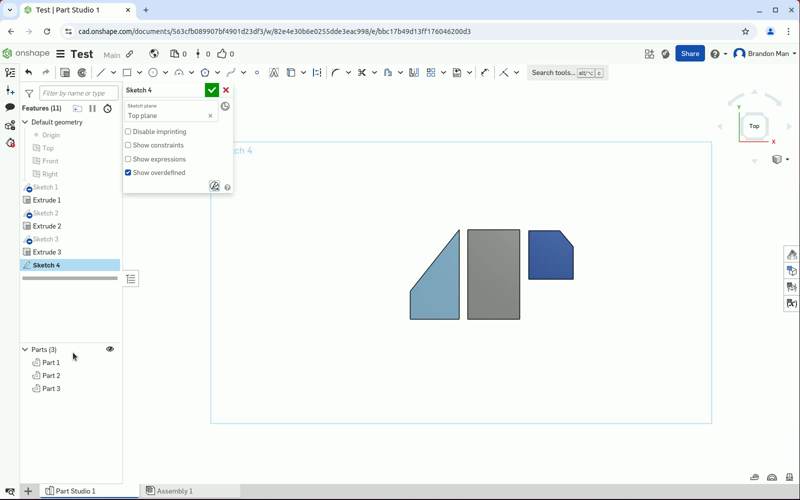
key(y)
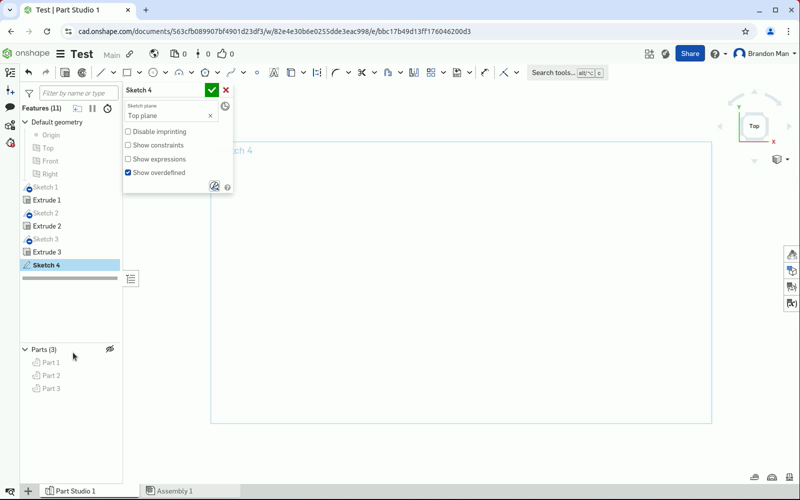
key(l)
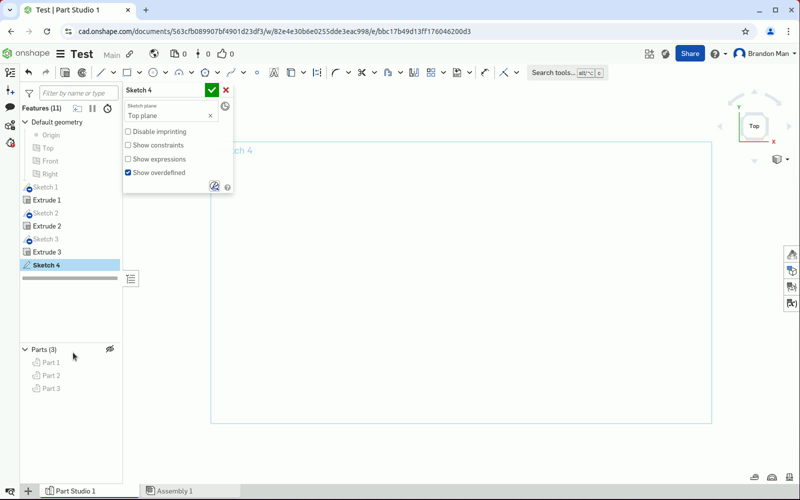
key_down(shift)
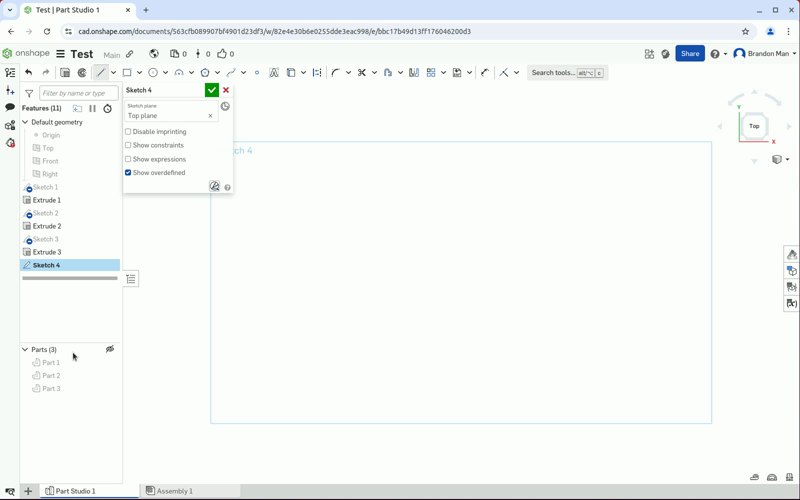
mouse_move(528, 319)
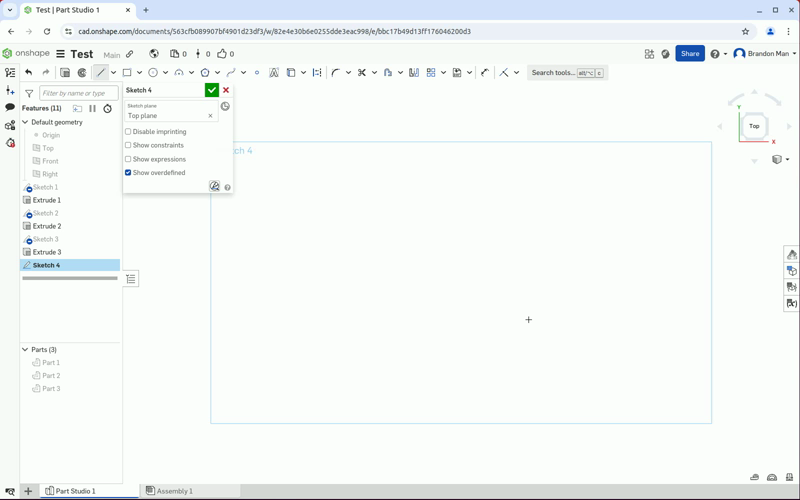
click(528, 319)
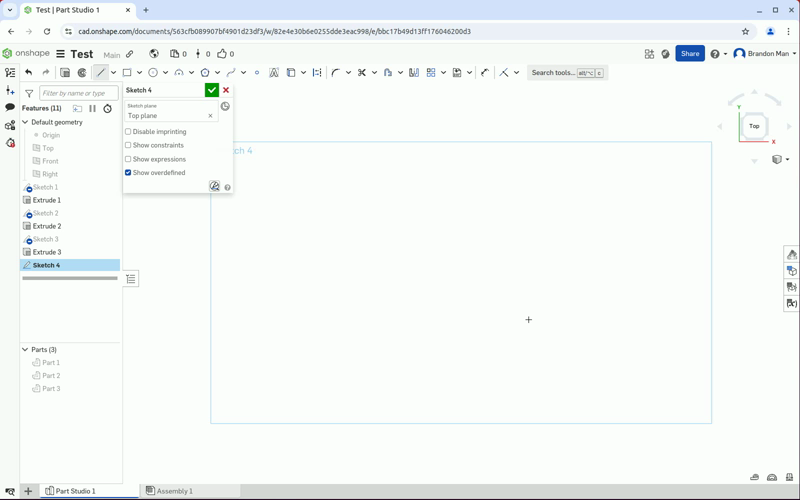
key_up(shift)
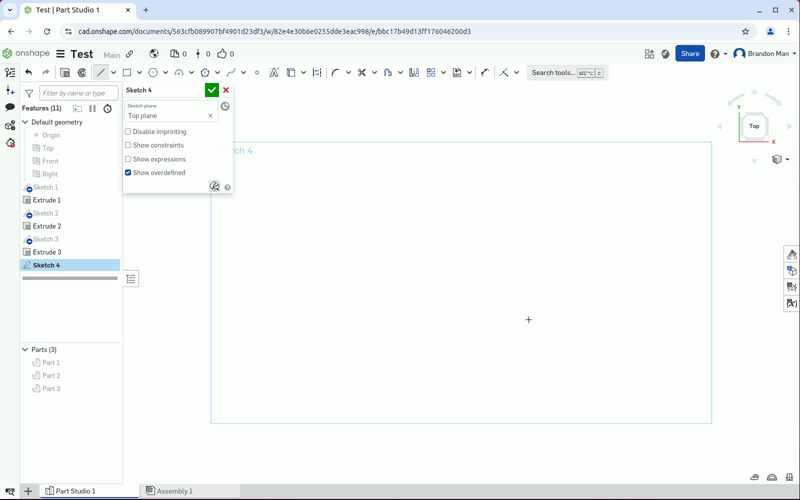
key_down(shift)
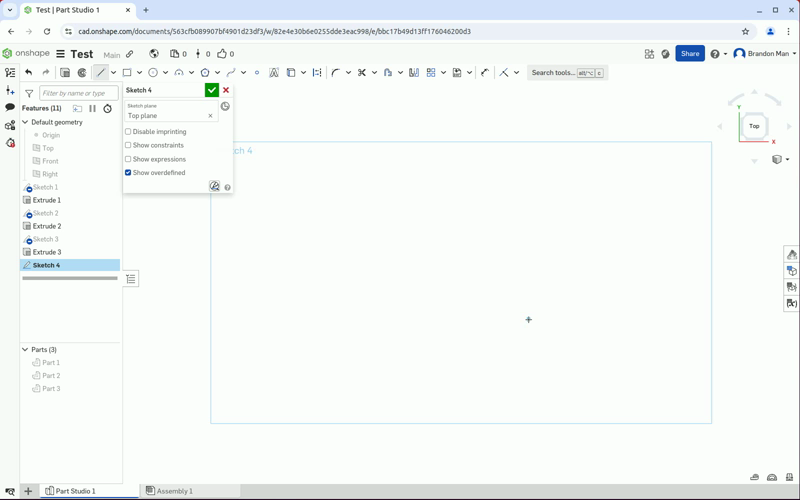
mouse_move(558, 319)
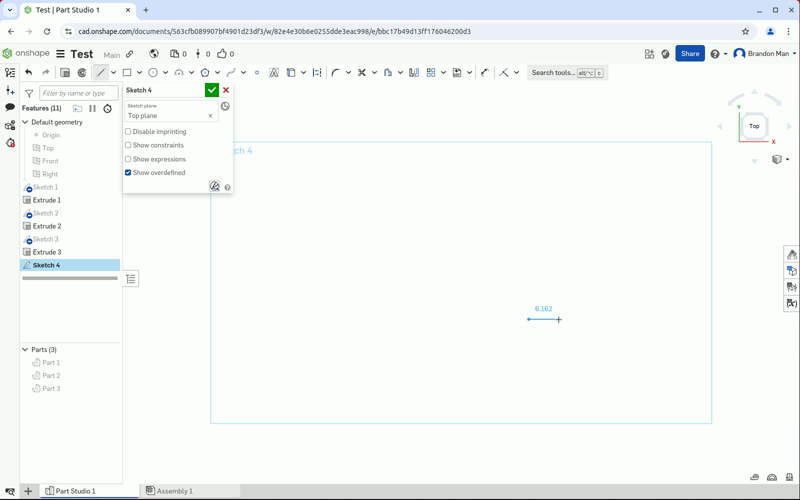
mouse_move(559, 319)
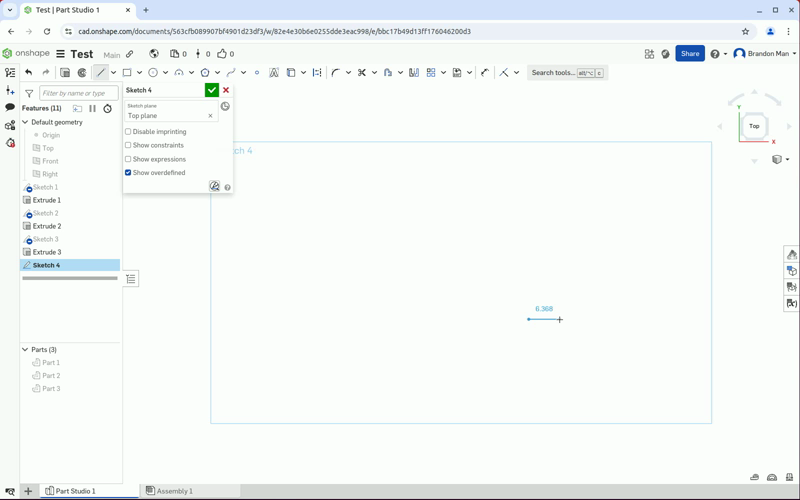
click(559, 319)
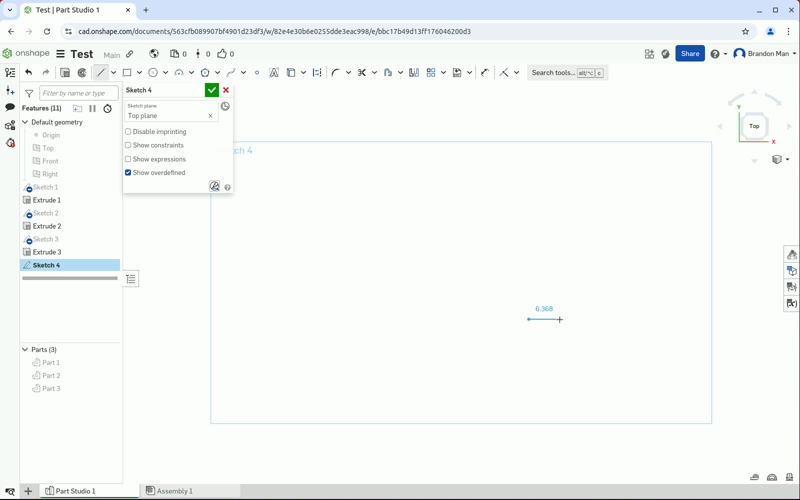
key_up(shift)
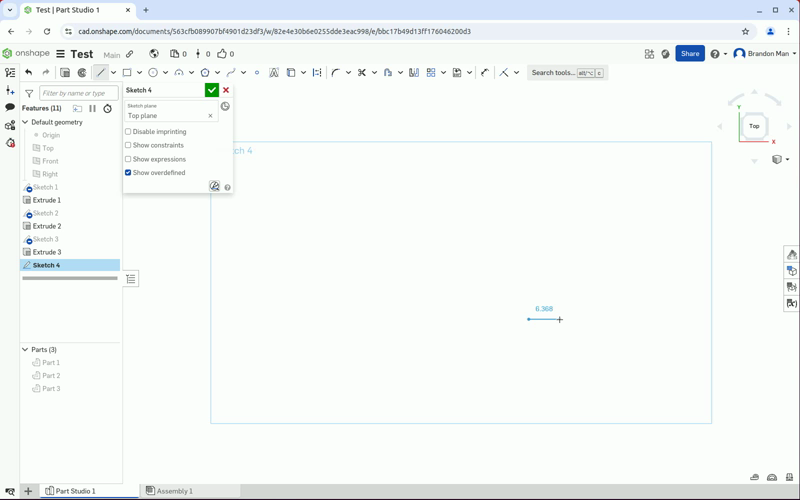
key_down(shift)
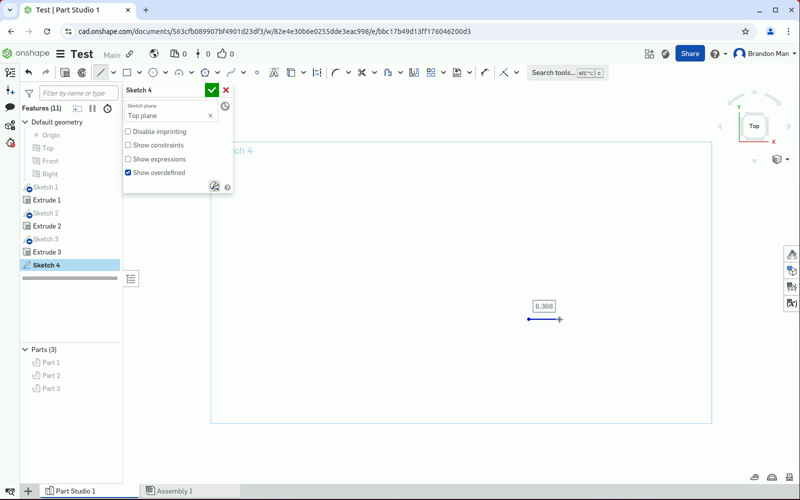
mouse_move(589, 319)
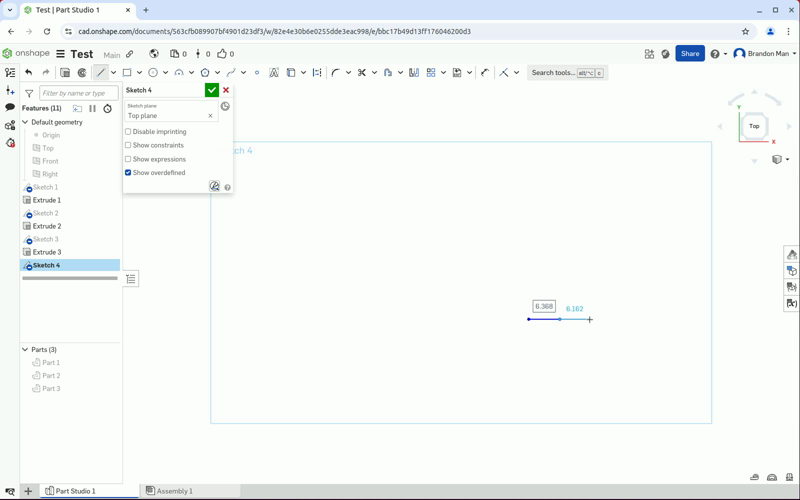
mouse_move(573, 306)
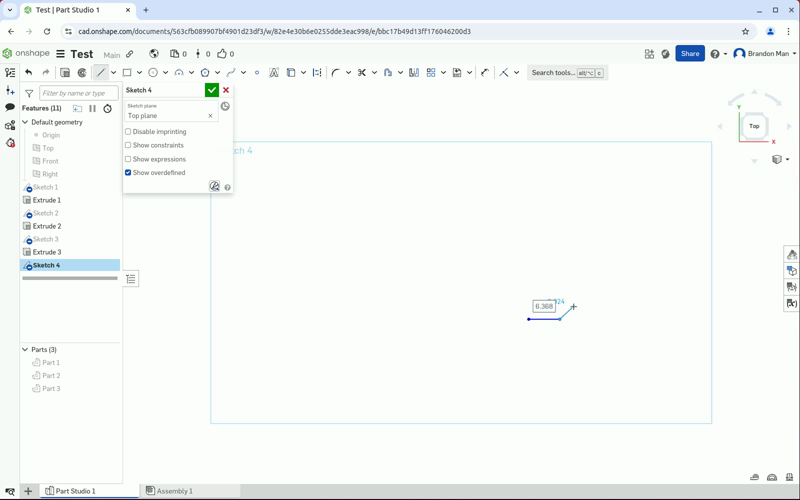
click(573, 306)
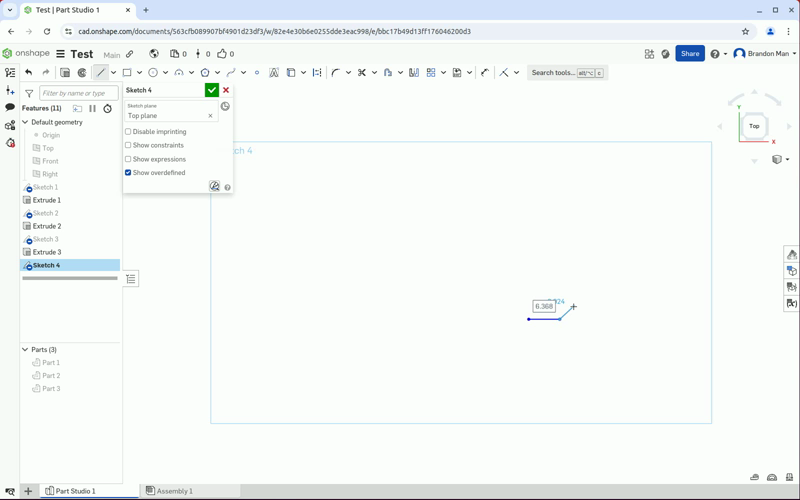
key_up(shift)
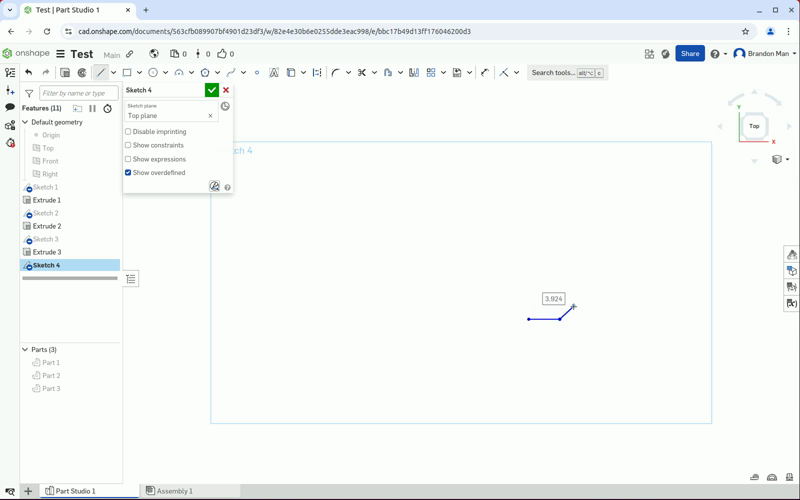
key_down(shift)
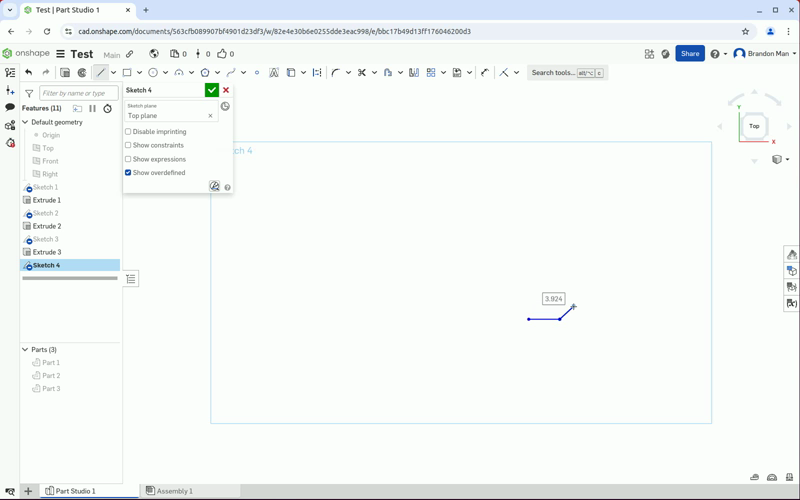
mouse_move(589, 306)
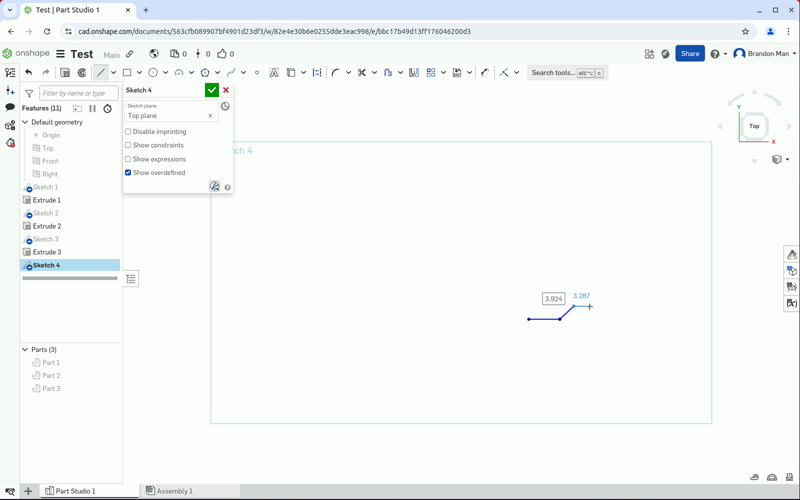
mouse_move(573, 285)
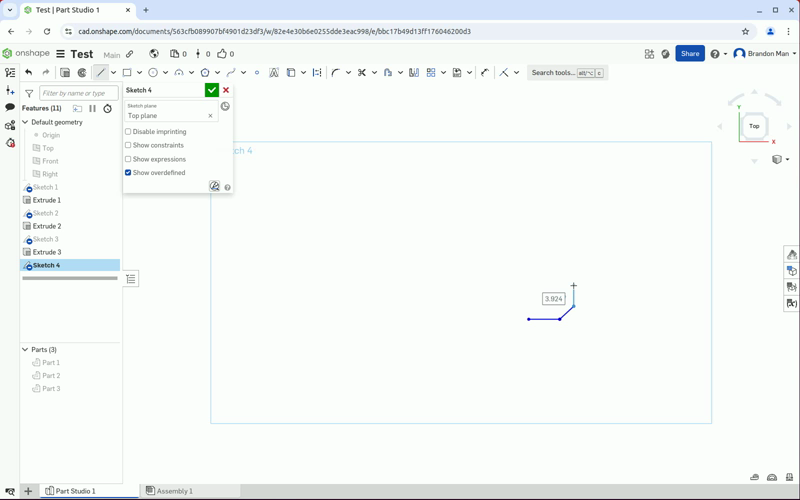
click(573, 285)
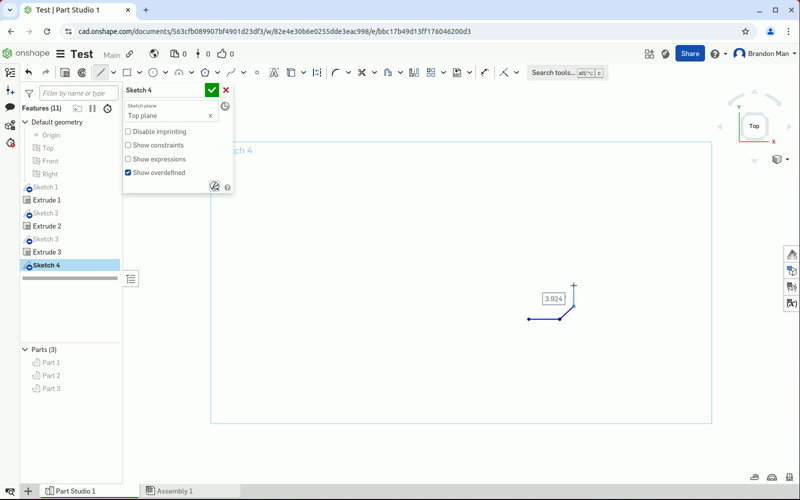
key_up(shift)
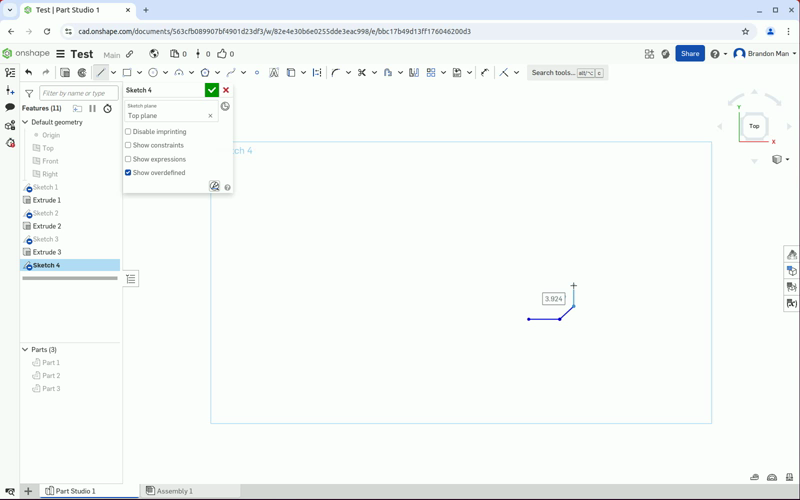
key_down(shift)
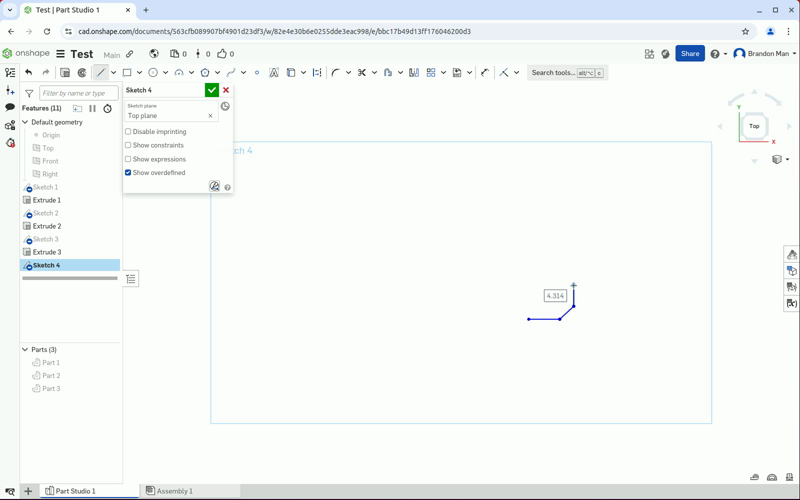
mouse_move(589, 285)
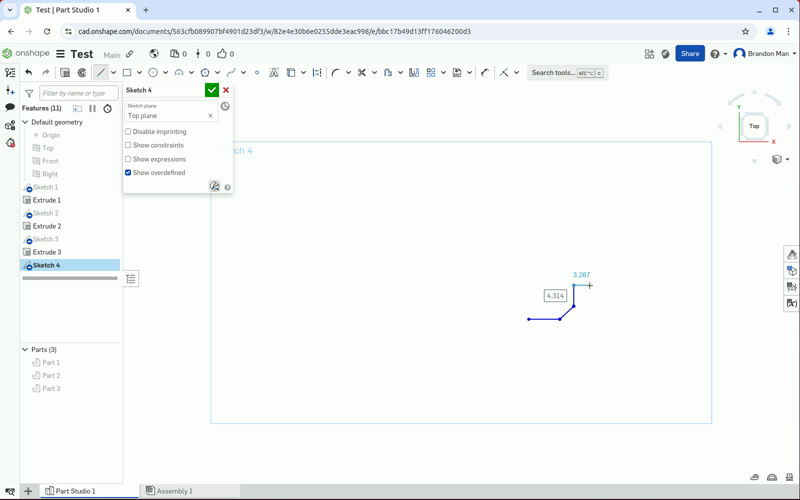
mouse_move(528, 285)
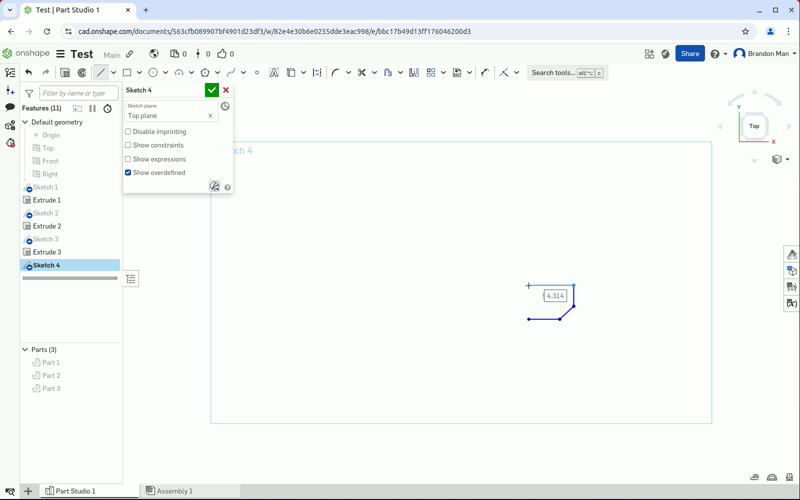
click(528, 285)
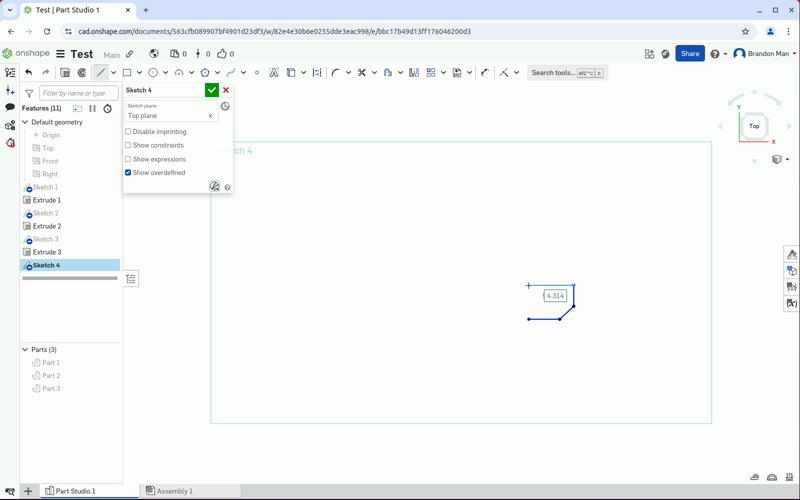
key_up(shift)
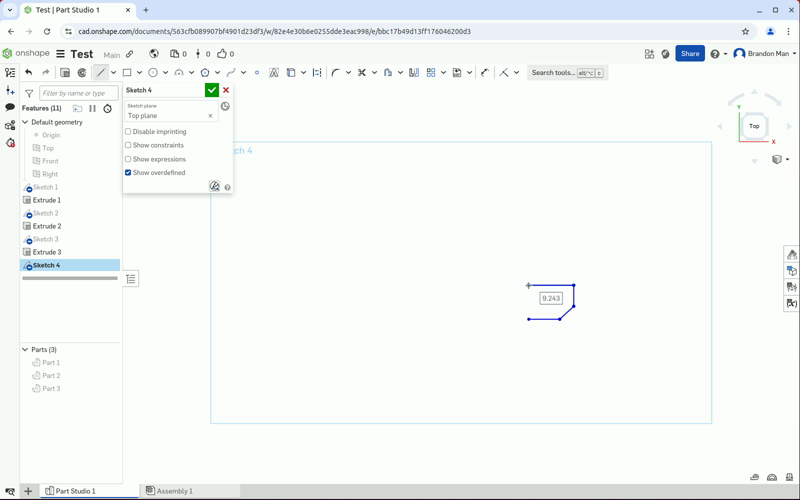
mouse_move(558, 285)
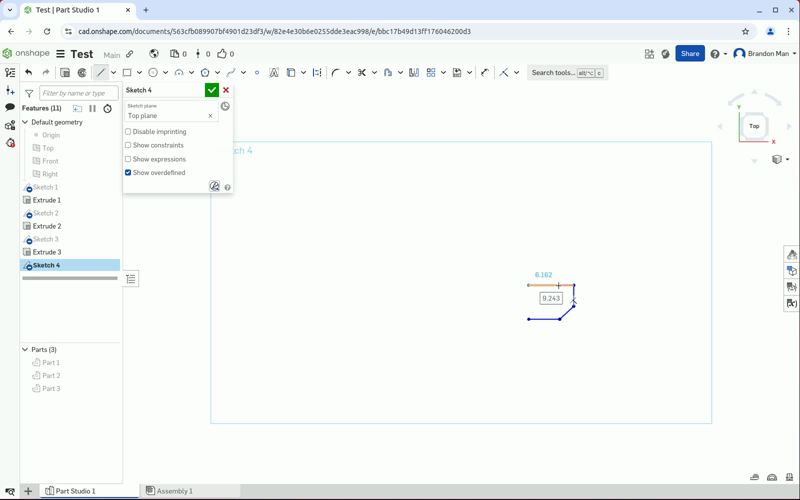
key_down(shift)
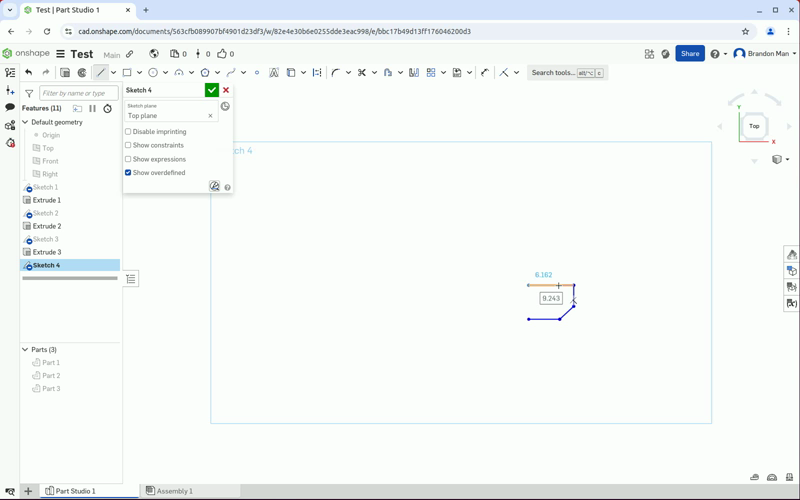
mouse_move(528, 319)
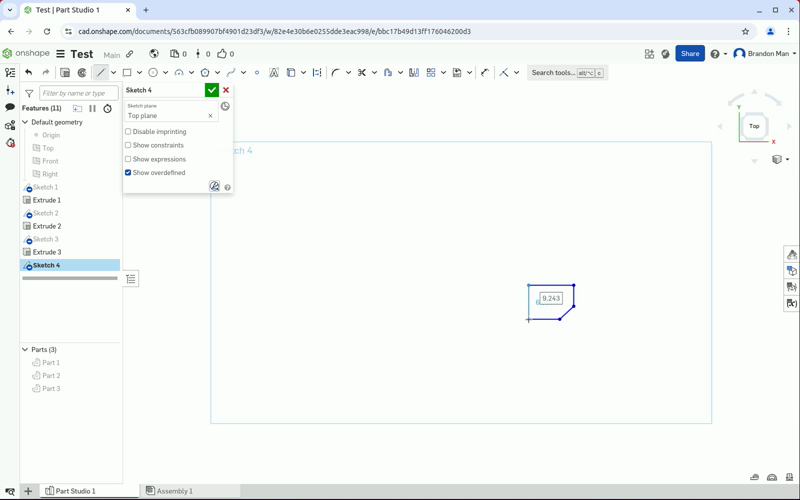
key_up(shift)
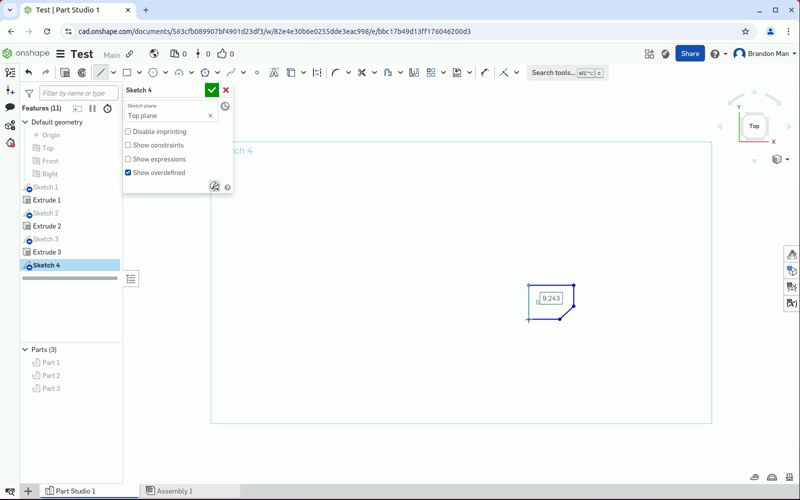
click(528, 319)
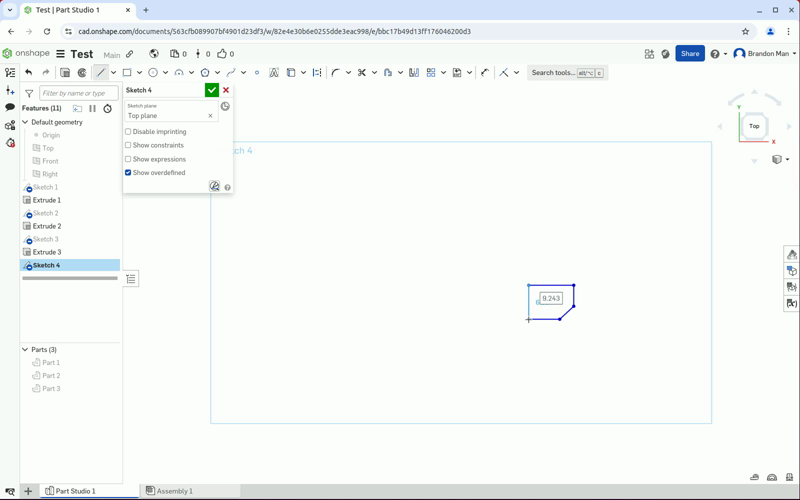
key(esc)
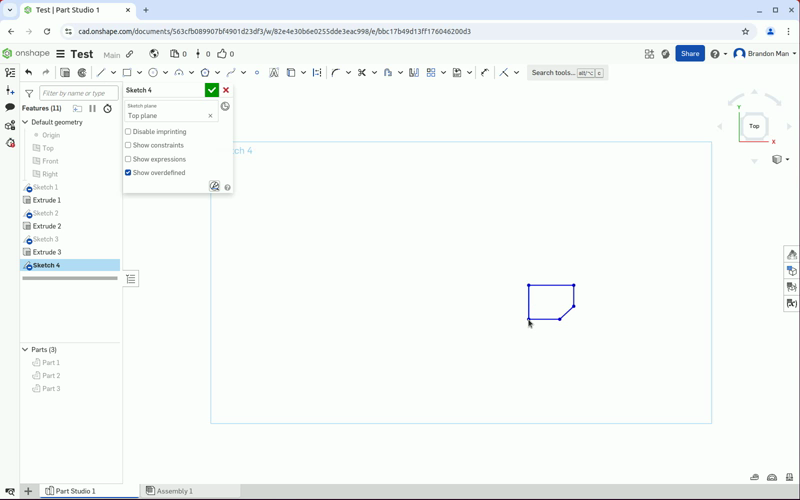
mouse_move(555, 311)
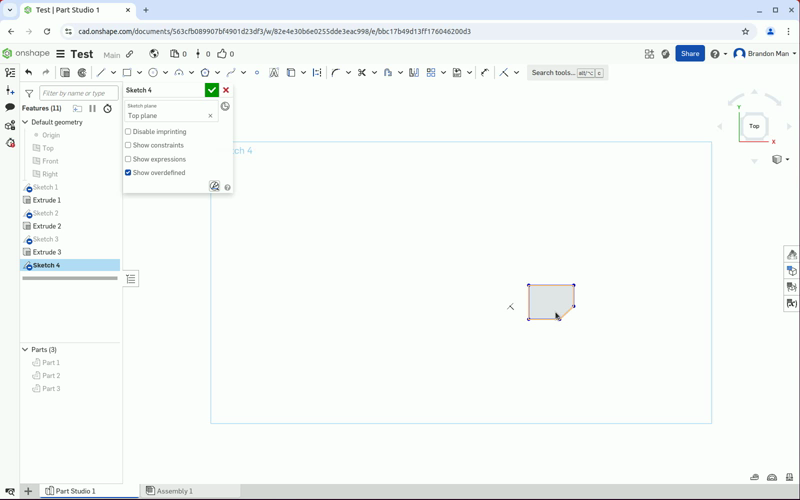
scroll(6)
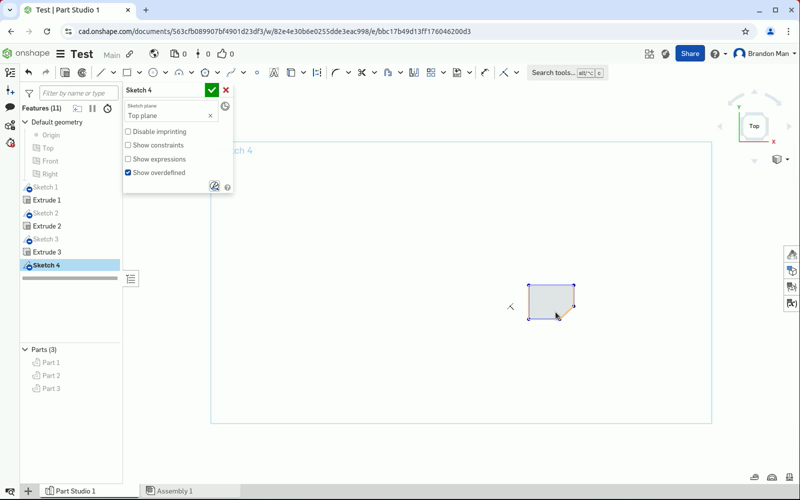
scroll(6)
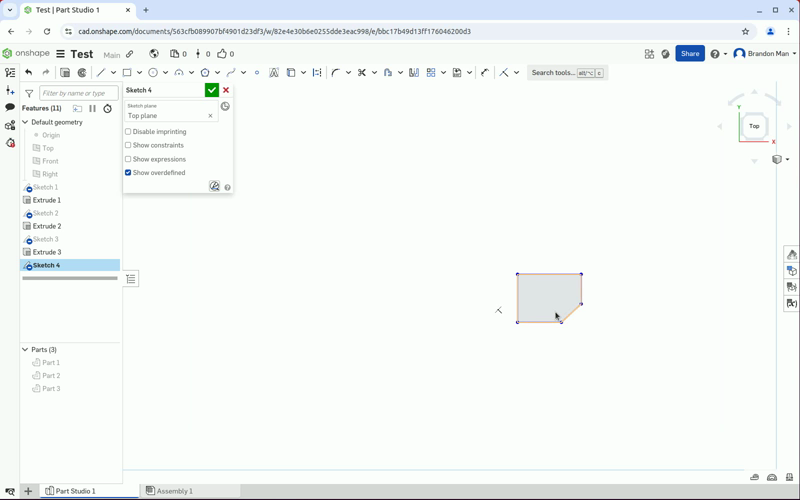
scroll(6)
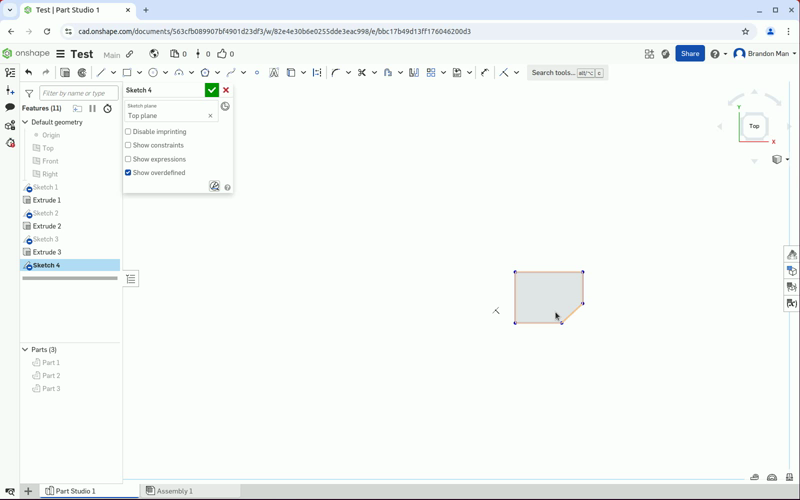
scroll(6)
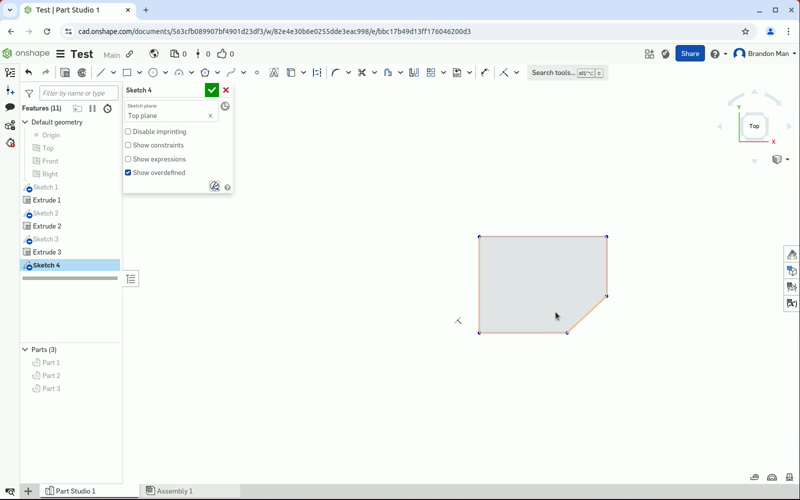
scroll(6)
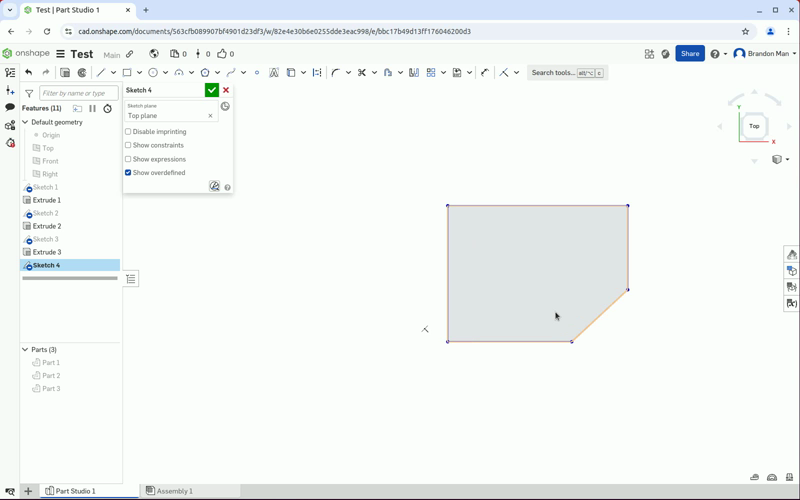
scroll(6)
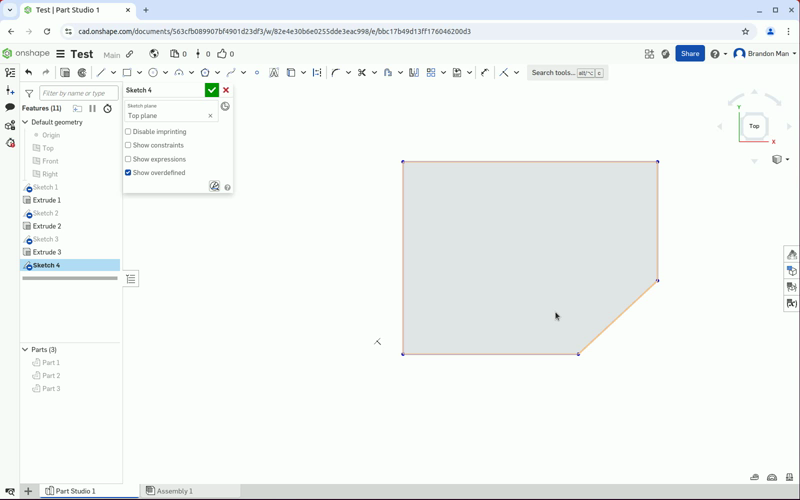
scroll(6)
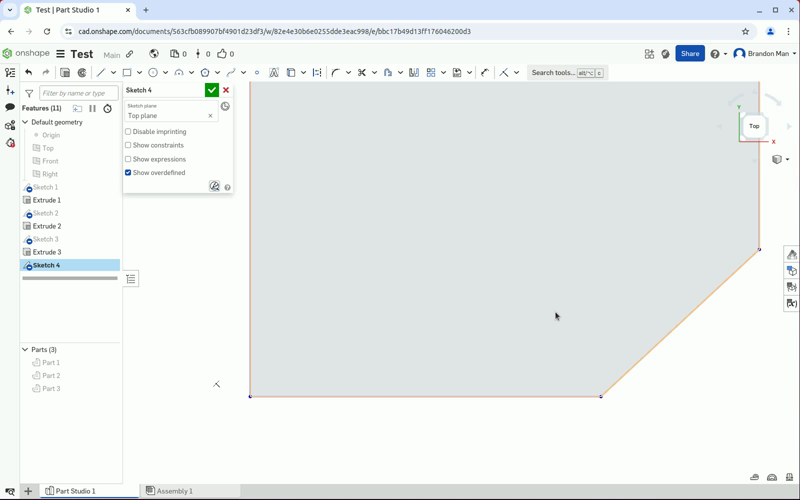
click(555, 311)
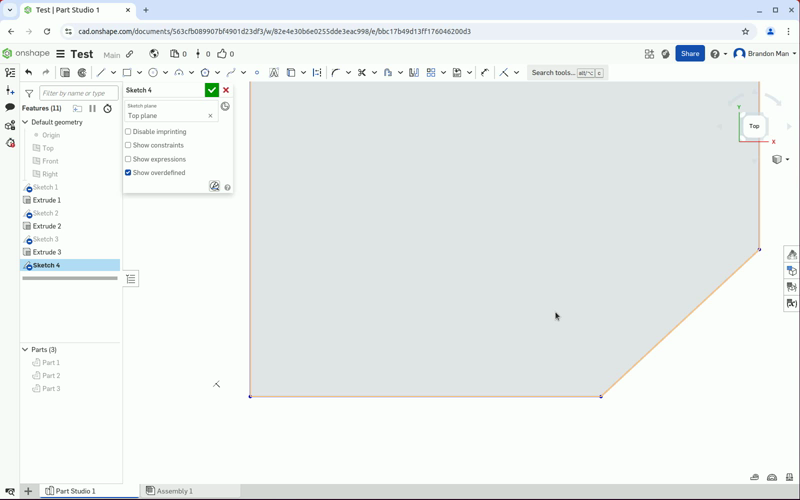
scroll(-6)
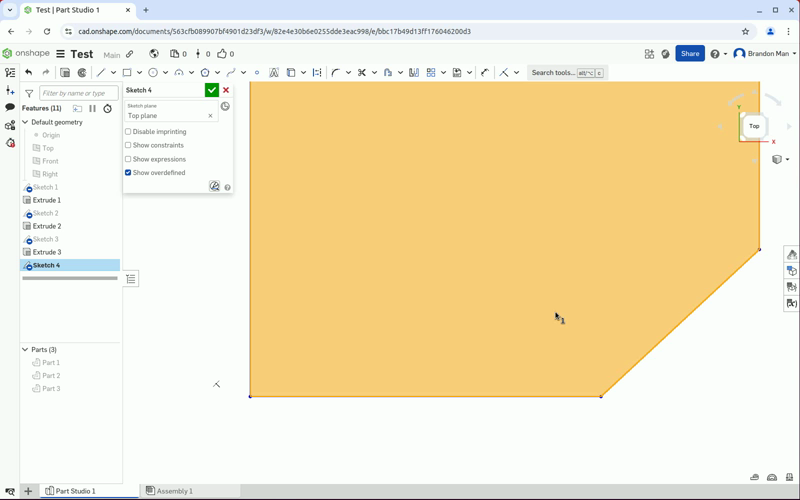
scroll(-6)
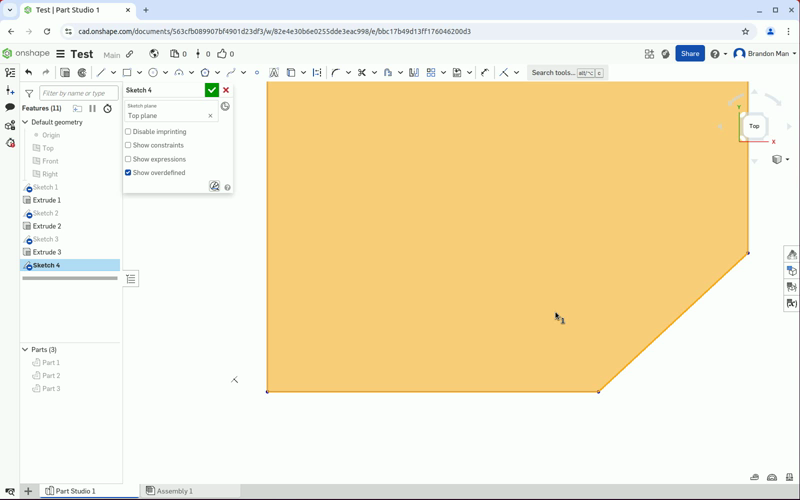
scroll(-6)
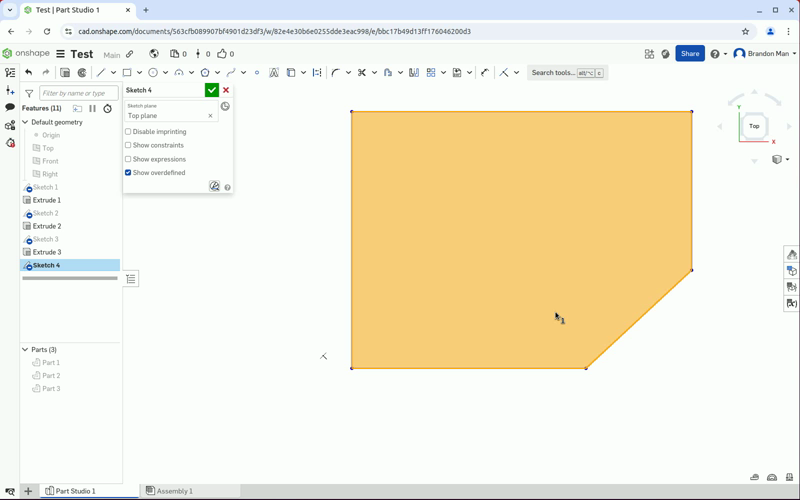
scroll(-6)
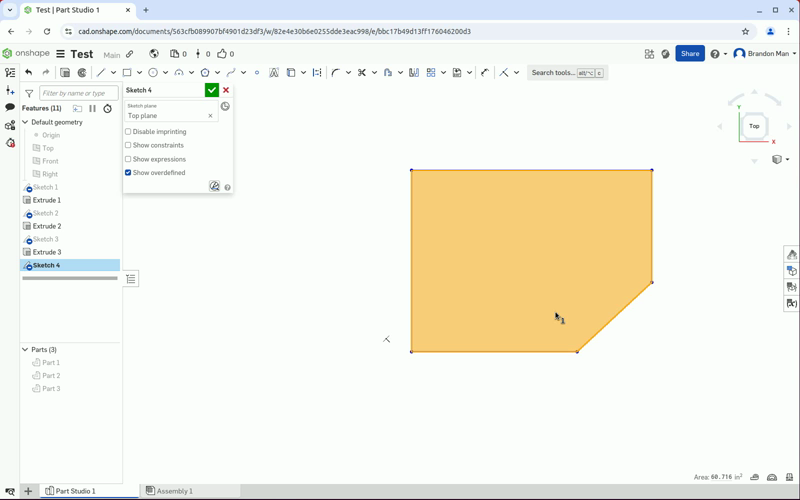
scroll(-6)
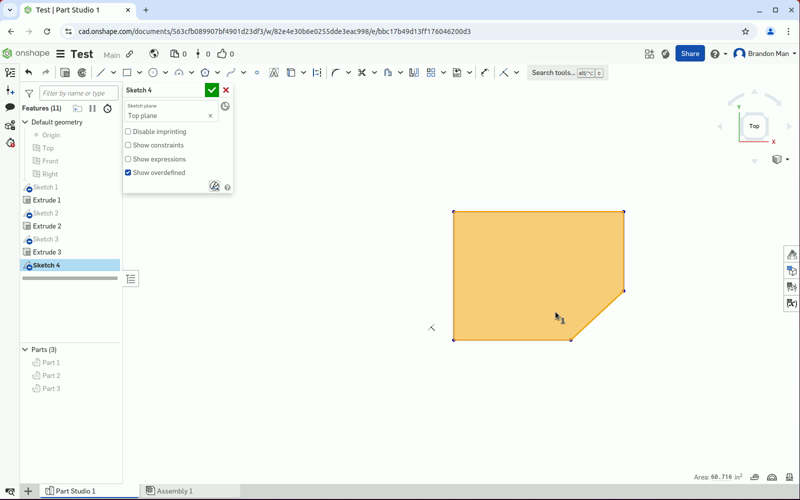
scroll(-6)
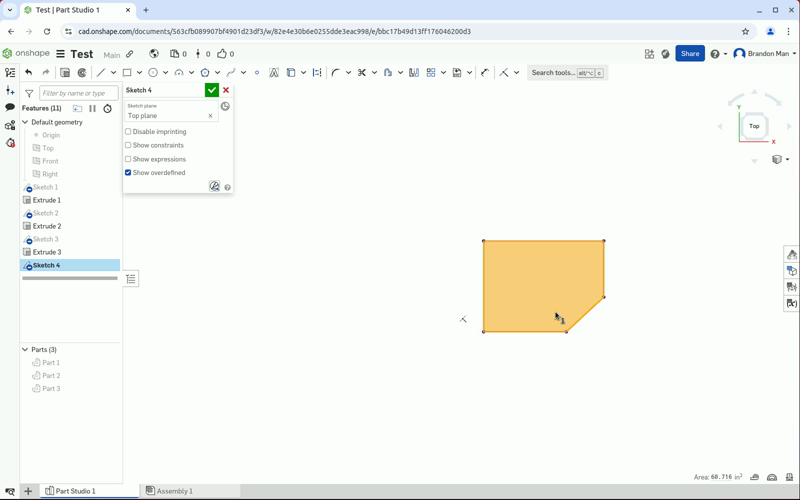
scroll(-6)
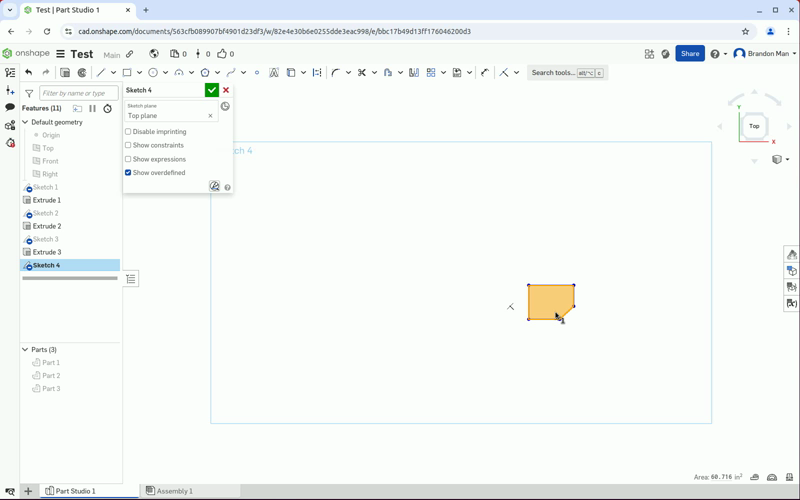
mouse_move(73, 352)
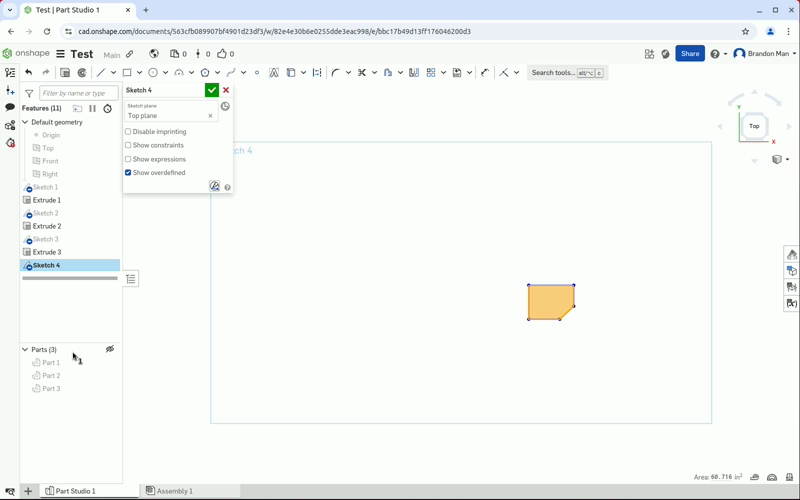
key(shift+y)
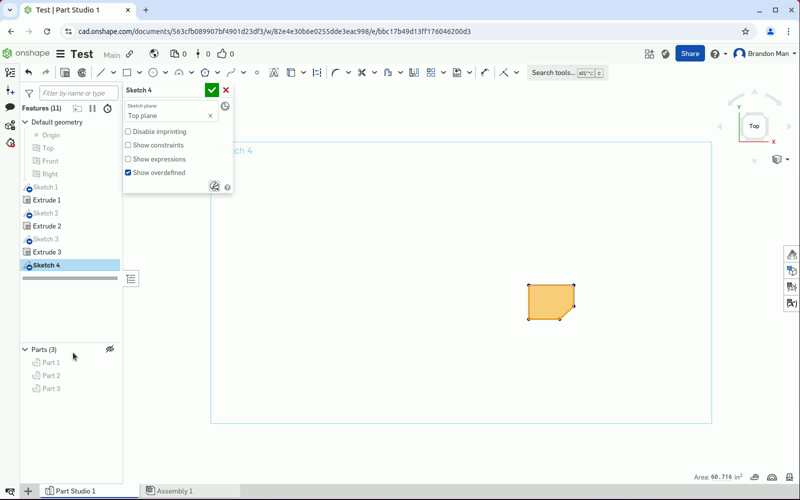
key(shift+e)
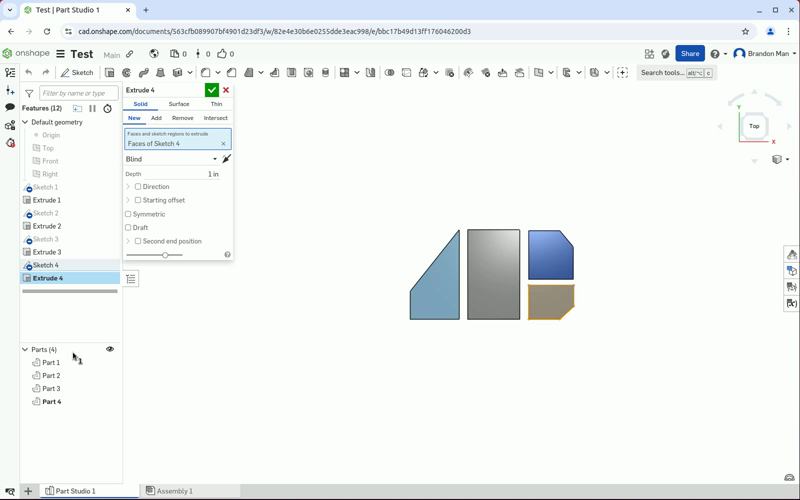
mouse_move(143, 106)
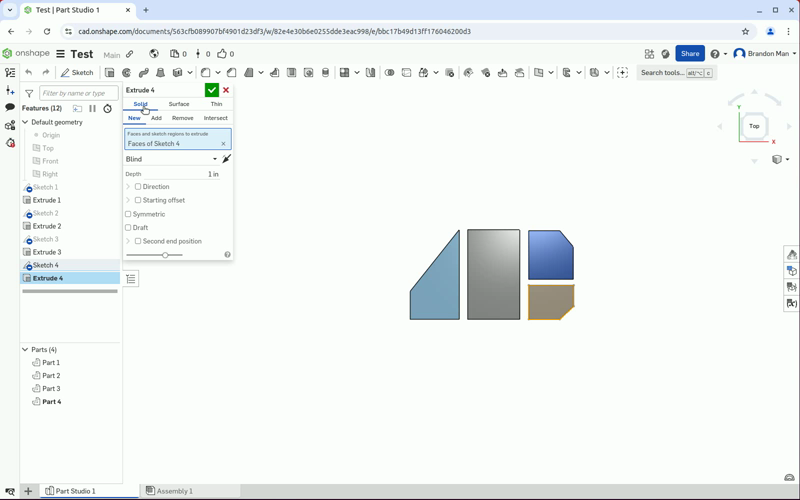
click(143, 106)
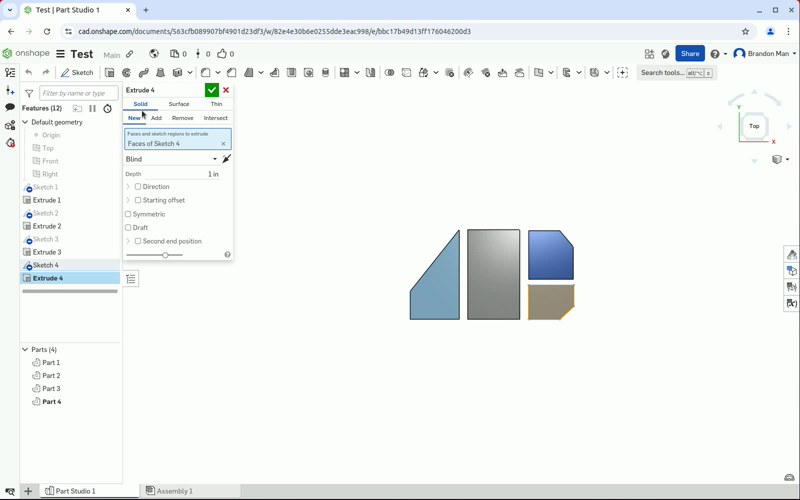
mouse_move(137, 120)
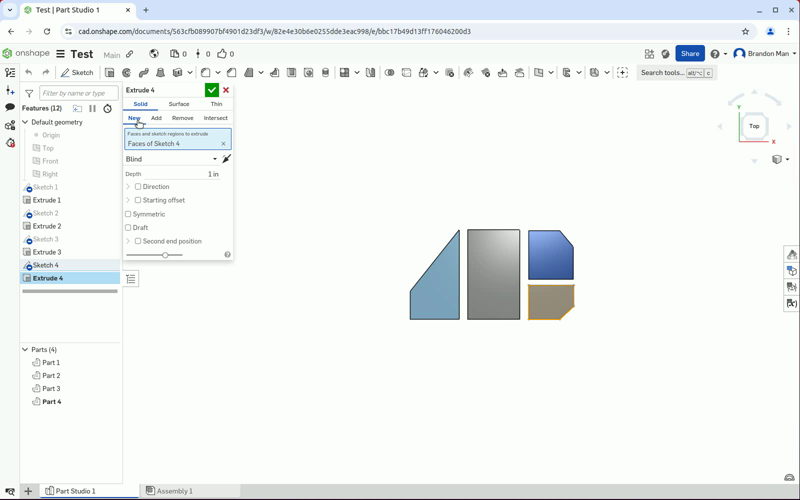
click(137, 120)
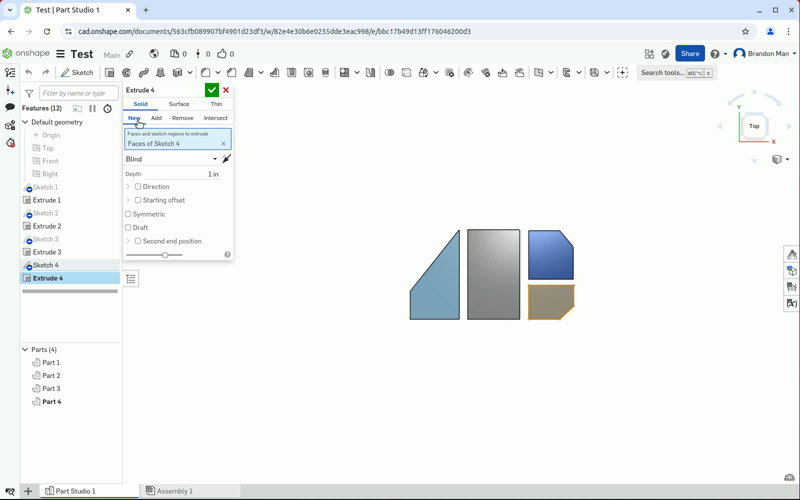
key(tab, 4)
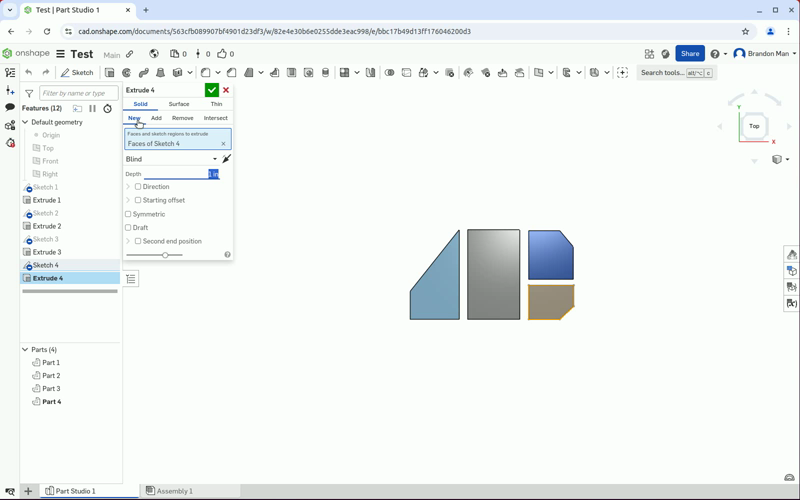
text(1.926)
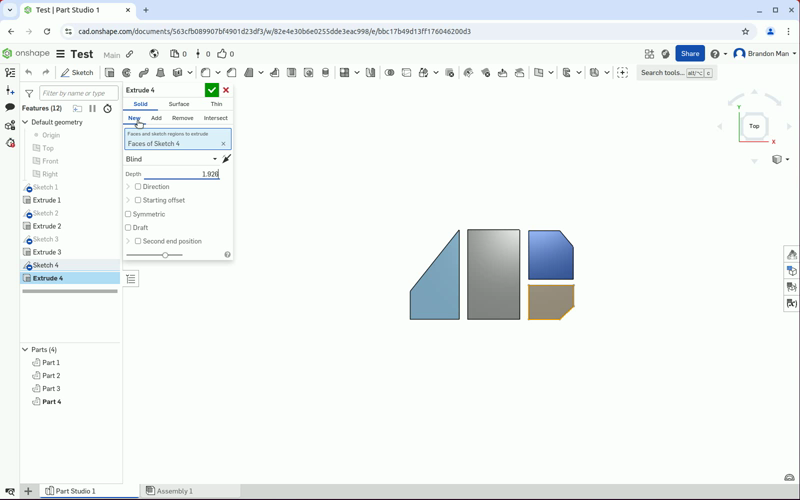
key(enter)
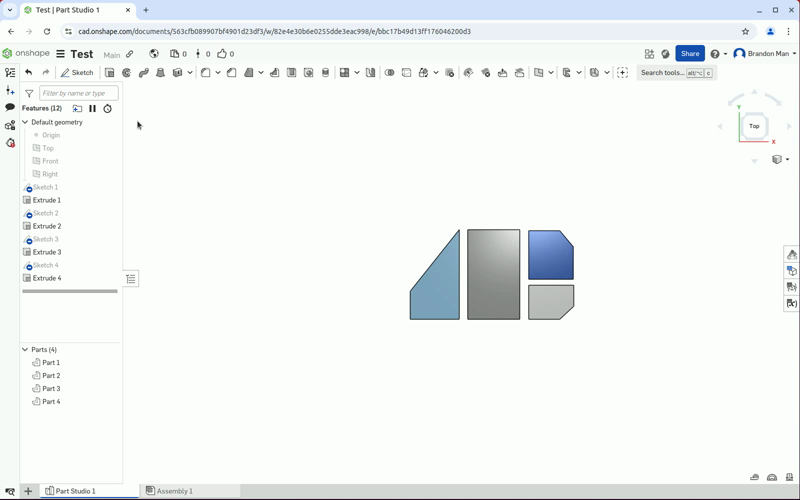
key(shift+h)
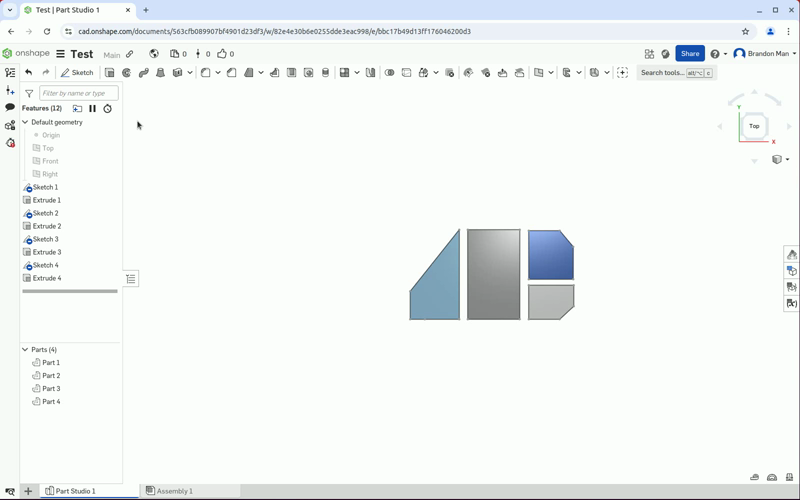
key(shift+h)
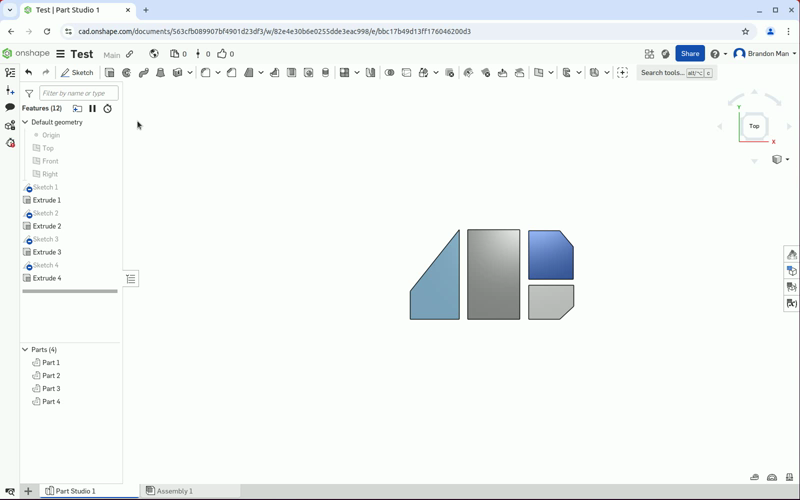
mouse_move(73, 189)
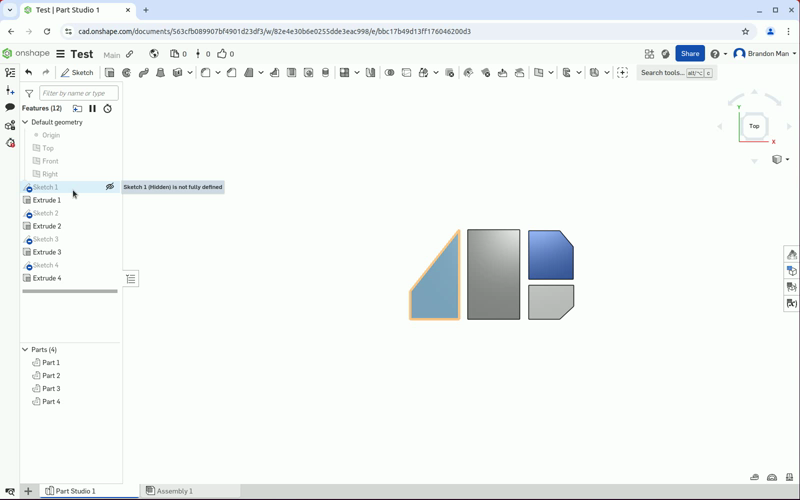
click(73, 189)
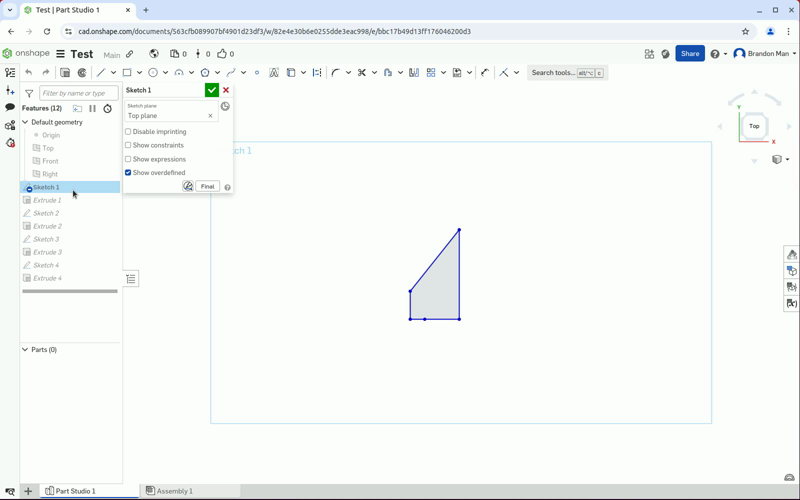
mouse_move(229, 92)
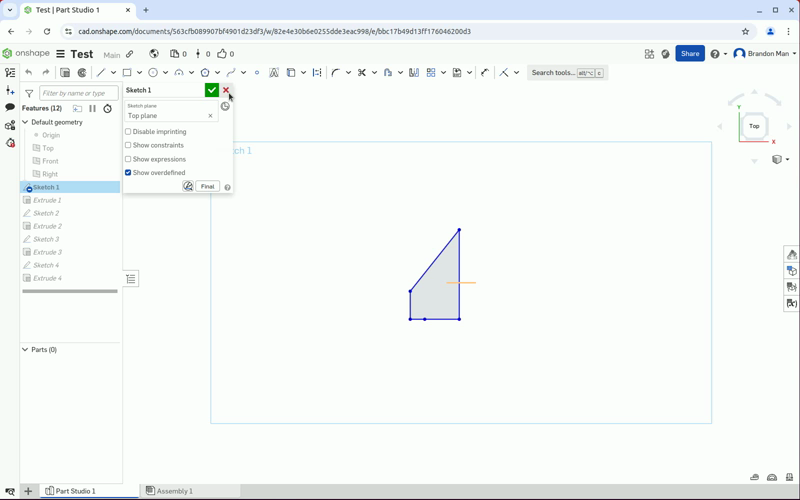
click(229, 92)
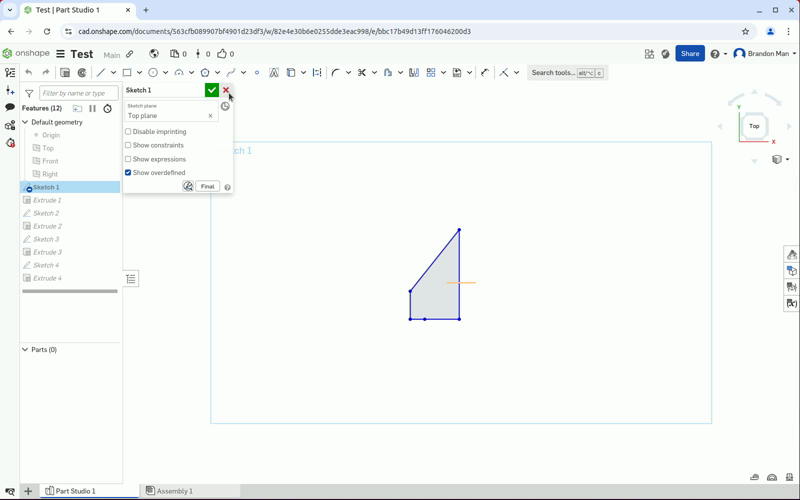
key(shift+s)
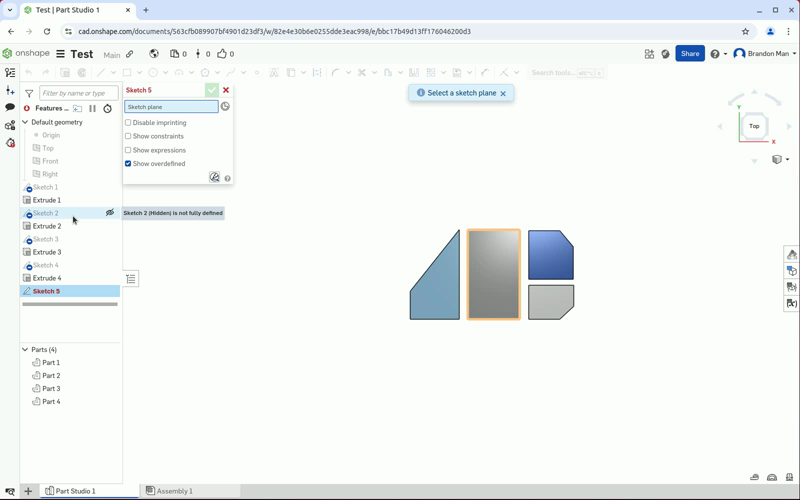
scroll(3)
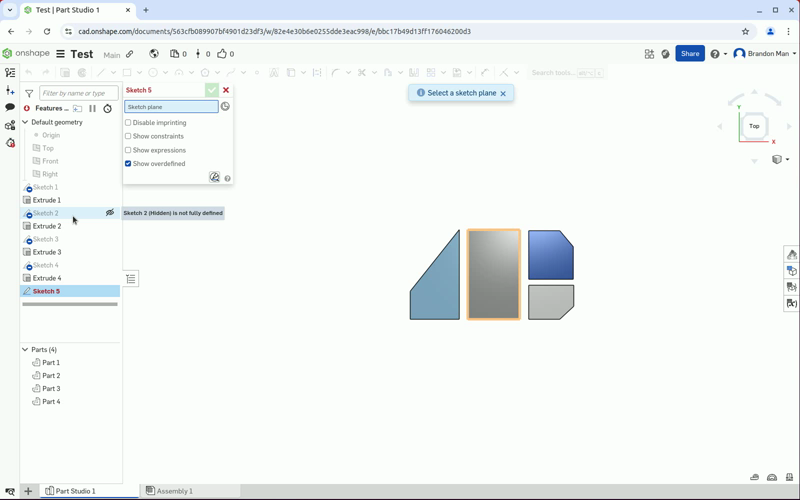
mouse_move(73, 150)
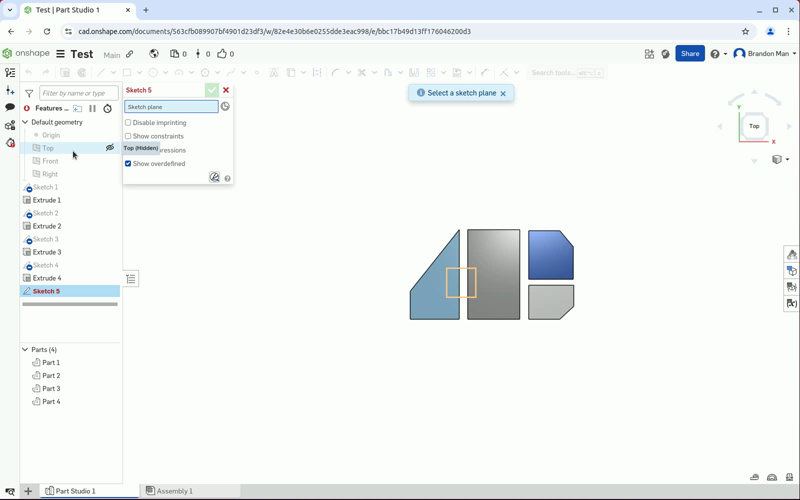
click(73, 150)
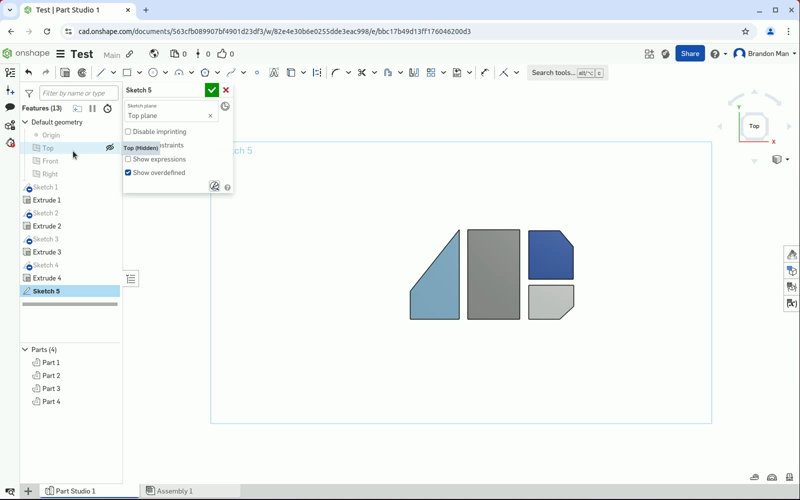
mouse_move(73, 352)
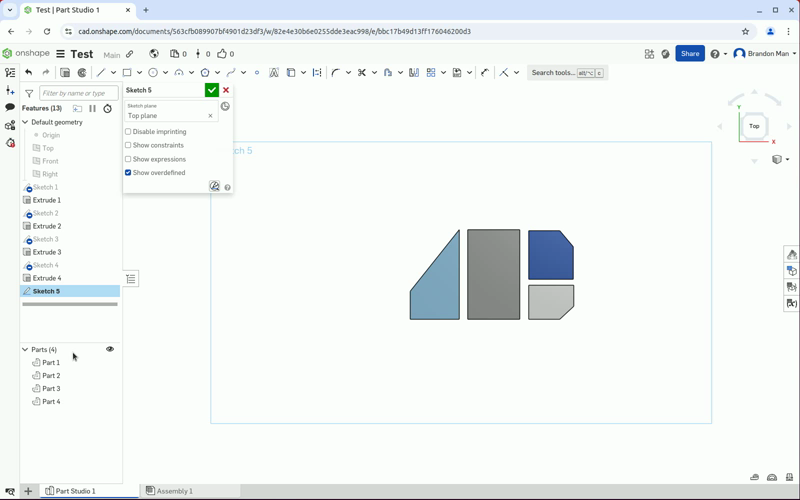
key(y)
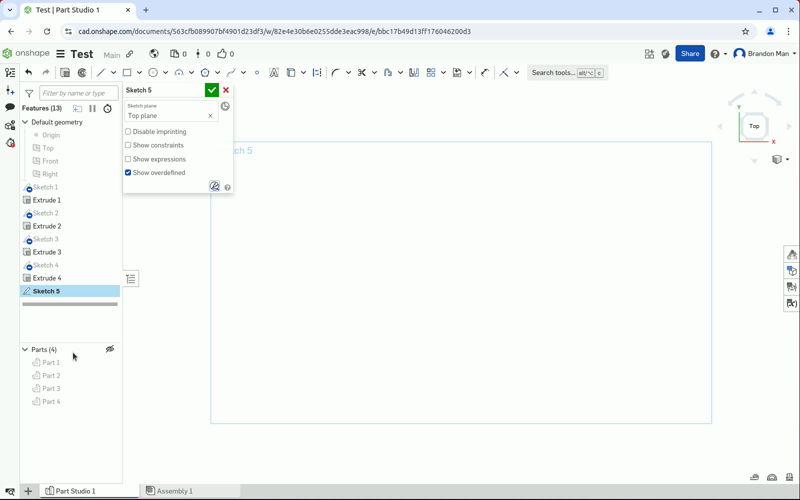
key(l)
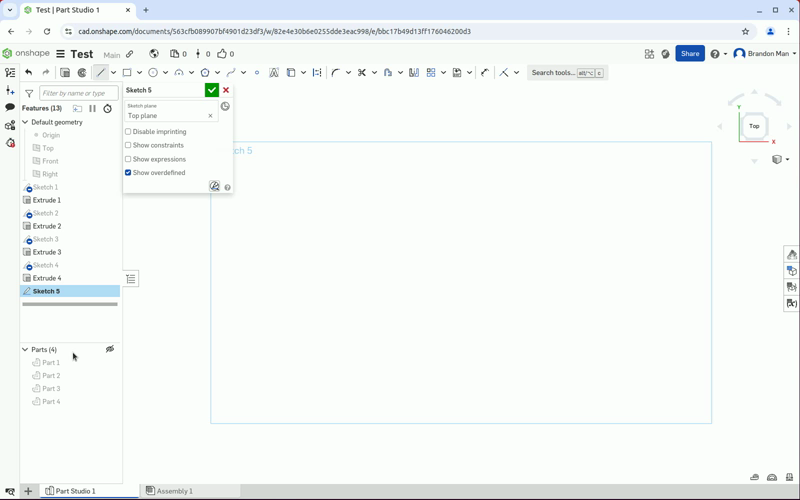
key_down(shift)
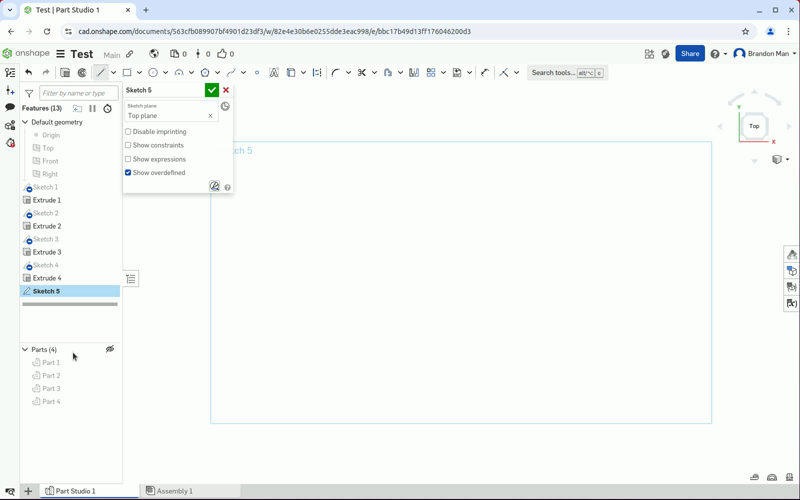
mouse_move(458, 319)
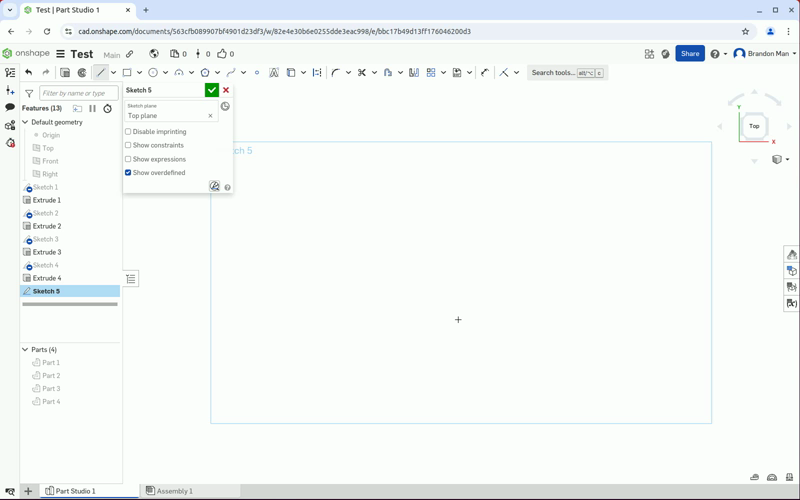
click(458, 319)
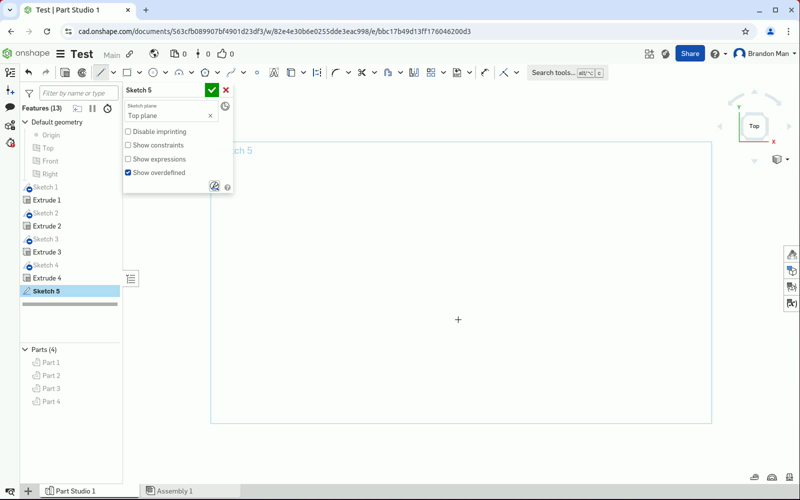
key_up(shift)
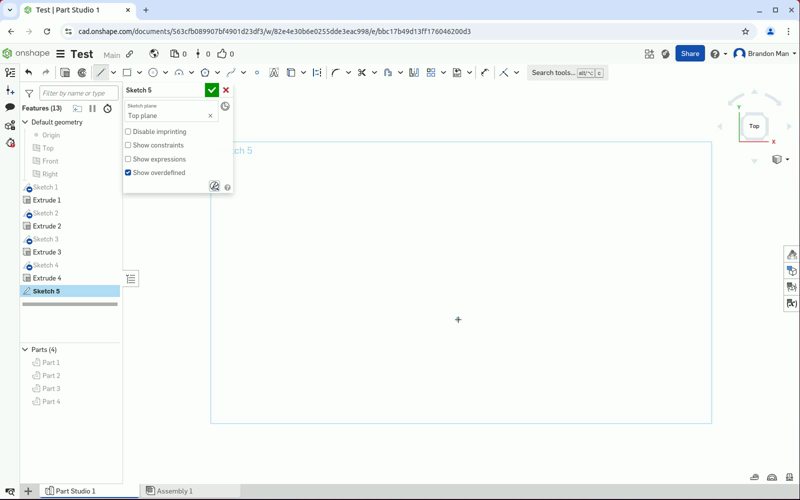
key_down(shift)
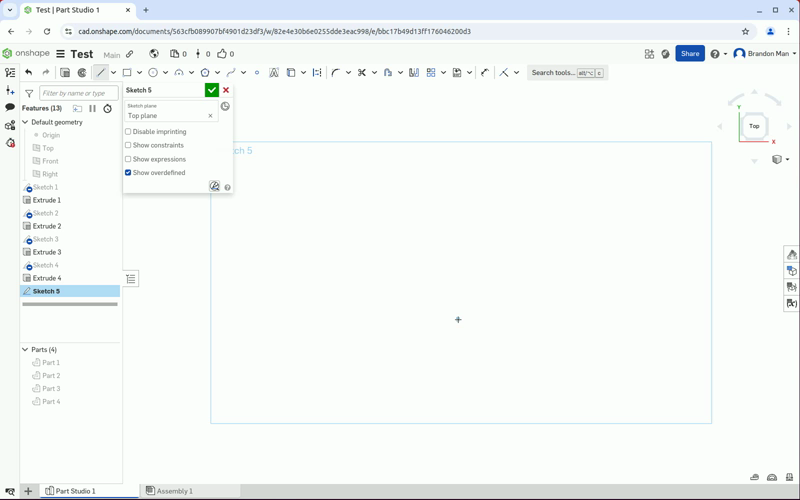
mouse_move(488, 319)
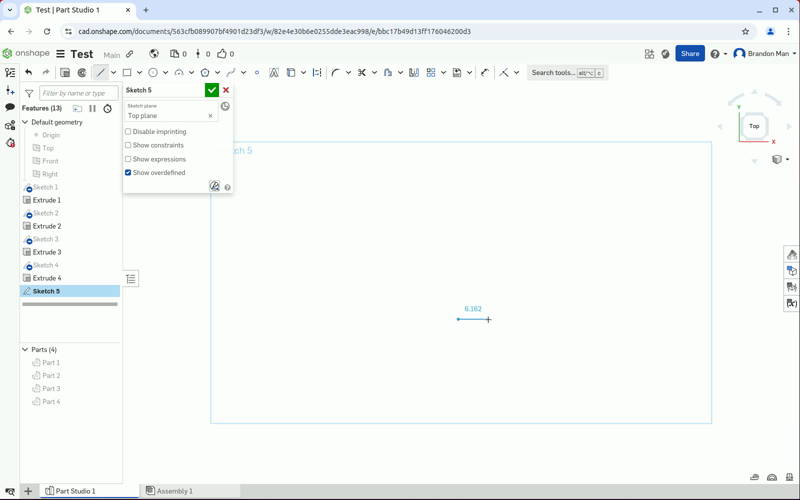
mouse_move(467, 319)
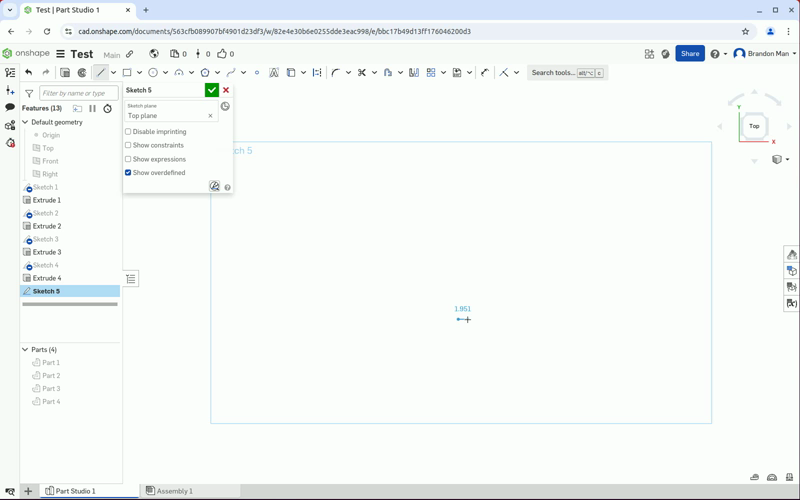
click(467, 319)
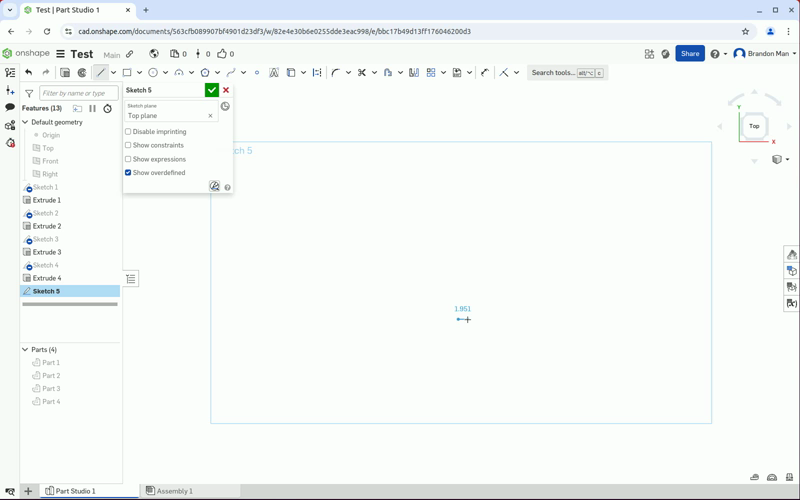
key_up(shift)
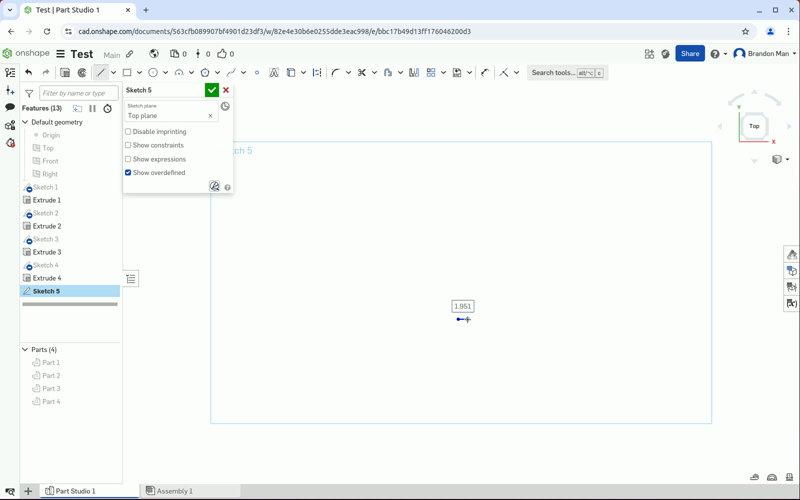
key_down(shift)
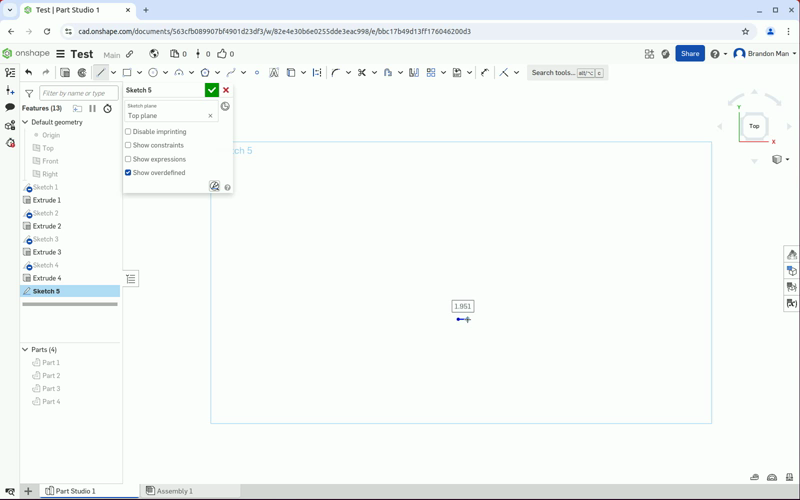
mouse_move(467, 229)
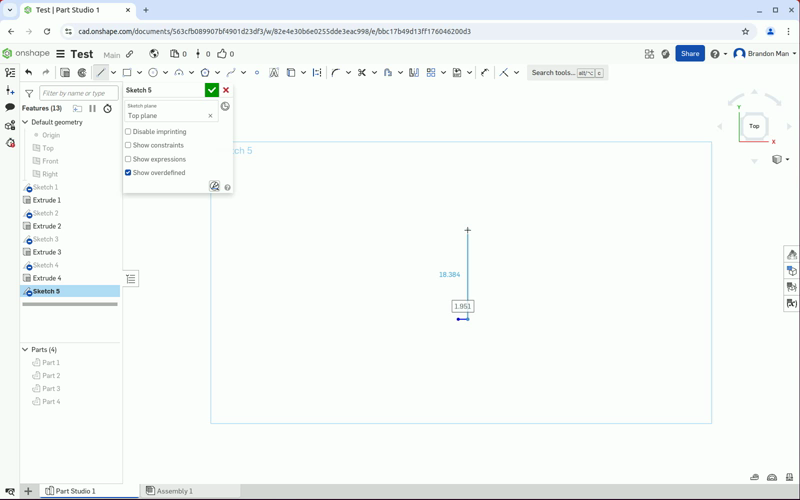
click(467, 229)
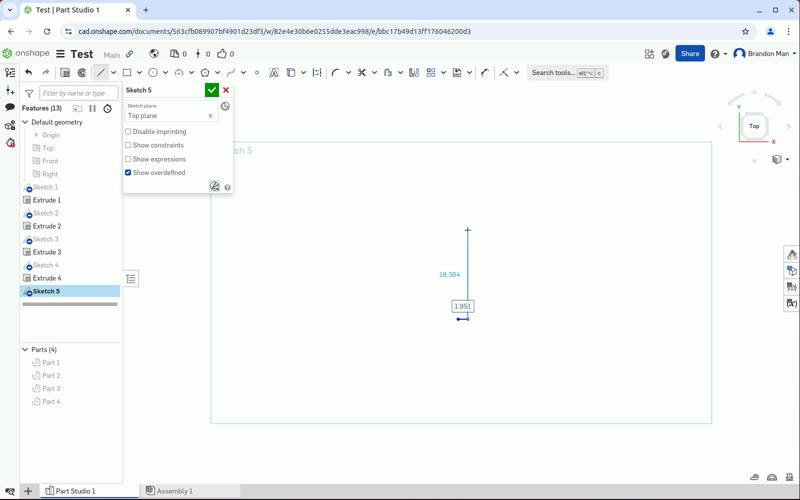
key_up(shift)
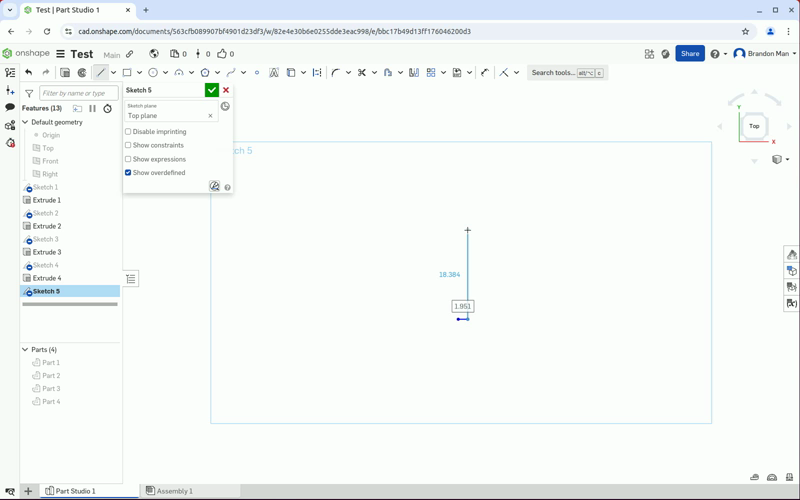
key_down(shift)
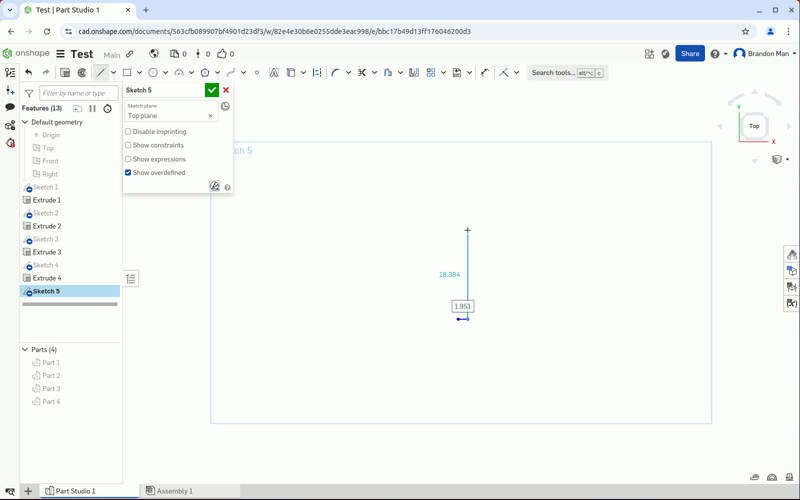
mouse_move(497, 229)
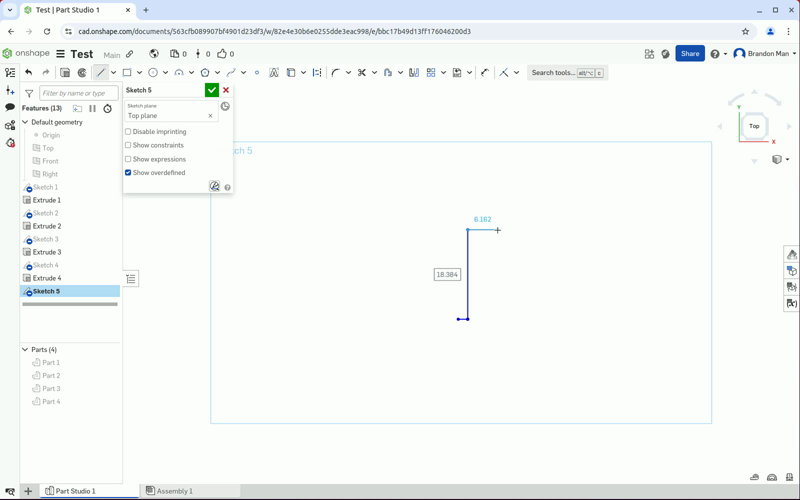
mouse_move(458, 229)
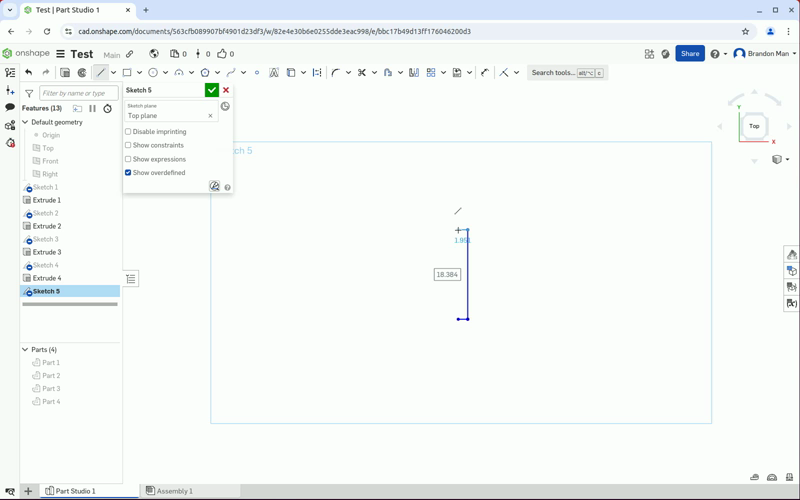
click(458, 229)
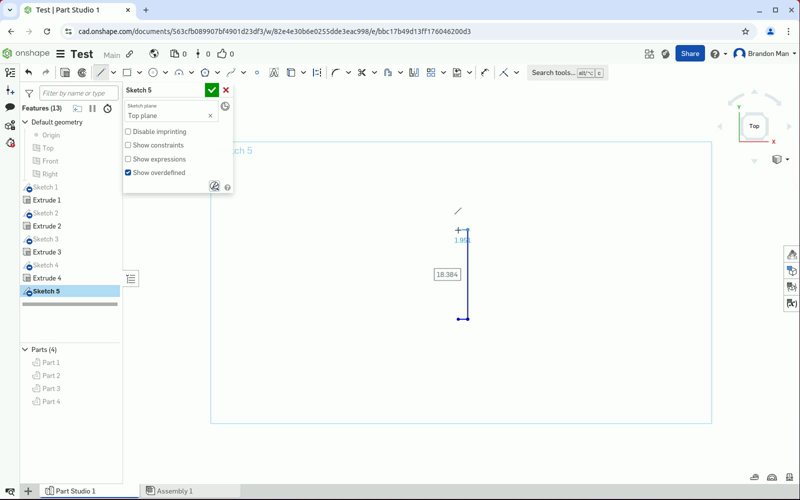
key_up(shift)
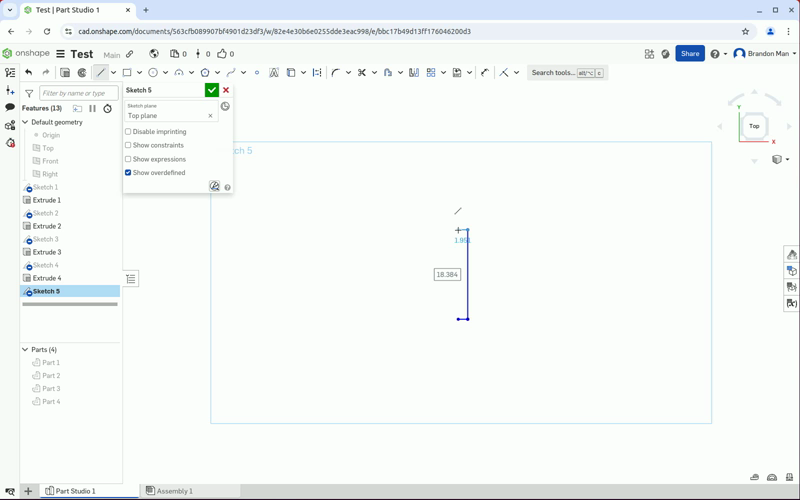
key_down(shift)
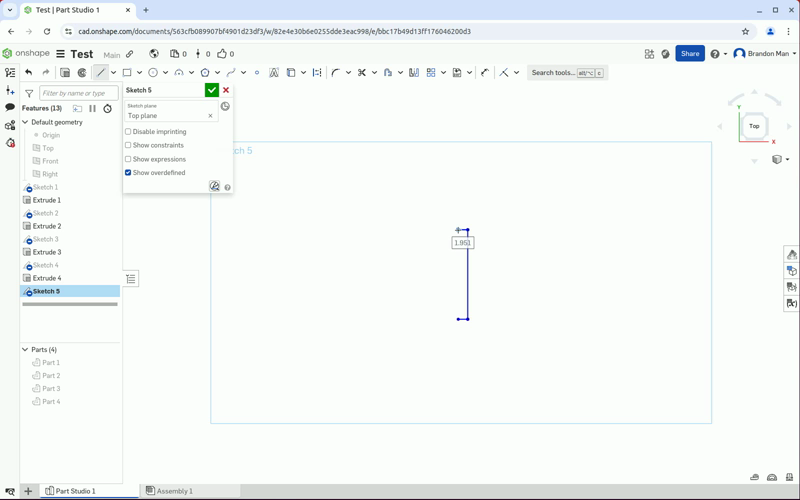
mouse_move(458, 319)
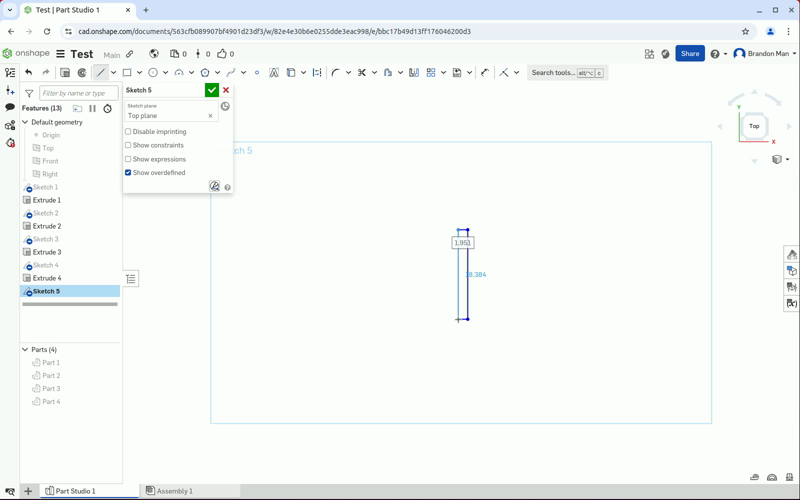
key_up(shift)
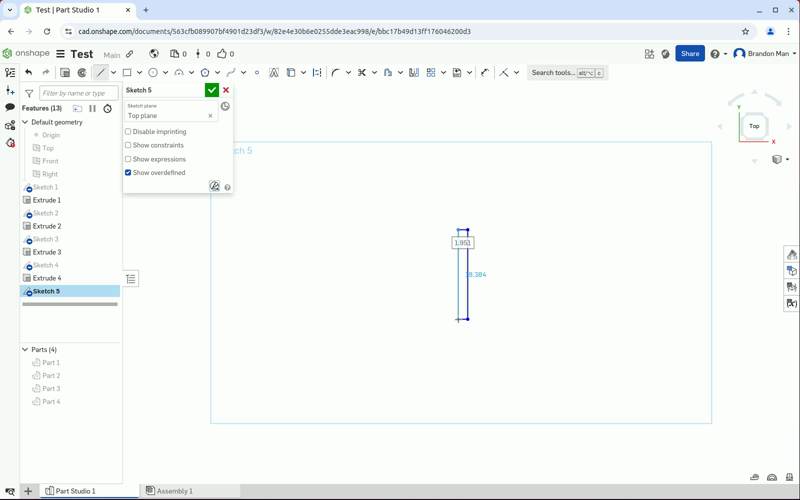
click(458, 319)
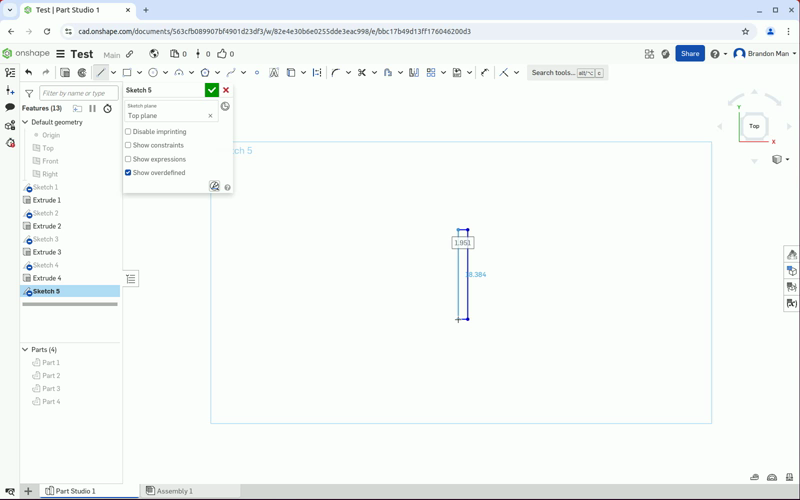
key(esc)
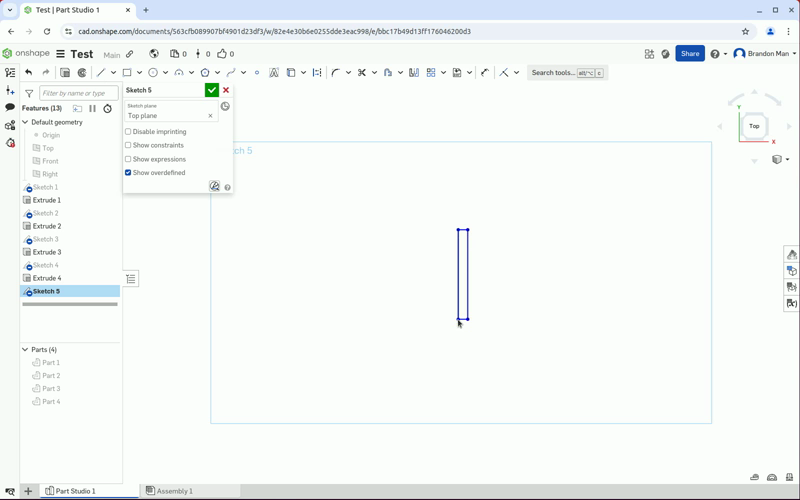
mouse_move(461, 251)
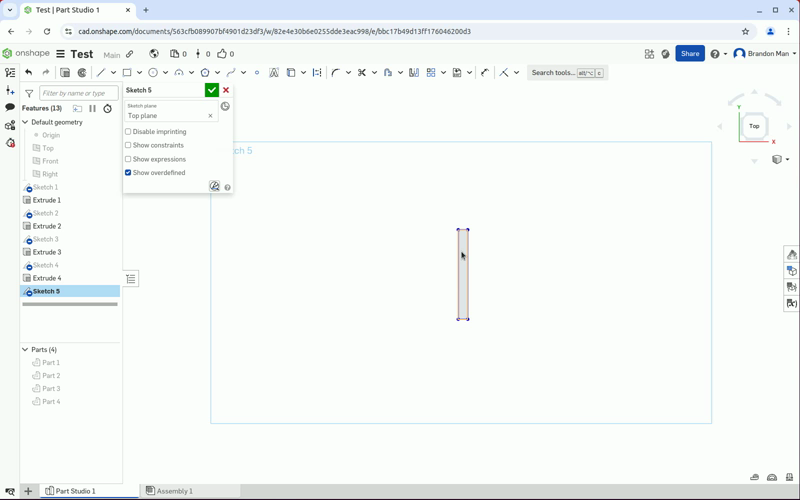
scroll(6)
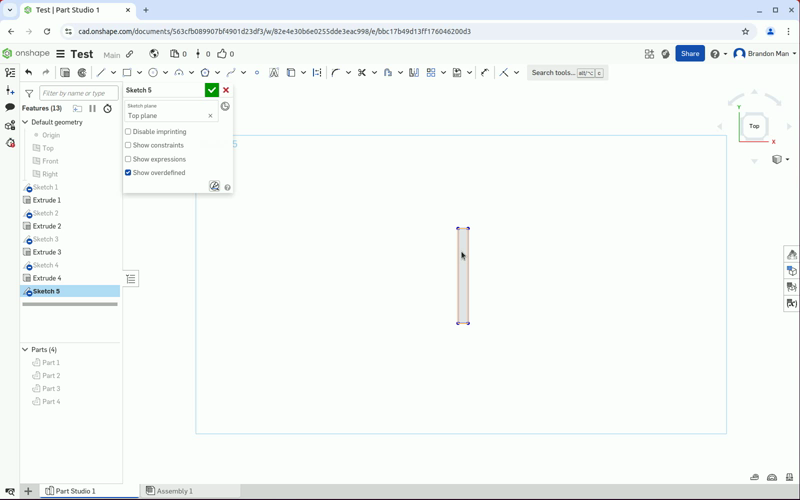
scroll(6)
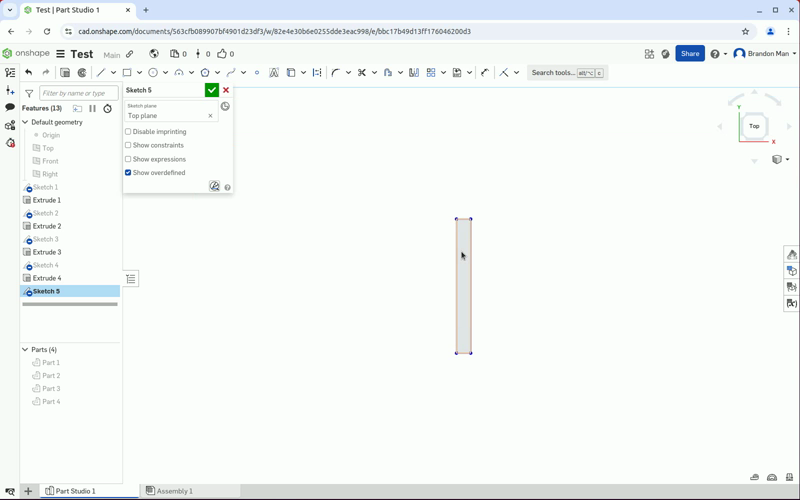
scroll(6)
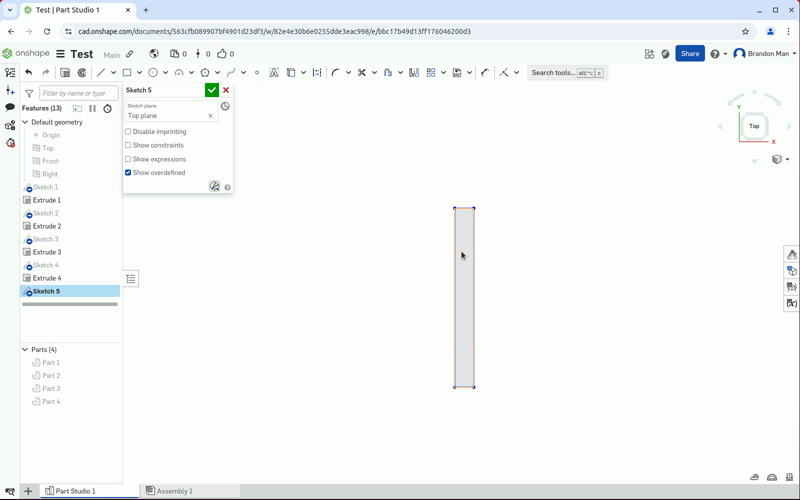
scroll(6)
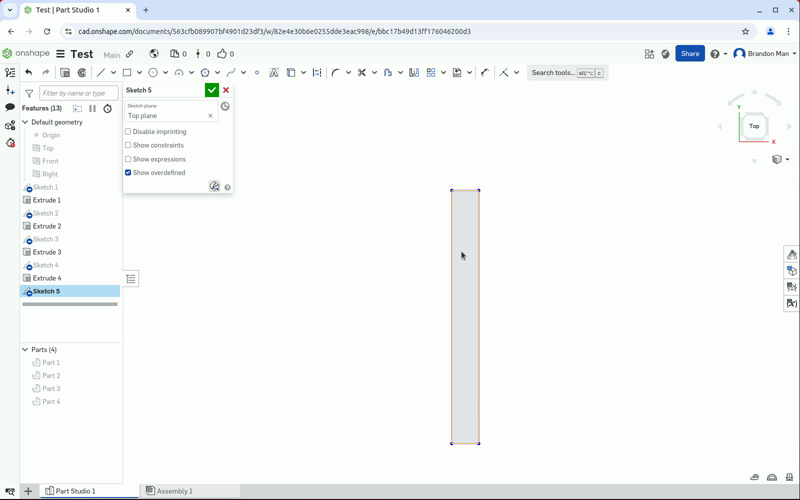
scroll(6)
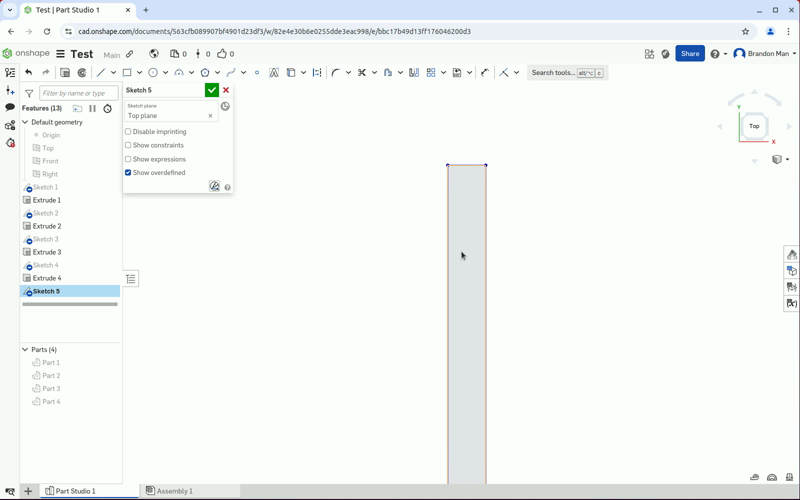
scroll(6)
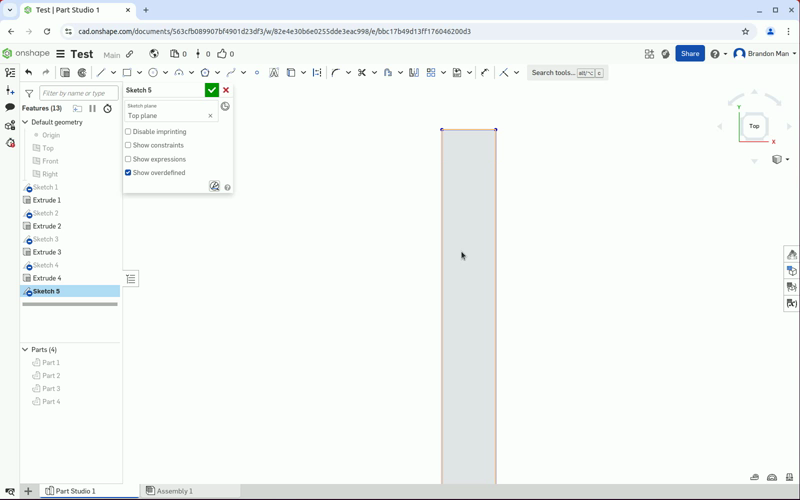
scroll(6)
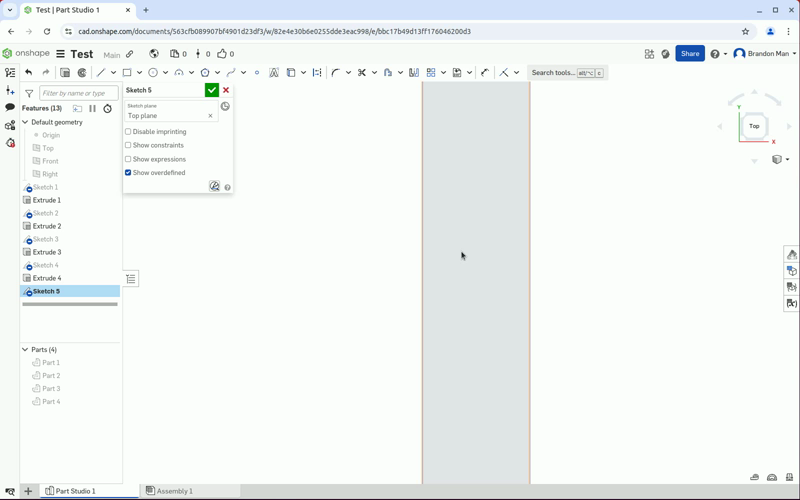
click(461, 251)
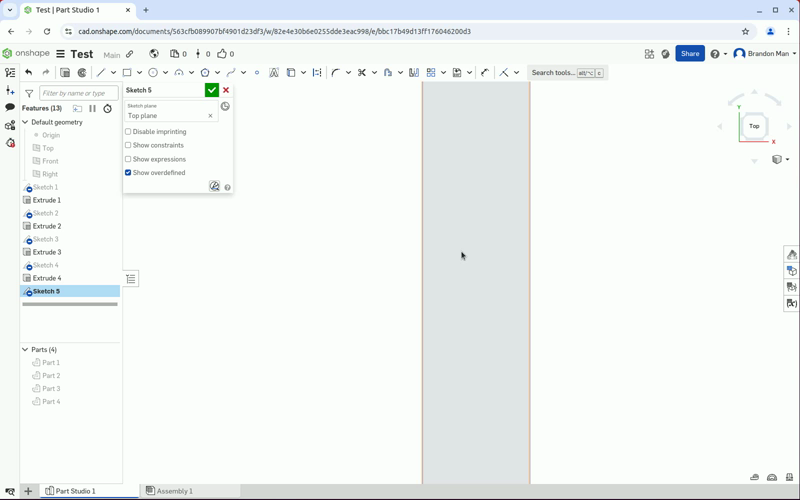
scroll(-6)
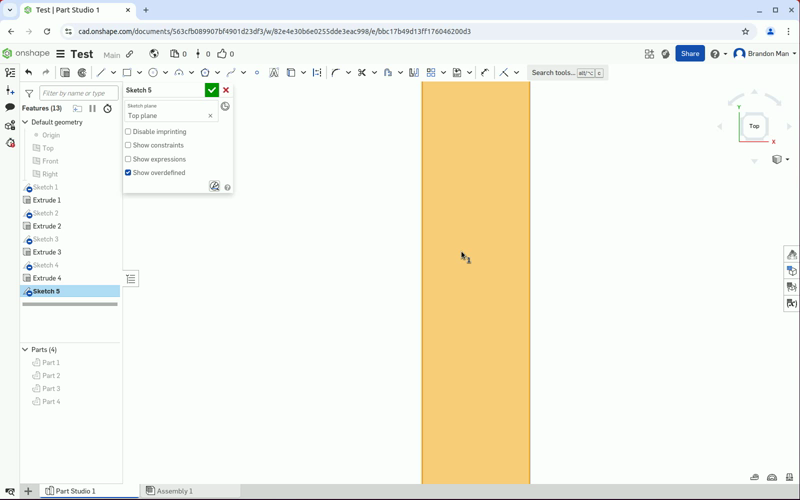
scroll(-6)
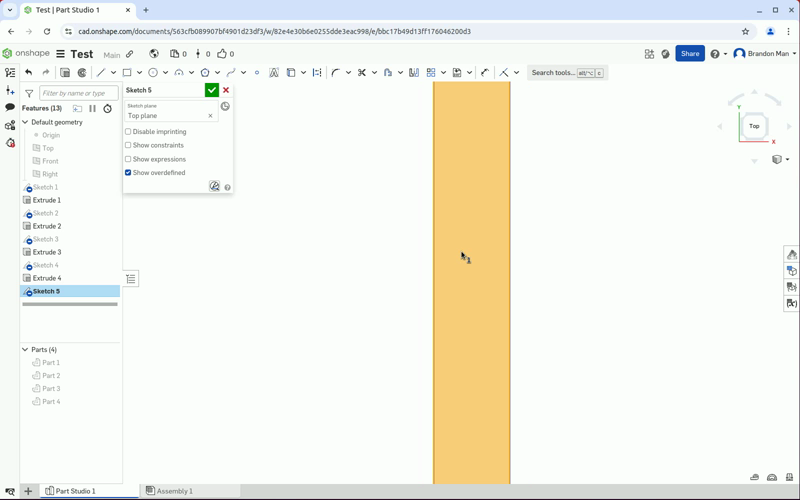
scroll(-6)
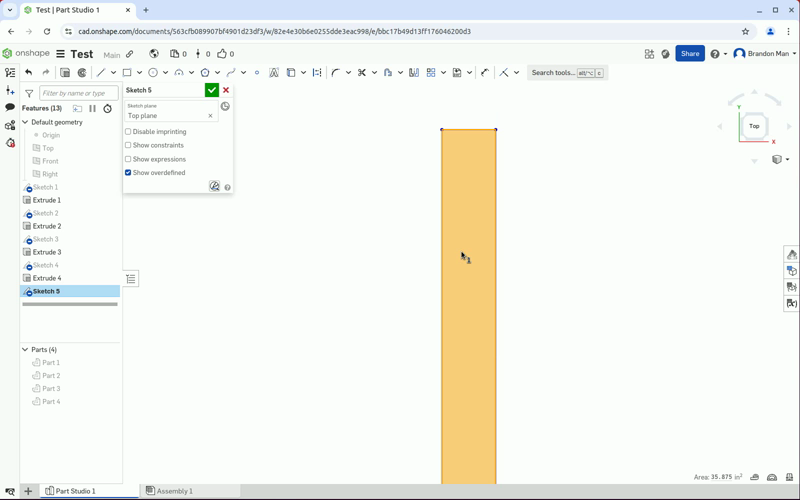
scroll(-6)
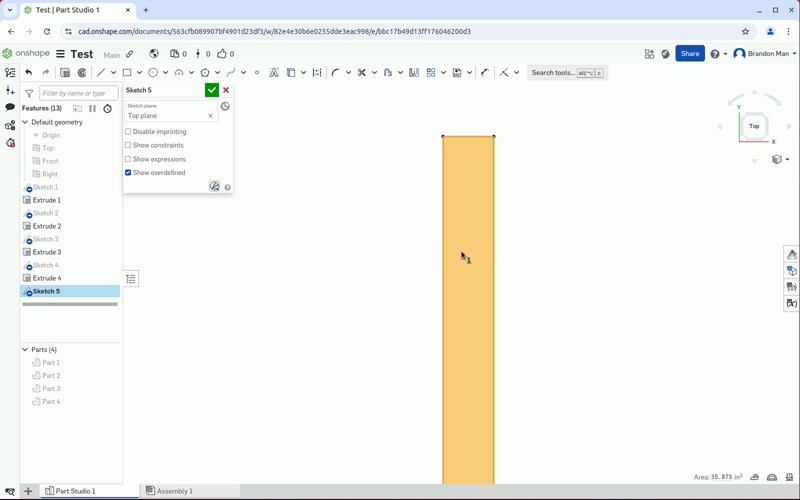
scroll(-6)
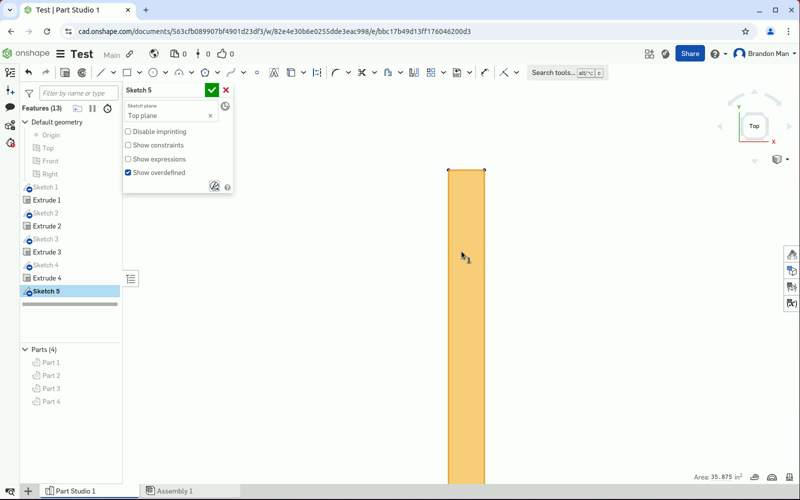
scroll(-6)
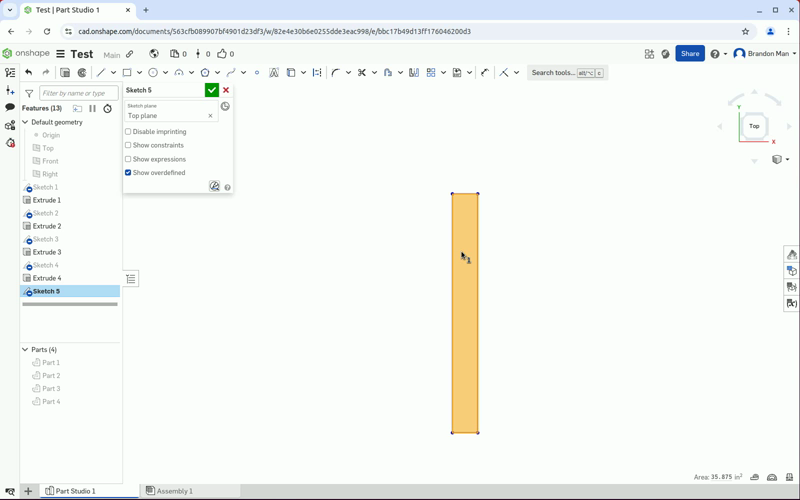
scroll(-6)
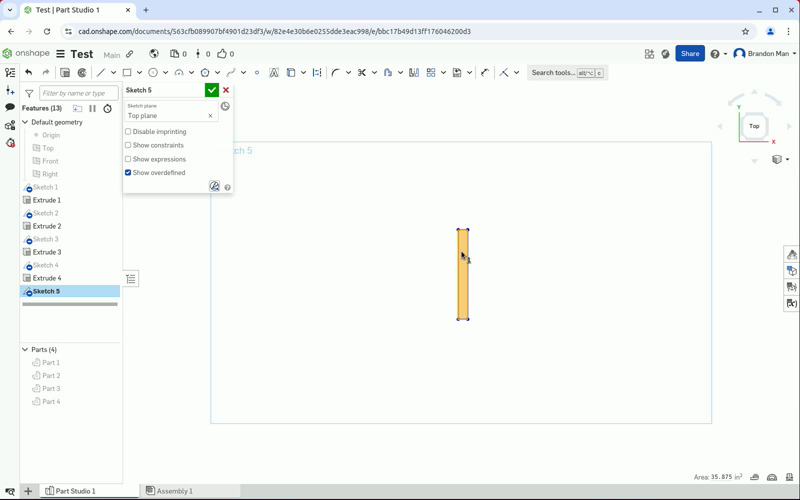
mouse_move(73, 352)
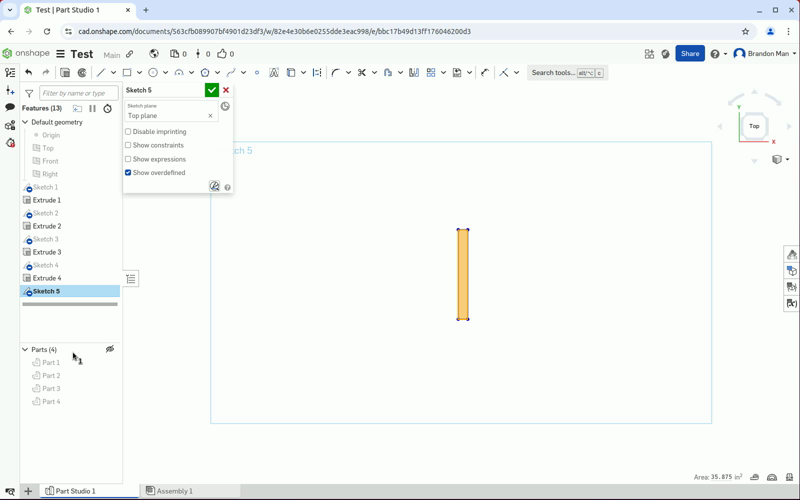
key(shift+y)
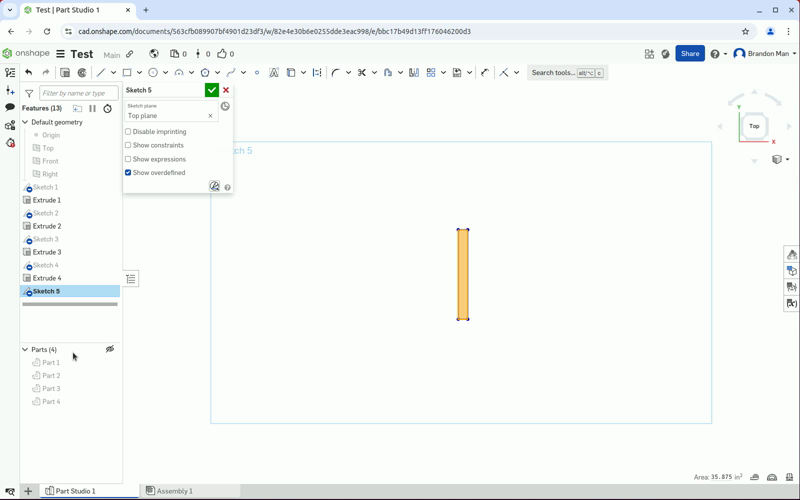
key(shift+e)
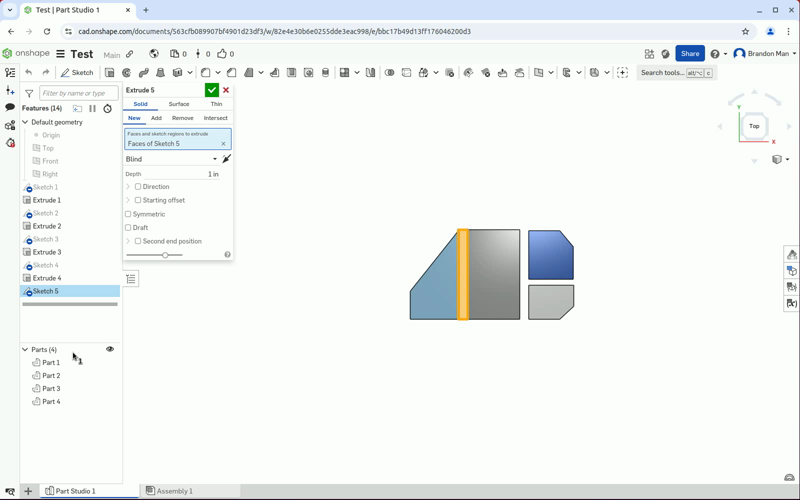
mouse_move(143, 106)
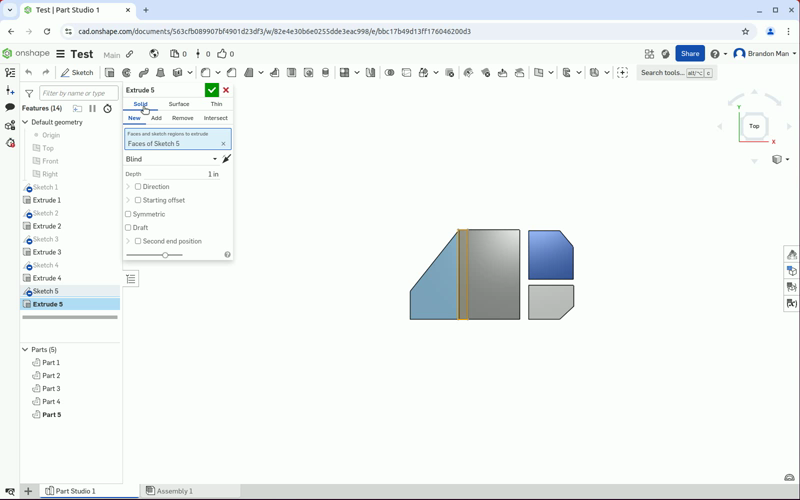
click(143, 106)
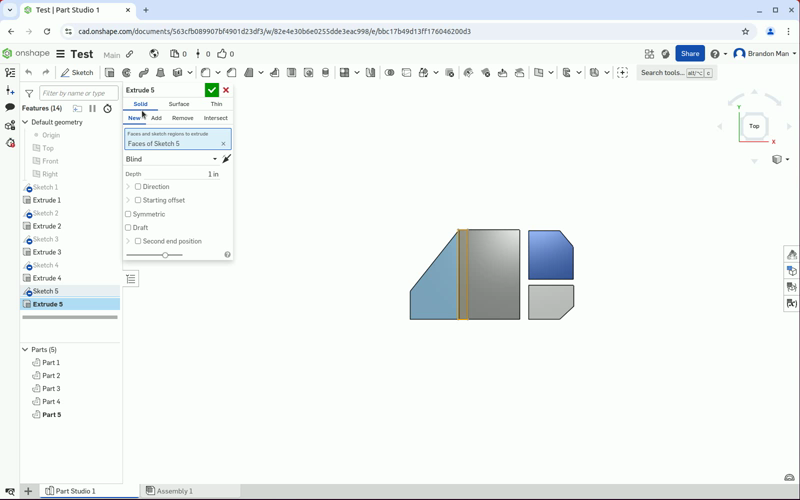
mouse_move(137, 120)
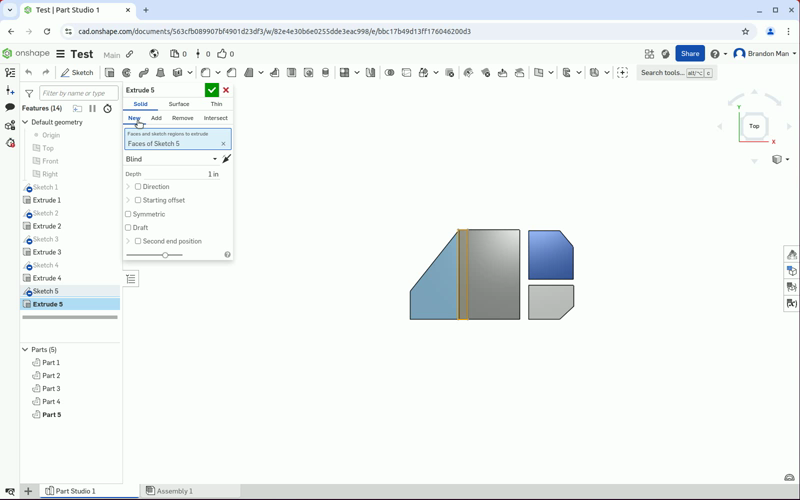
click(137, 120)
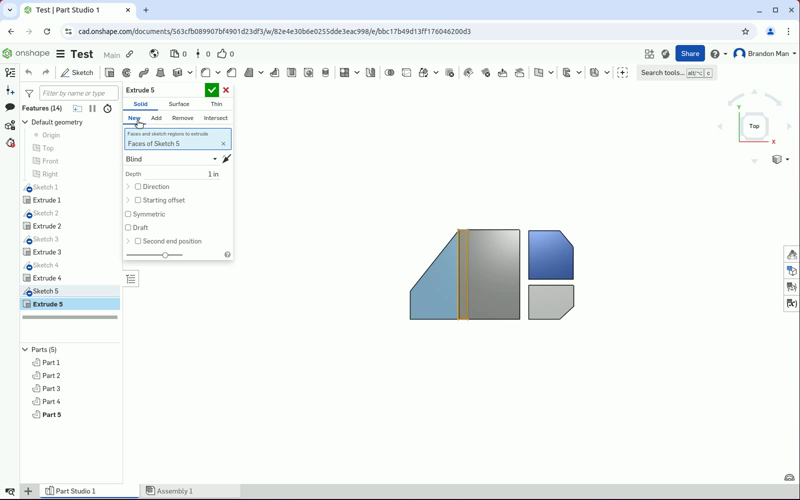
key(tab, 4)
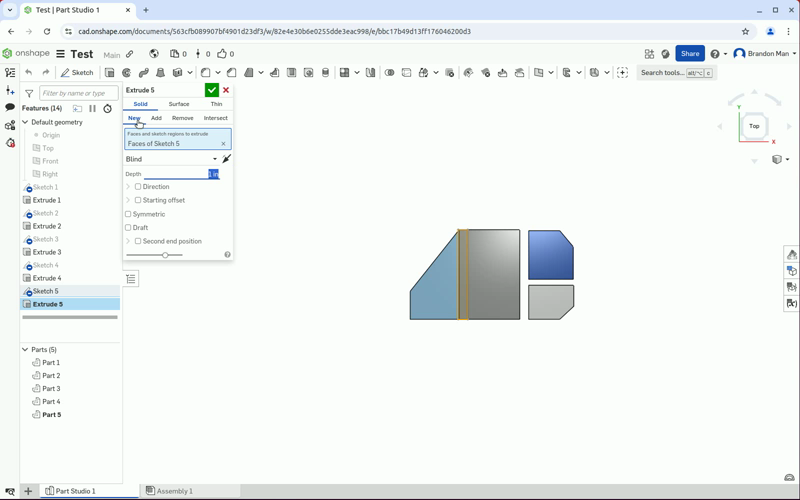
text(16.368)
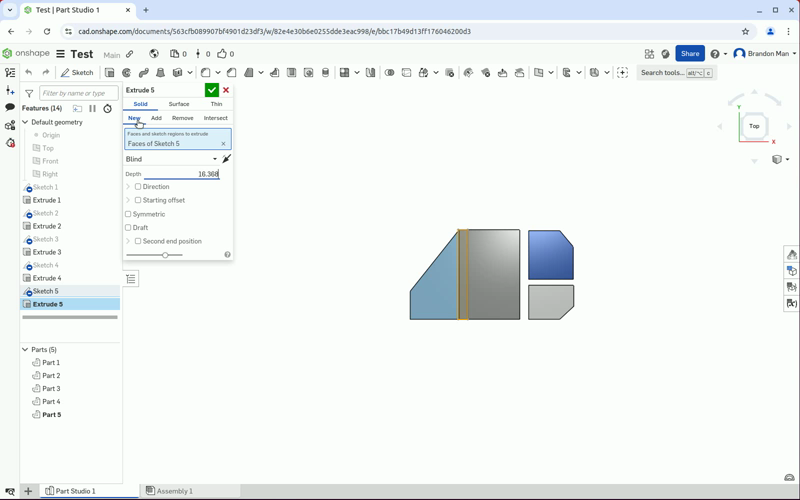
key(enter)
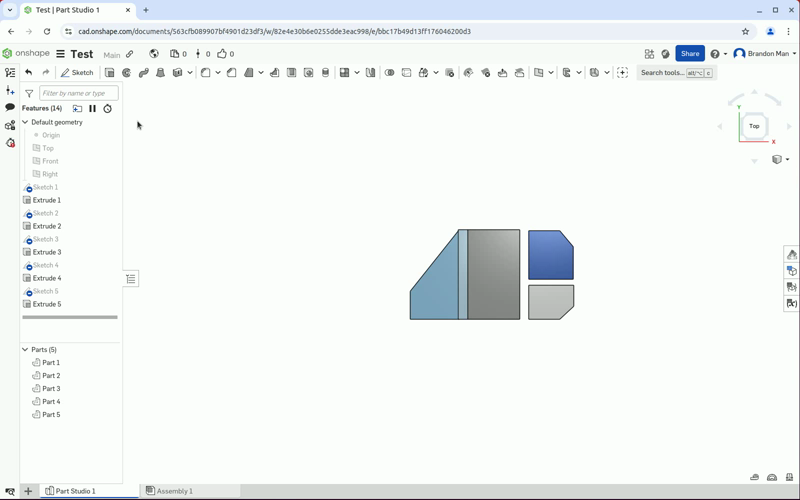
key(shift+h)
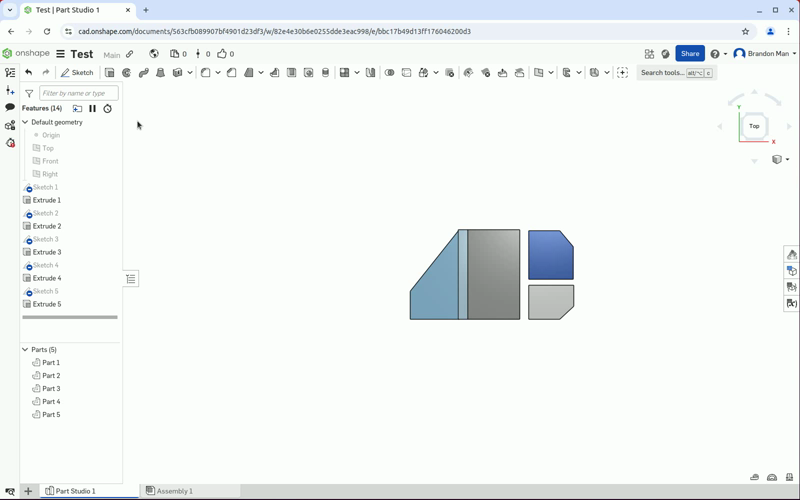
key(shift+h)
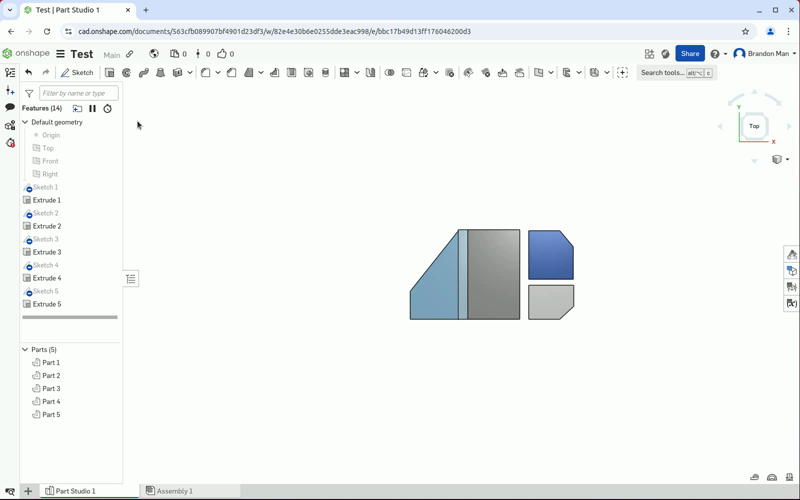
mouse_move(73, 189)
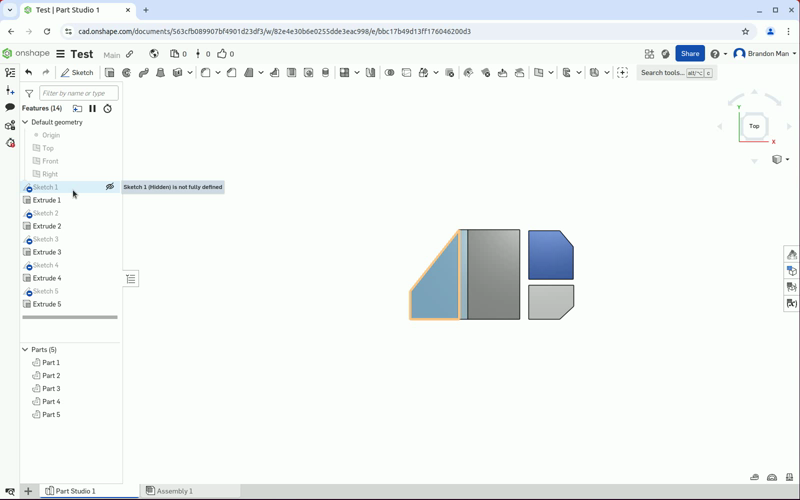
click(73, 189)
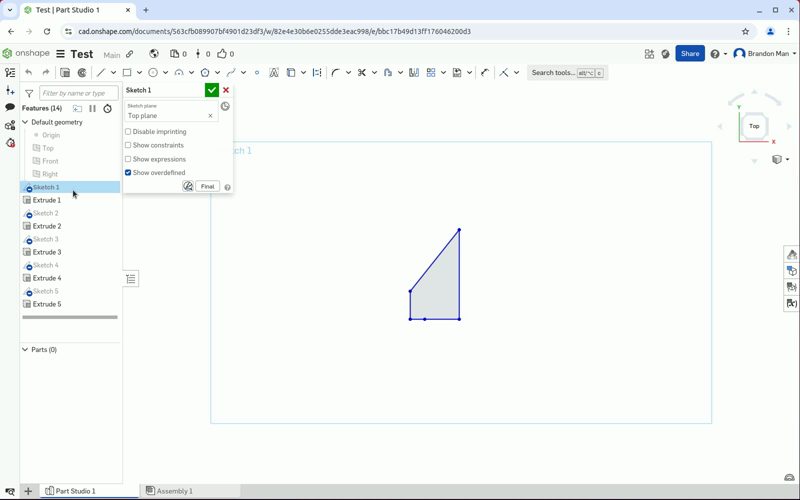
mouse_move(229, 92)
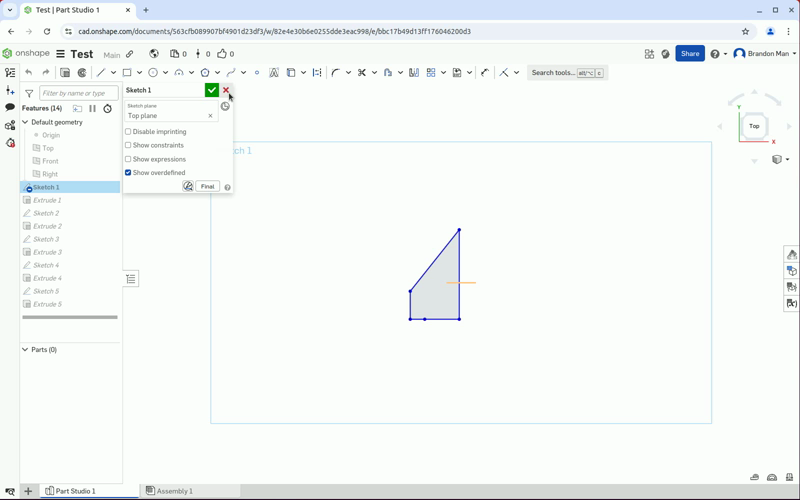
click(229, 92)
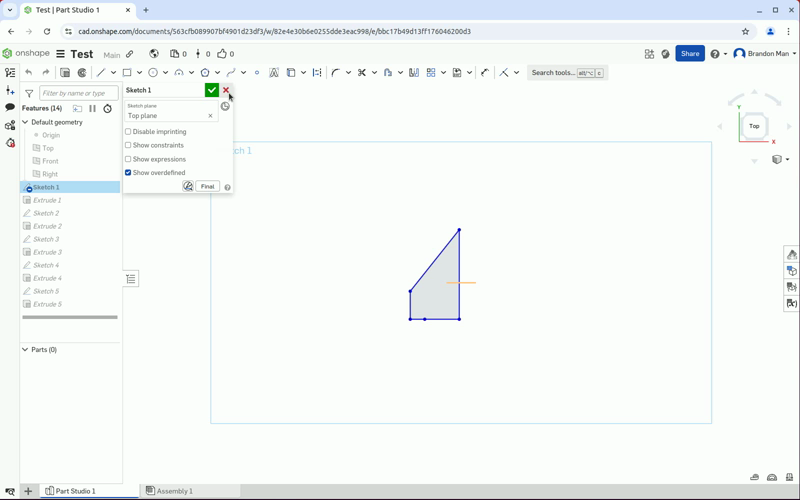
key(shift+s)
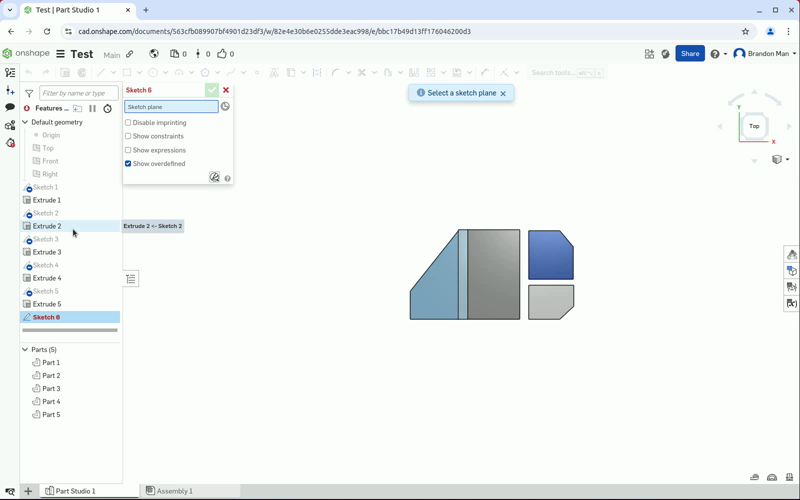
scroll(3)
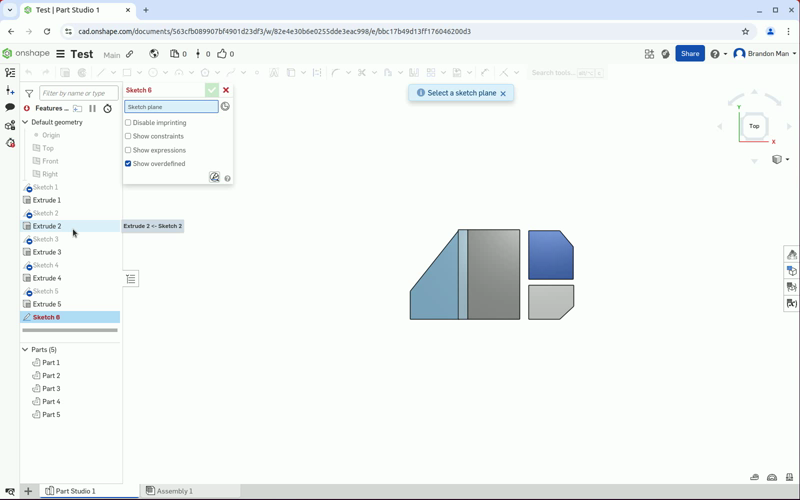
mouse_move(73, 150)
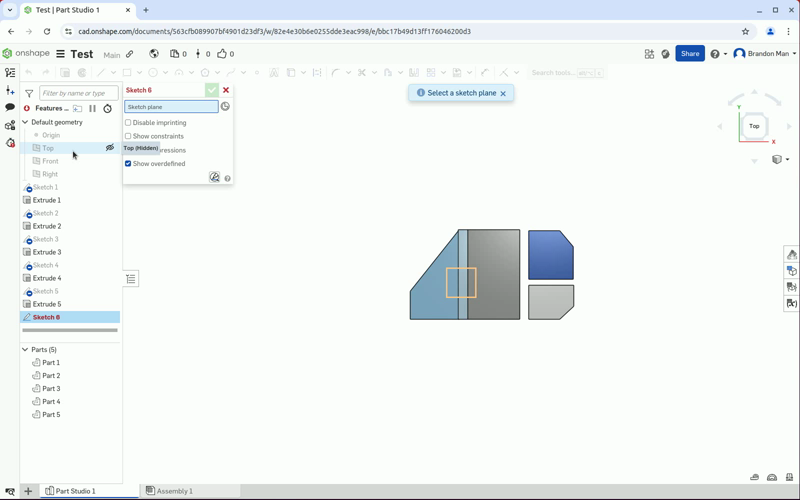
click(73, 150)
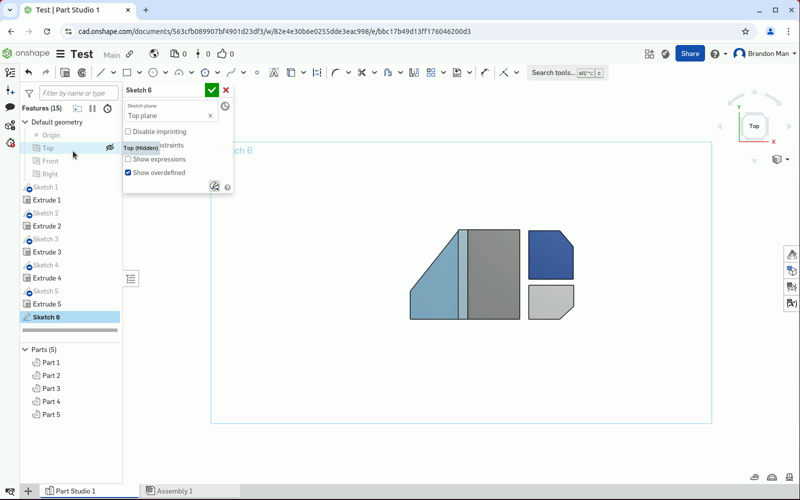
mouse_move(73, 352)
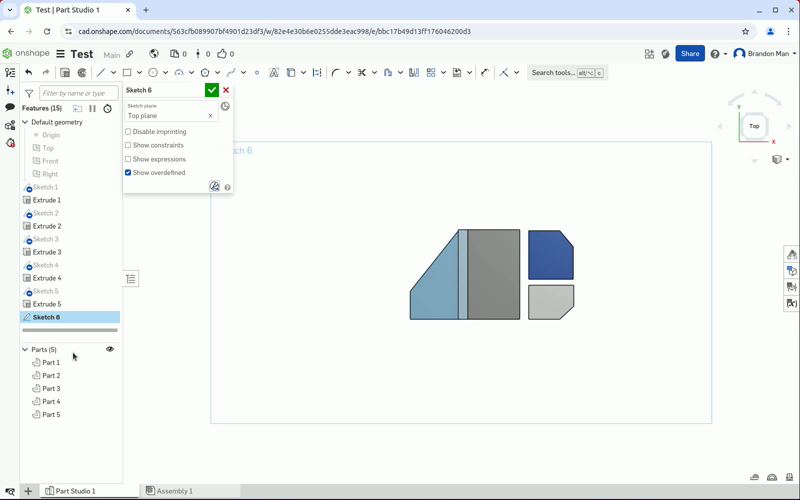
key(y)
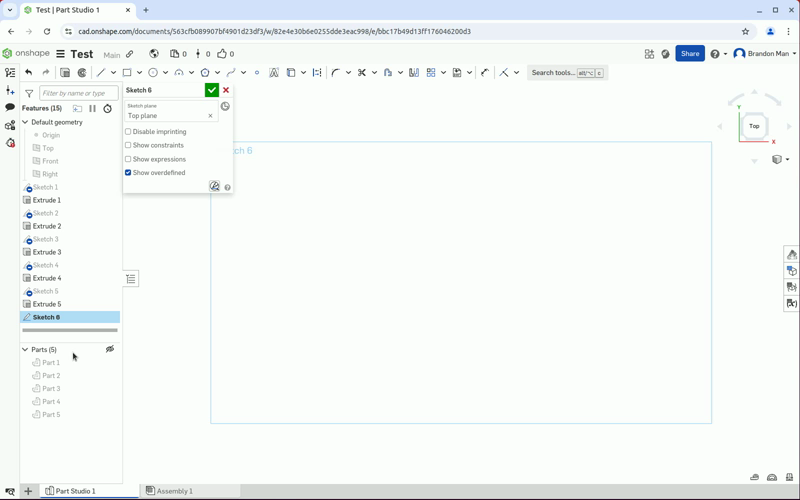
key(l)
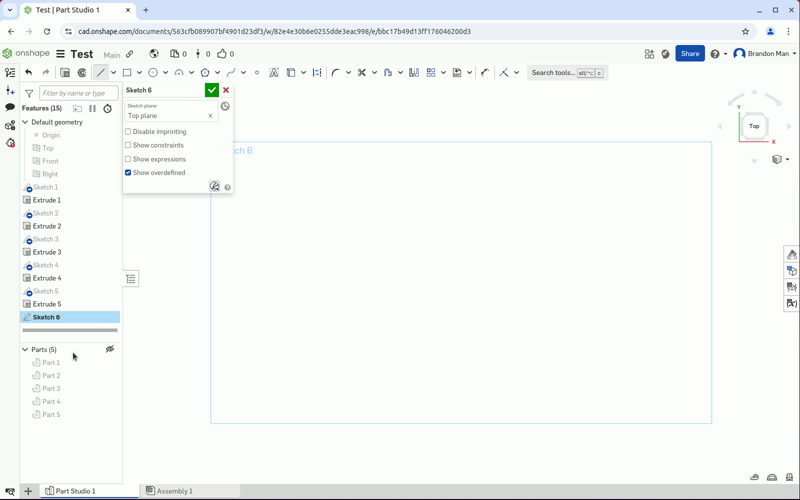
key_down(shift)
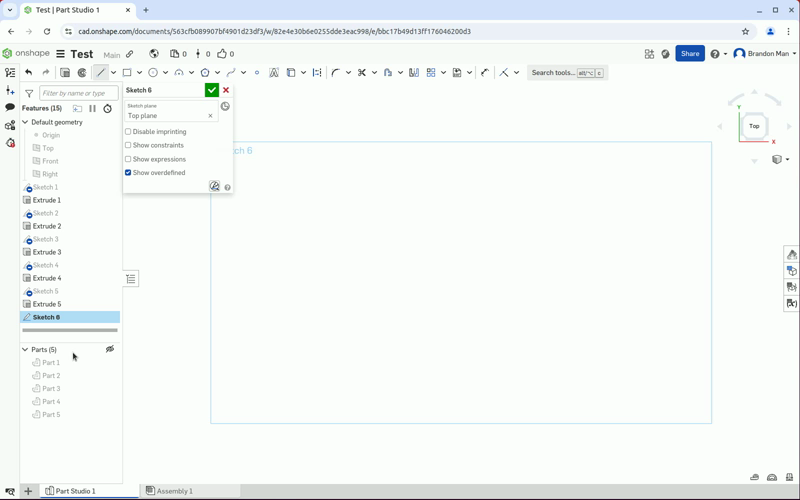
mouse_move(519, 319)
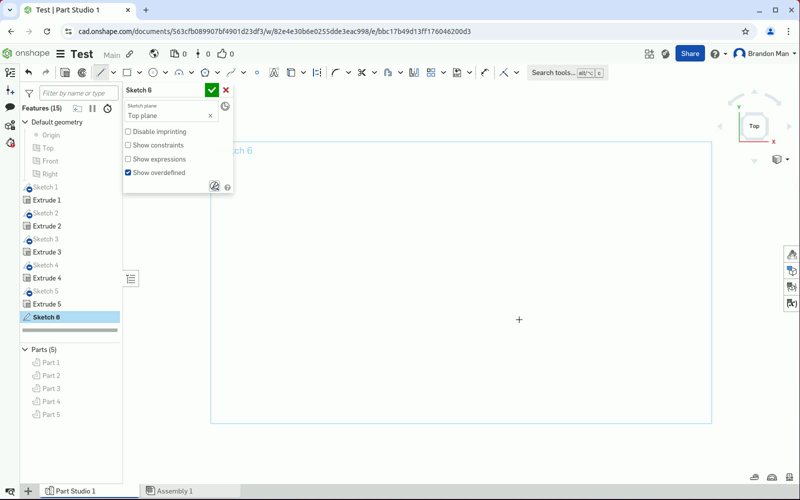
click(519, 319)
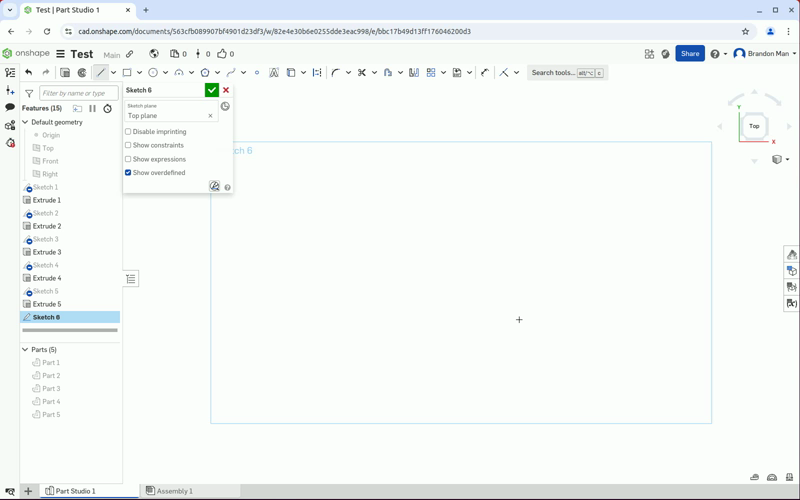
key_up(shift)
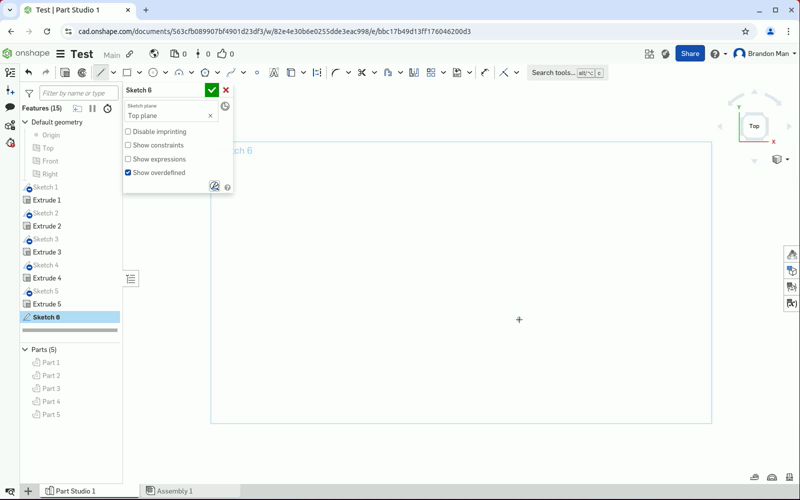
key_down(shift)
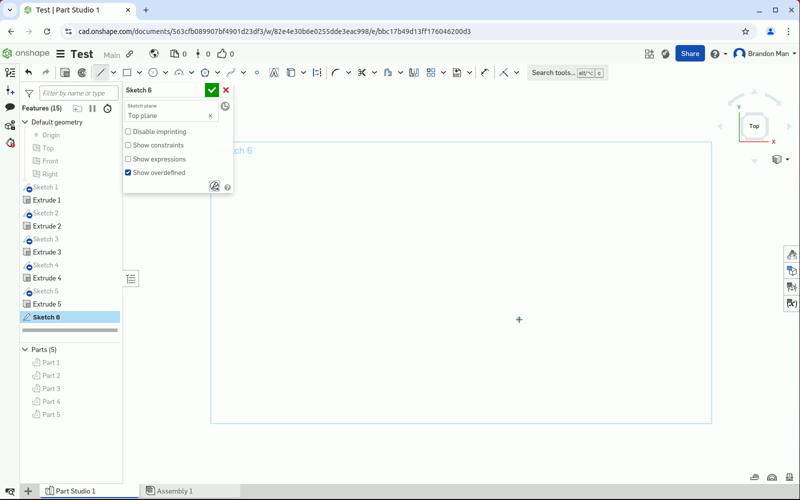
mouse_move(549, 319)
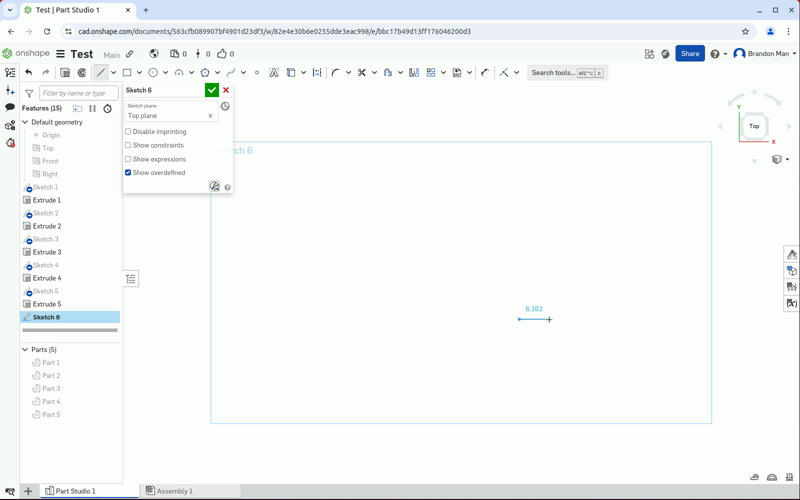
mouse_move(528, 319)
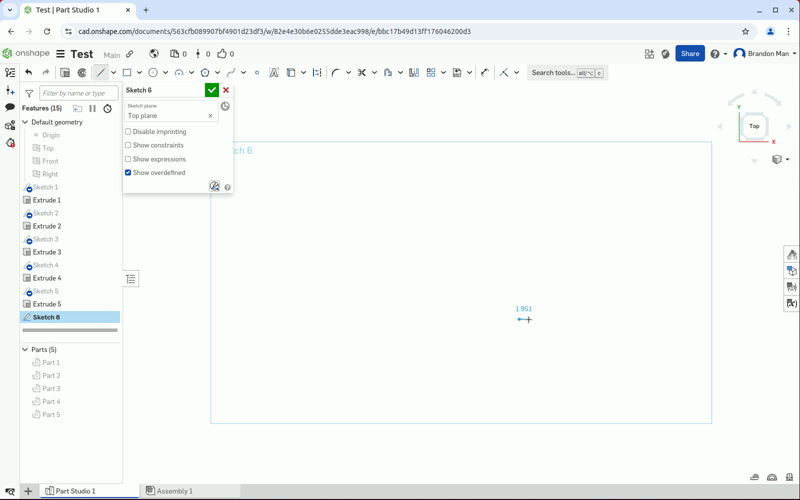
click(528, 319)
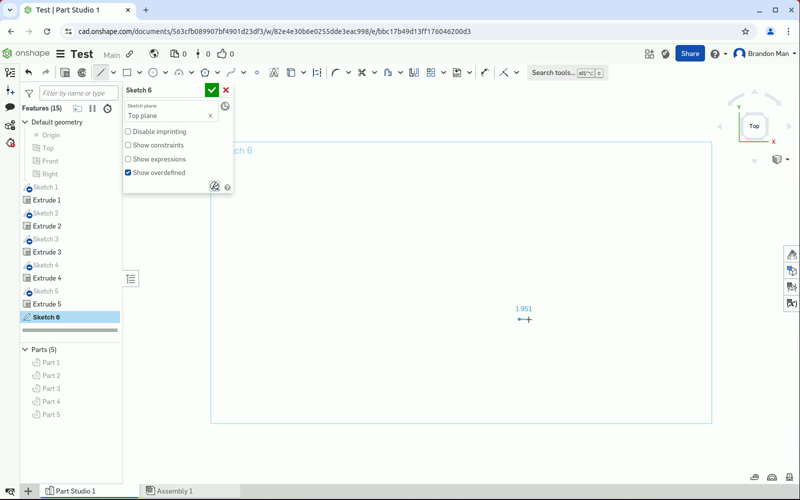
key_up(shift)
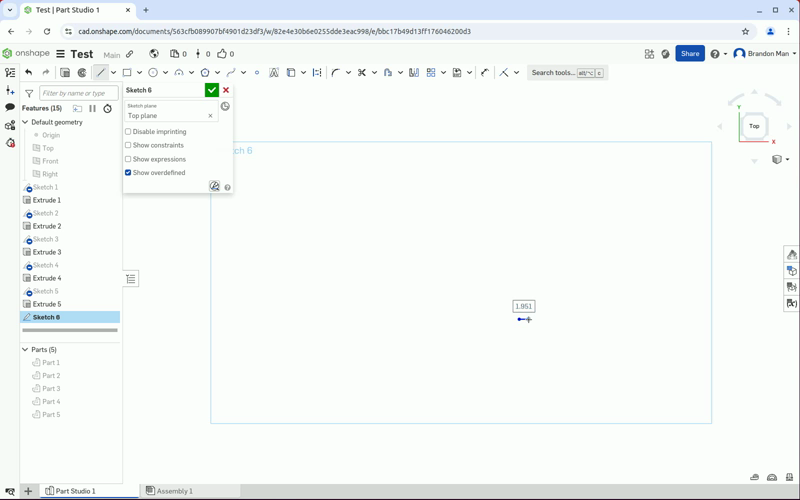
key_down(shift)
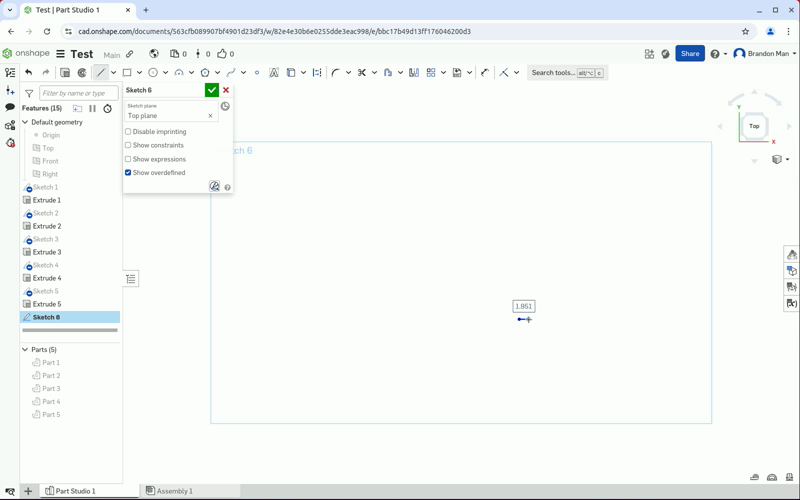
mouse_move(558, 319)
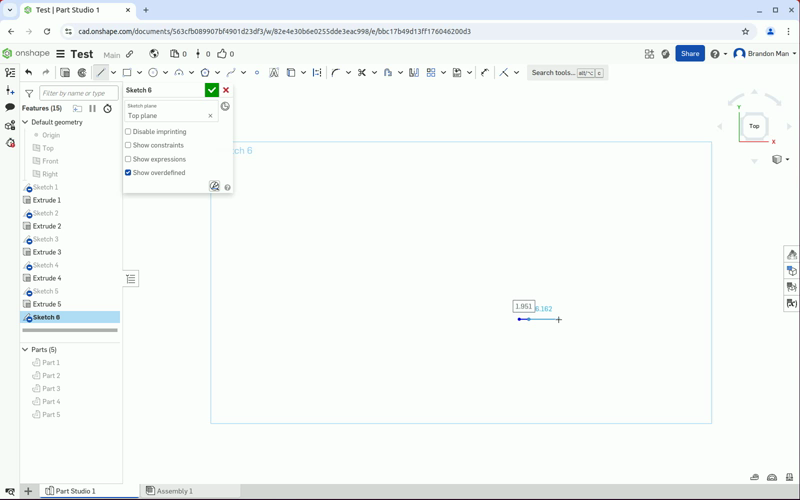
mouse_move(528, 285)
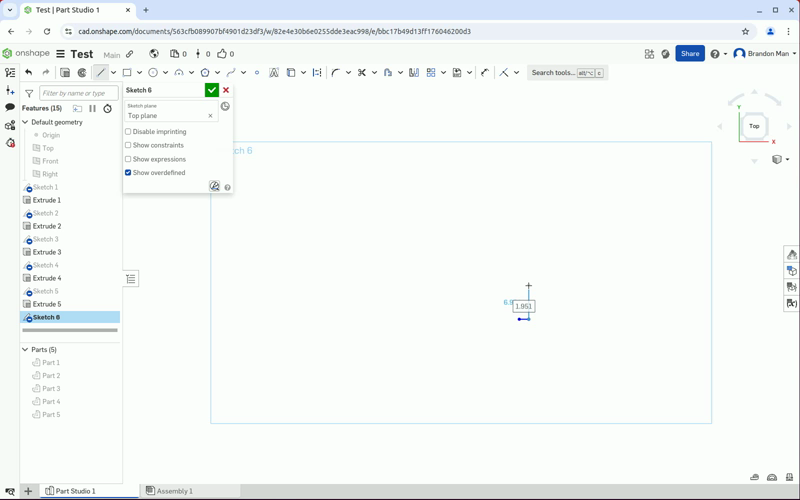
click(528, 285)
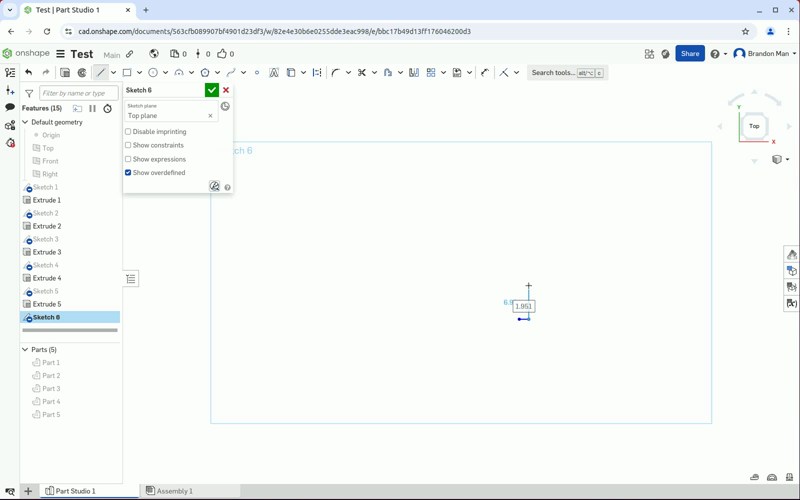
key_up(shift)
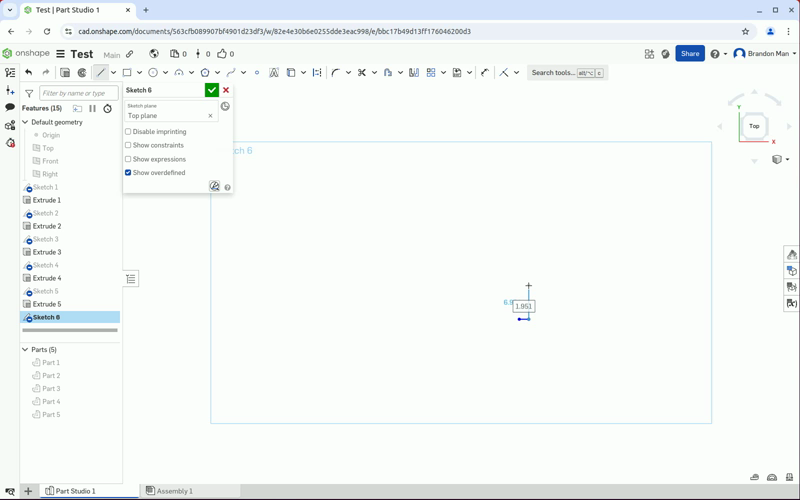
key_down(shift)
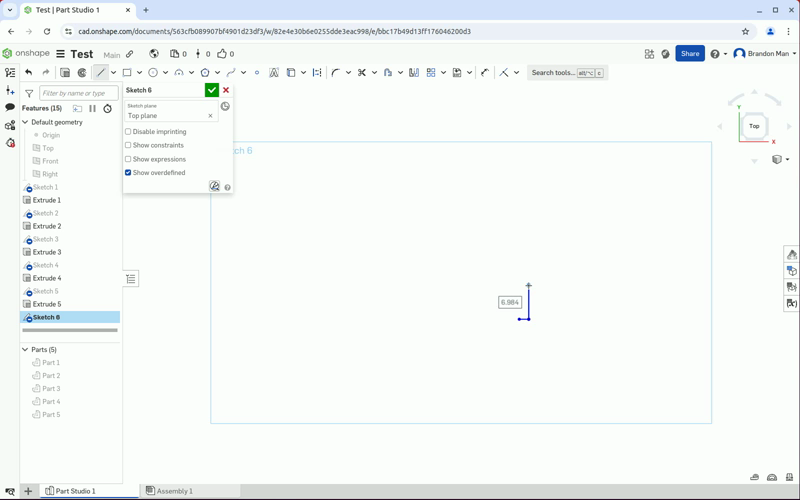
mouse_move(558, 285)
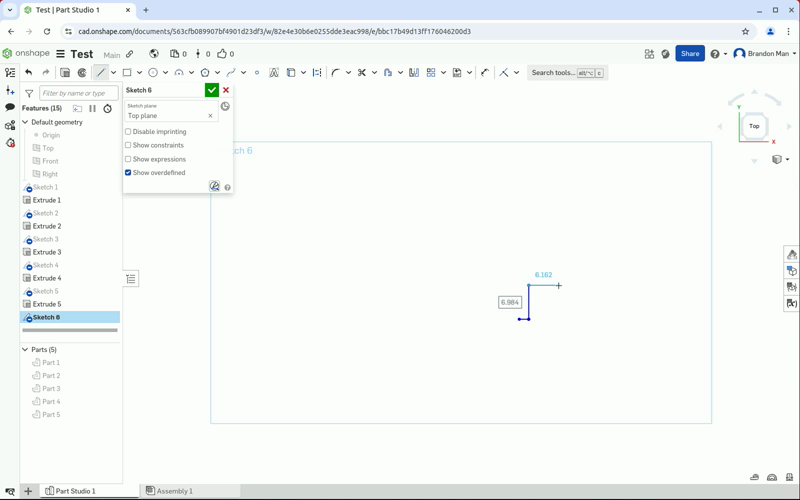
mouse_move(528, 278)
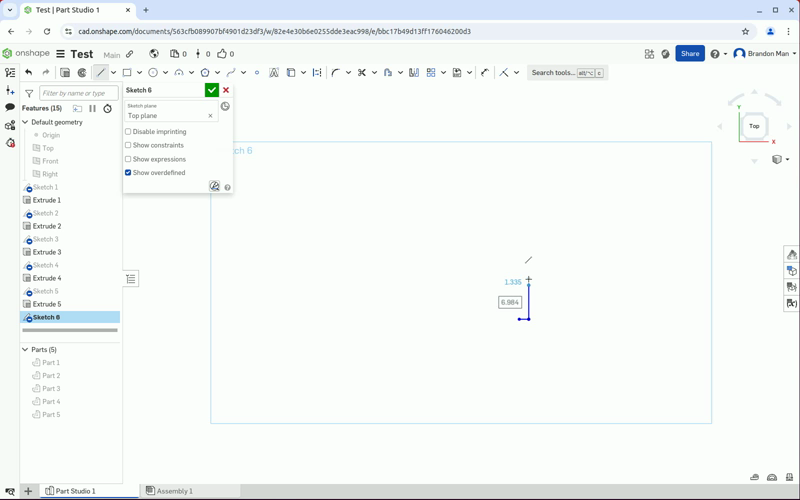
scroll(6)
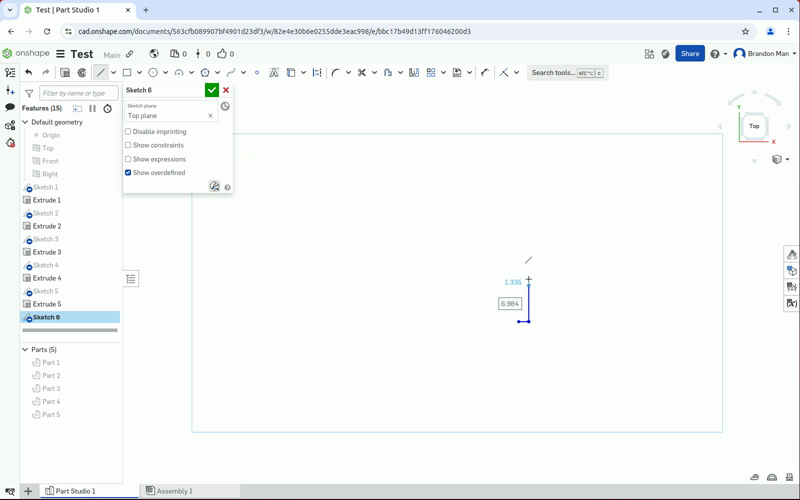
scroll(6)
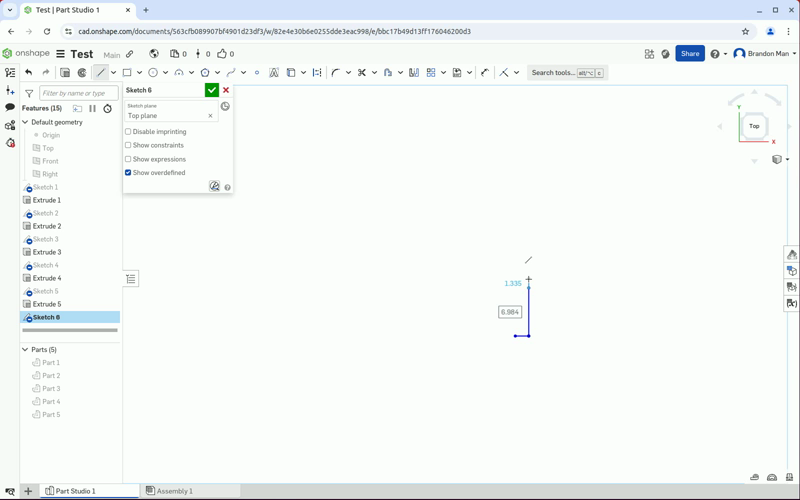
scroll(6)
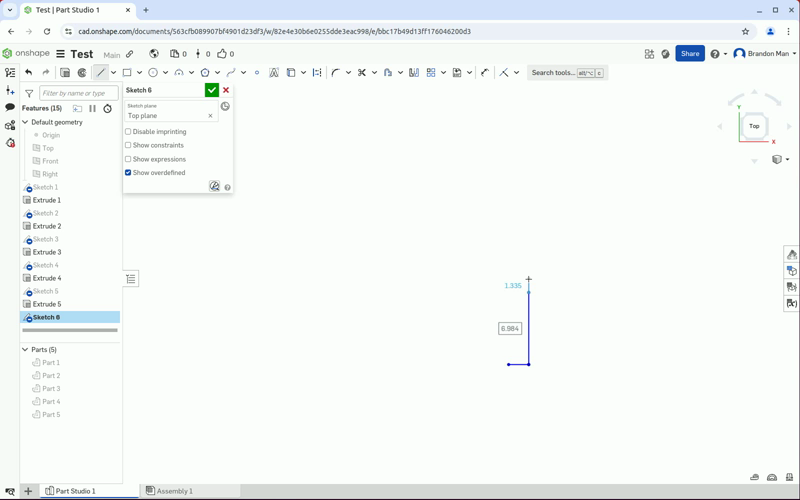
scroll(6)
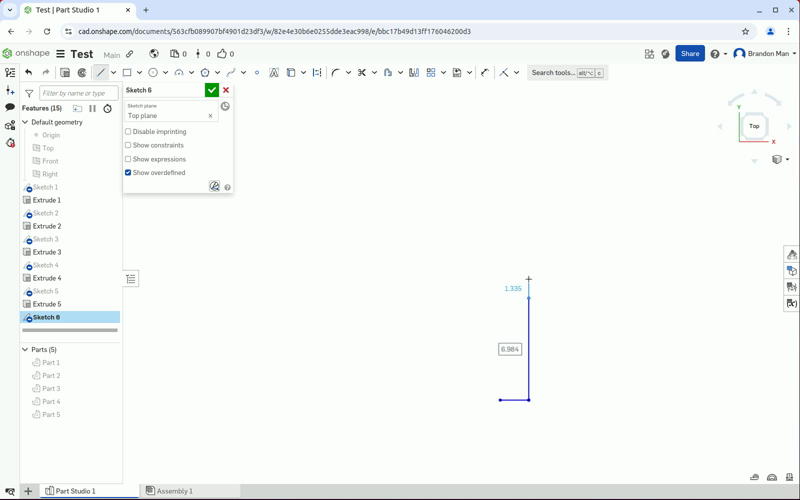
scroll(6)
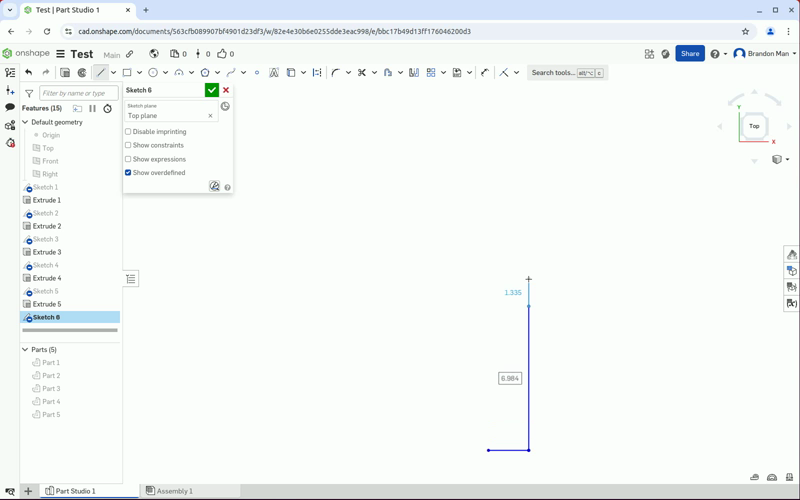
scroll(6)
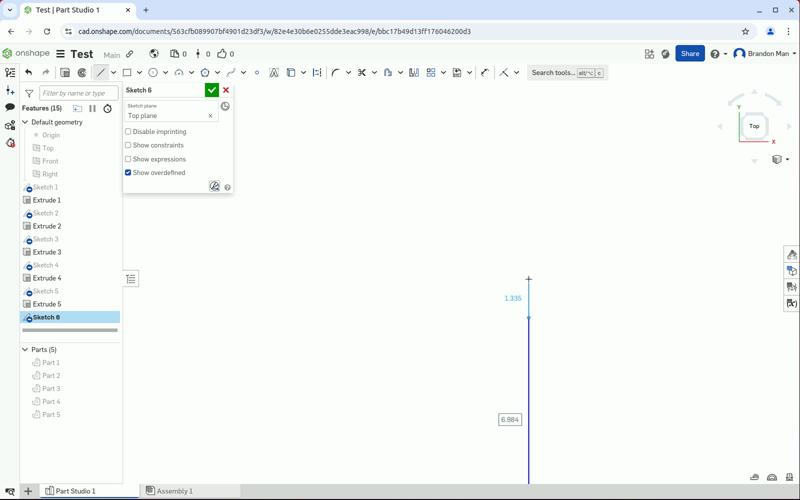
scroll(6)
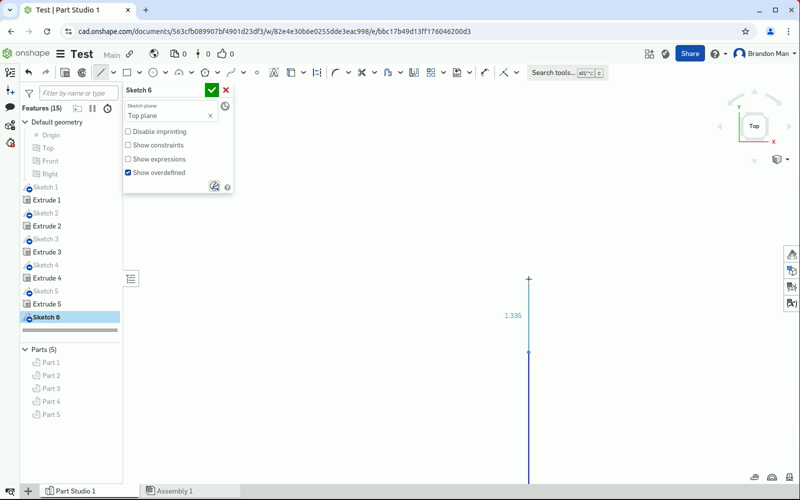
click(528, 278)
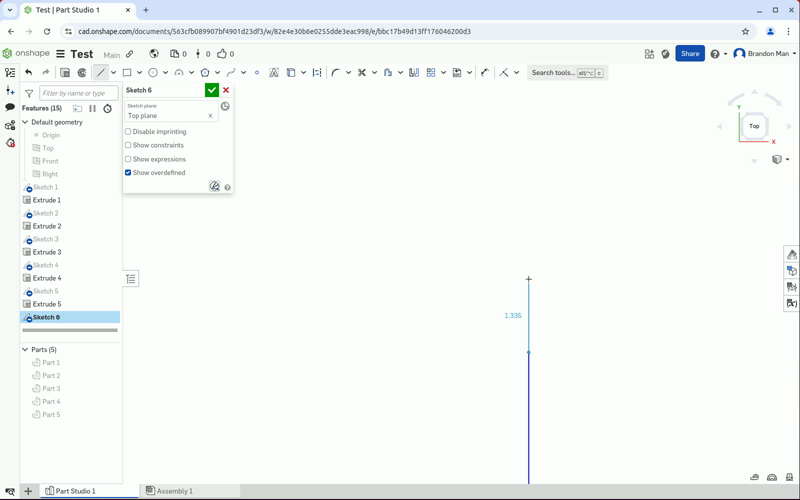
scroll(-6)
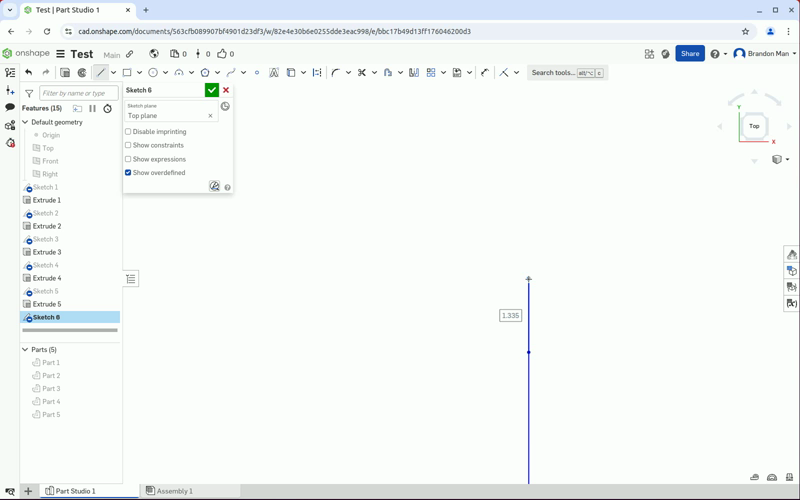
scroll(-6)
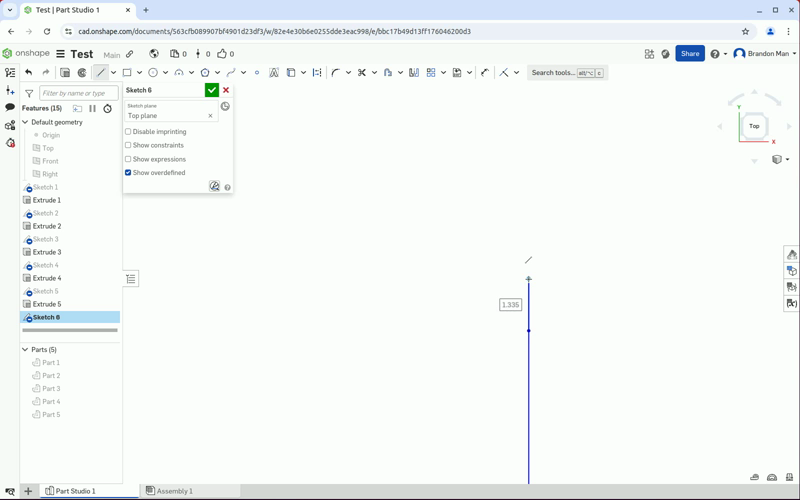
scroll(-6)
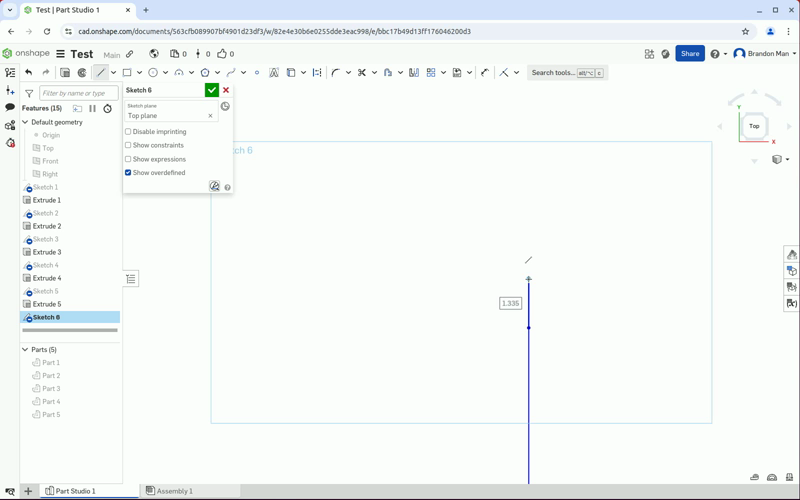
scroll(-6)
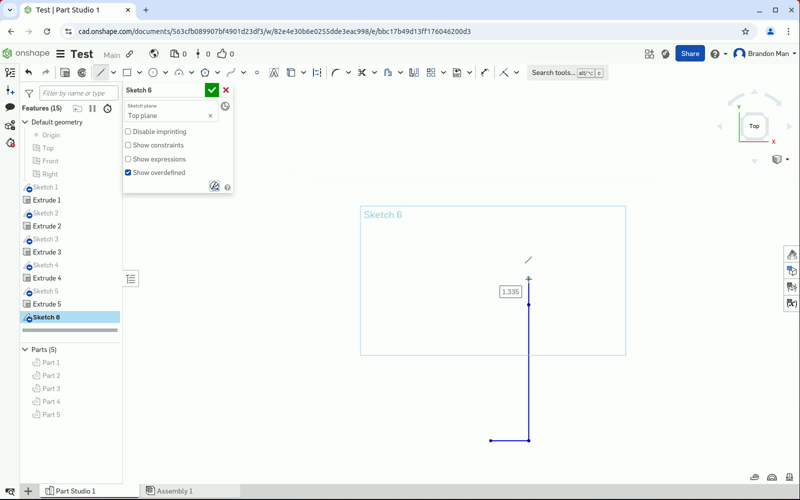
scroll(-6)
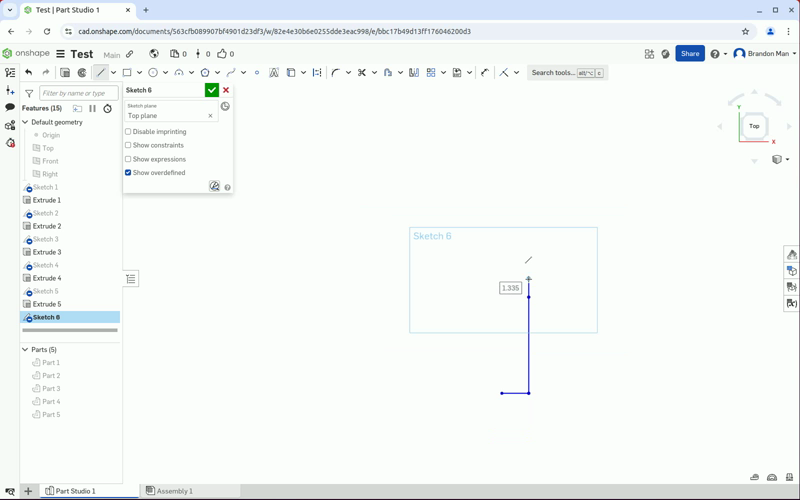
scroll(-6)
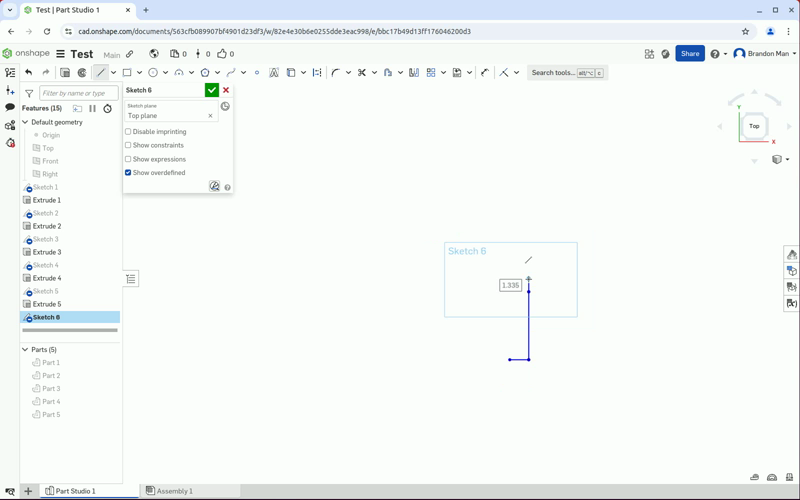
scroll(-6)
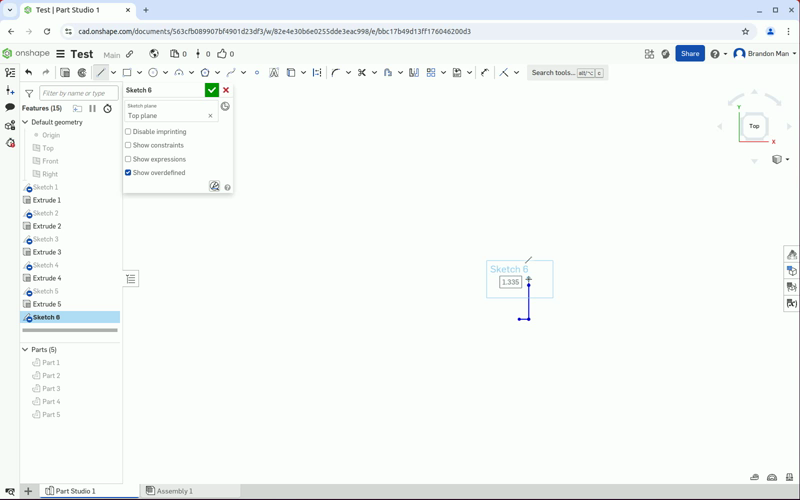
key_up(shift)
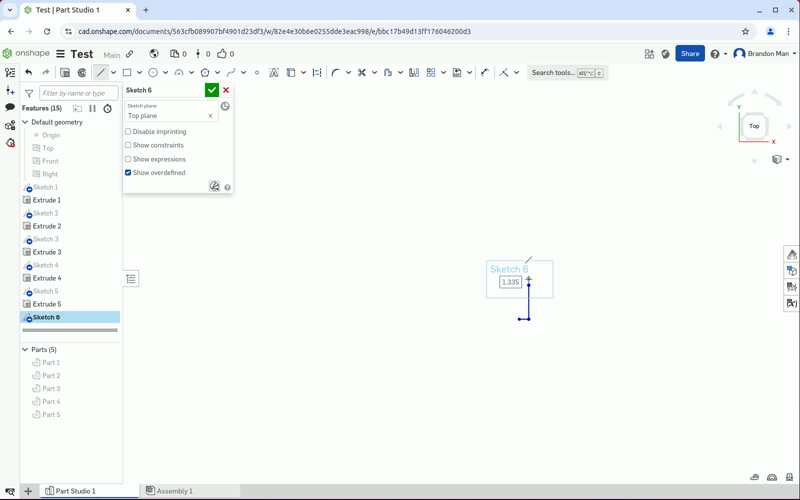
key_down(shift)
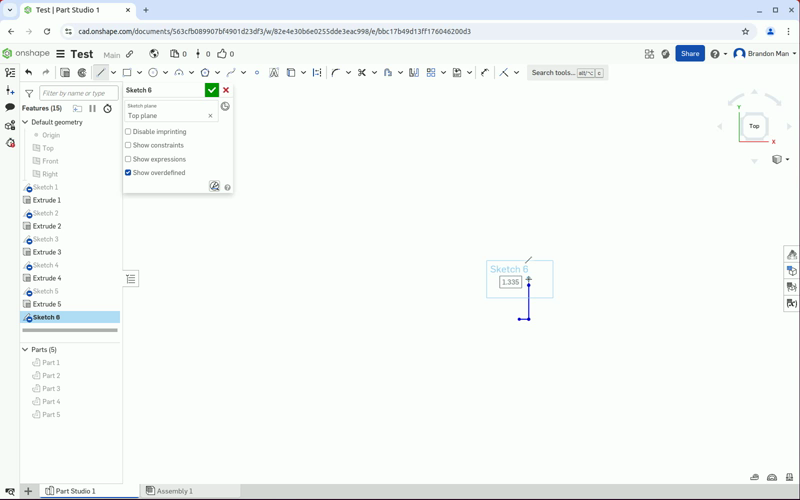
mouse_move(558, 278)
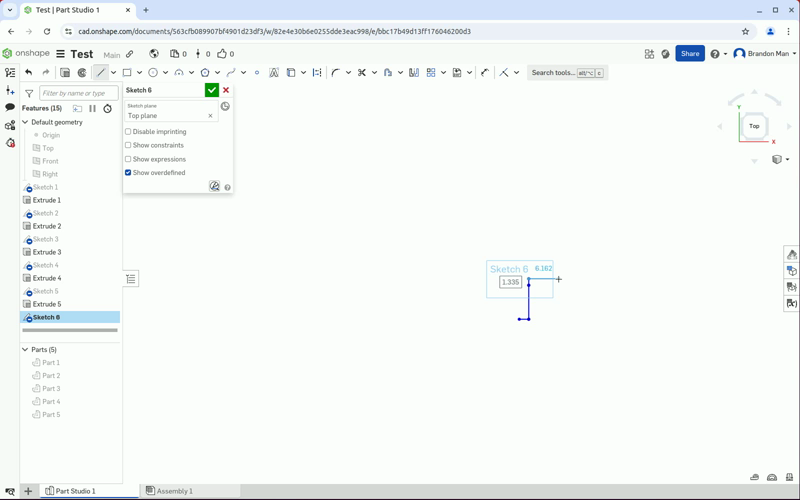
mouse_move(528, 229)
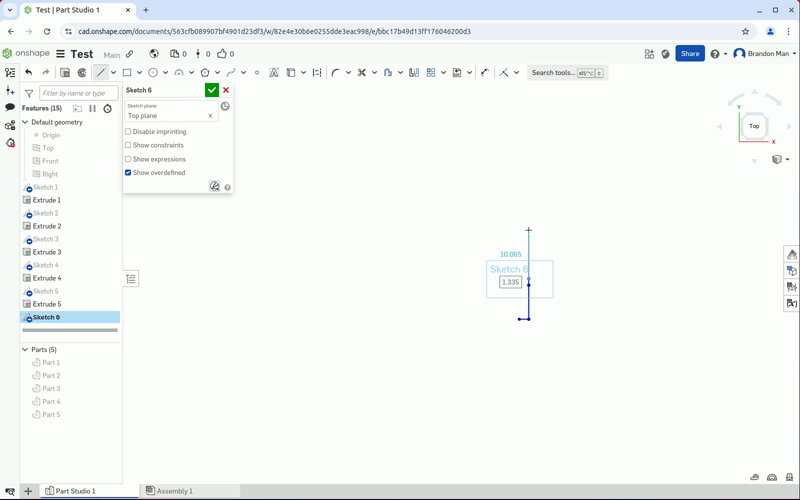
click(528, 229)
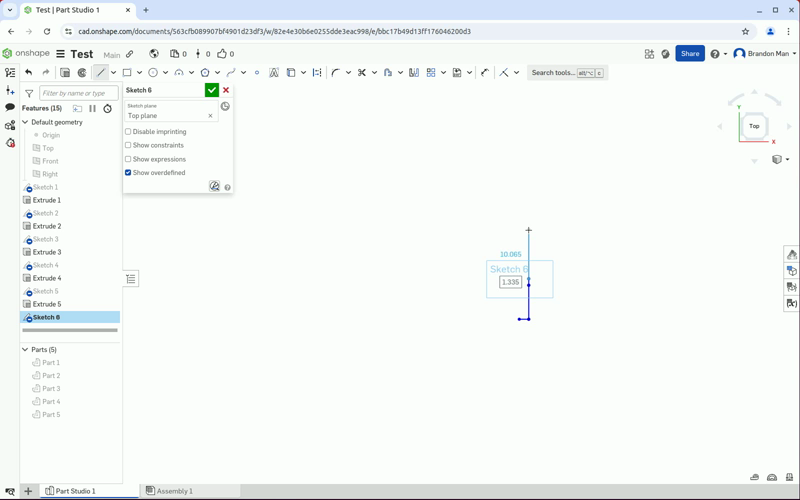
key_up(shift)
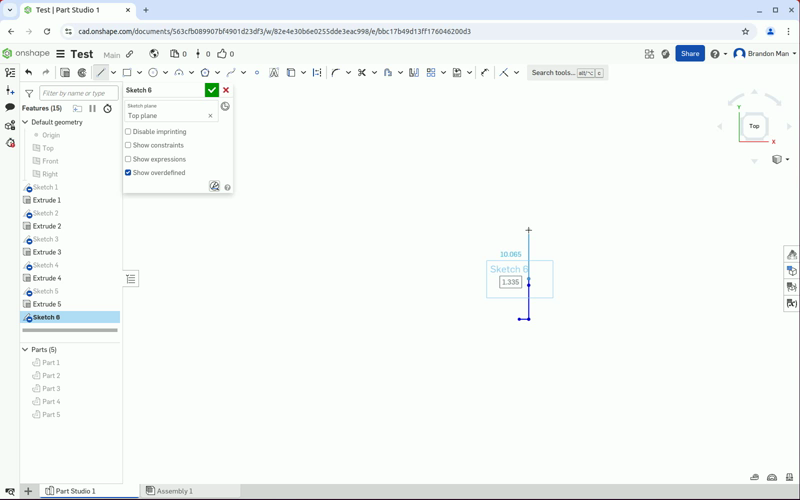
key_down(shift)
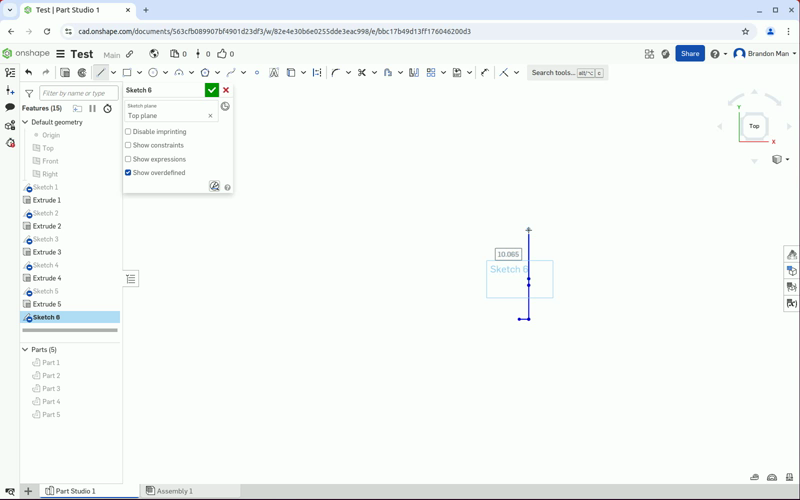
mouse_move(558, 229)
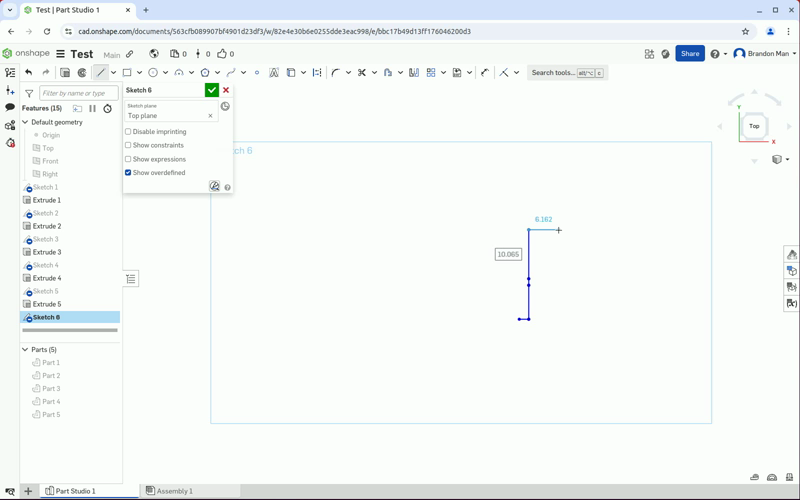
mouse_move(519, 229)
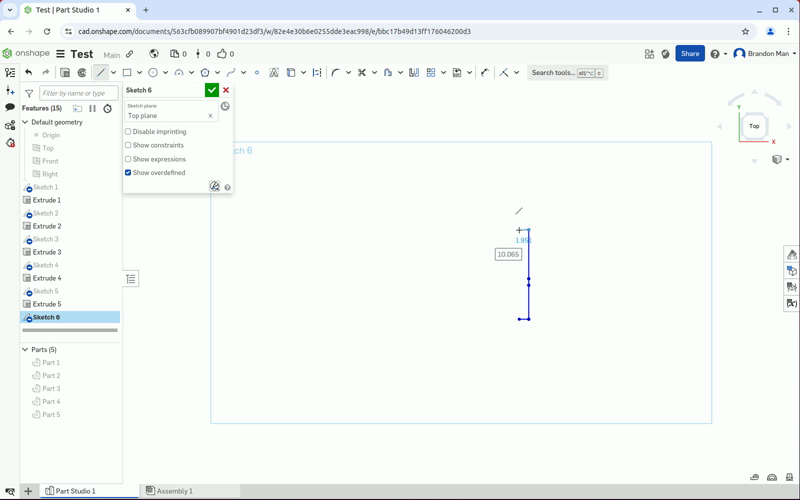
click(519, 229)
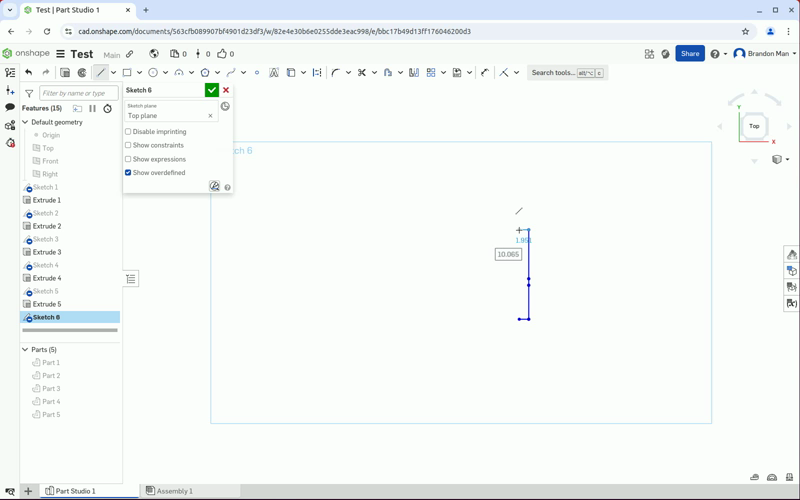
key_up(shift)
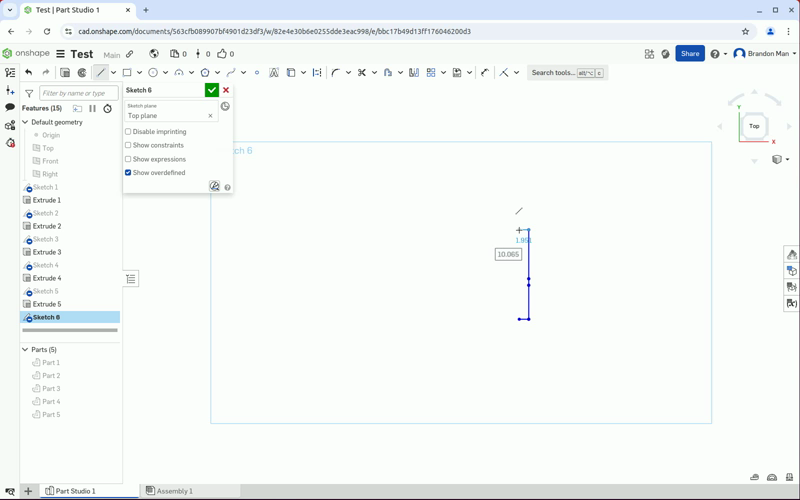
key_down(shift)
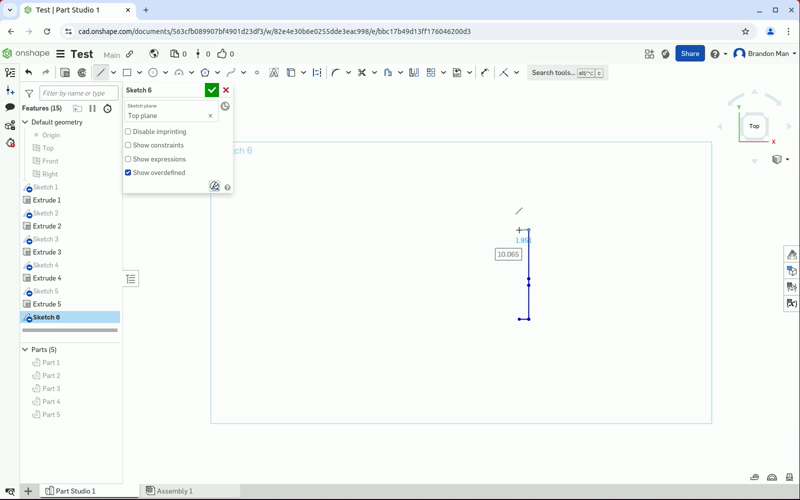
mouse_move(519, 319)
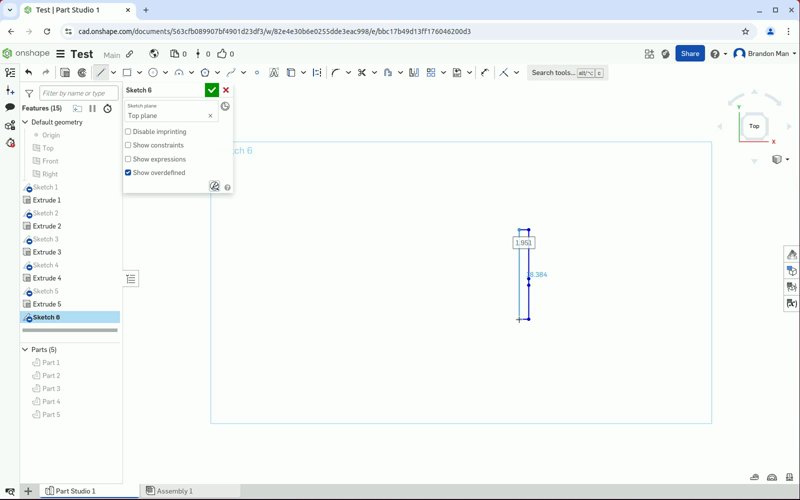
key_up(shift)
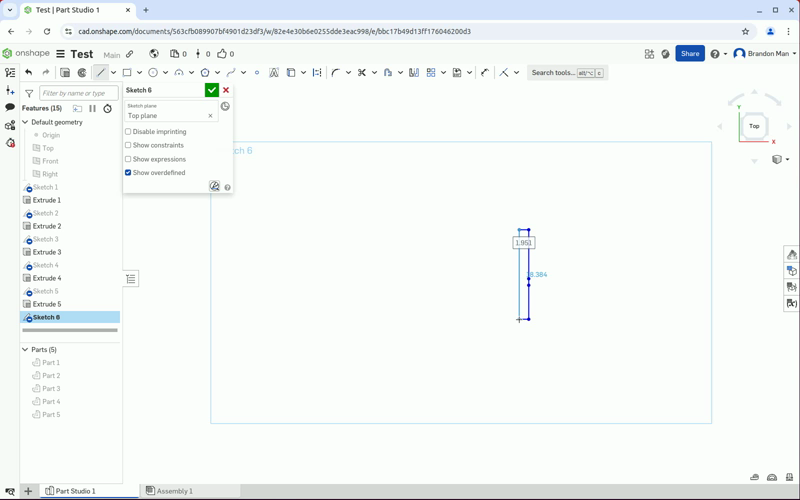
click(519, 319)
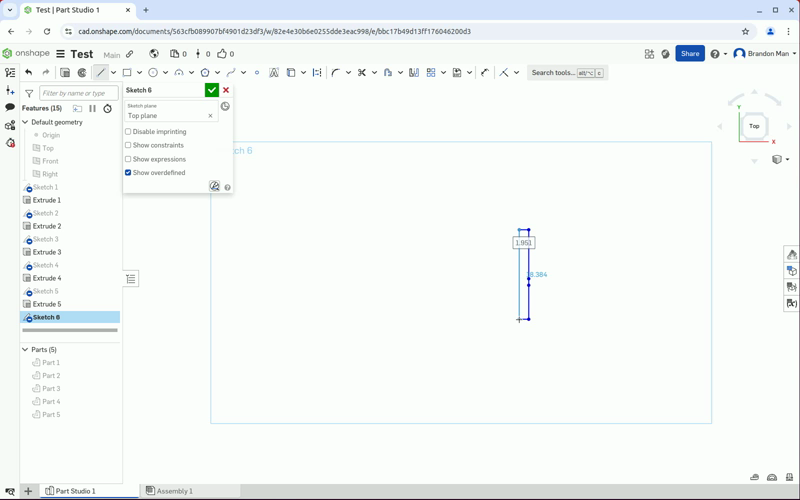
key(esc)
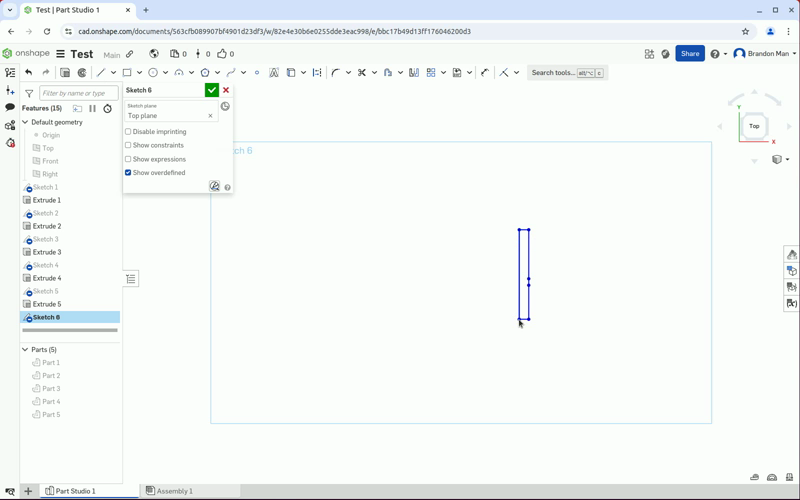
mouse_move(521, 298)
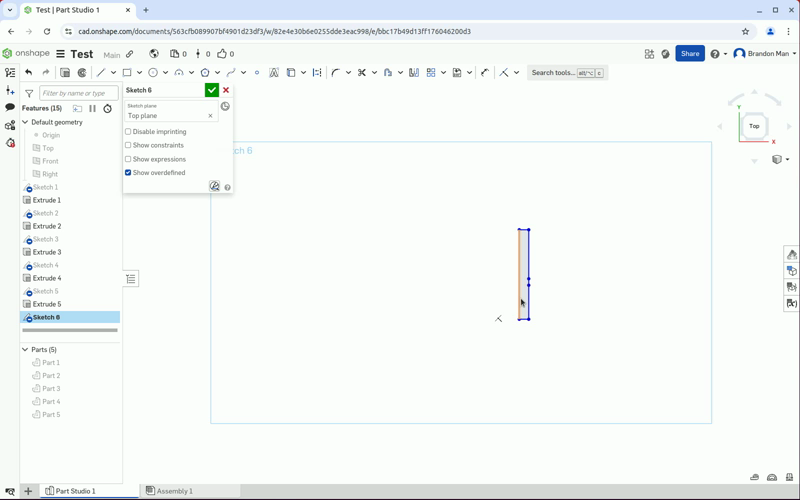
scroll(6)
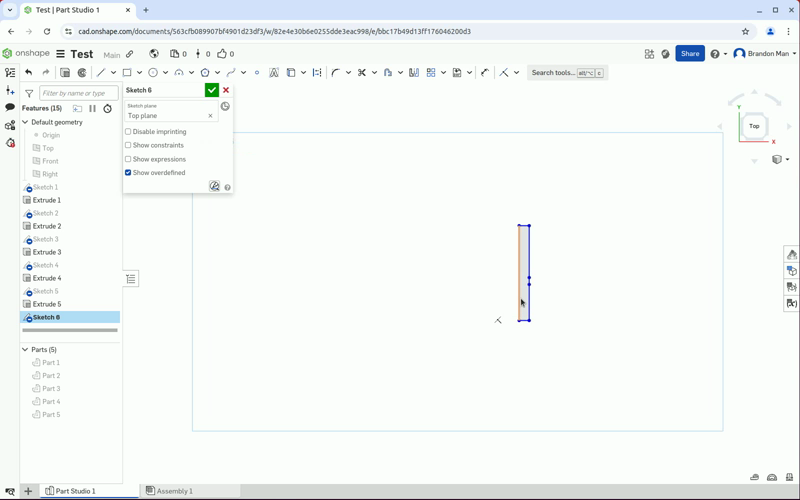
scroll(6)
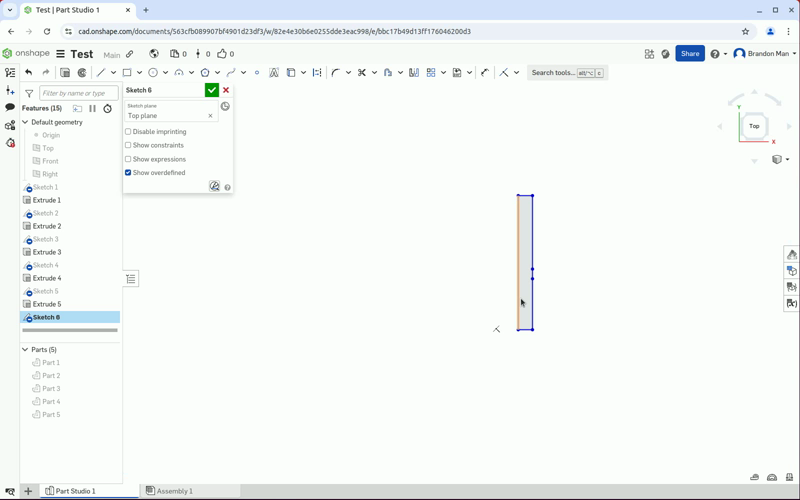
scroll(6)
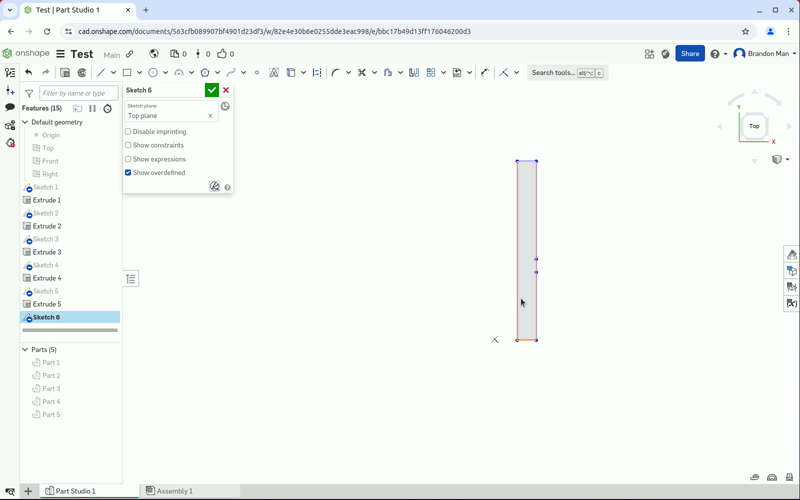
scroll(6)
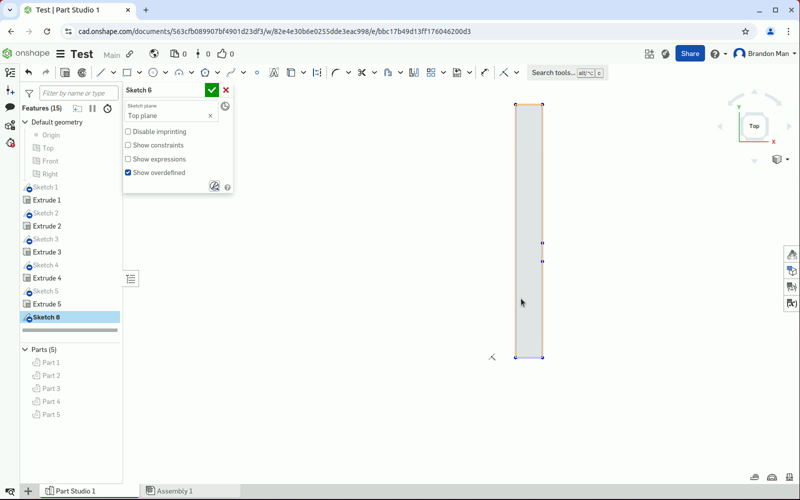
scroll(6)
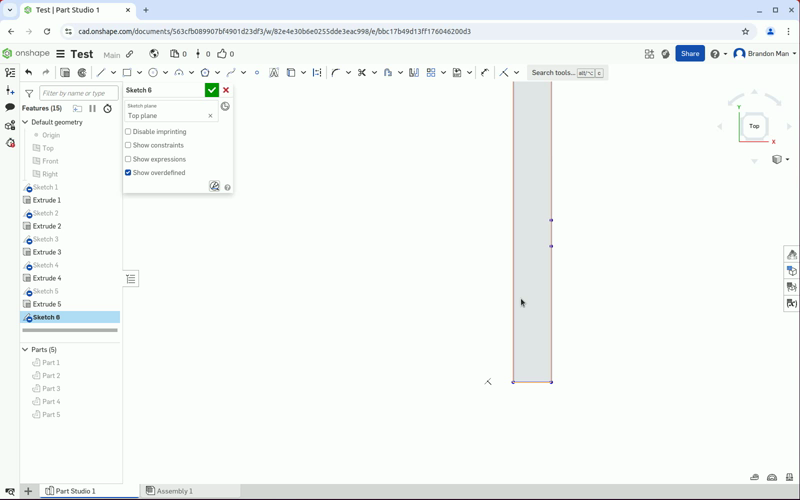
scroll(6)
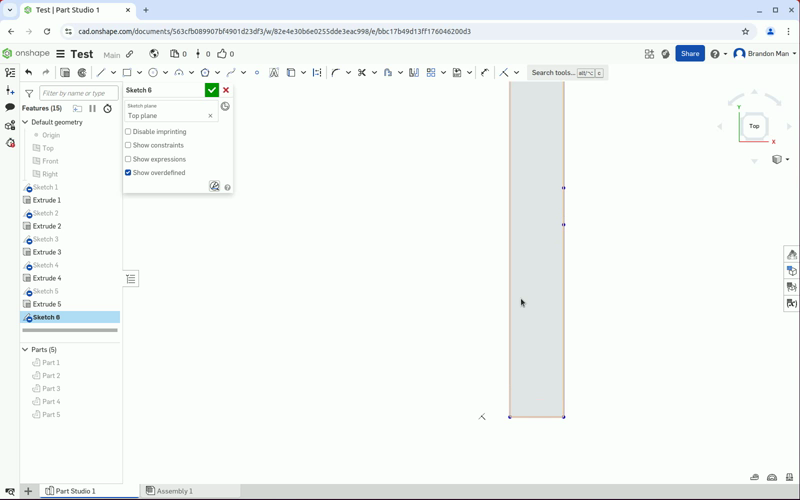
scroll(6)
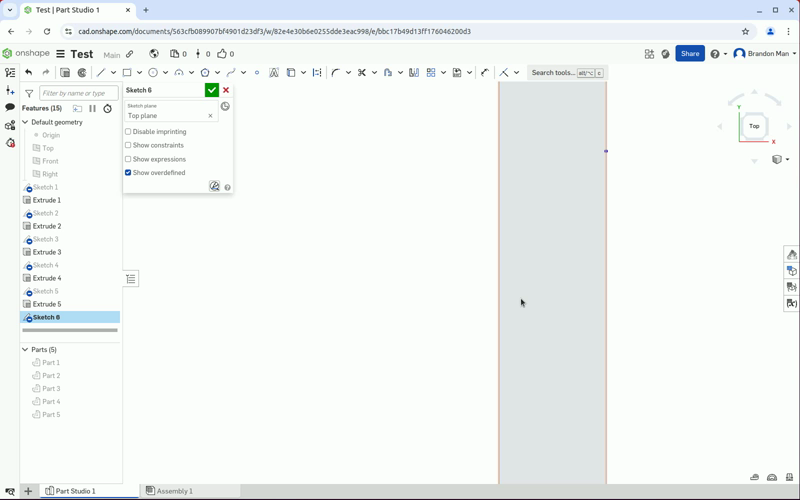
click(521, 298)
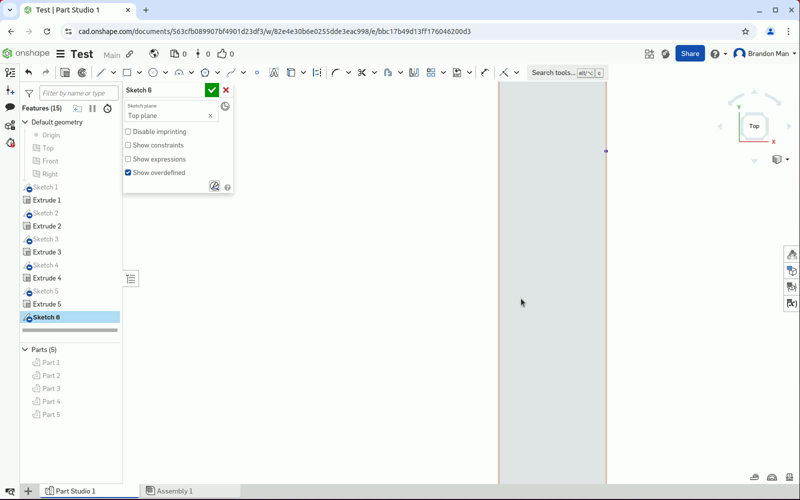
scroll(-6)
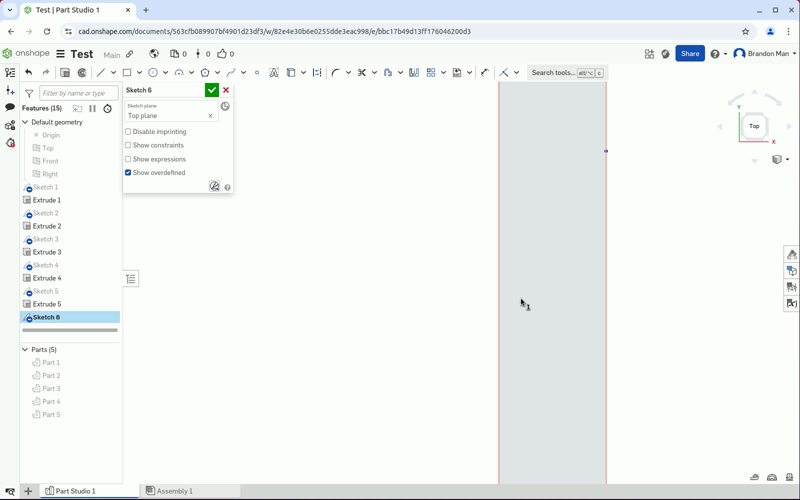
scroll(-6)
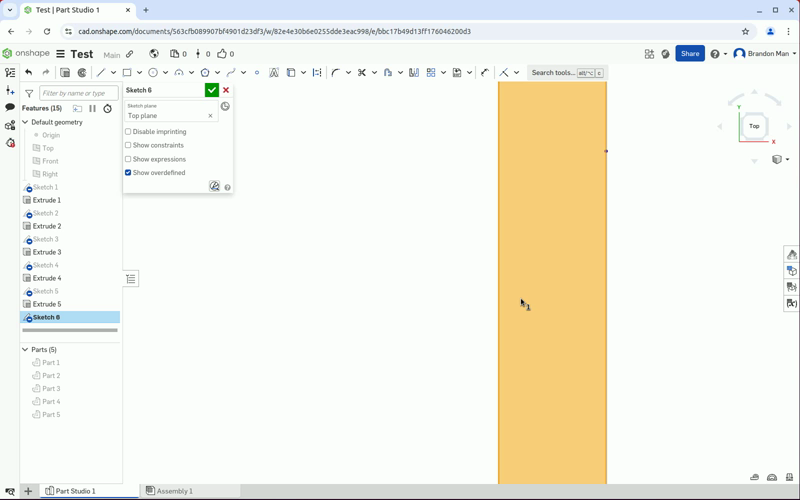
scroll(-6)
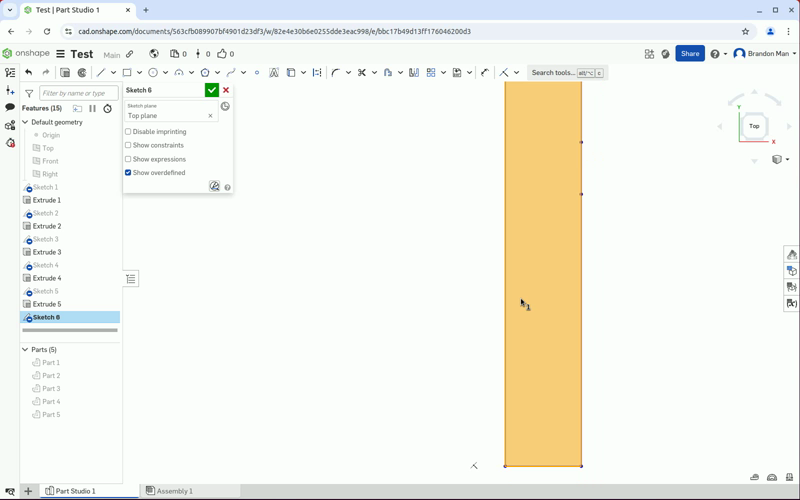
scroll(-6)
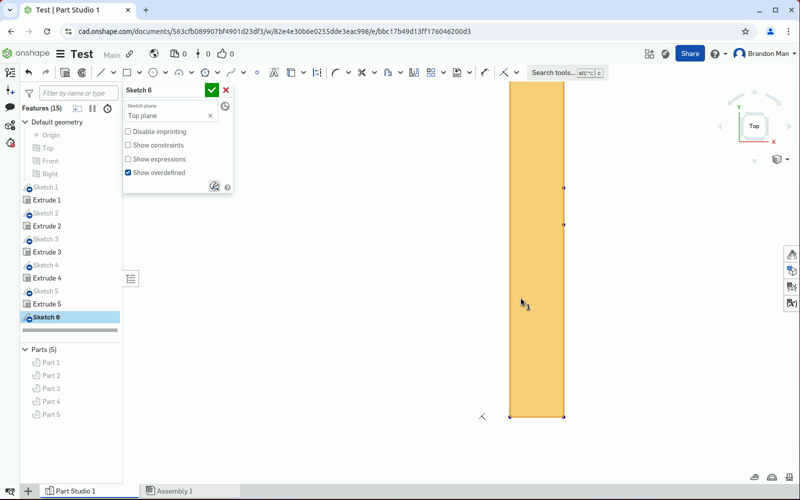
scroll(-6)
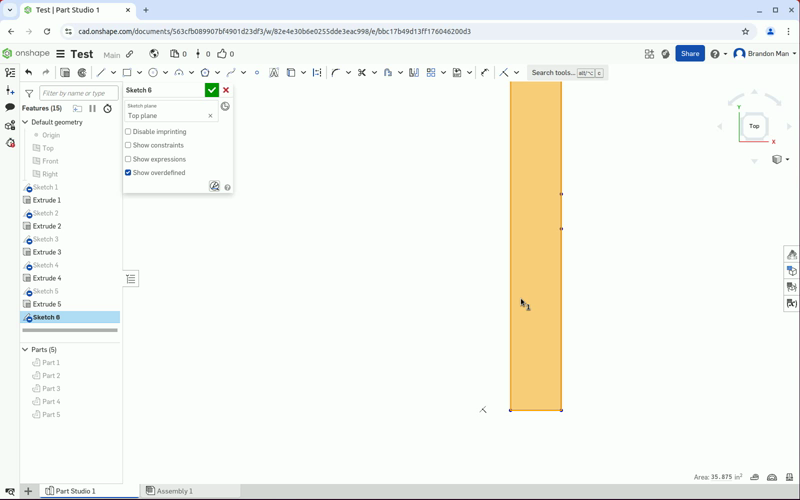
scroll(-6)
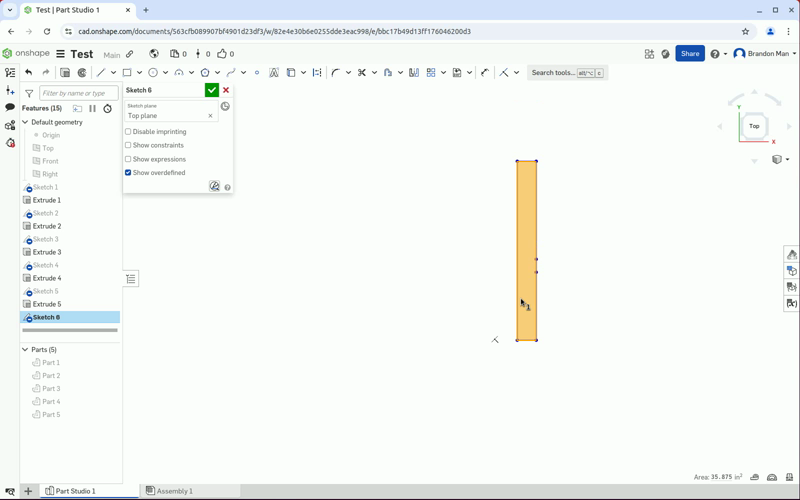
scroll(-6)
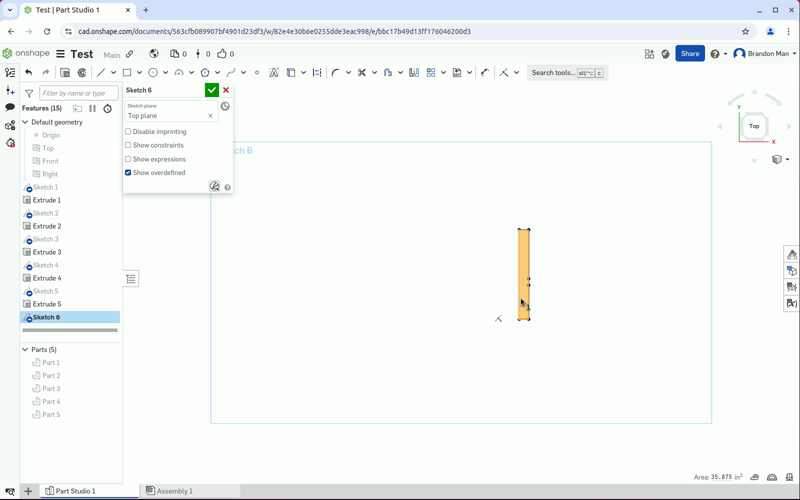
mouse_move(73, 352)
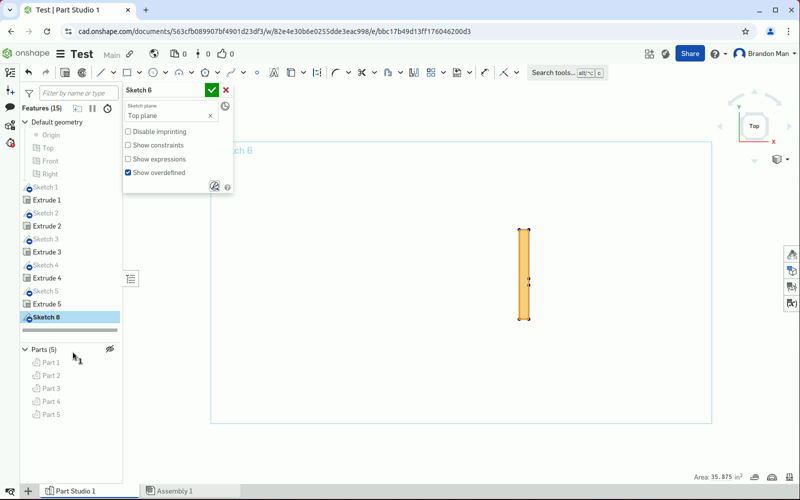
key(shift+y)
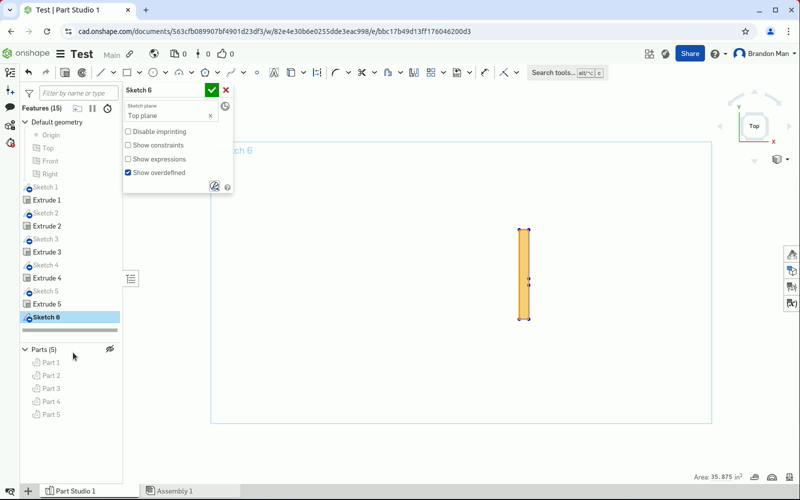
key(shift+e)
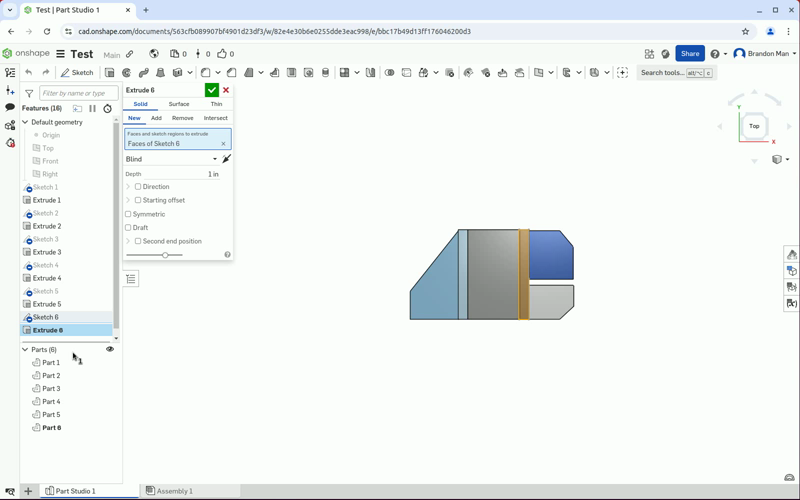
mouse_move(143, 106)
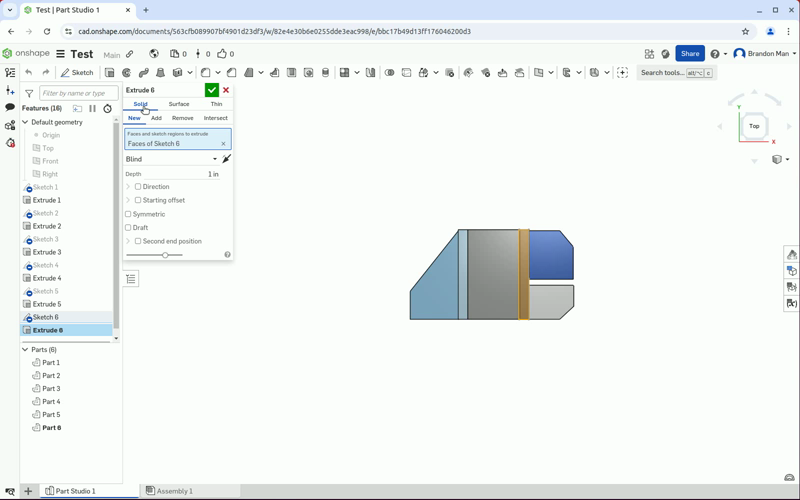
click(143, 106)
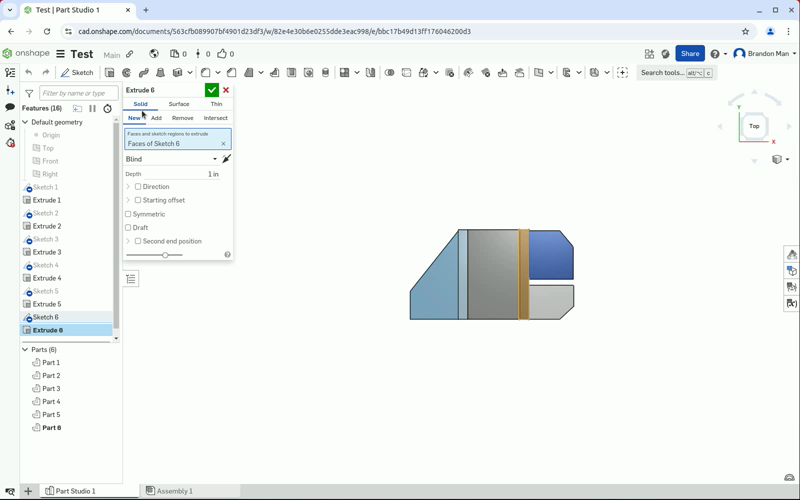
mouse_move(137, 120)
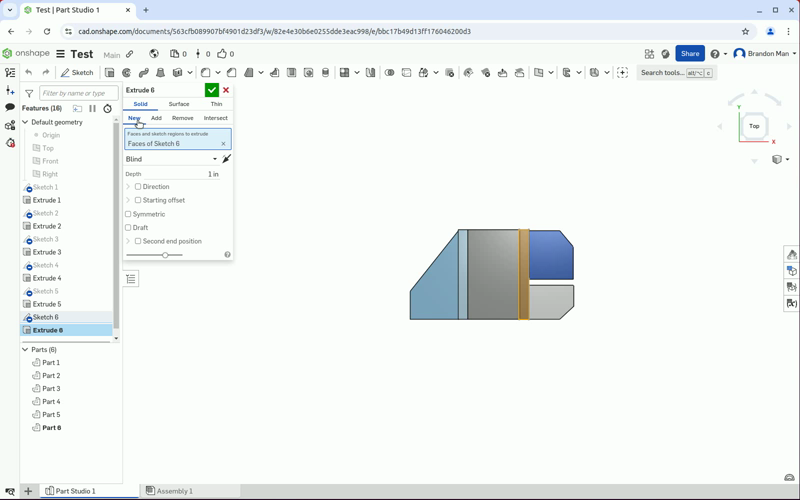
click(137, 120)
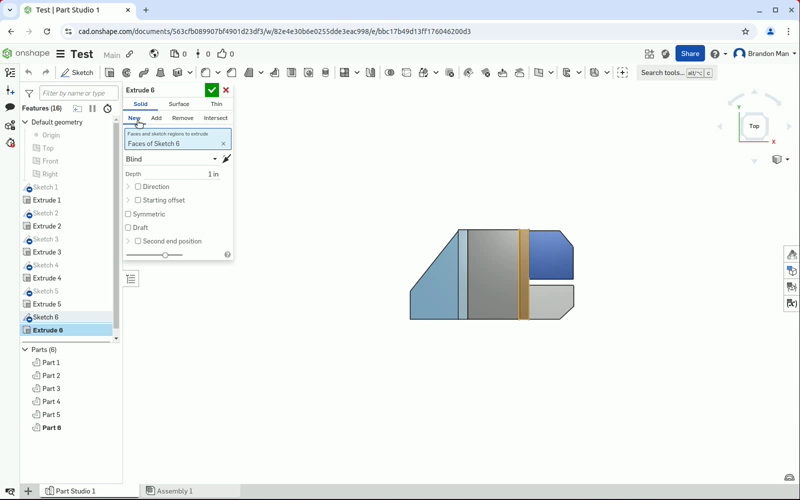
key(tab, 4)
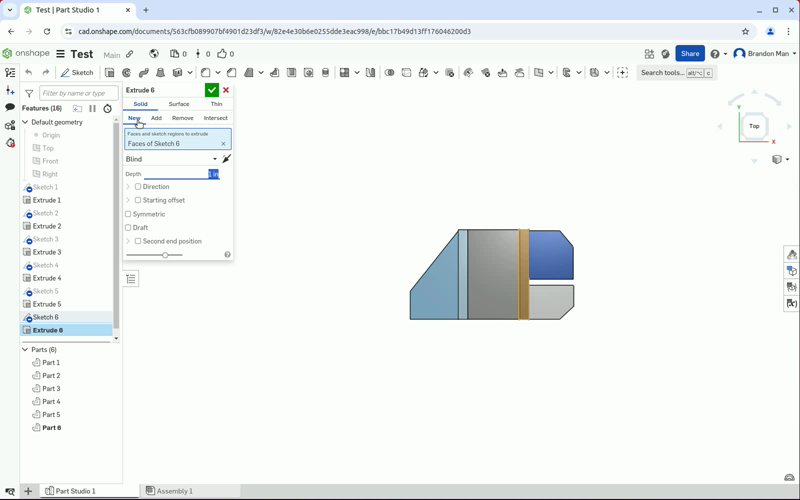
text(16.368)
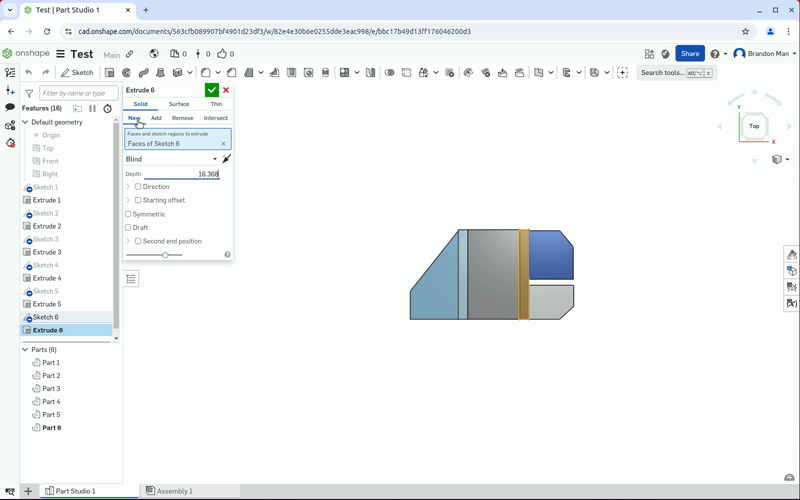
key(enter)
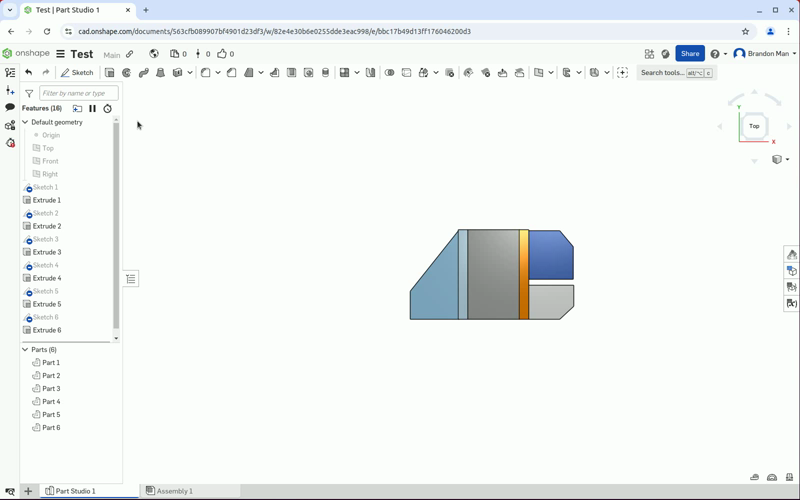
key(shift+h)
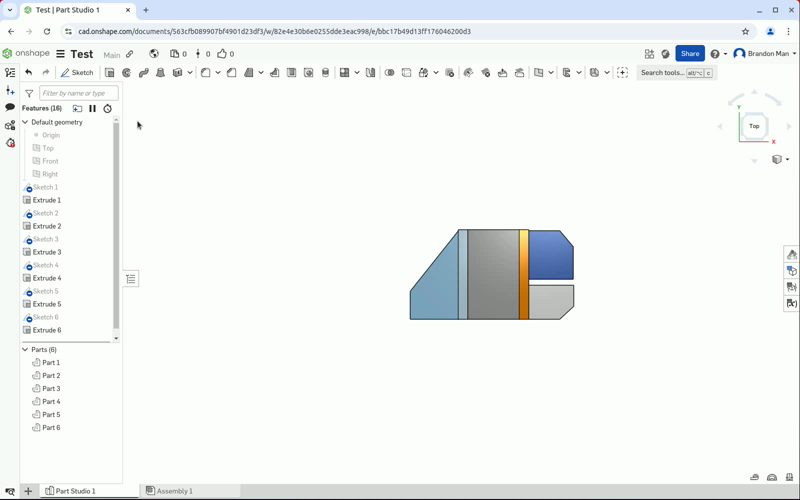
key(shift+h)
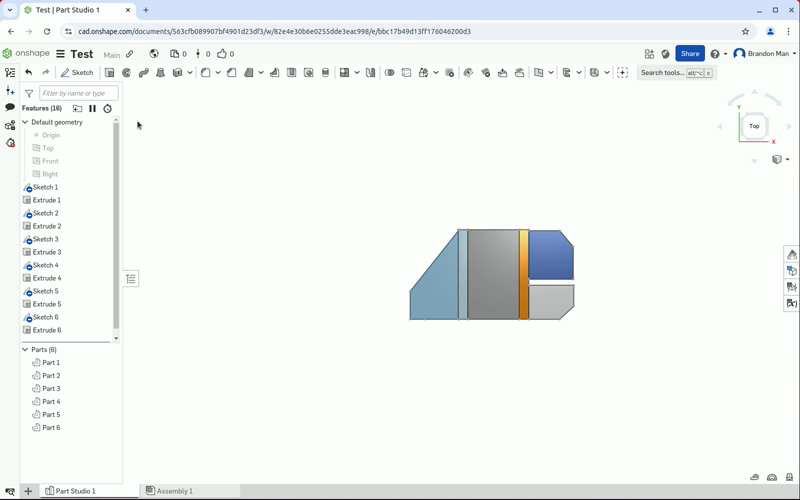
key(shift+7)
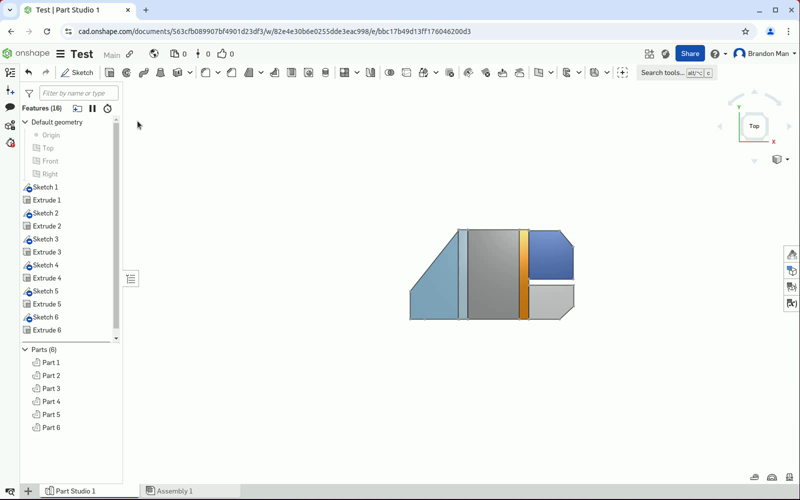
key(up, 3)
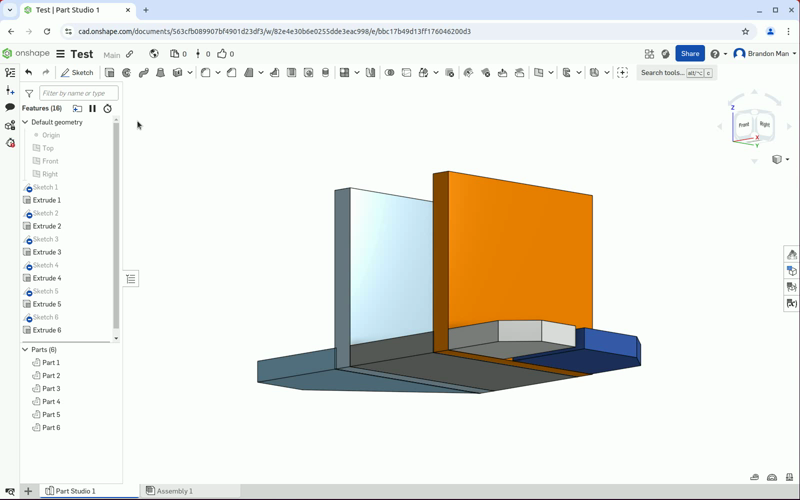
key(left, 3)
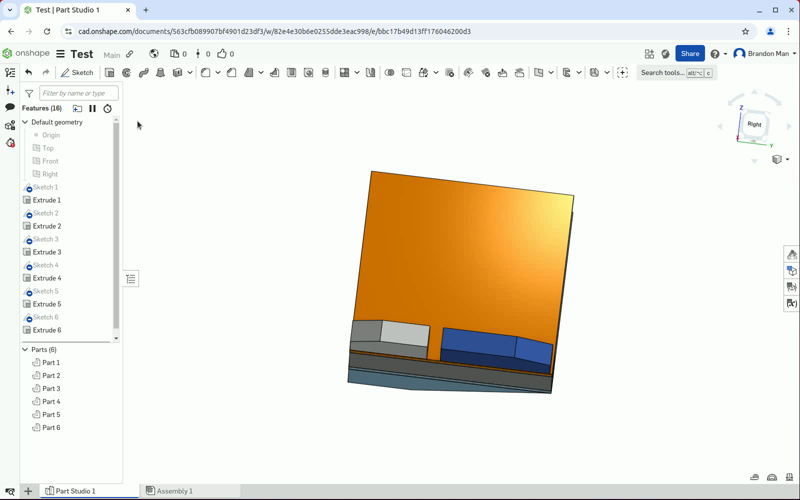
key(right, 3)
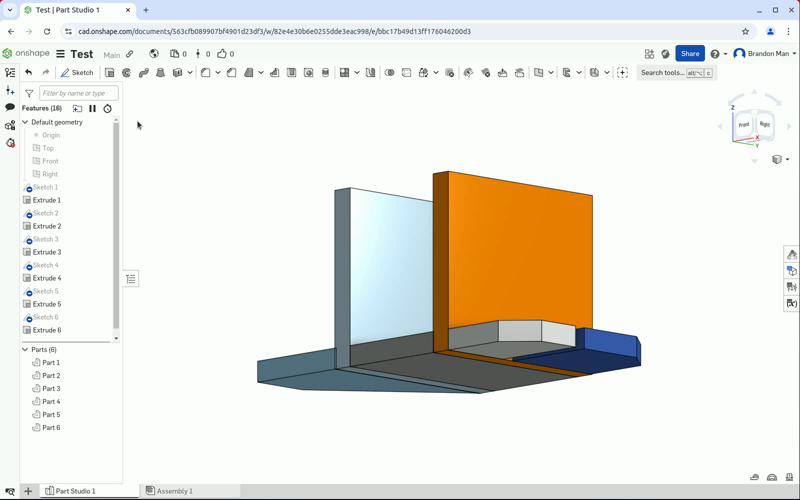
key(down, 3)
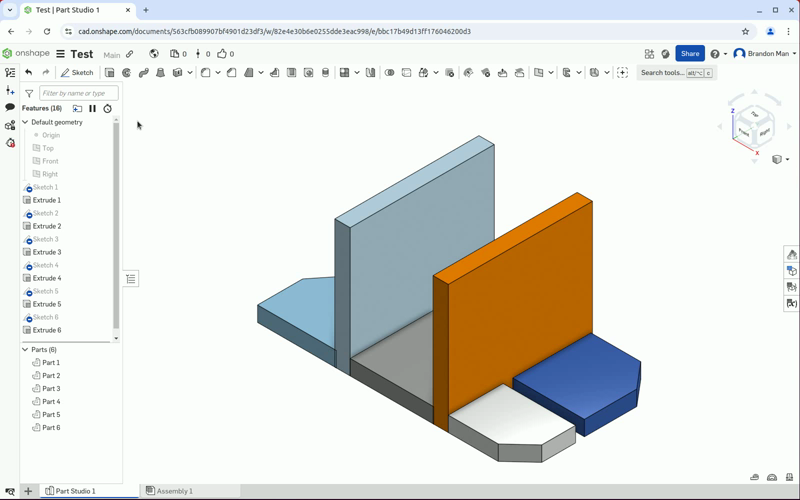
mouse_move(69, 189)
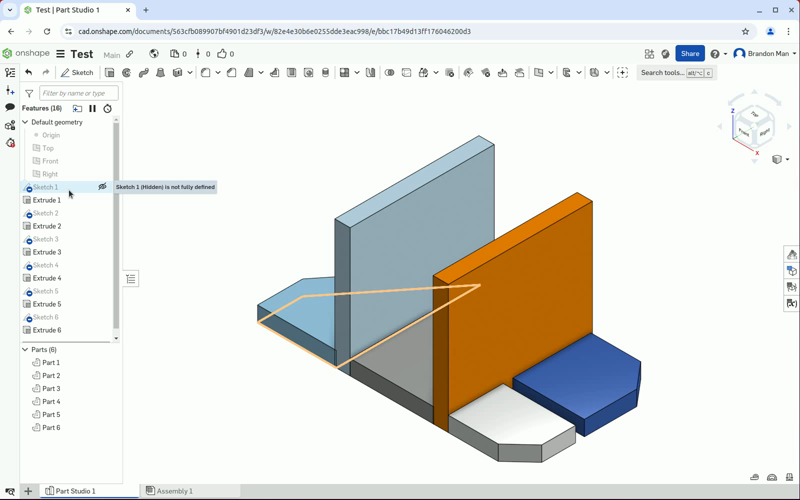
click(69, 189)